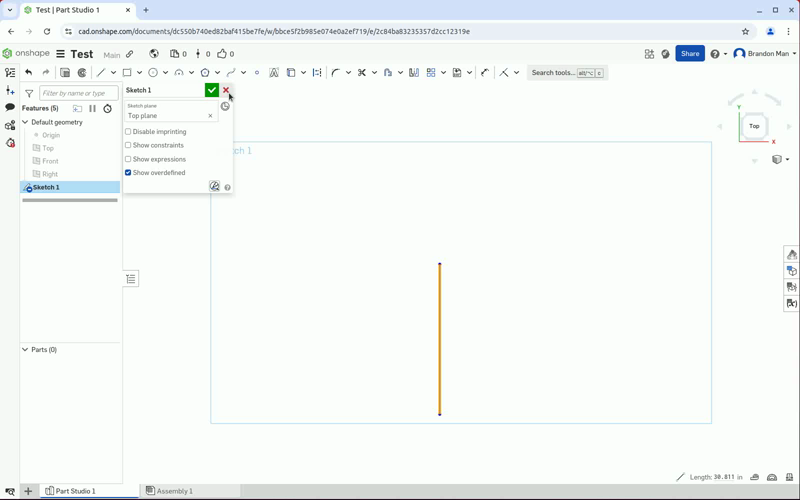
key(shift+h)
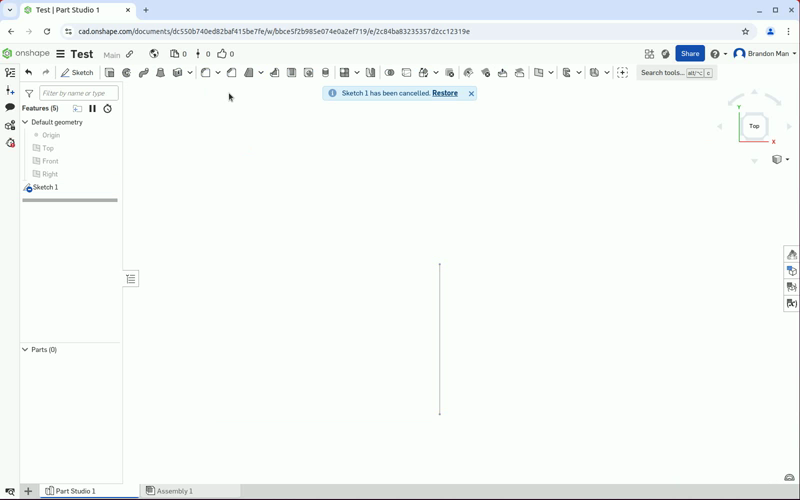
key(shift+s)
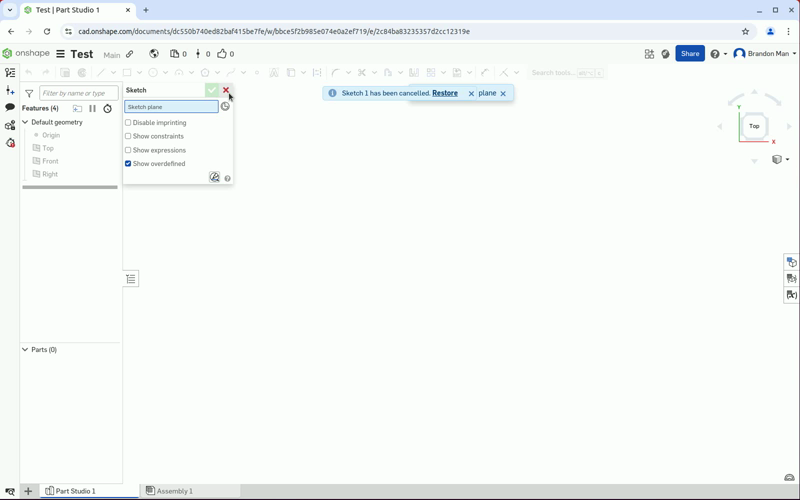
mouse_move(73, 150)
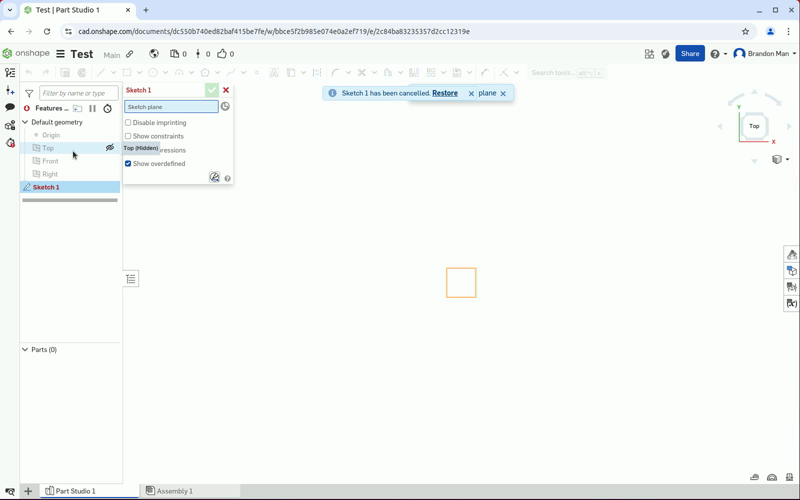
click(73, 150)
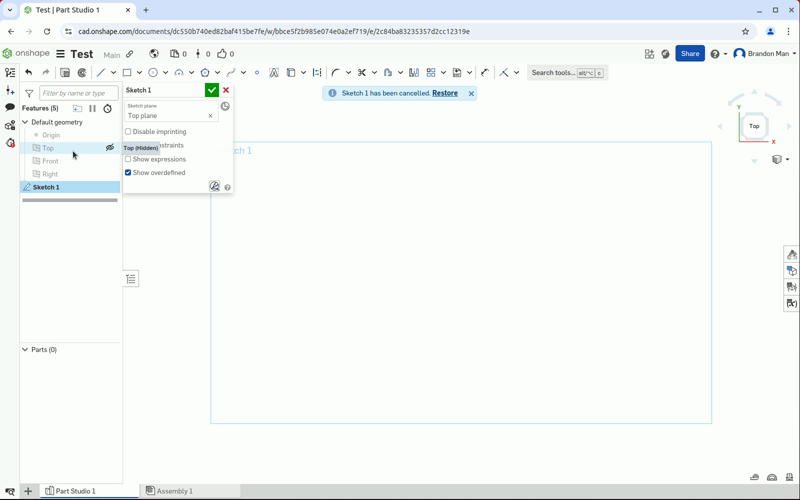
mouse_move(73, 352)
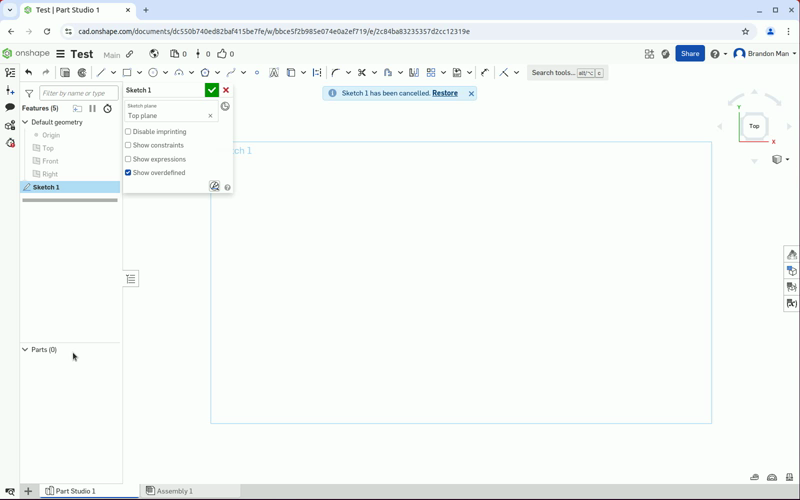
key(y)
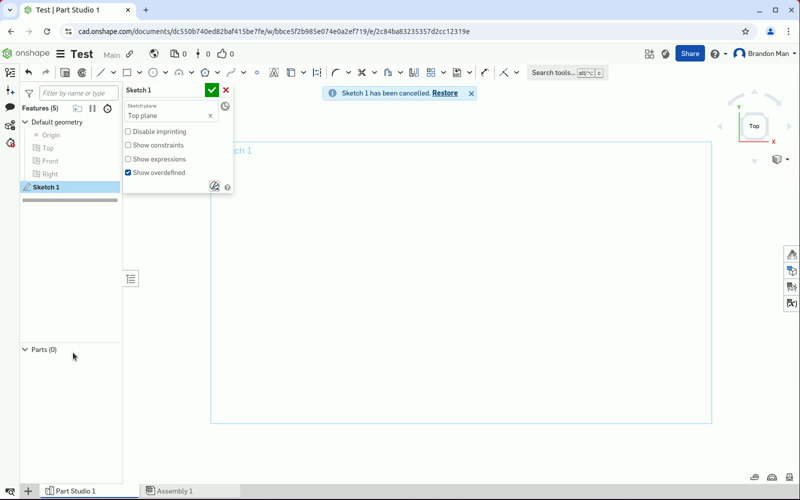
key(l)
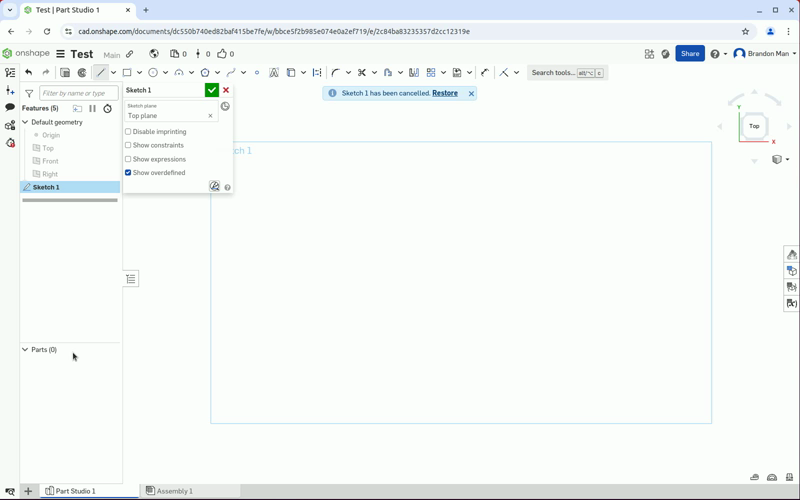
key_down(shift)
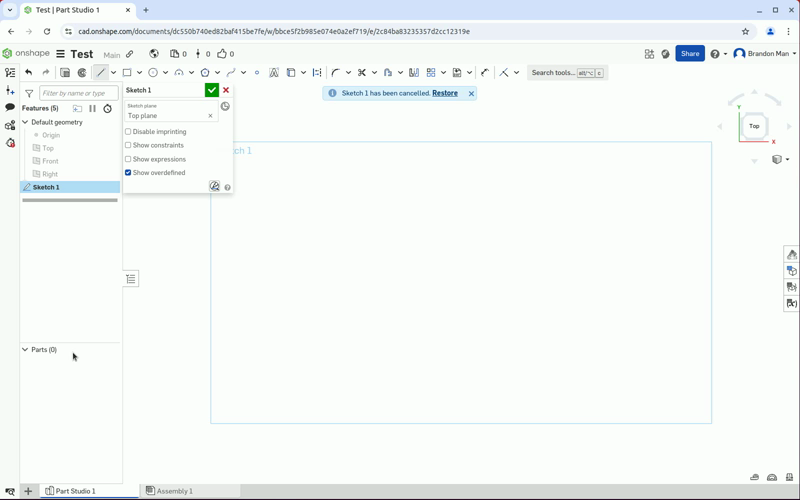
mouse_move(374, 209)
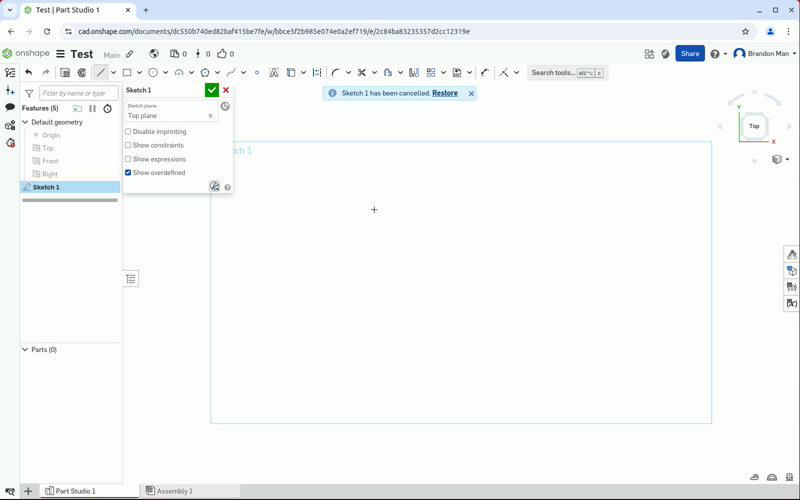
click(374, 209)
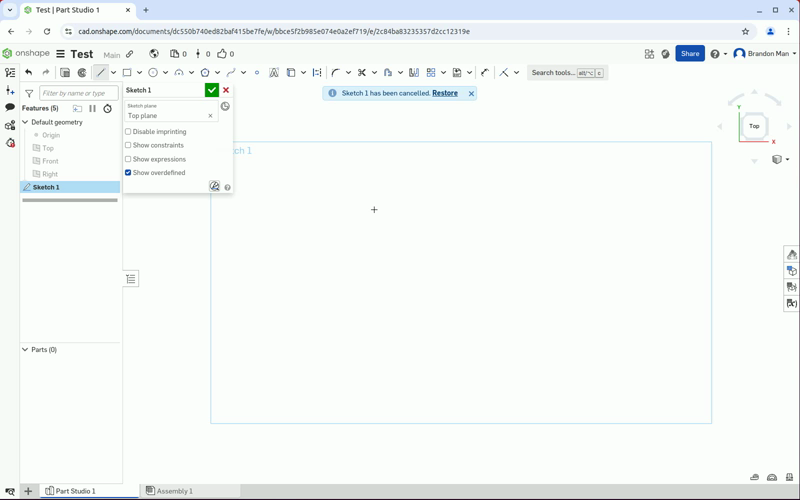
key_up(shift)
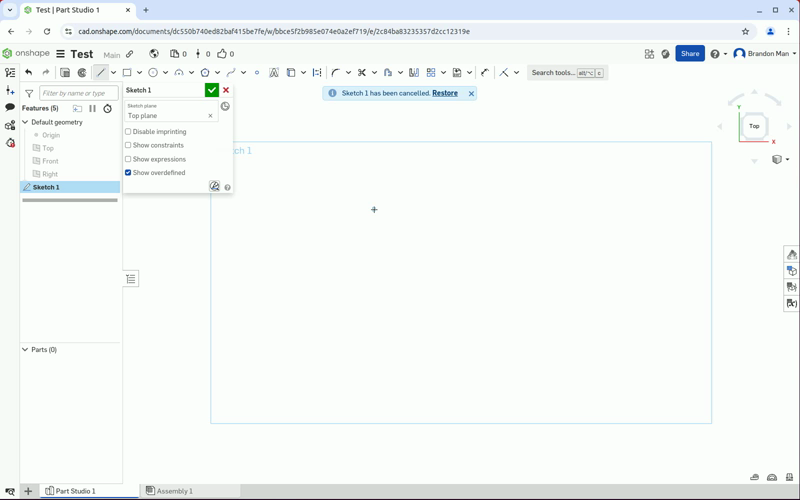
key_down(shift)
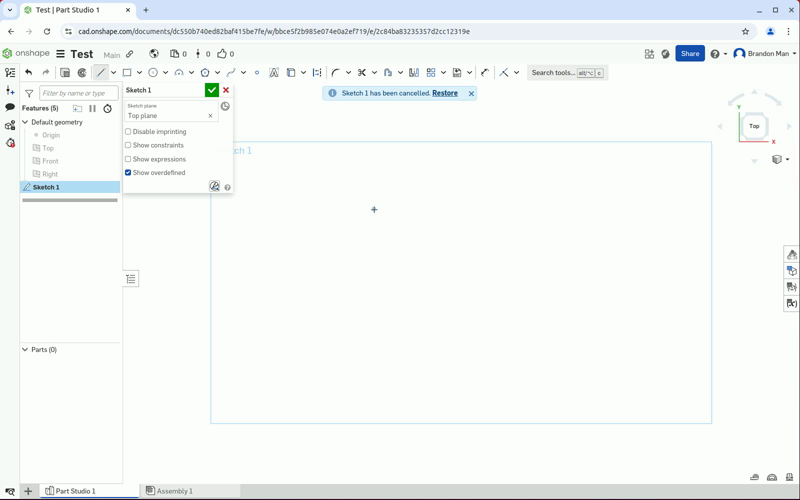
mouse_move(404, 209)
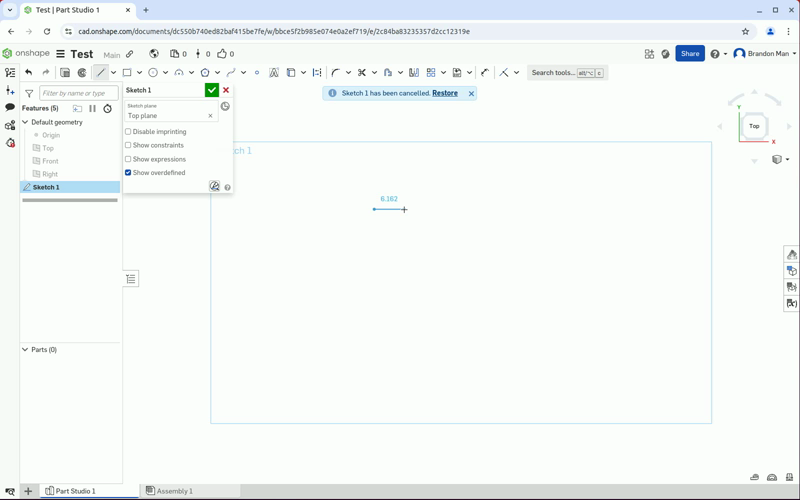
mouse_move(399, 234)
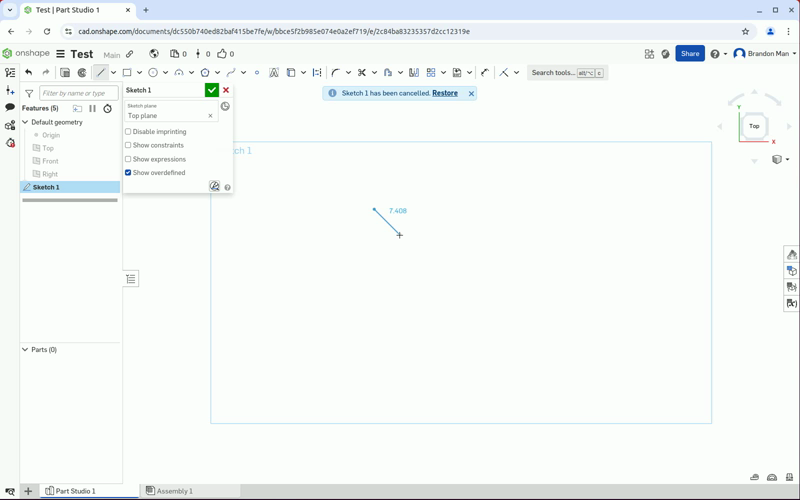
click(399, 234)
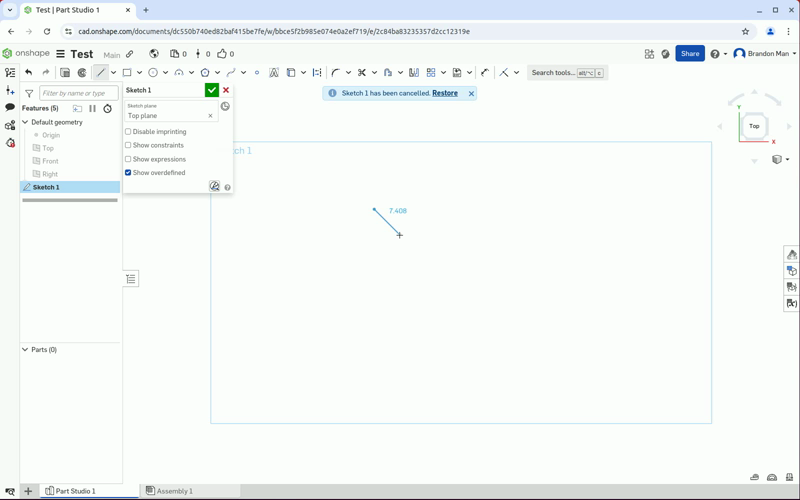
key_up(shift)
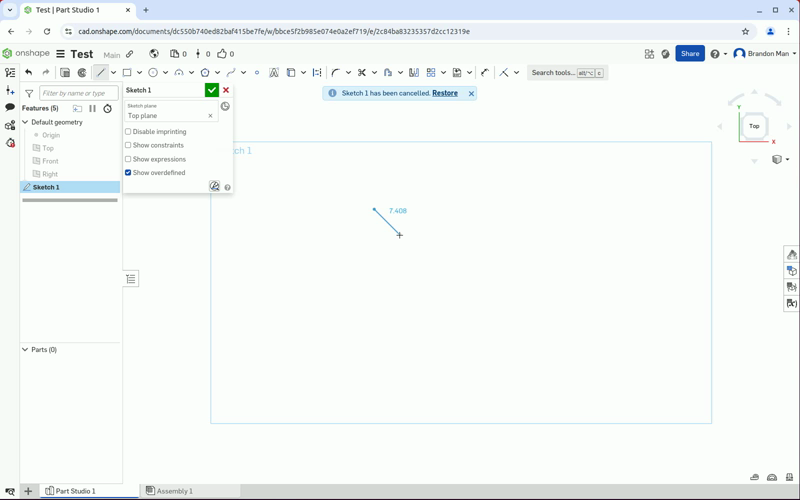
key_down(shift)
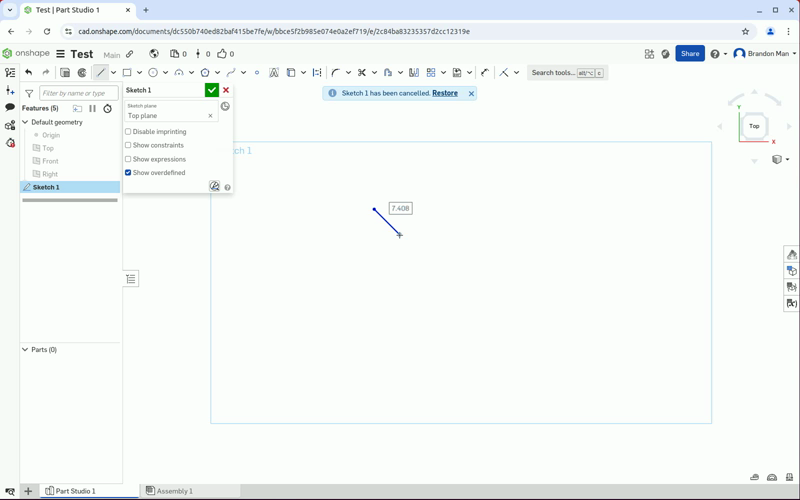
mouse_move(429, 234)
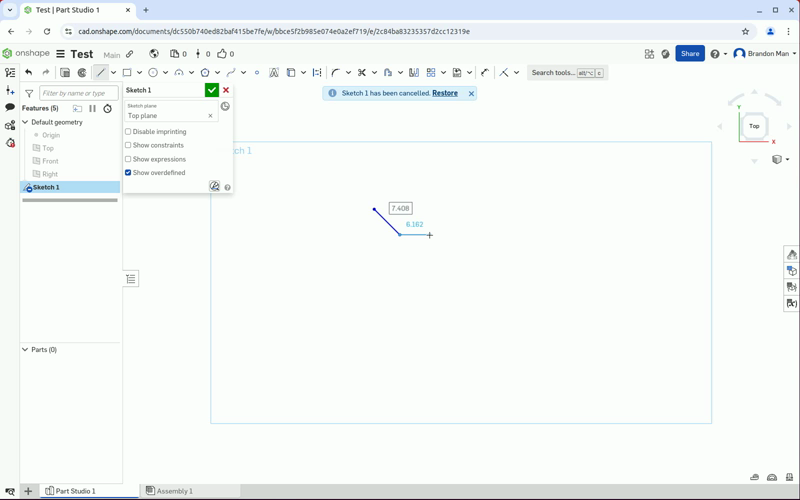
mouse_move(405, 229)
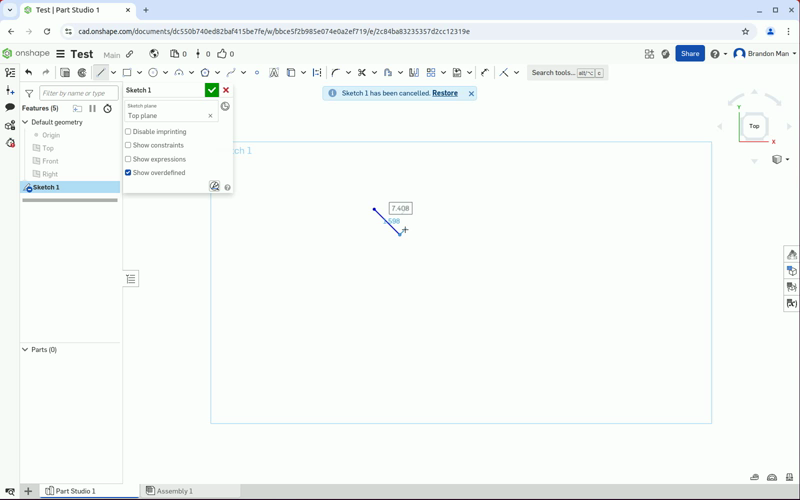
click(405, 229)
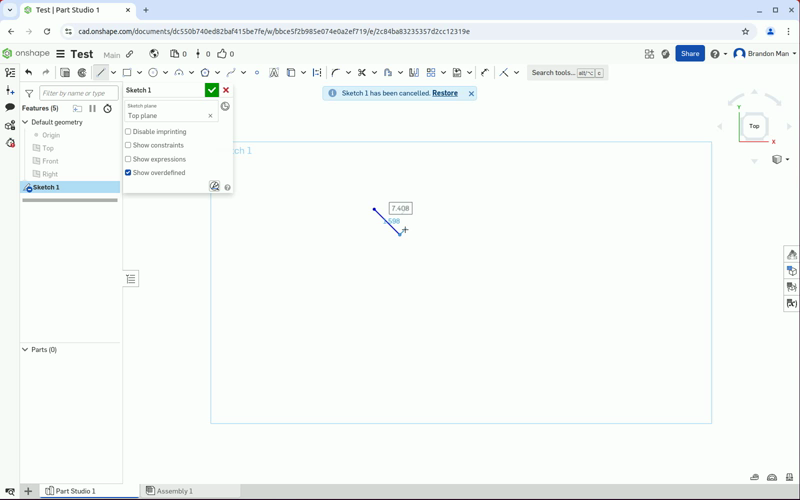
key_up(shift)
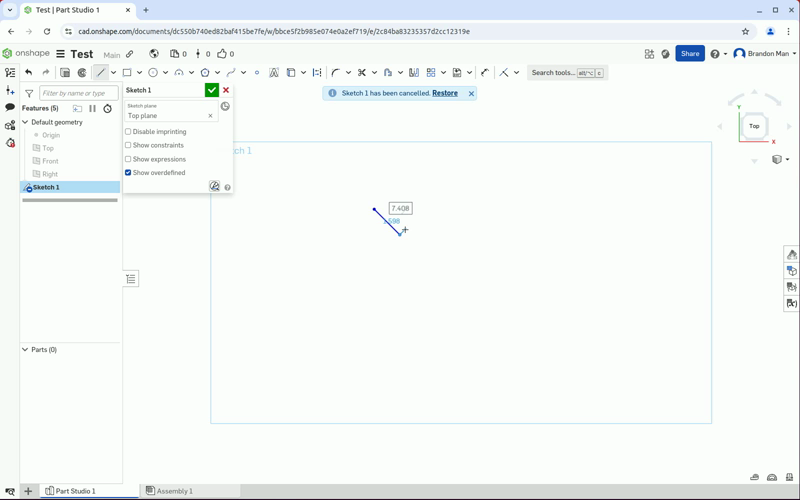
key_down(shift)
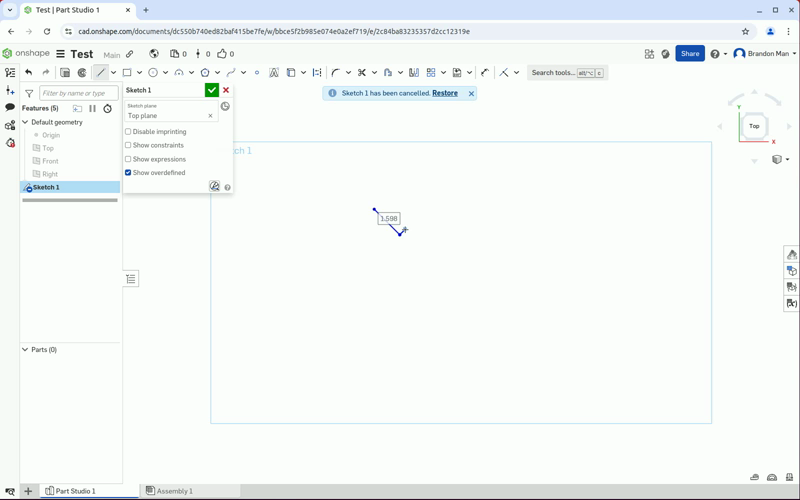
mouse_move(435, 229)
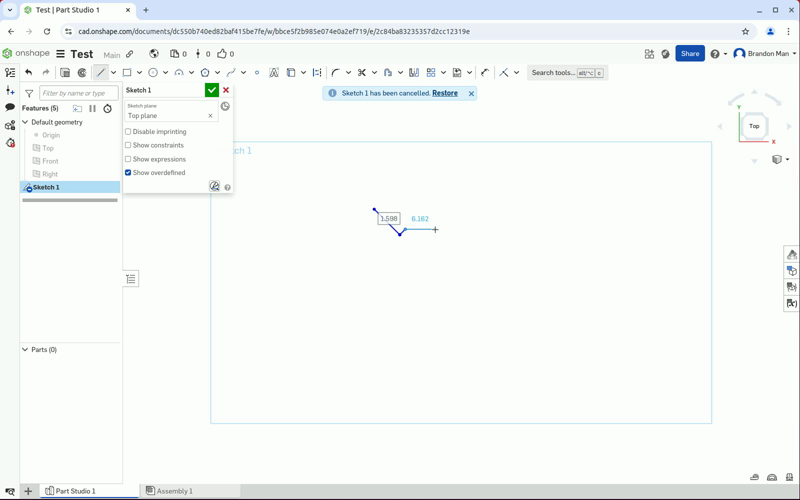
mouse_move(382, 206)
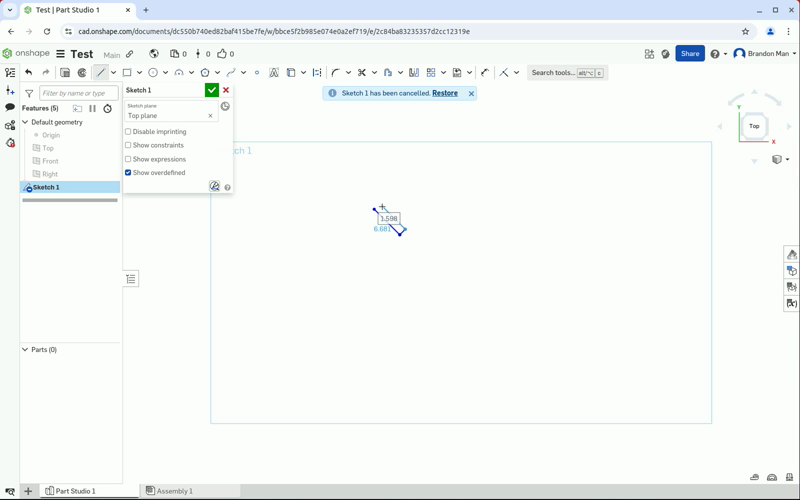
click(382, 206)
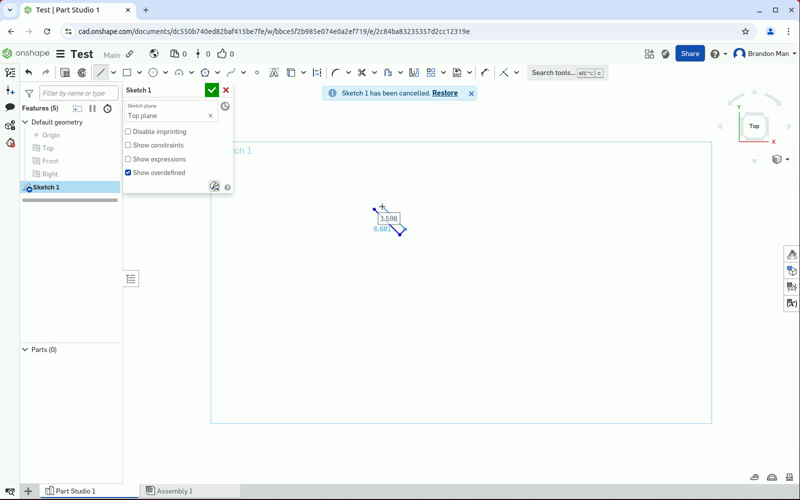
key_up(shift)
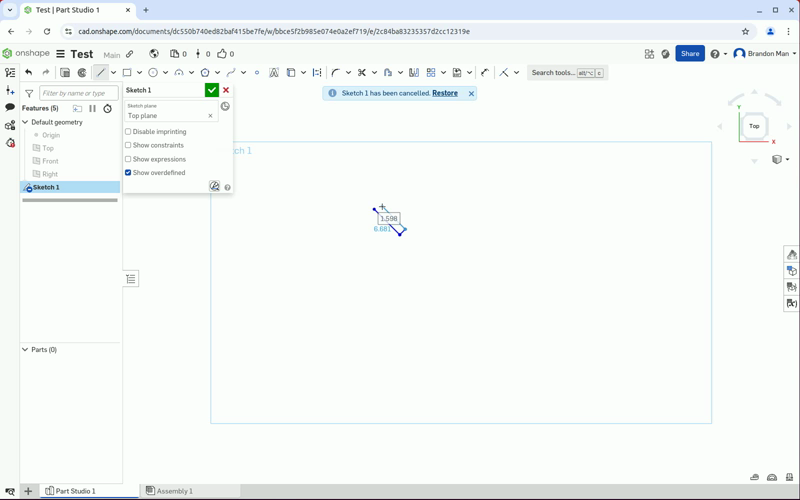
key_down(shift)
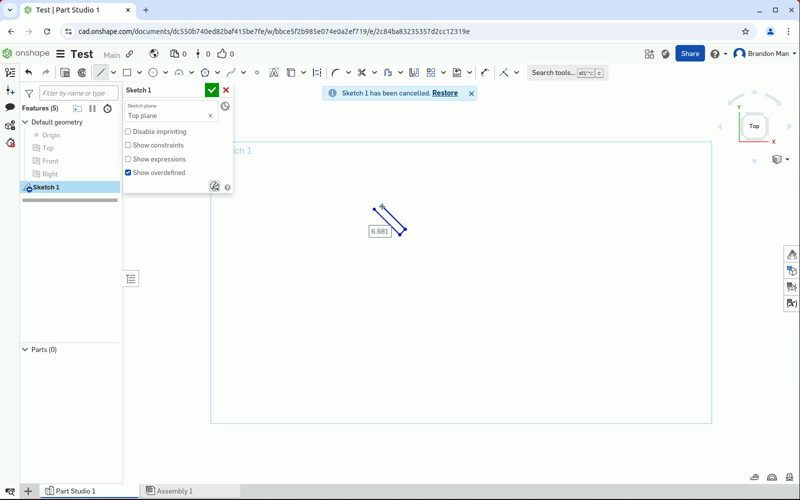
mouse_move(412, 206)
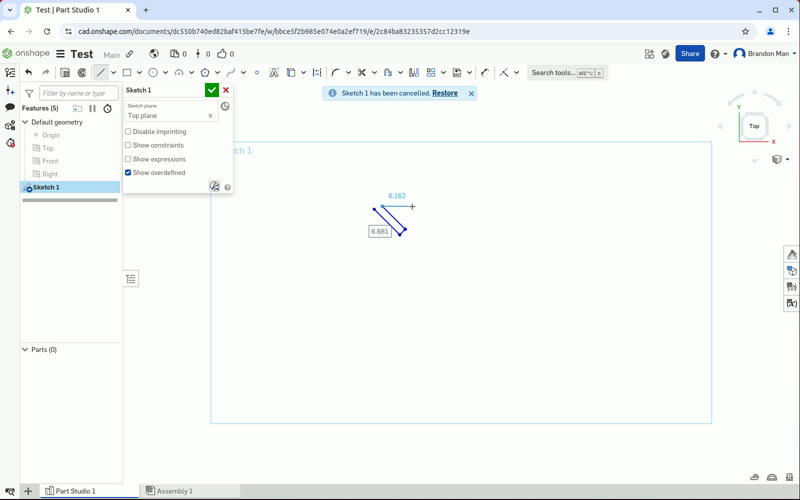
mouse_move(376, 206)
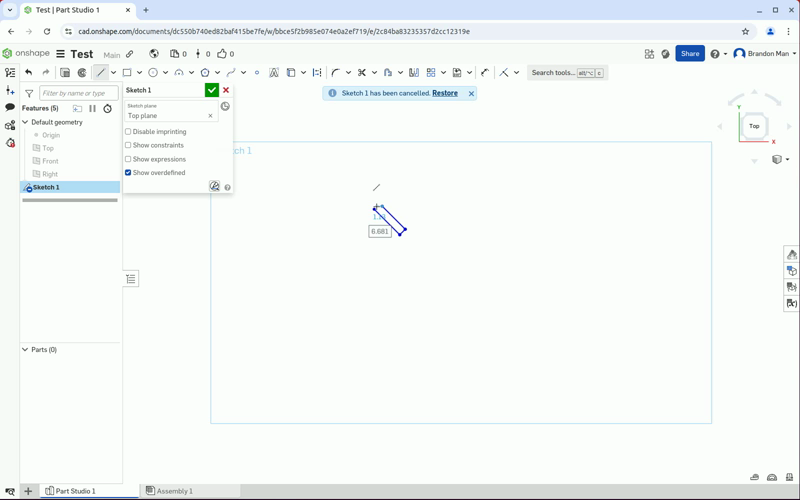
scroll(6)
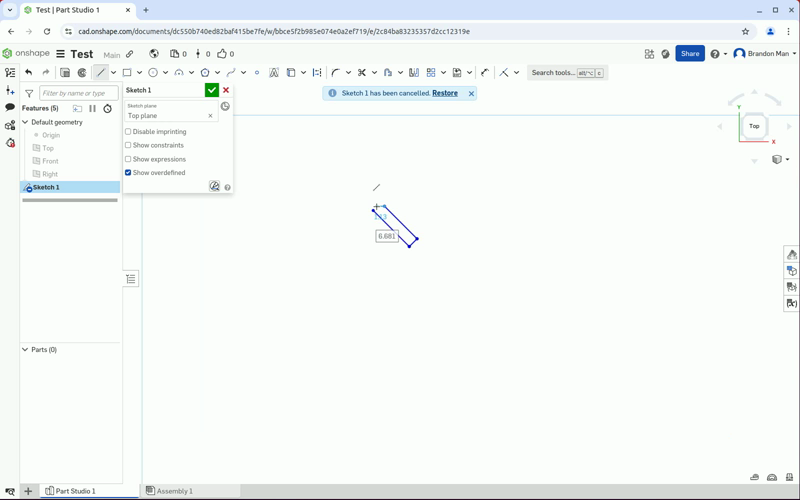
scroll(6)
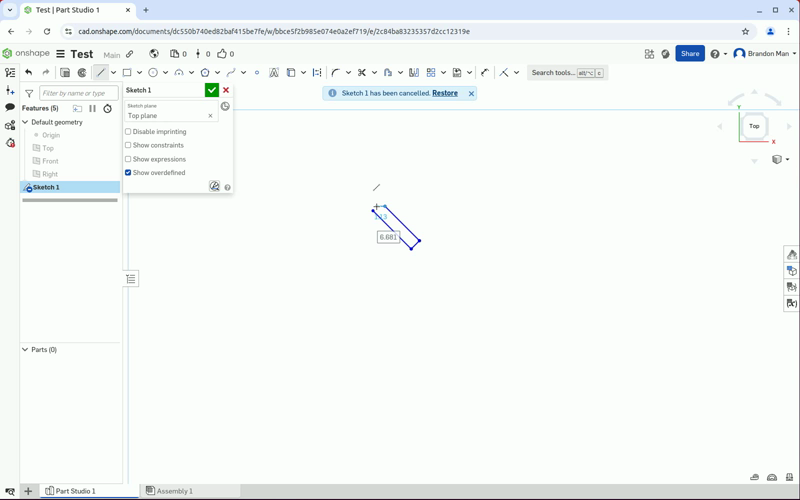
scroll(6)
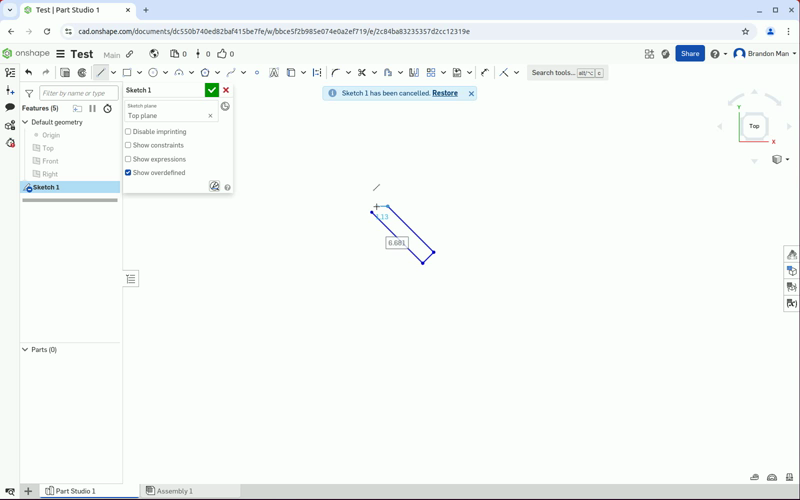
scroll(6)
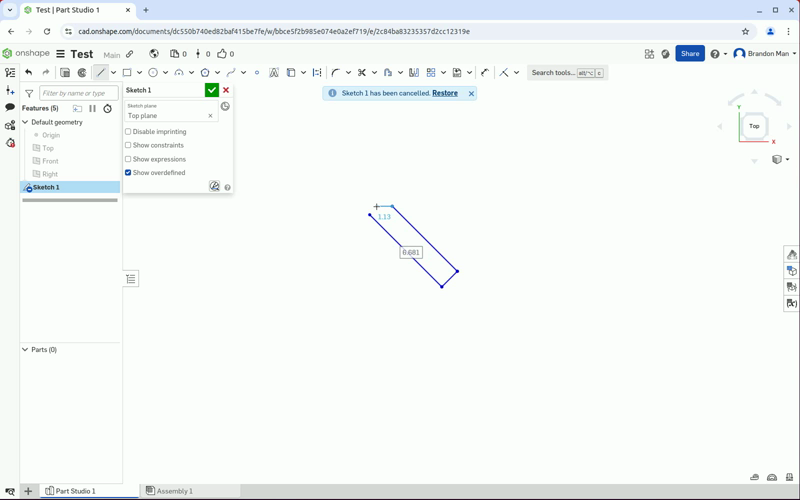
scroll(6)
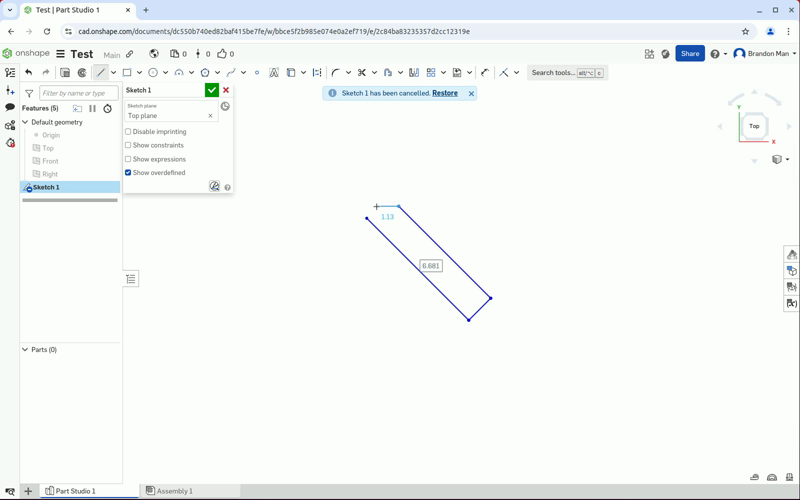
scroll(6)
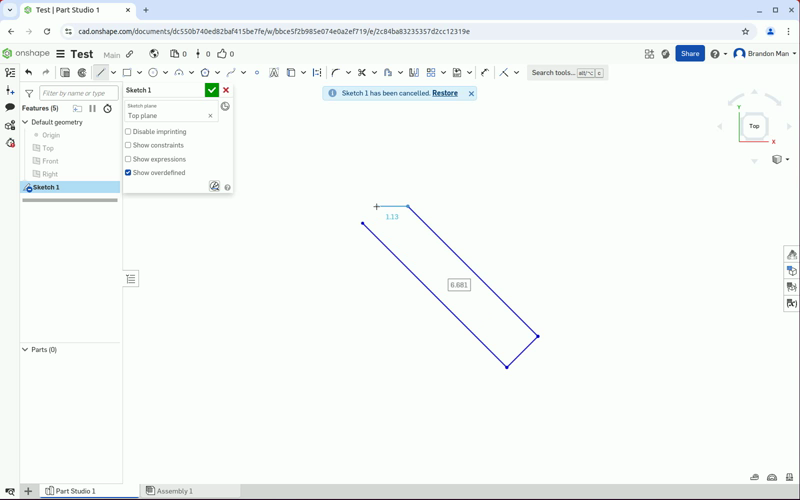
scroll(6)
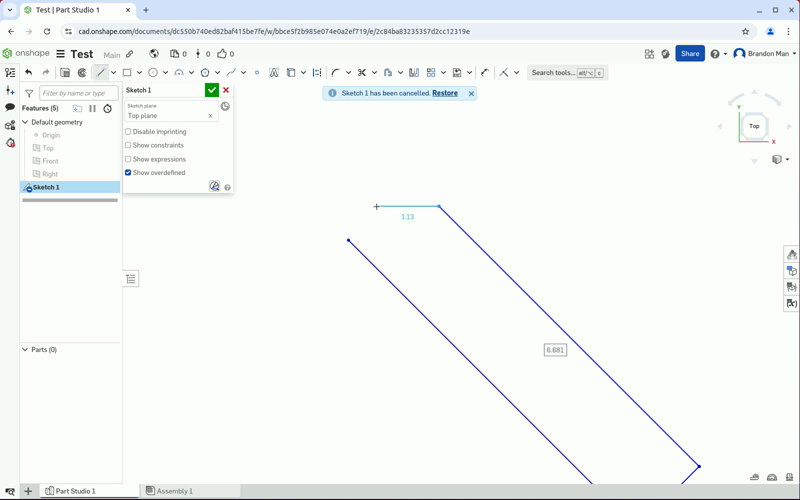
click(376, 206)
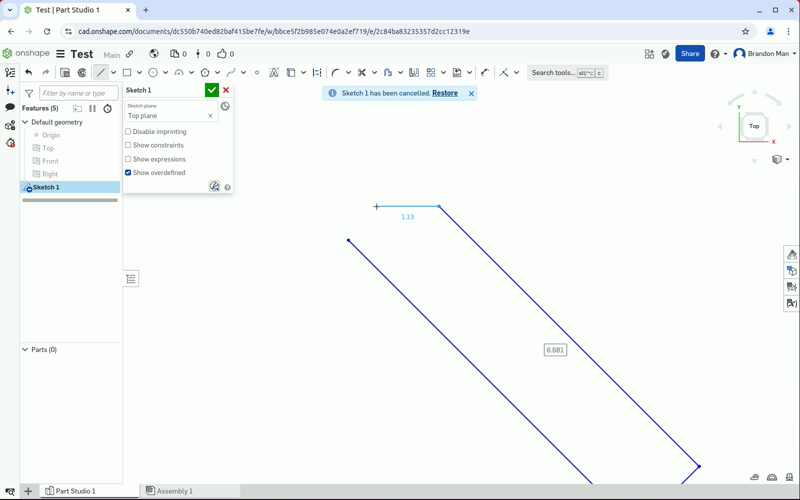
scroll(-6)
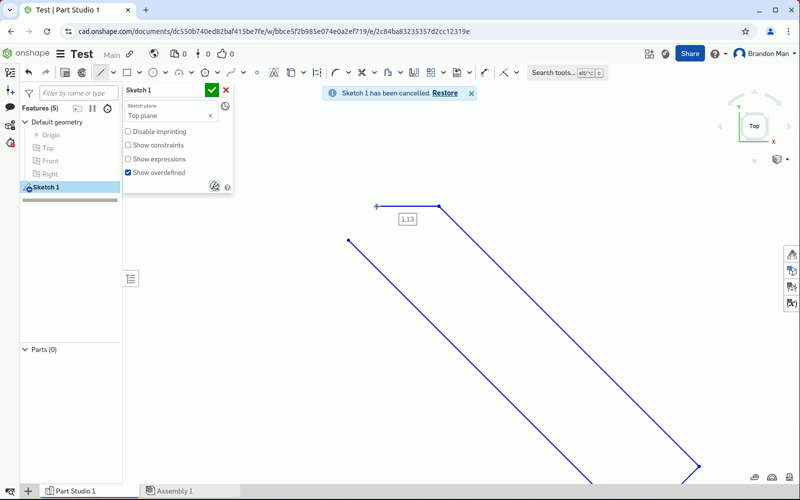
scroll(-6)
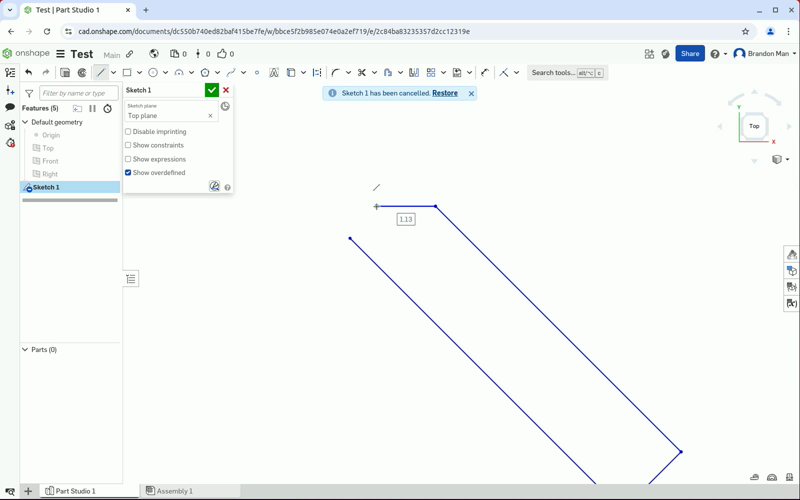
scroll(-6)
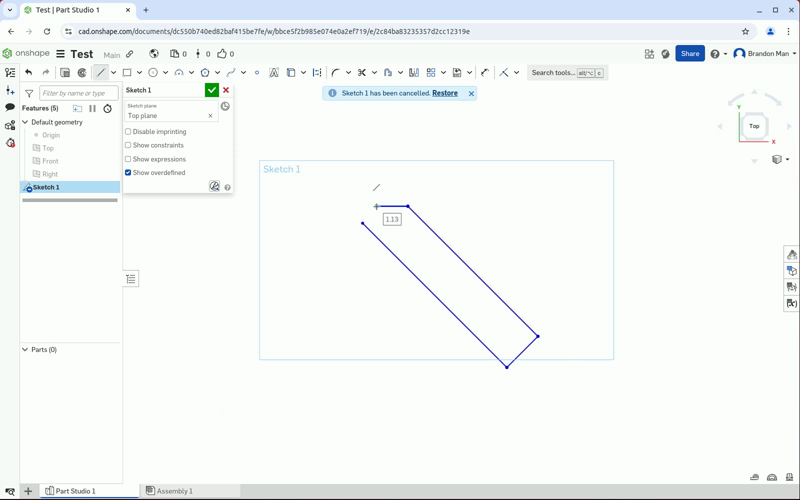
scroll(-6)
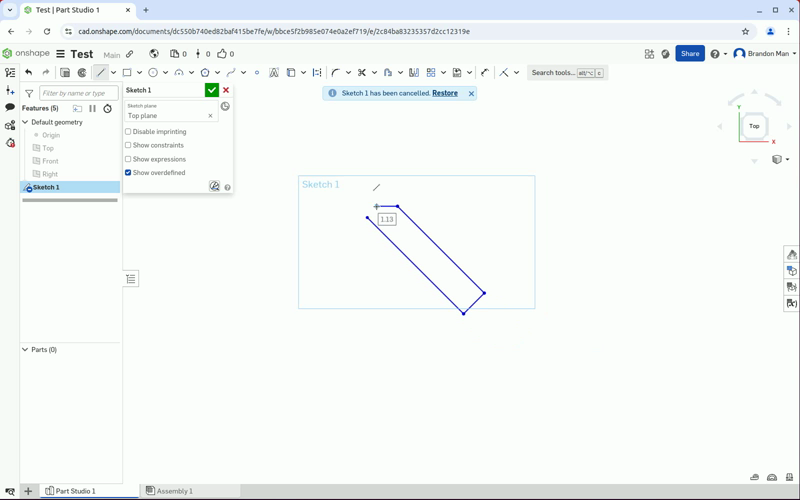
scroll(-6)
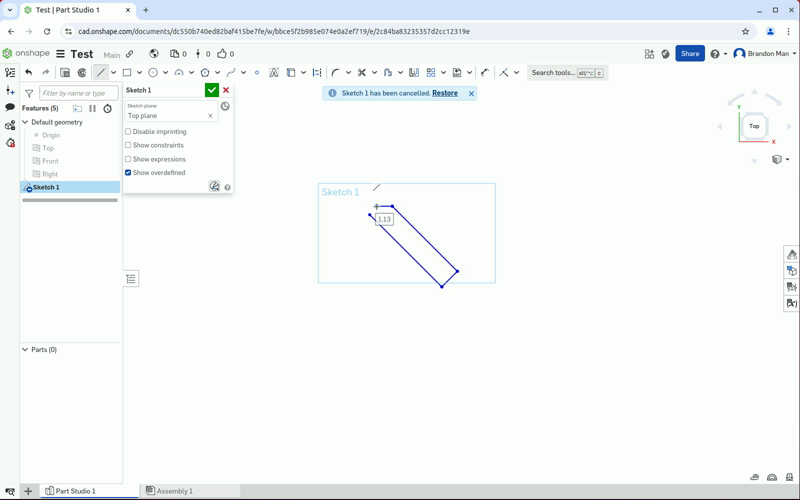
scroll(-6)
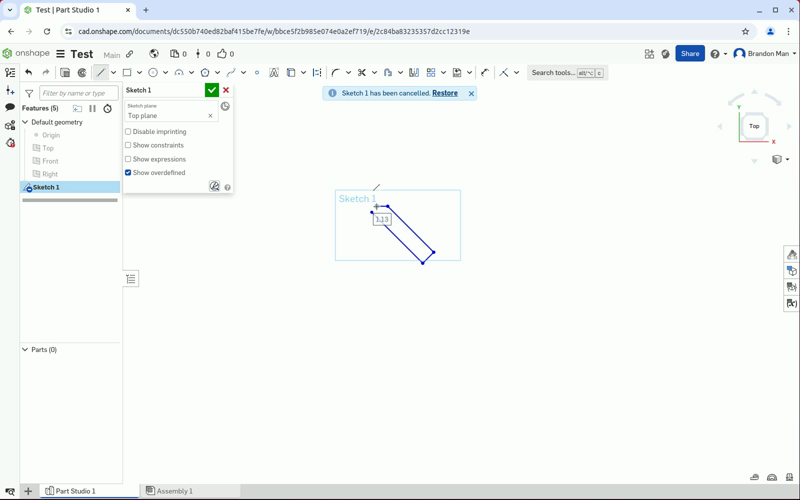
scroll(-6)
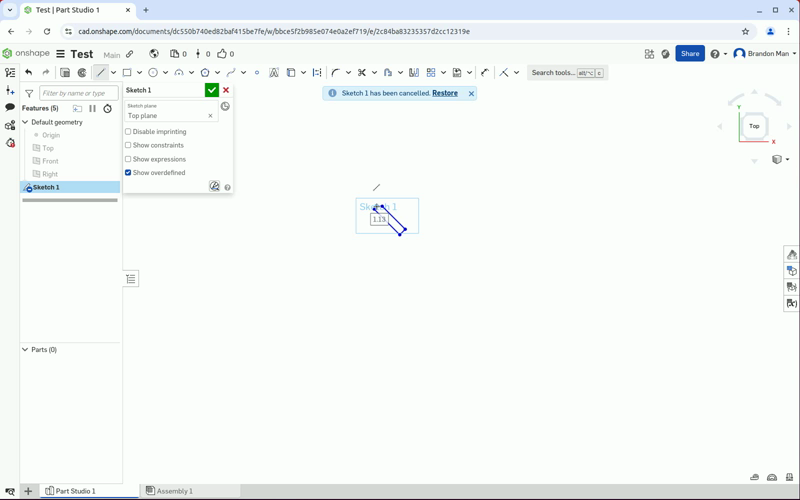
key_up(shift)
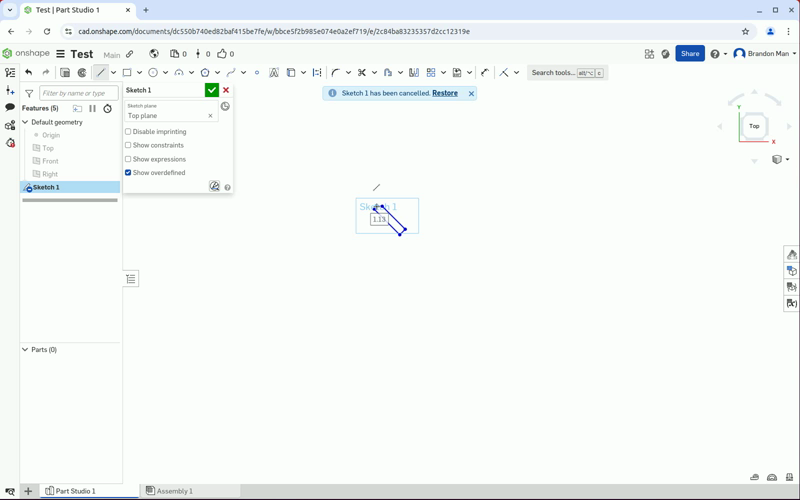
mouse_move(406, 206)
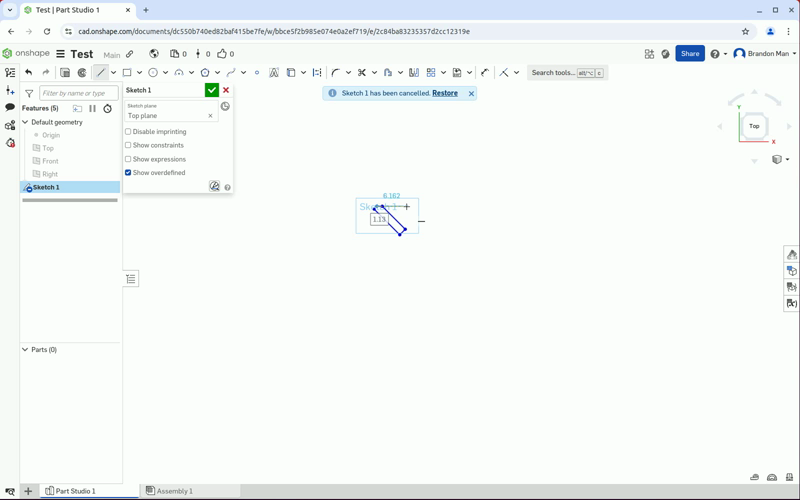
key_down(shift)
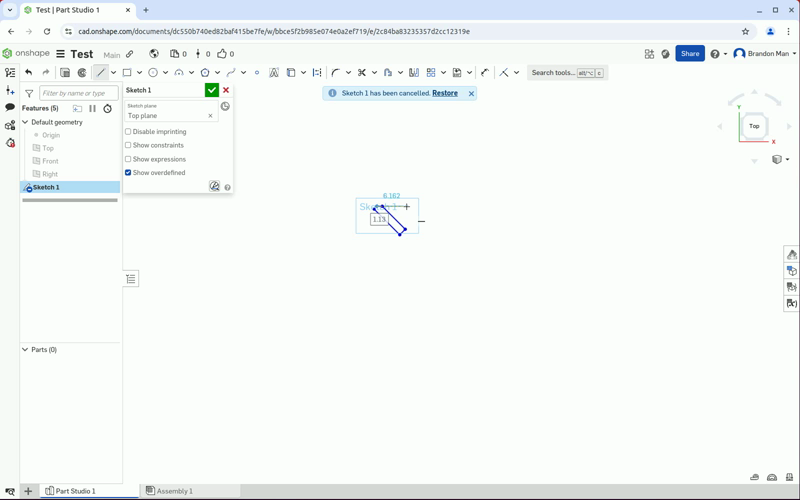
mouse_move(374, 209)
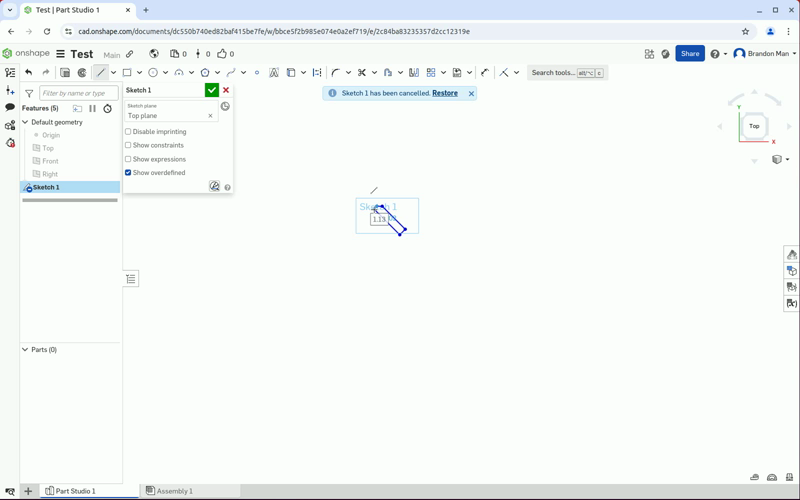
scroll(6)
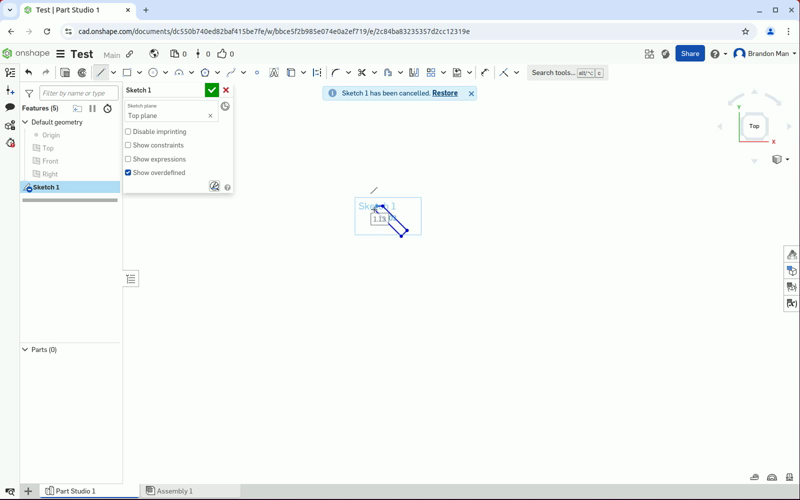
scroll(6)
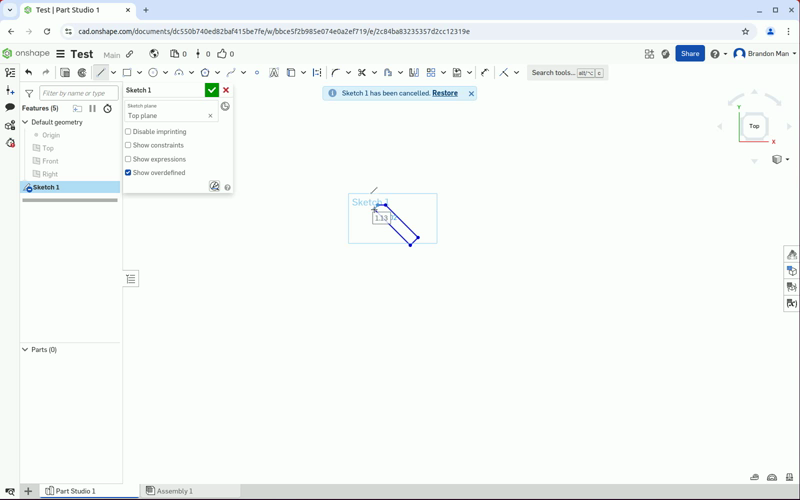
scroll(6)
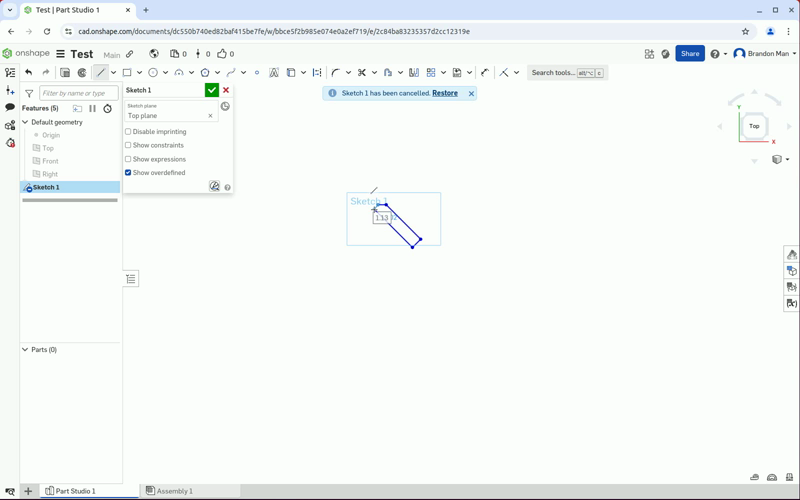
scroll(6)
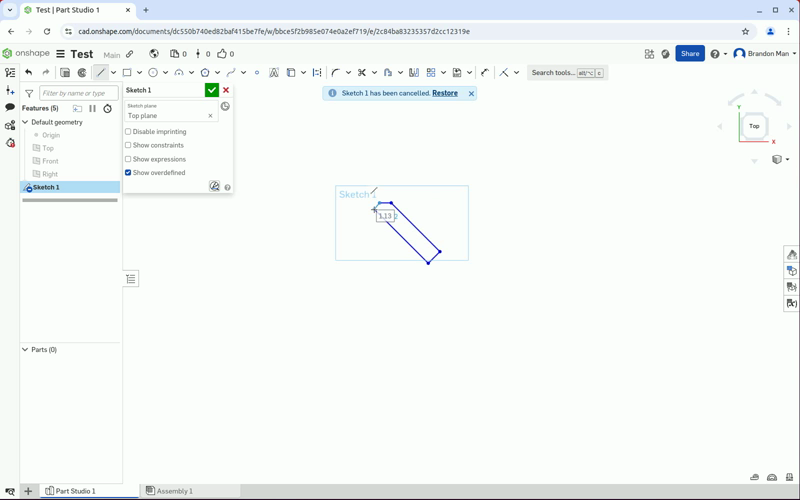
scroll(6)
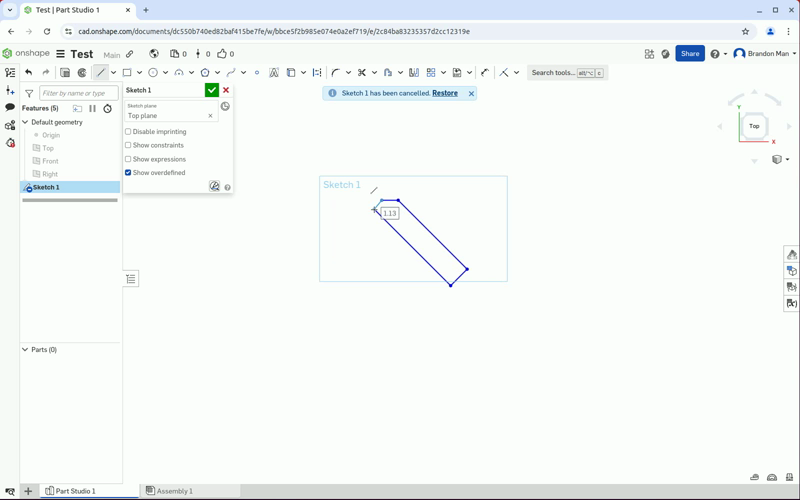
scroll(6)
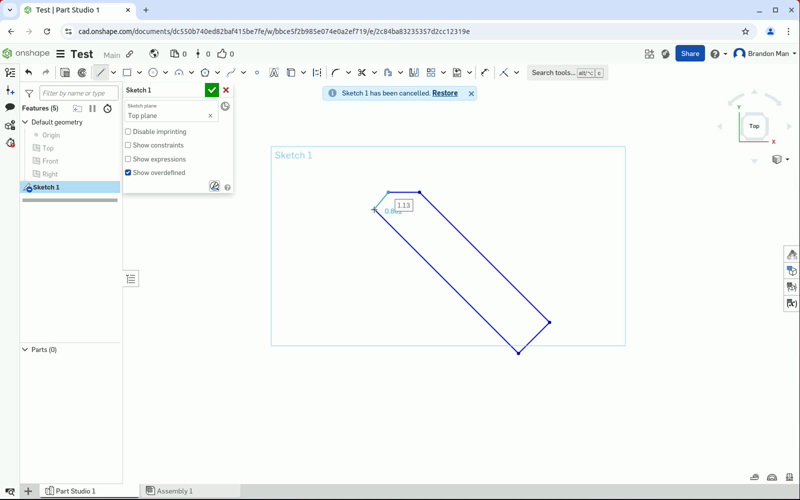
scroll(6)
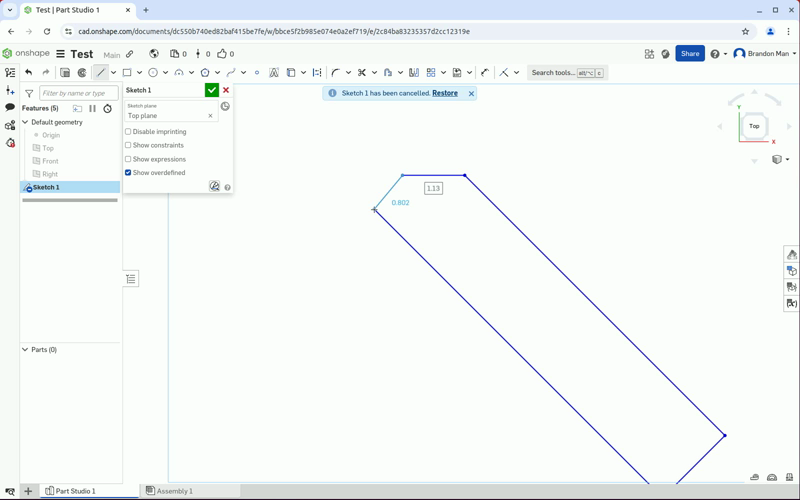
key_up(shift)
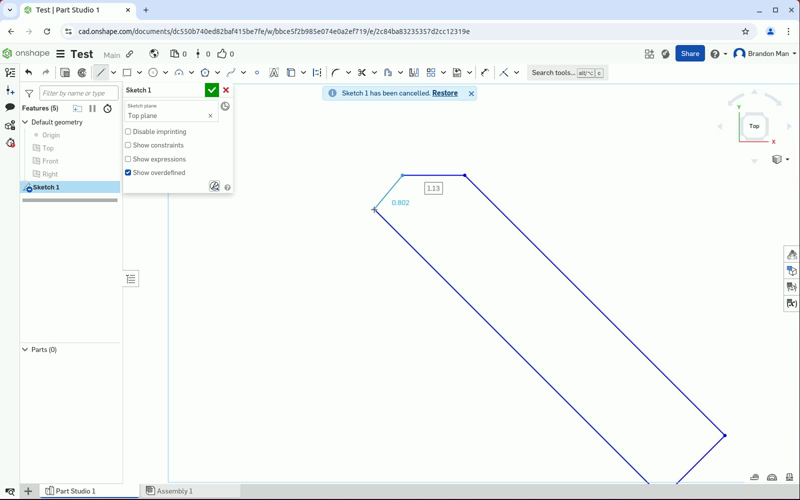
click(374, 209)
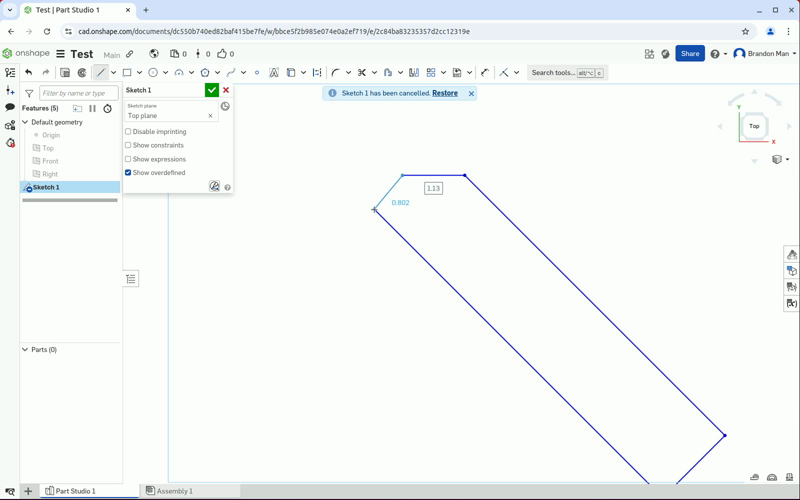
scroll(-6)
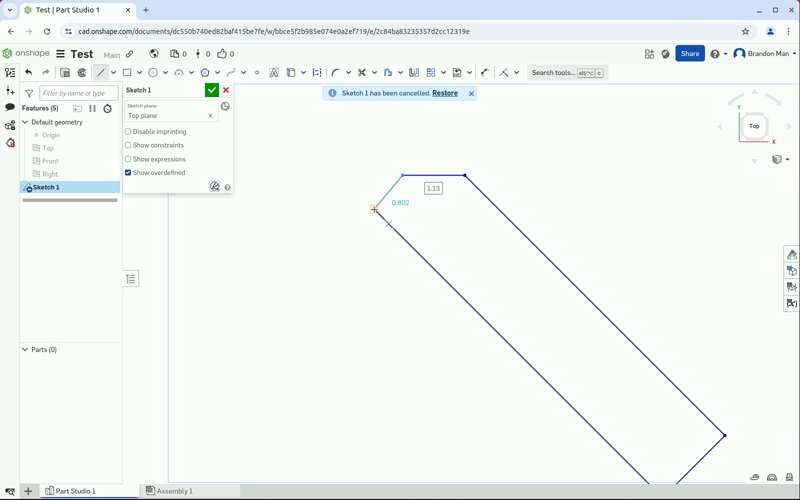
scroll(-6)
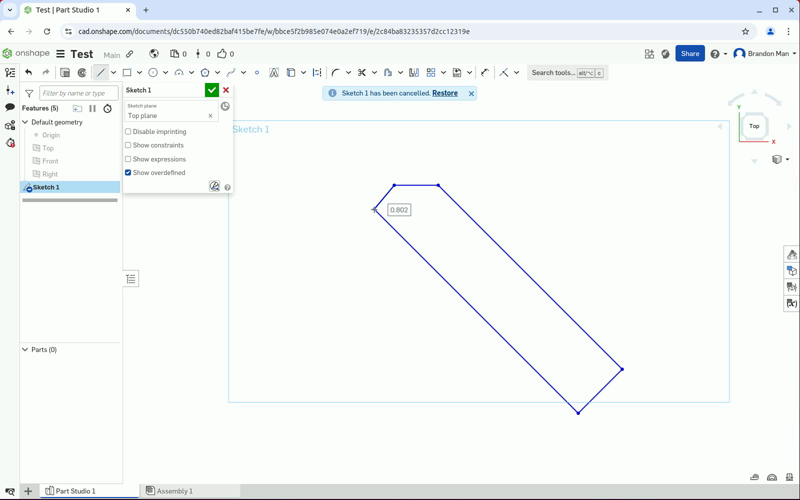
scroll(-6)
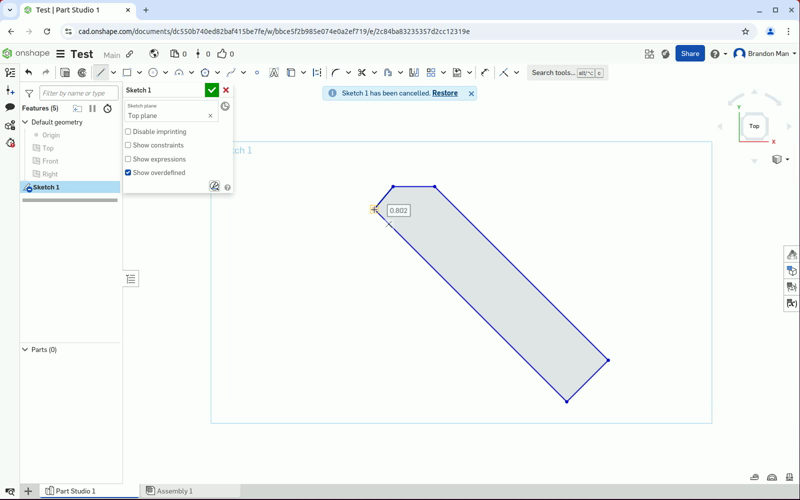
scroll(-6)
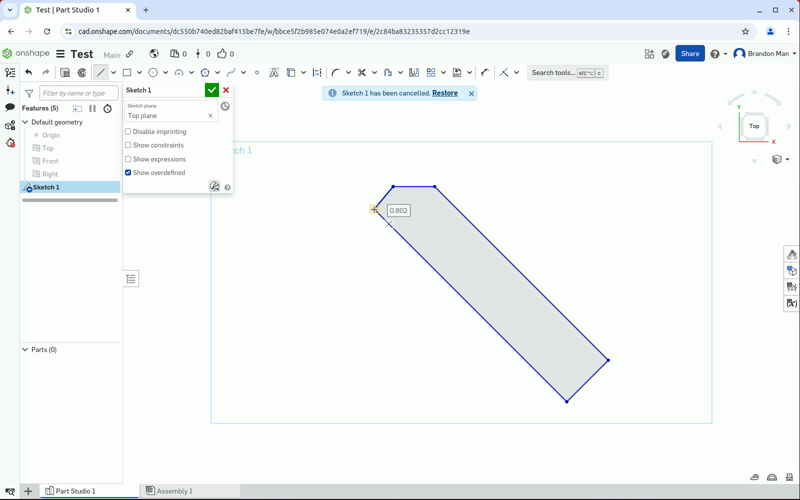
scroll(-6)
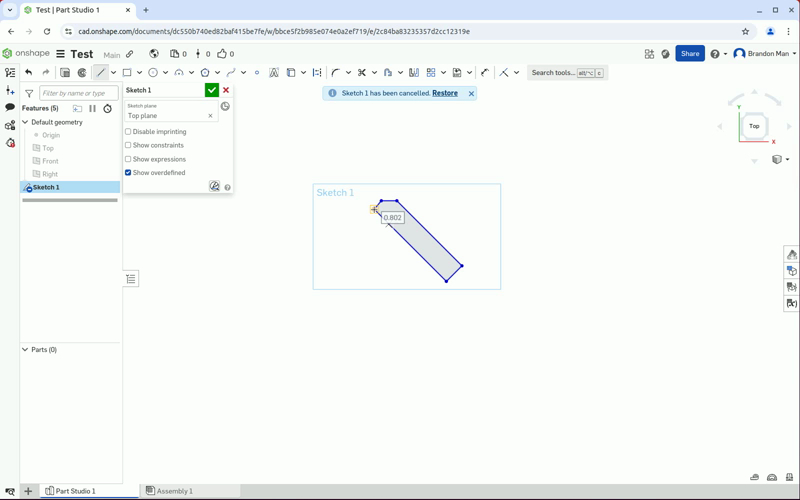
scroll(-6)
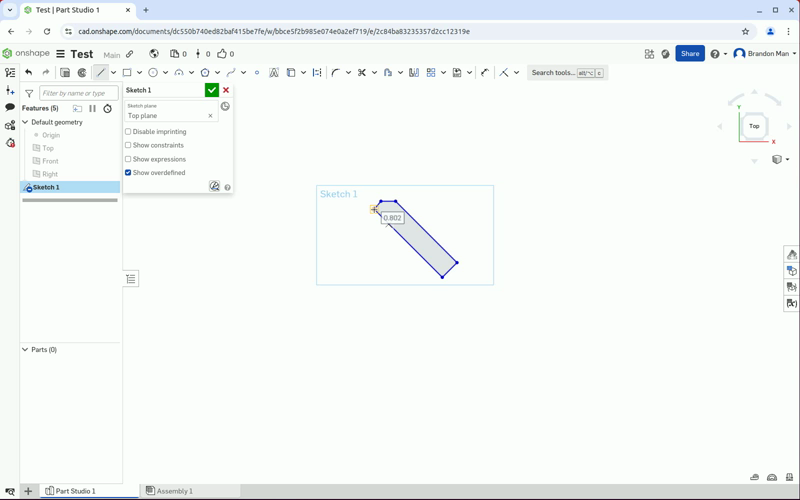
scroll(-6)
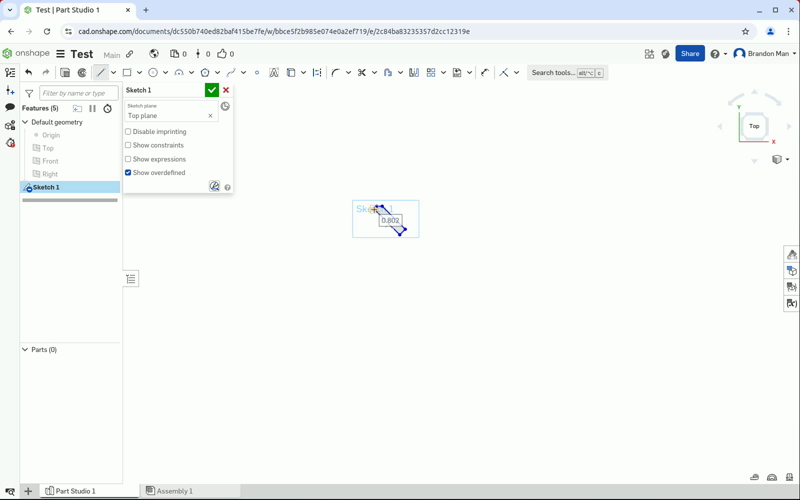
key(esc)
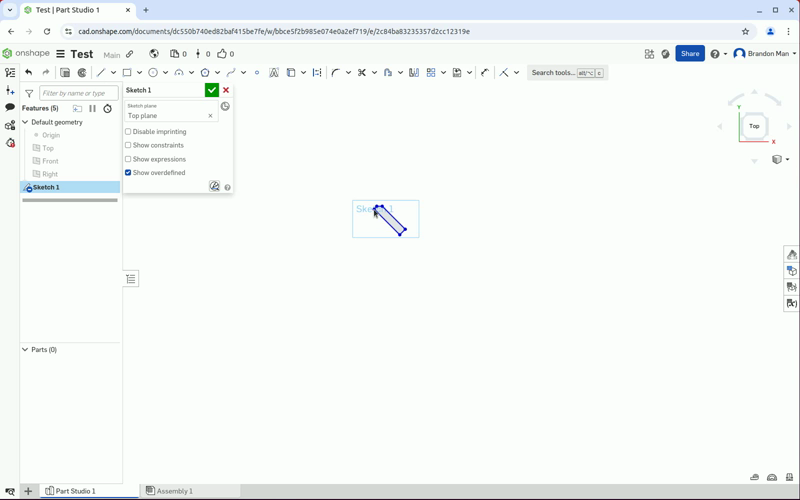
mouse_move(400, 225)
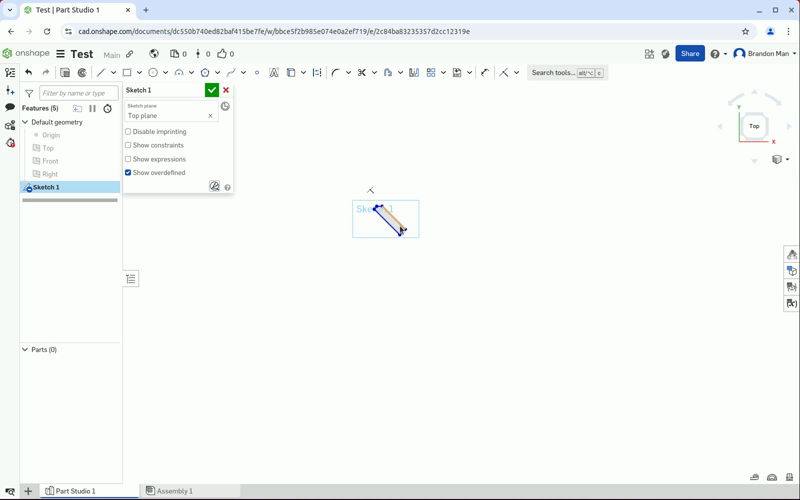
scroll(6)
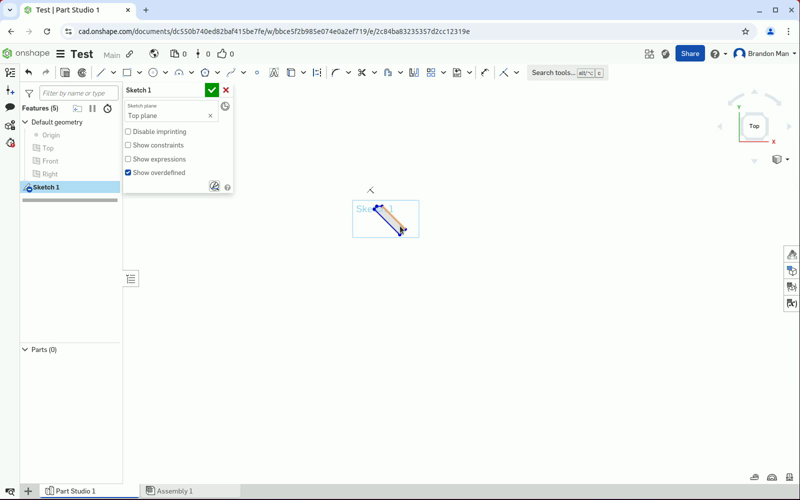
scroll(6)
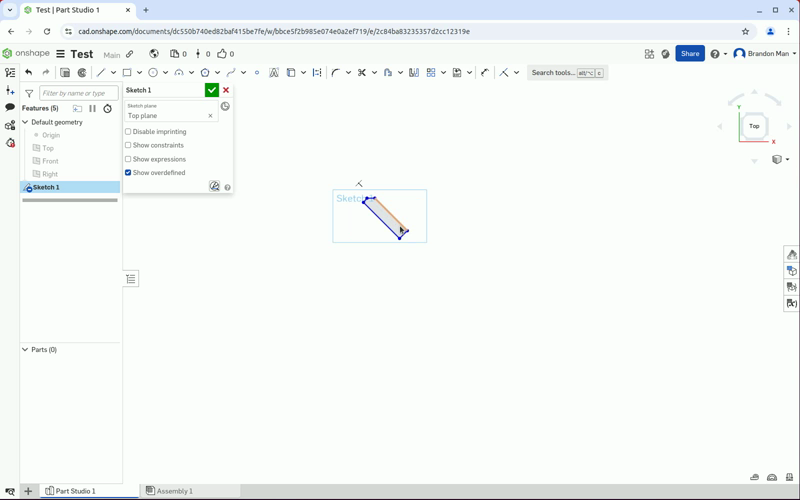
scroll(6)
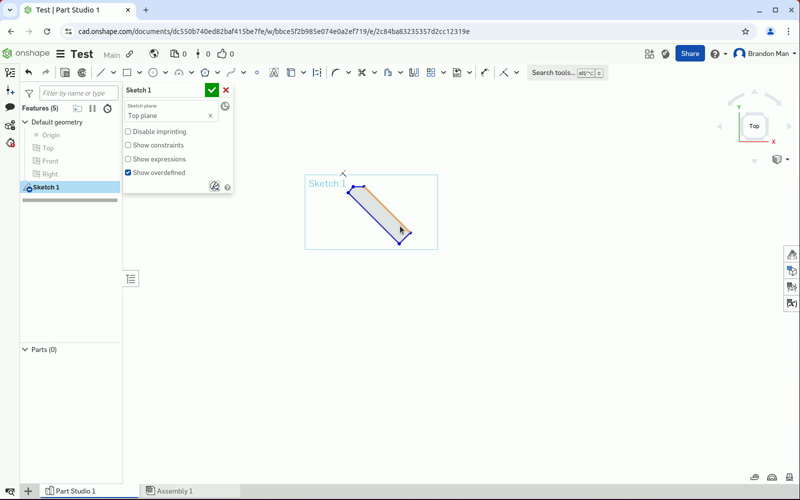
scroll(6)
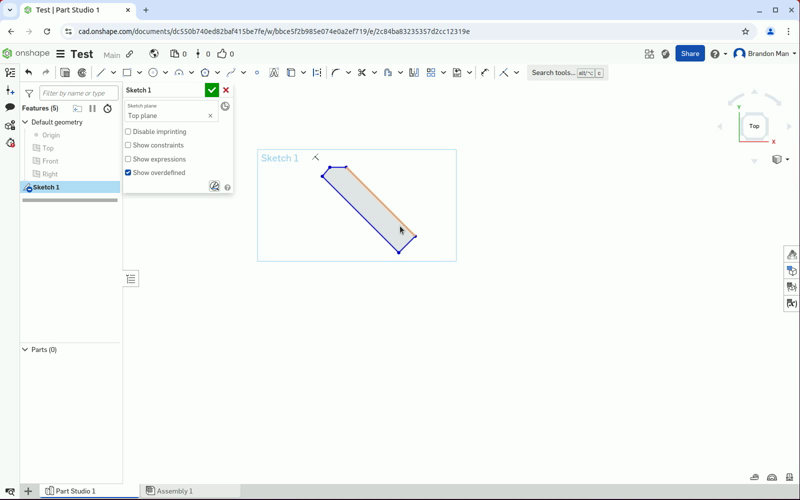
scroll(6)
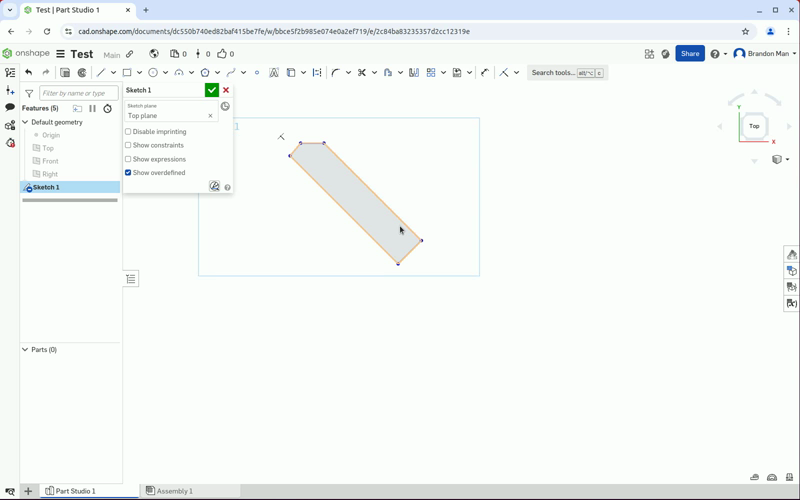
scroll(6)
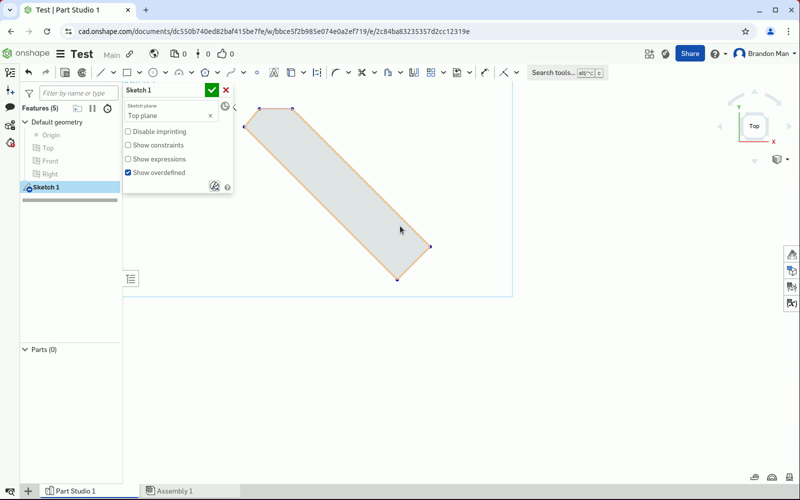
scroll(6)
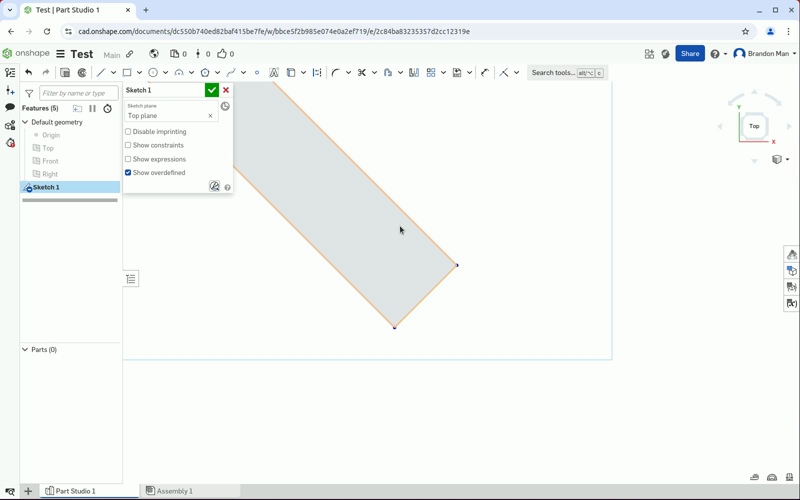
click(400, 225)
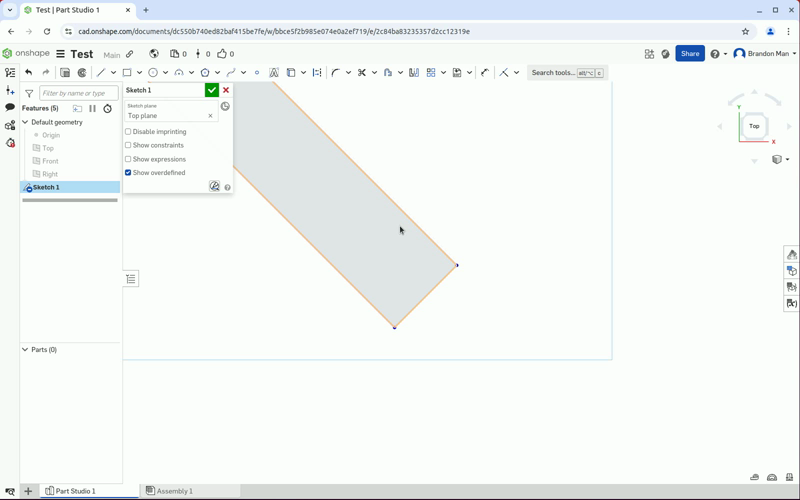
scroll(-6)
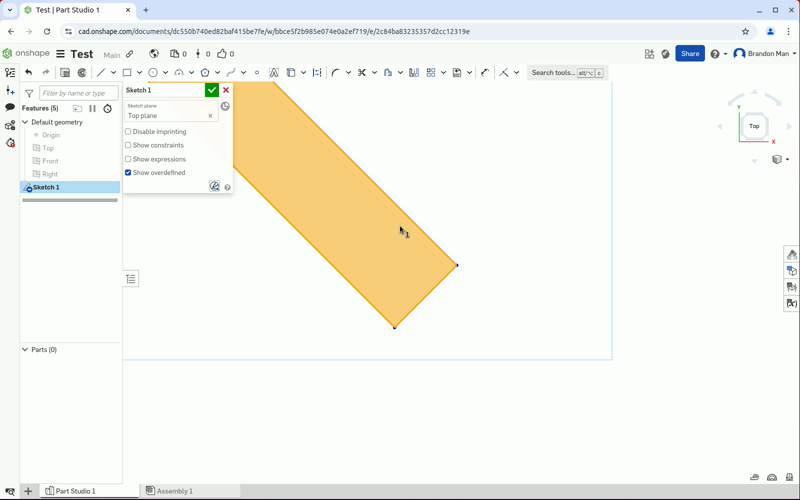
scroll(-6)
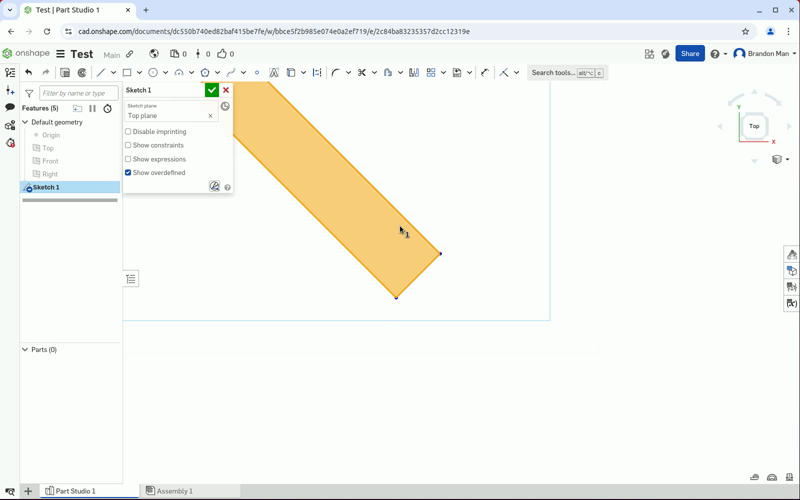
scroll(-6)
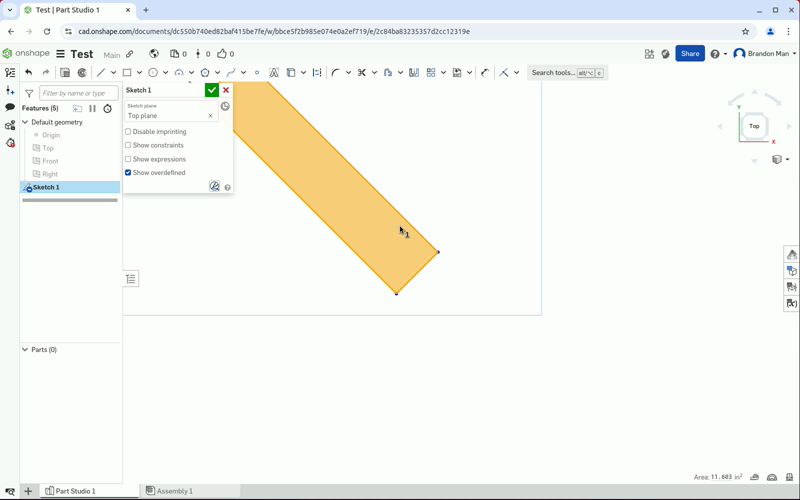
scroll(-6)
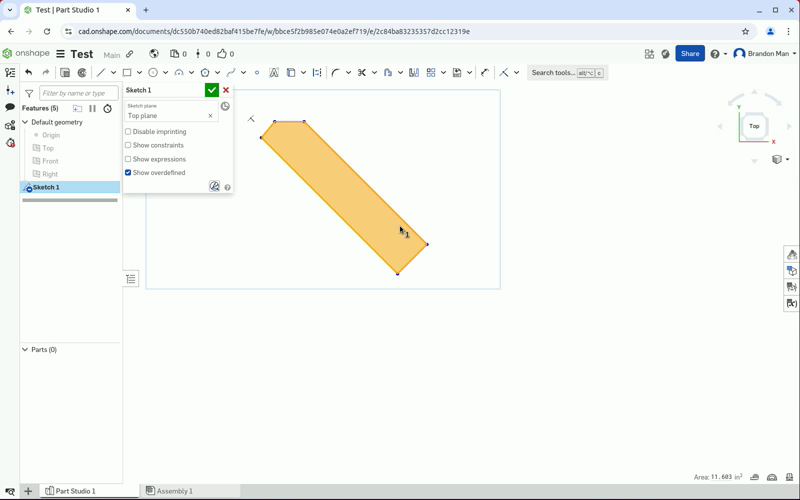
scroll(-6)
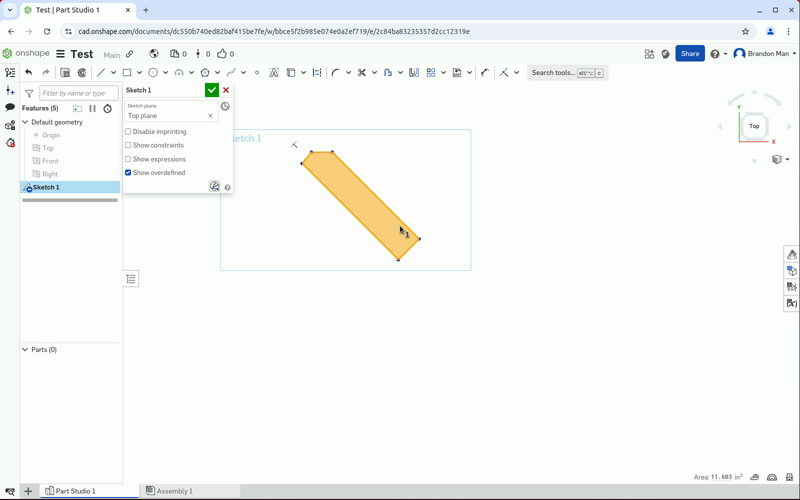
scroll(-6)
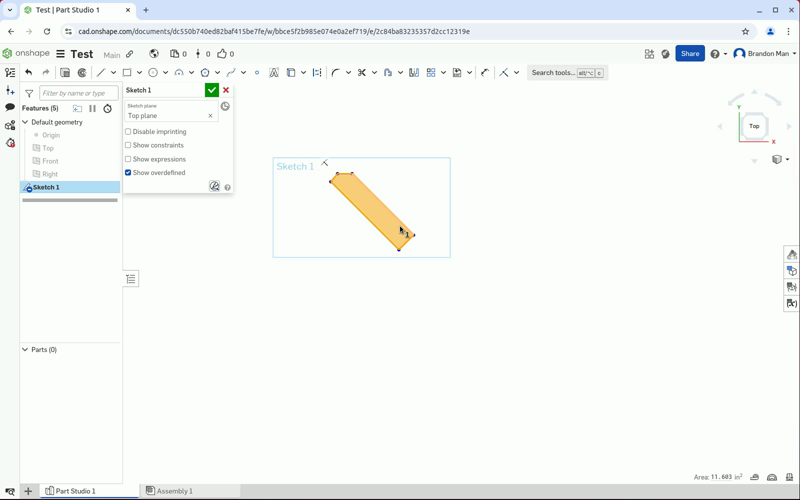
scroll(-6)
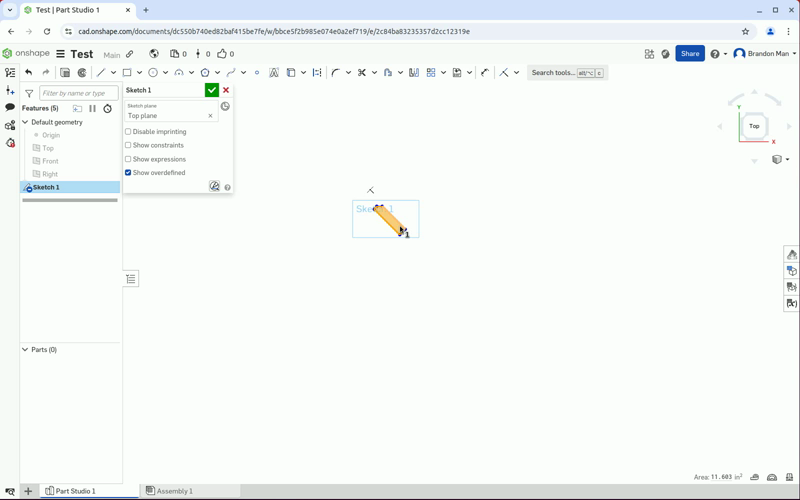
mouse_move(73, 352)
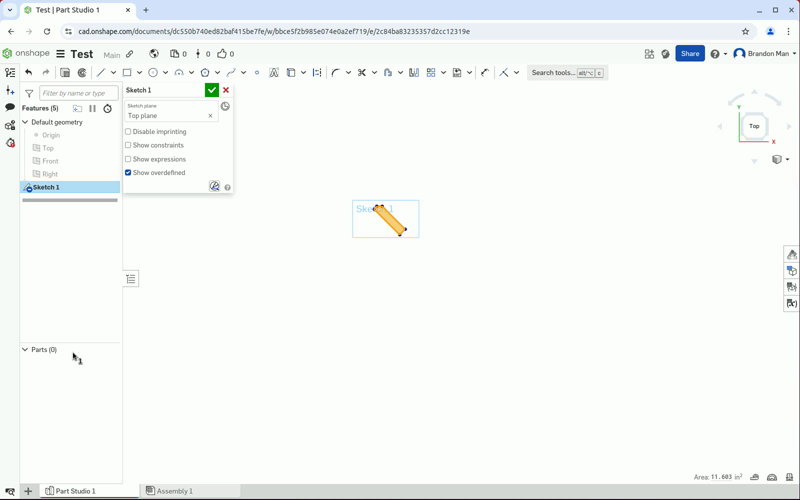
key(shift+y)
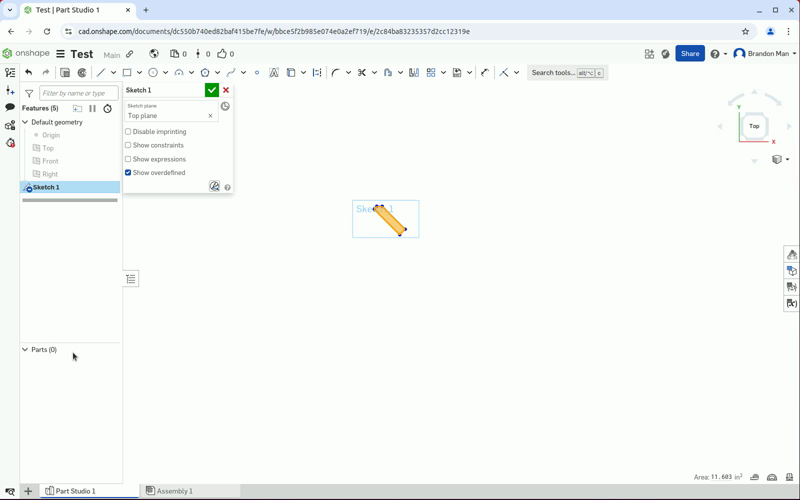
key(shift+e)
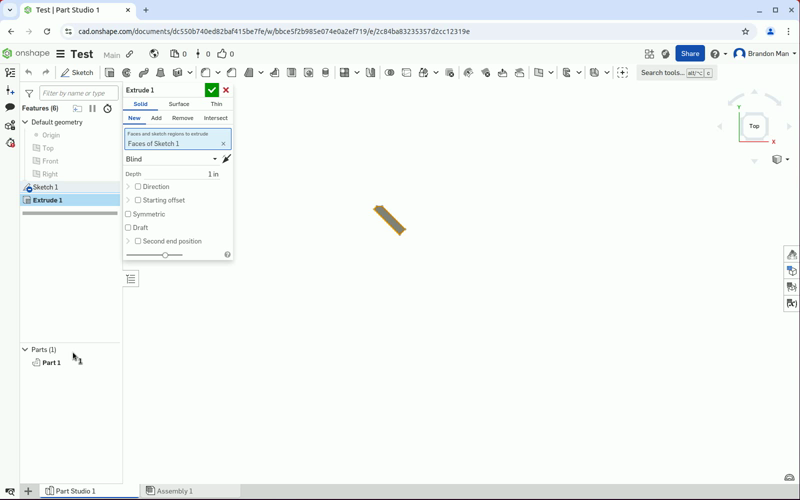
mouse_move(143, 106)
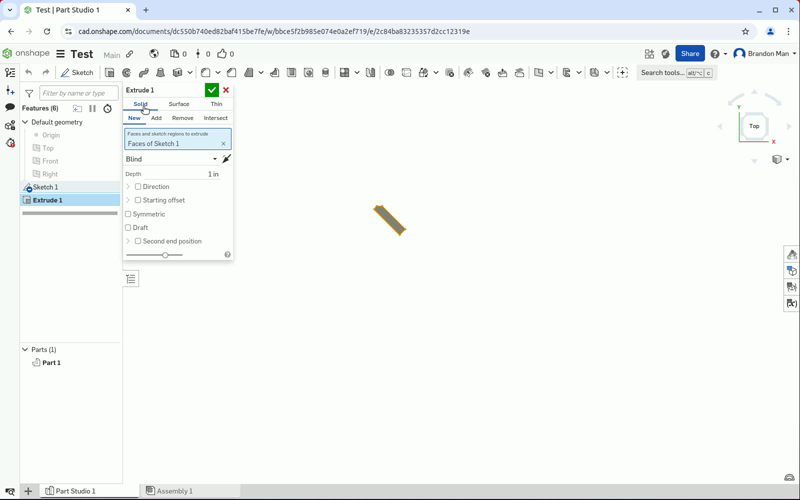
click(143, 106)
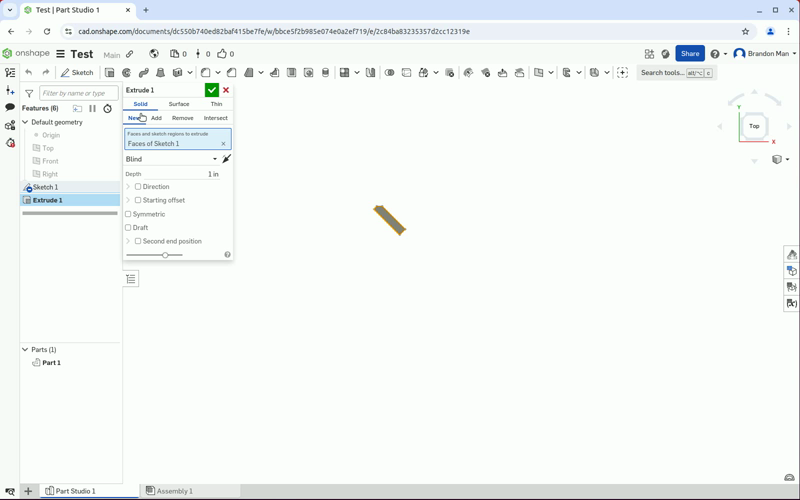
mouse_move(137, 120)
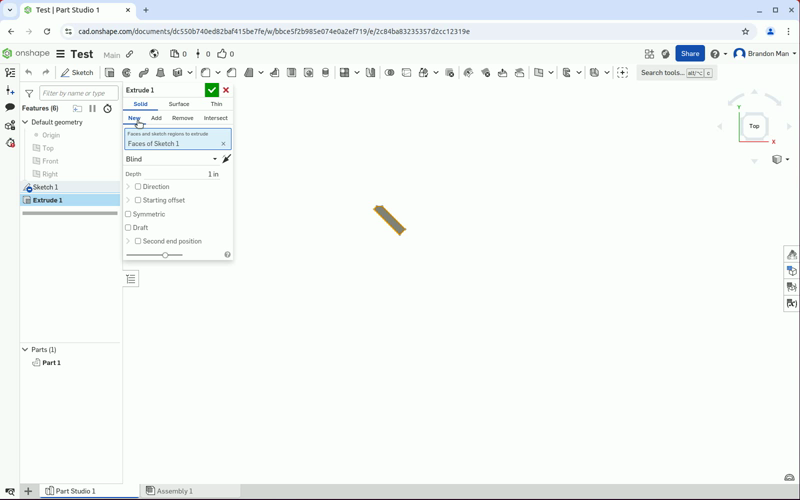
click(137, 120)
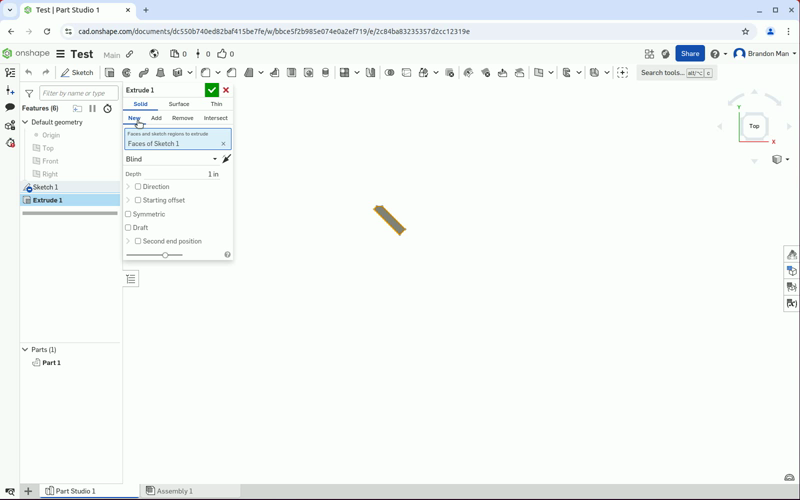
key(tab, 4)
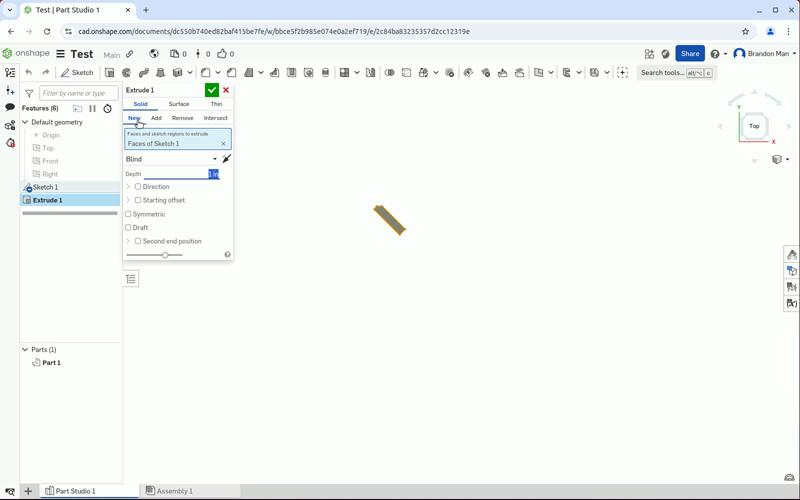
text(23.108)
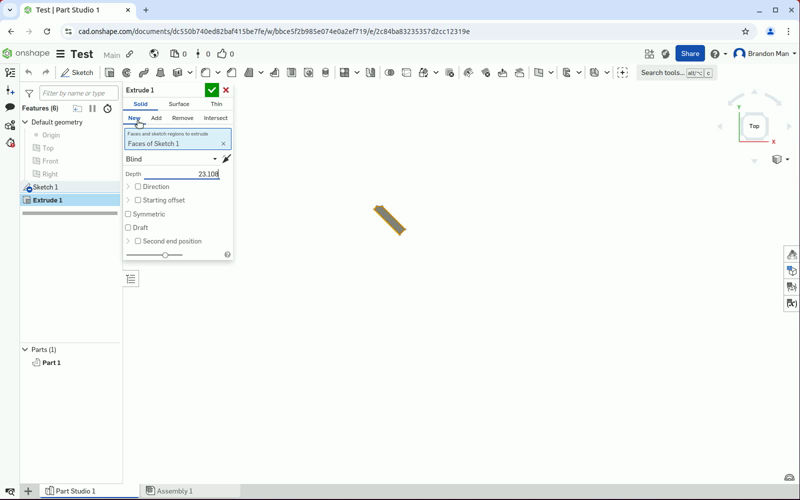
key(enter)
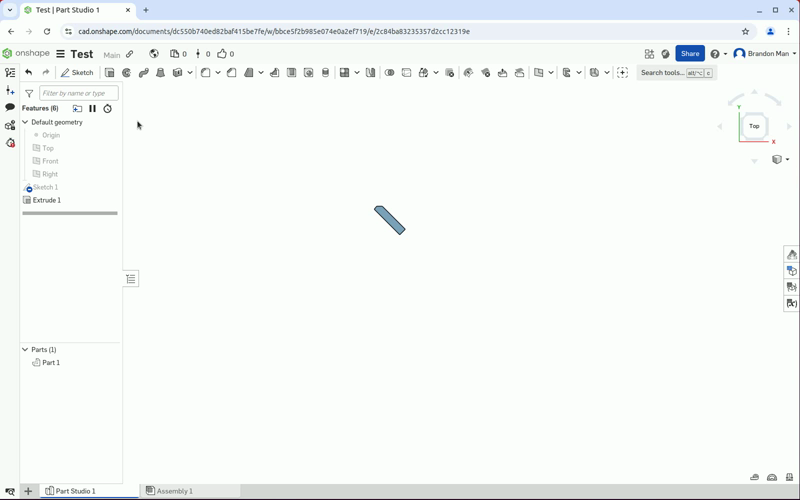
key(shift+h)
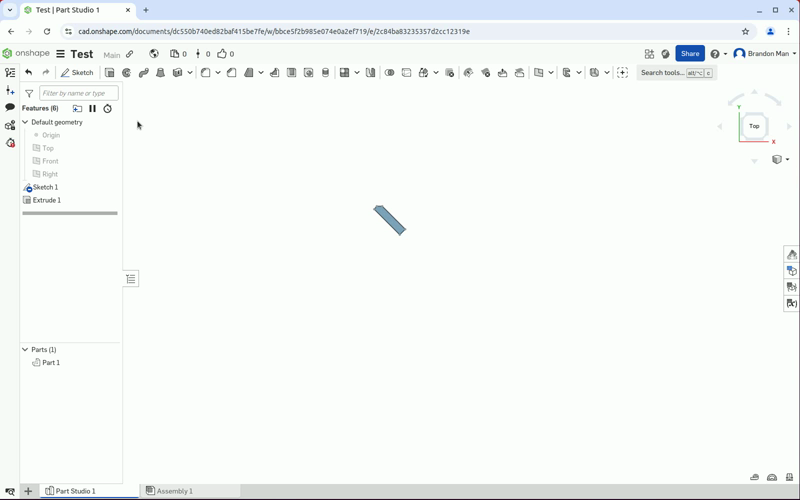
key(shift+h)
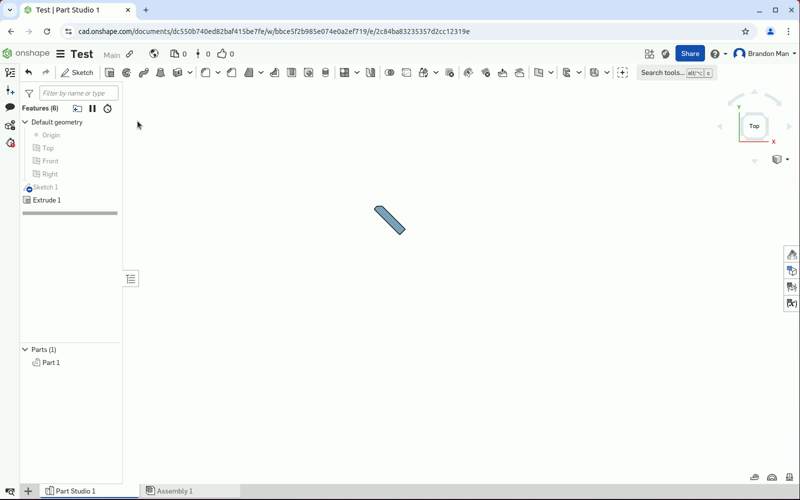
mouse_move(73, 189)
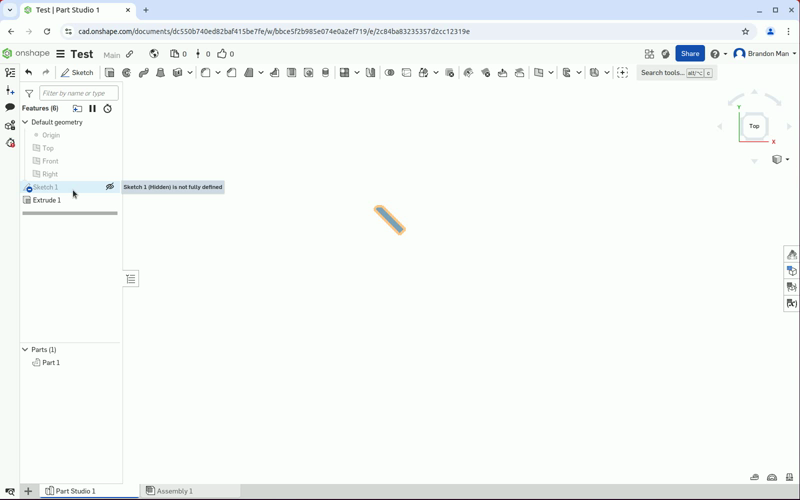
click(73, 189)
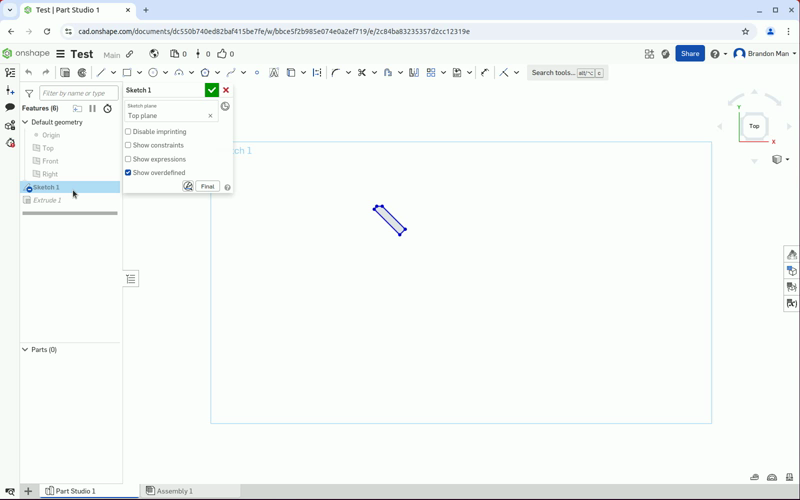
mouse_move(229, 92)
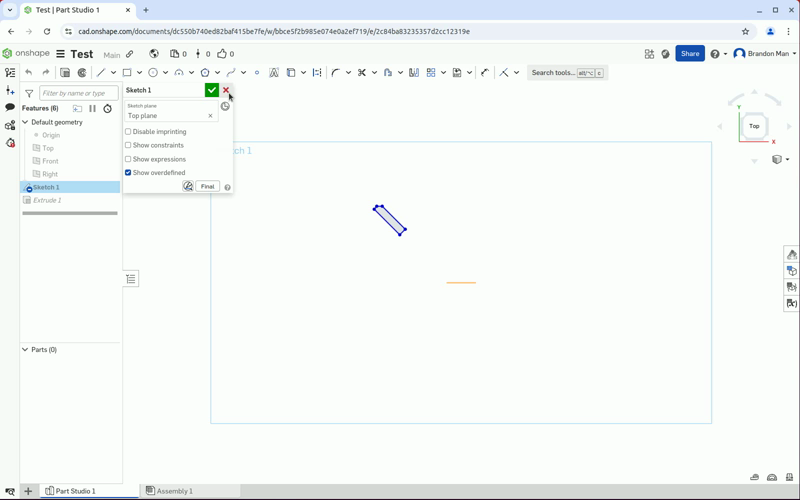
click(229, 92)
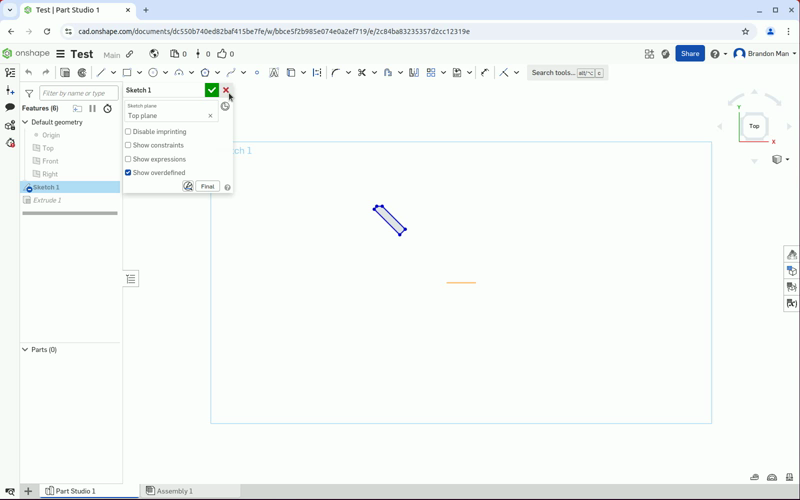
key(shift+s)
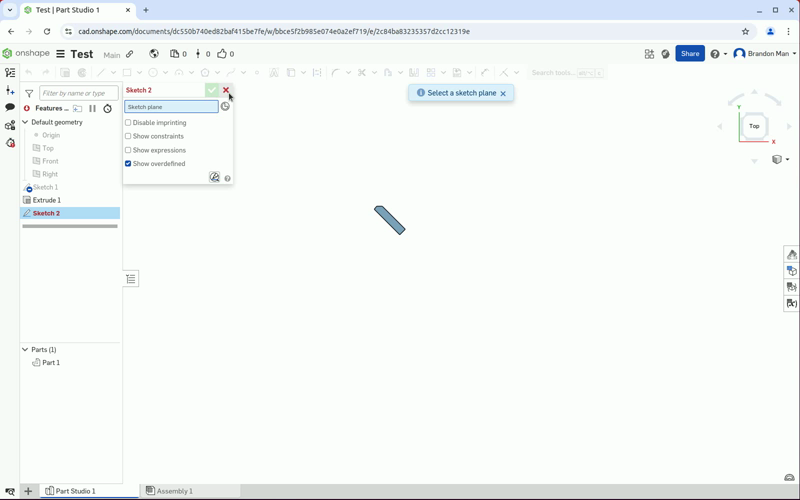
mouse_move(73, 150)
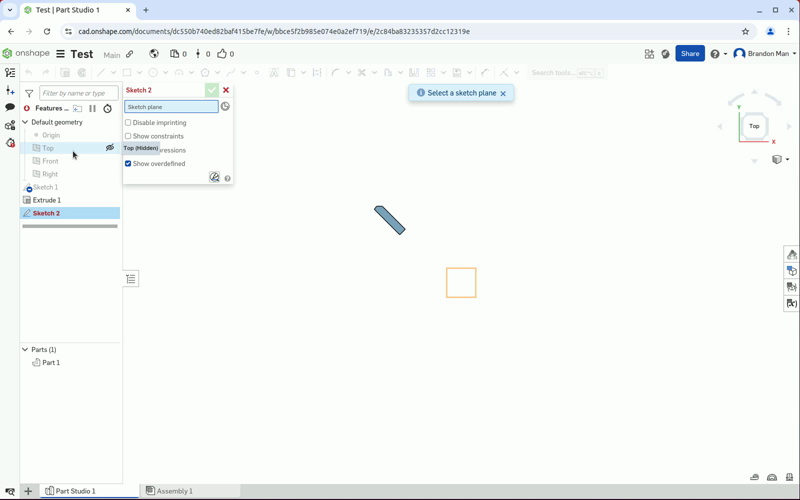
click(73, 150)
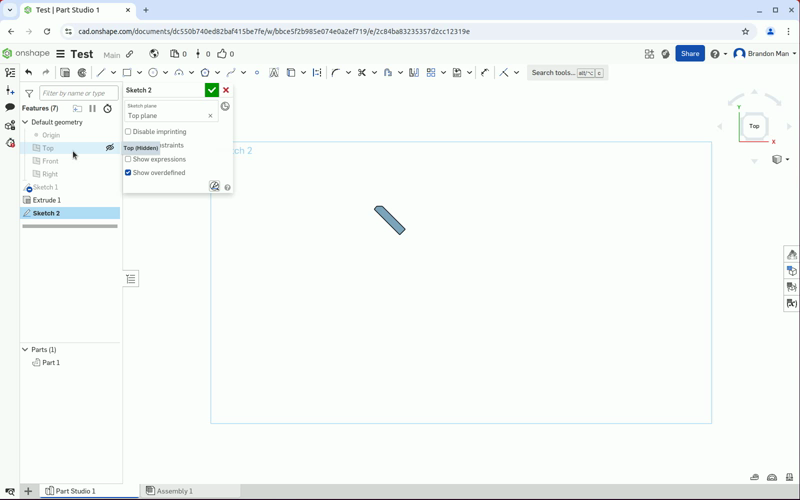
mouse_move(73, 352)
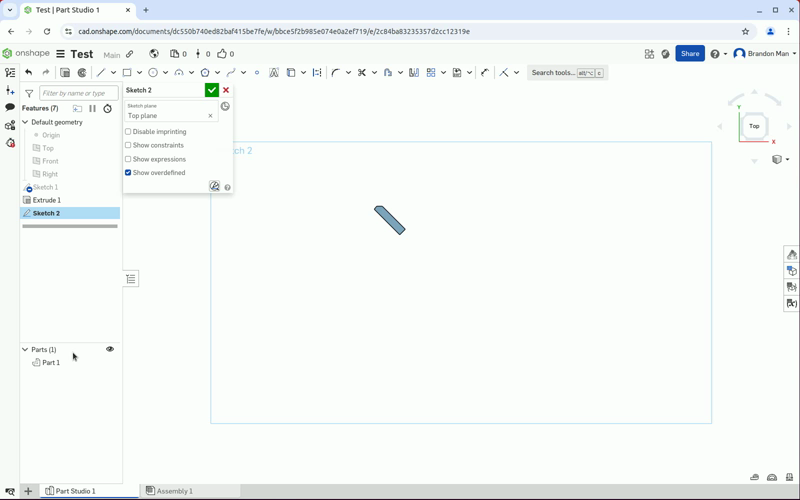
key(y)
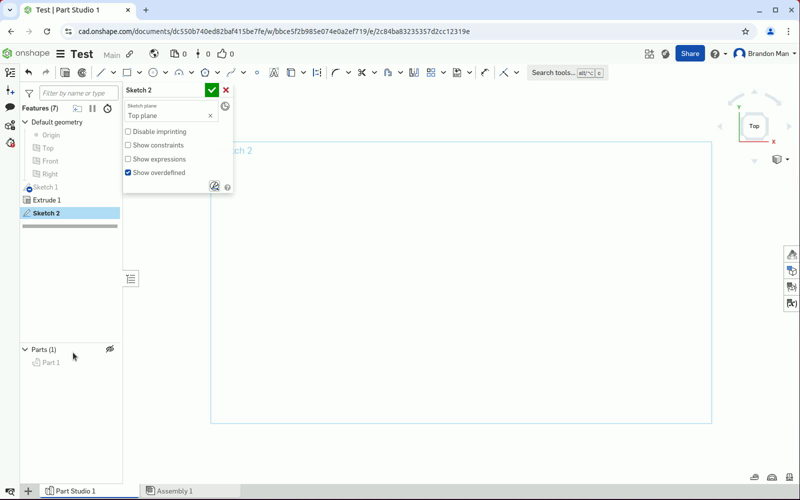
key(l)
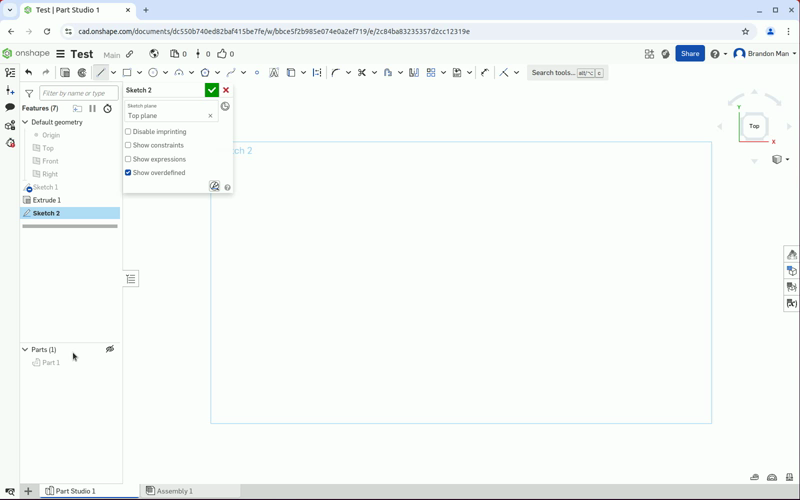
key_down(shift)
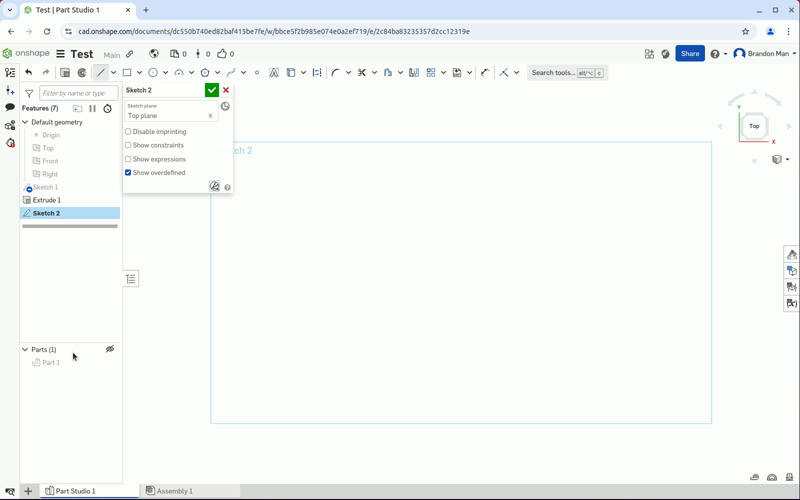
mouse_move(398, 234)
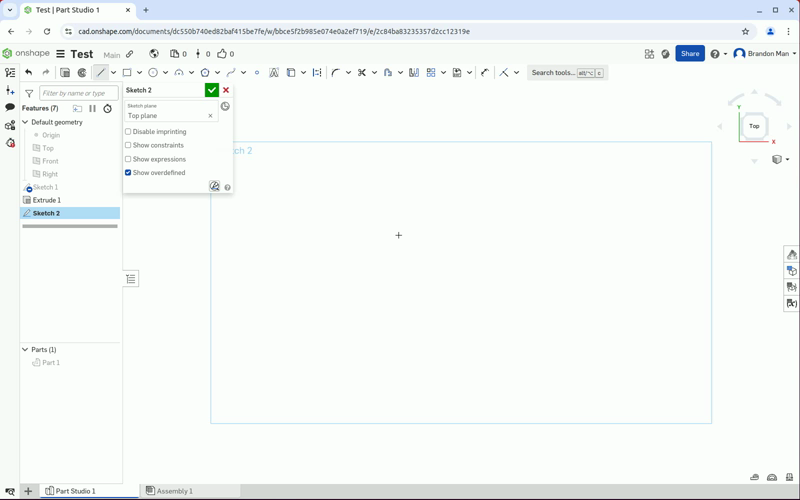
click(398, 234)
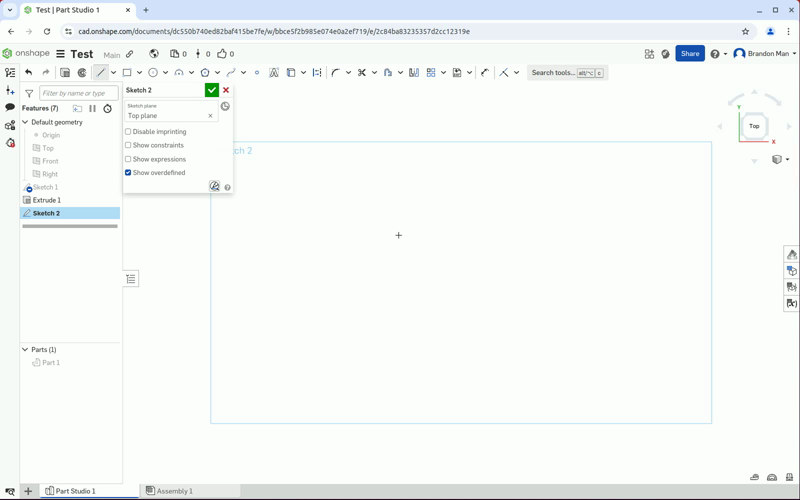
key_up(shift)
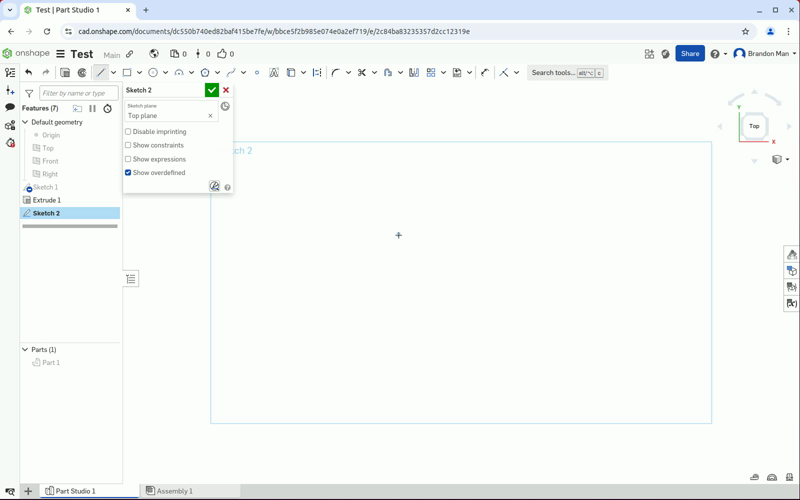
key_down(shift)
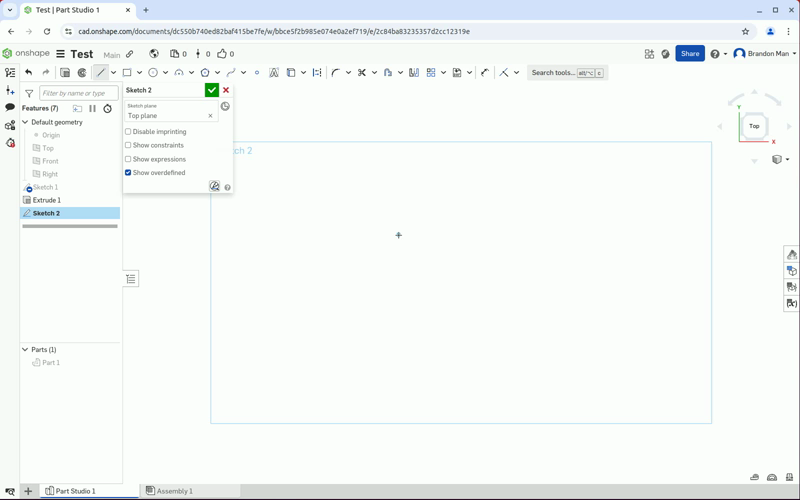
mouse_move(428, 234)
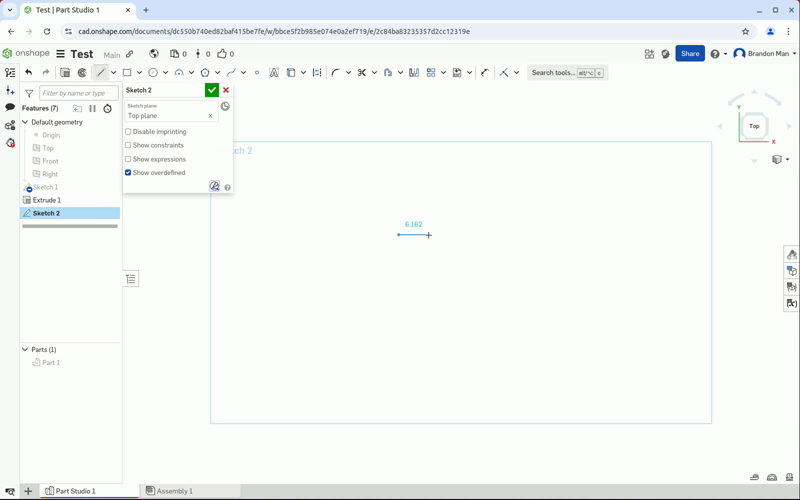
mouse_move(401, 237)
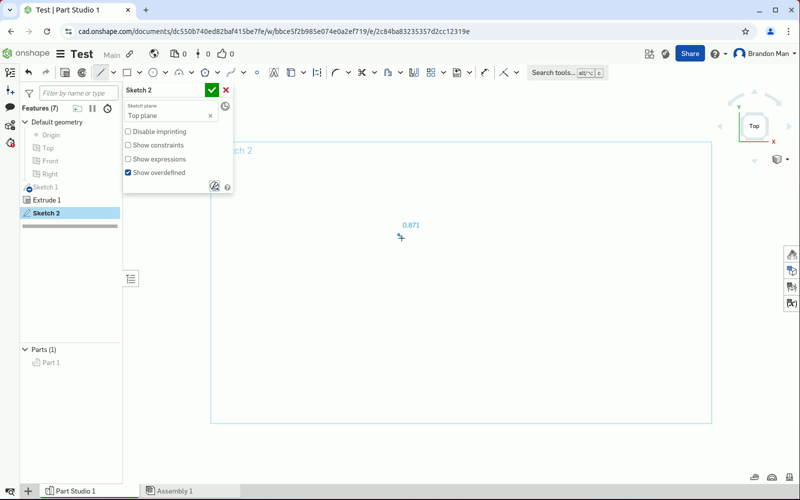
scroll(6)
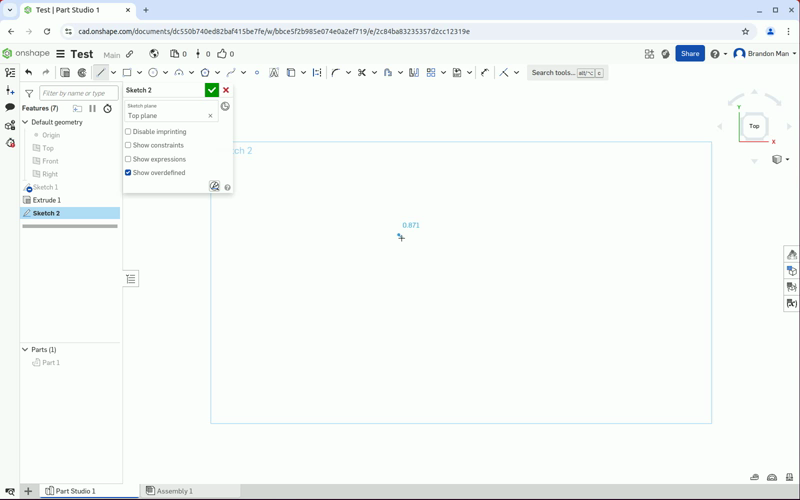
scroll(6)
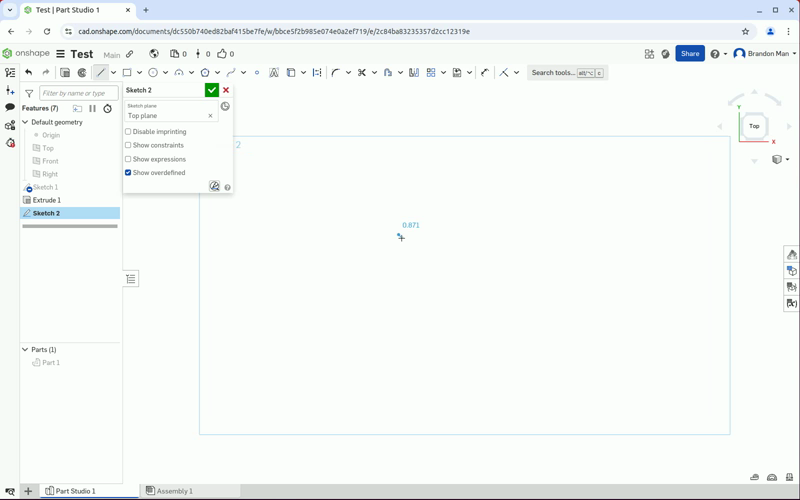
scroll(6)
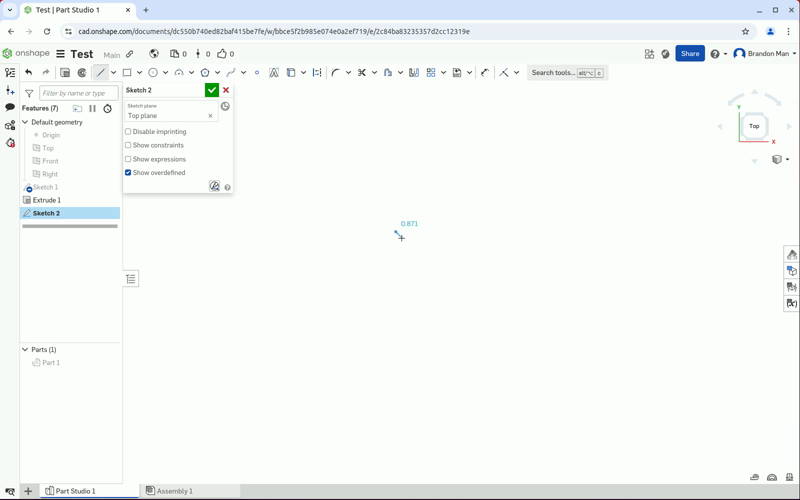
scroll(6)
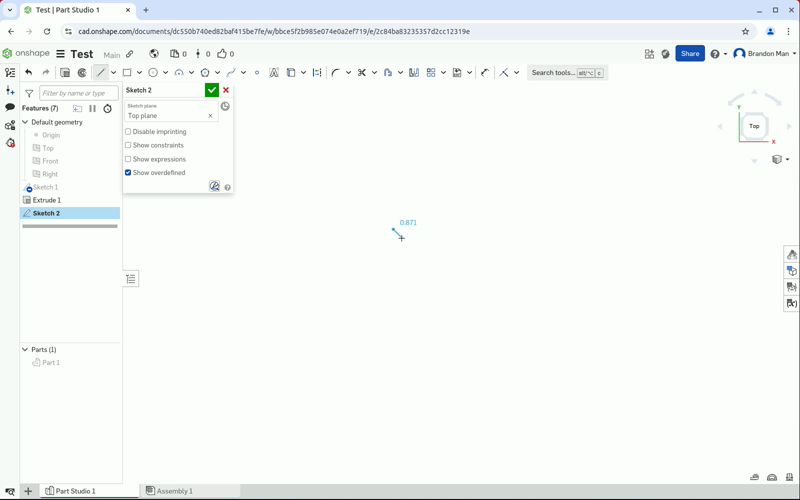
scroll(6)
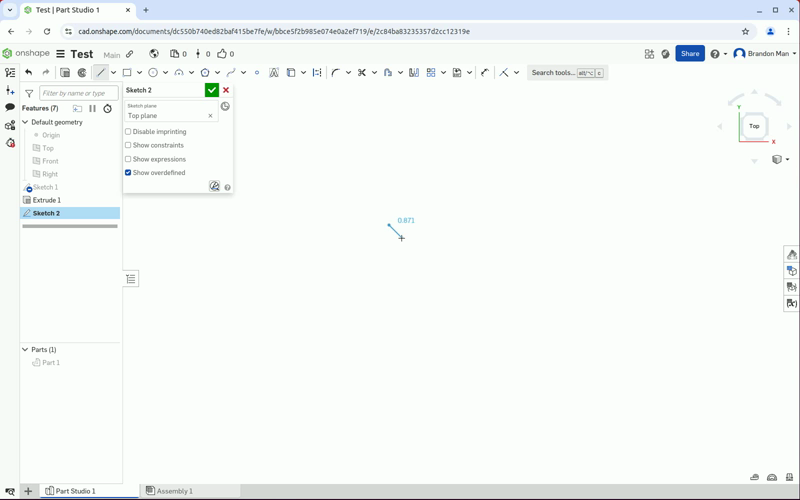
scroll(6)
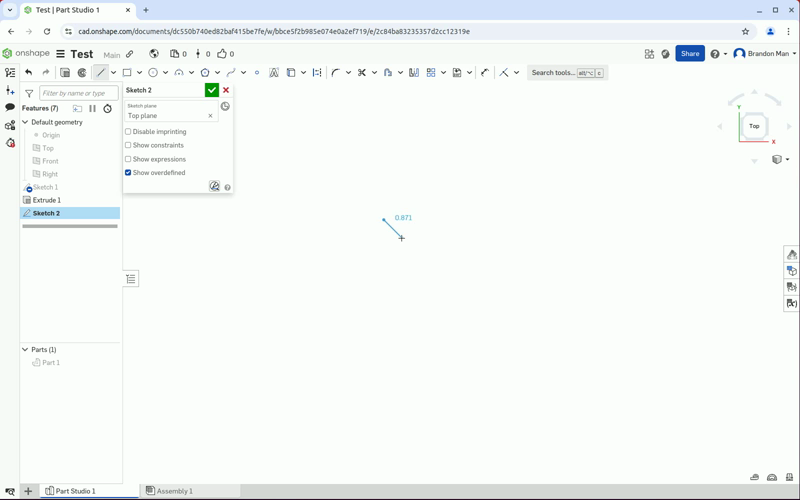
scroll(6)
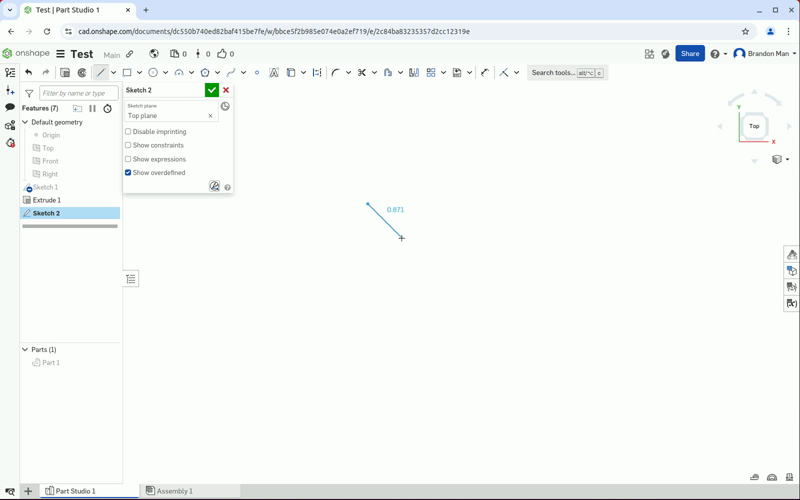
click(401, 237)
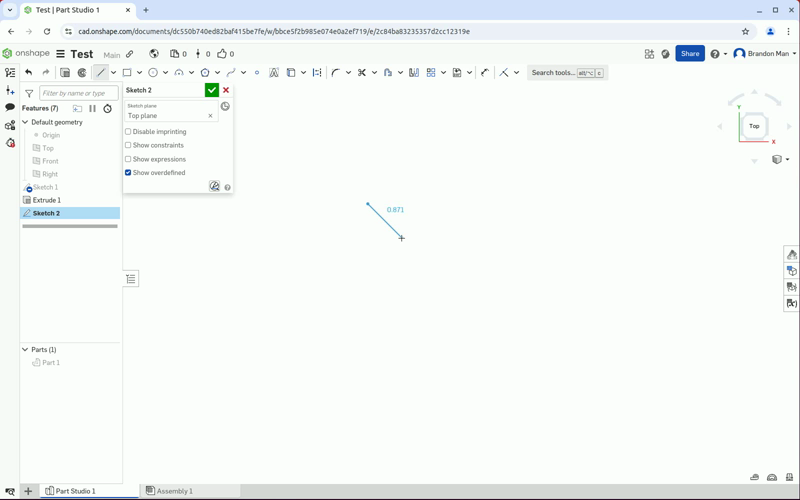
scroll(-6)
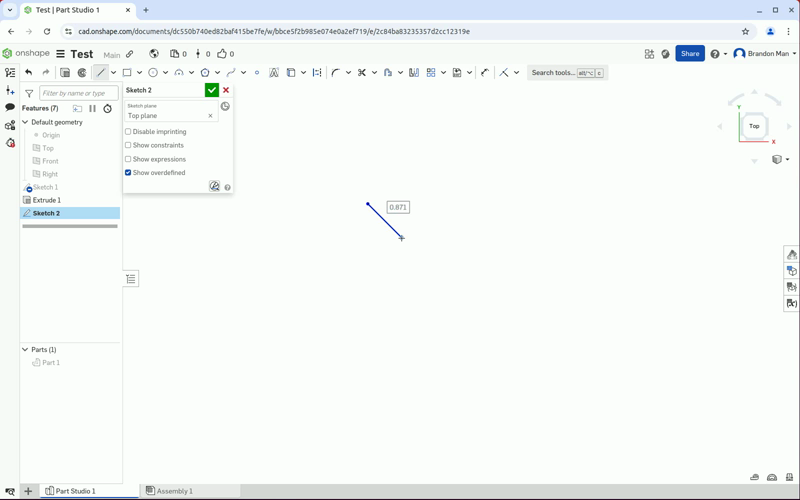
scroll(-6)
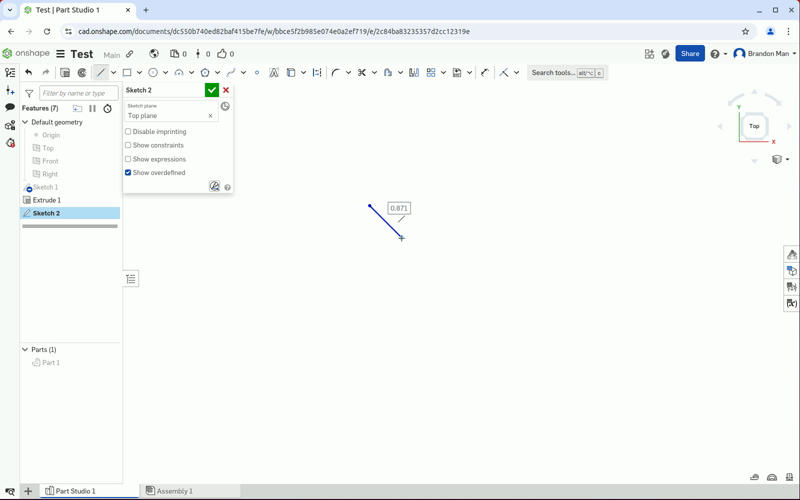
scroll(-6)
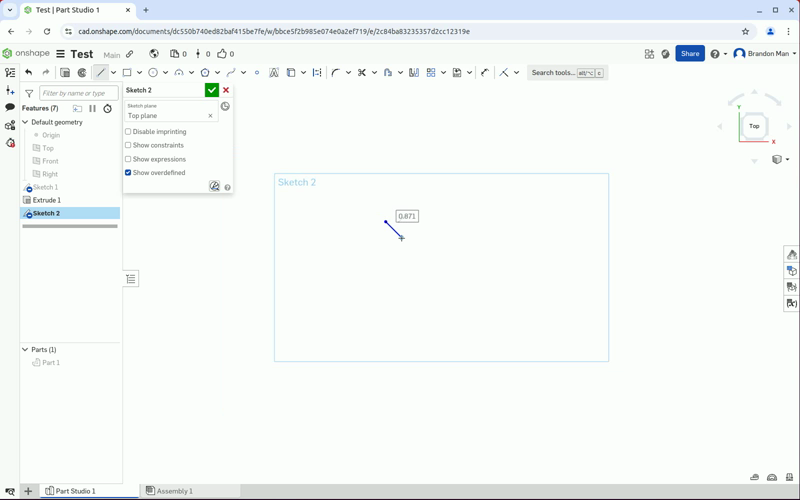
scroll(-6)
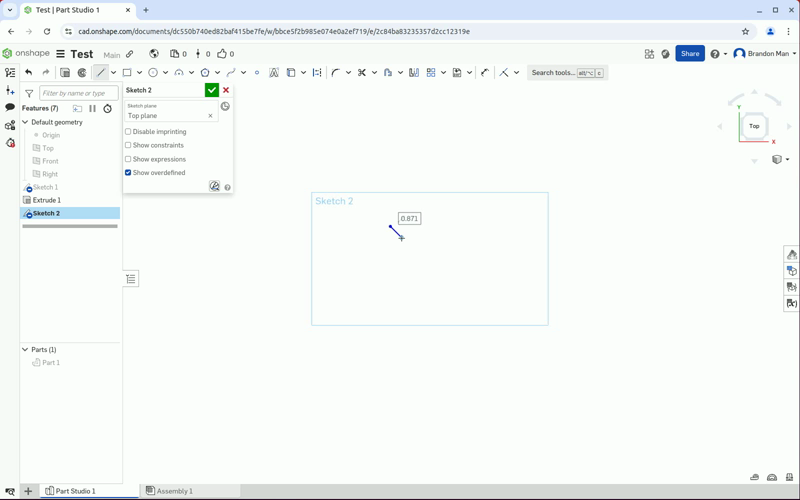
scroll(-6)
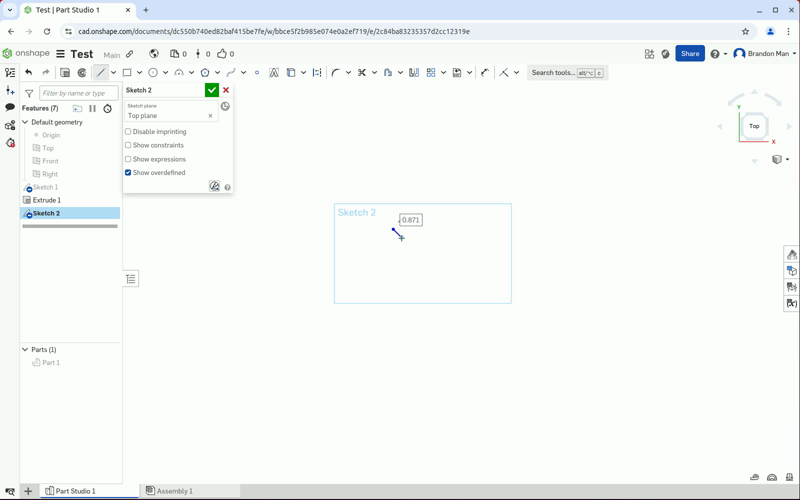
scroll(-6)
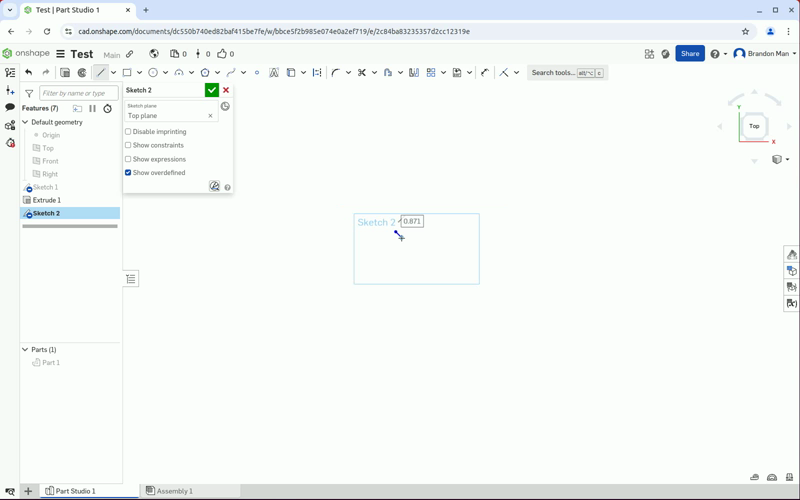
scroll(-6)
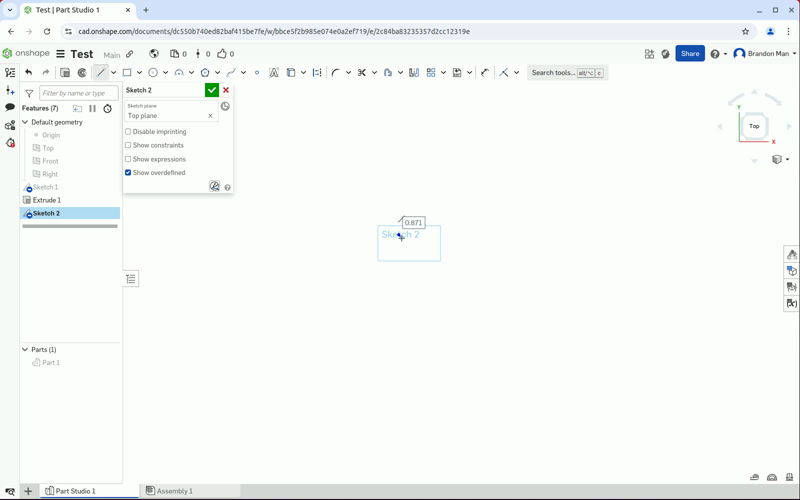
key_up(shift)
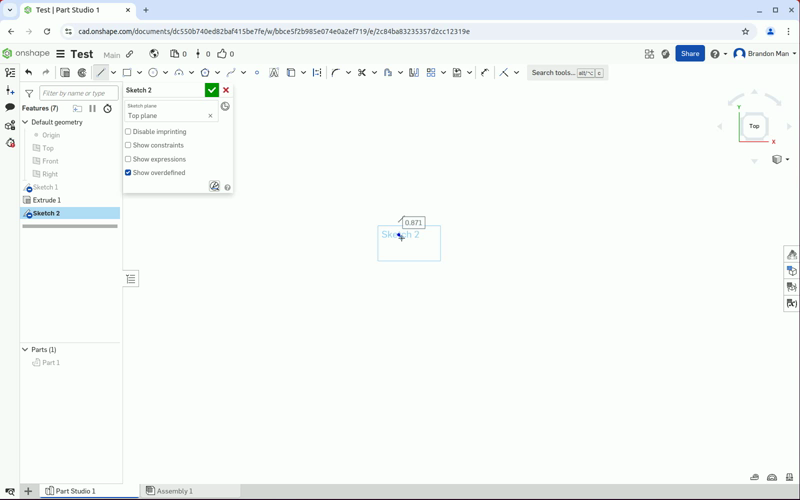
key_down(shift)
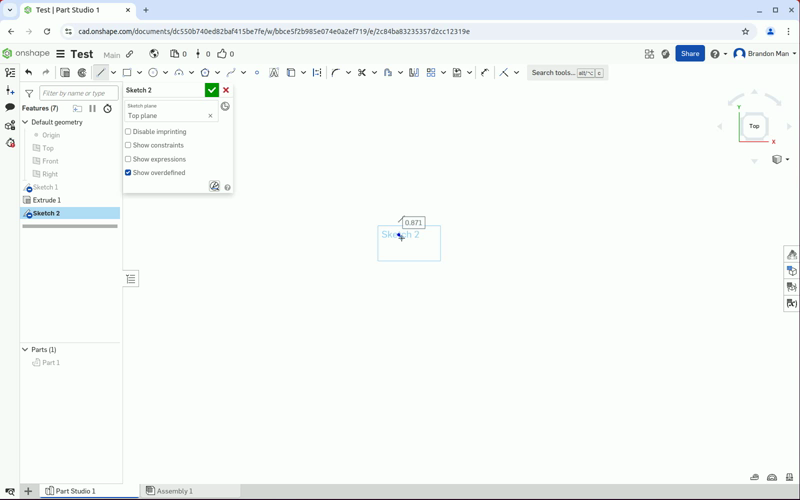
mouse_move(431, 237)
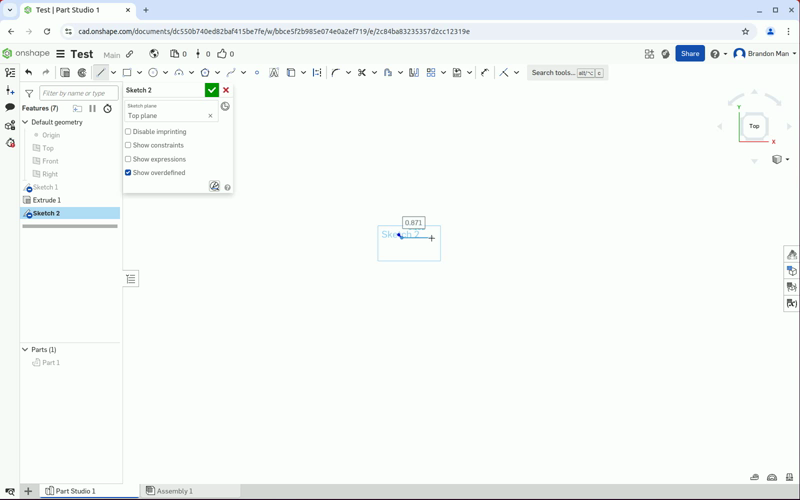
mouse_move(407, 231)
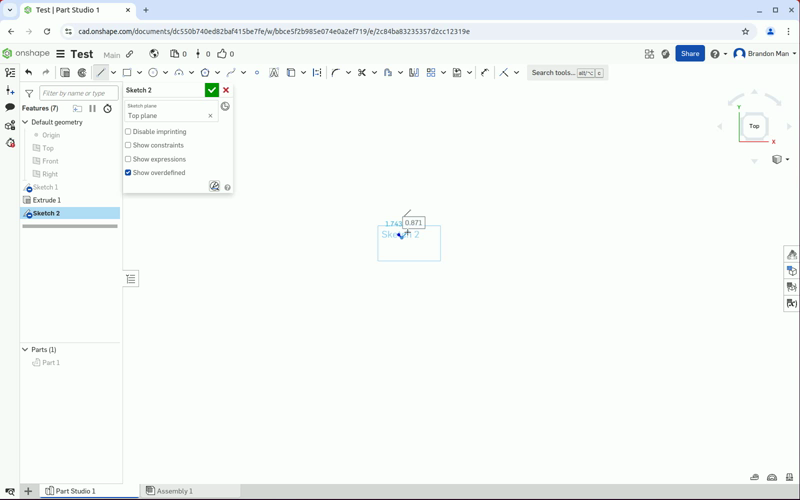
click(407, 231)
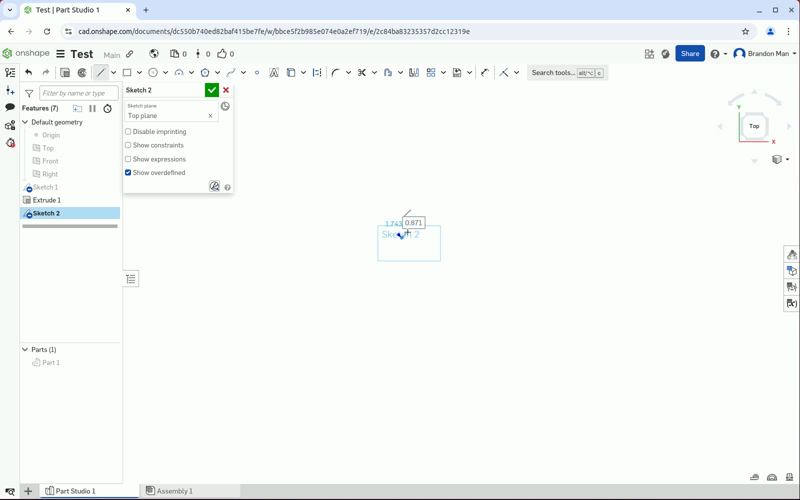
key_up(shift)
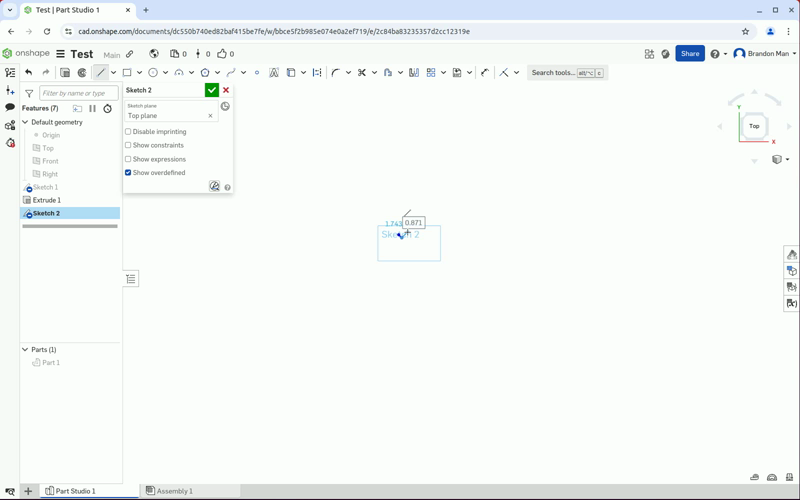
key_down(shift)
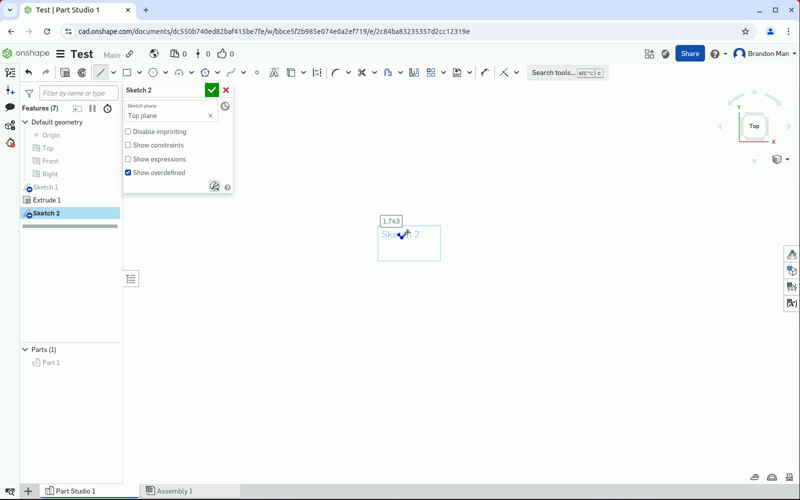
mouse_move(437, 231)
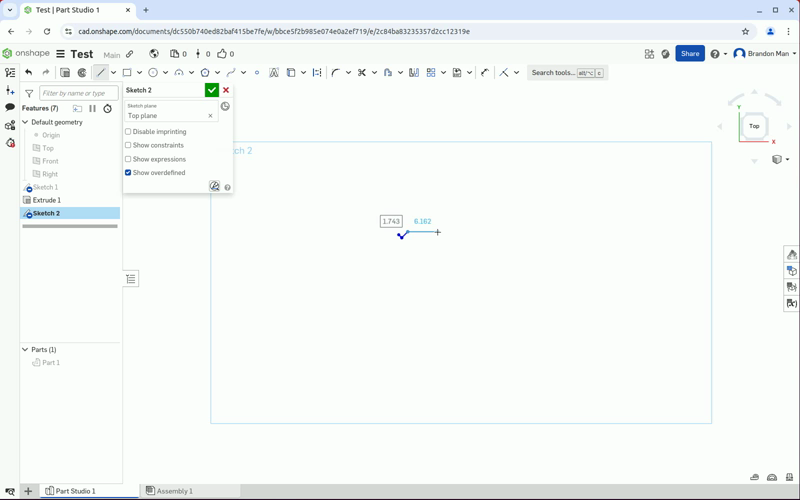
mouse_move(404, 228)
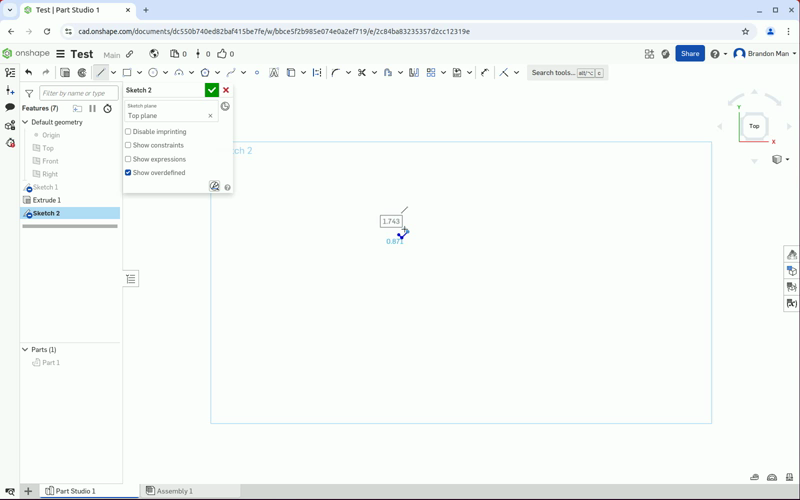
scroll(6)
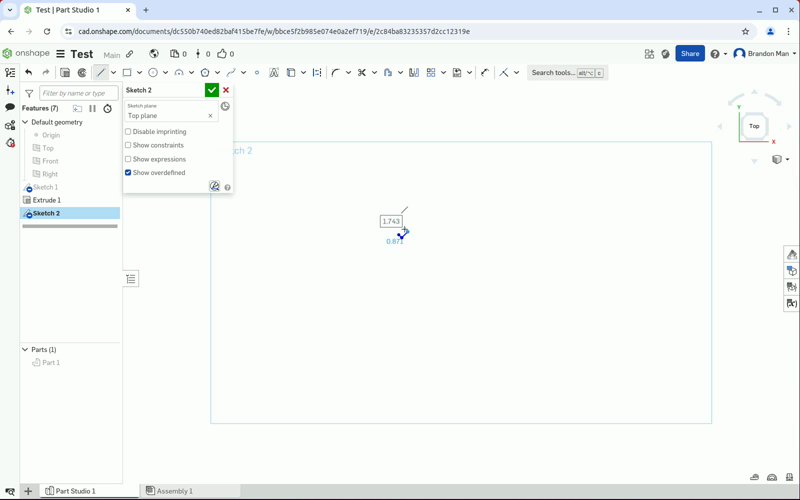
scroll(6)
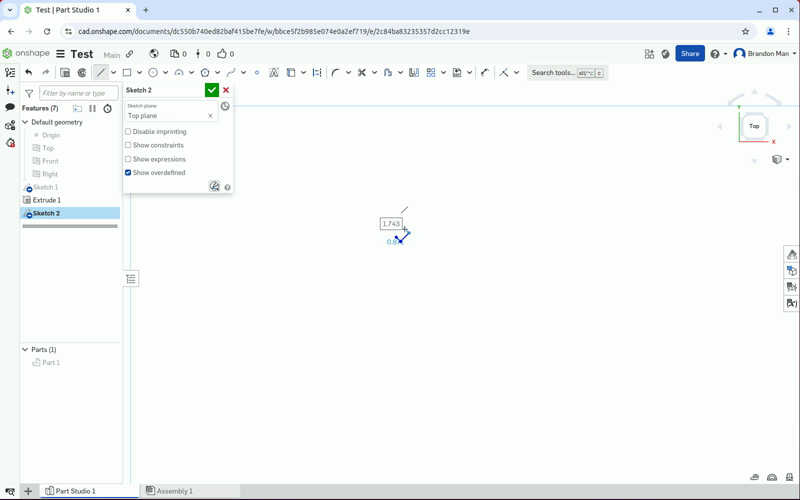
scroll(6)
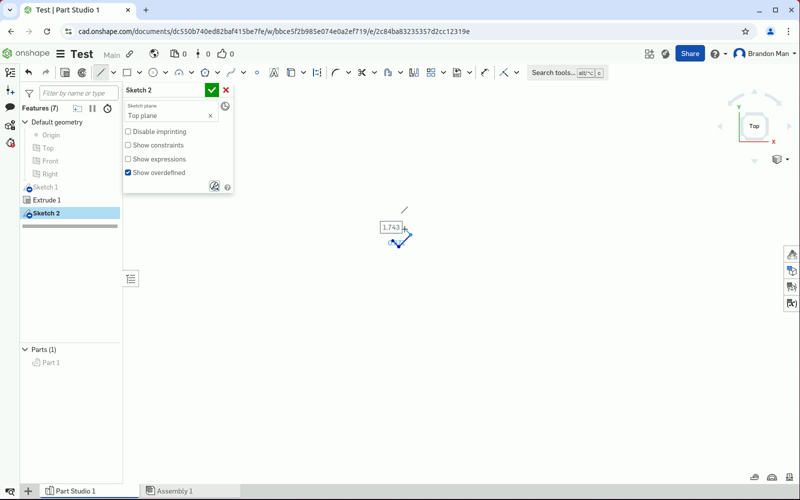
scroll(6)
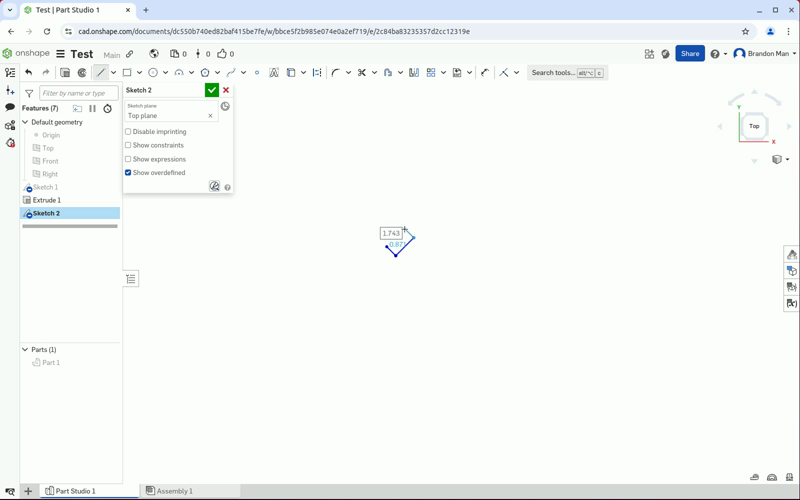
scroll(6)
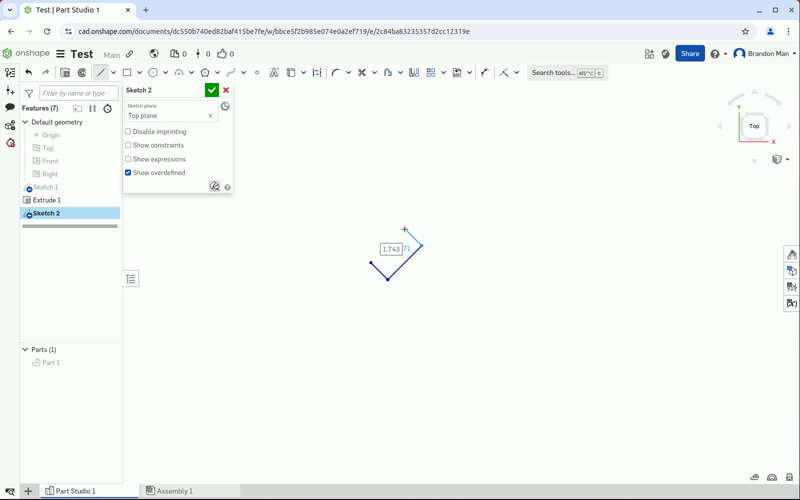
scroll(6)
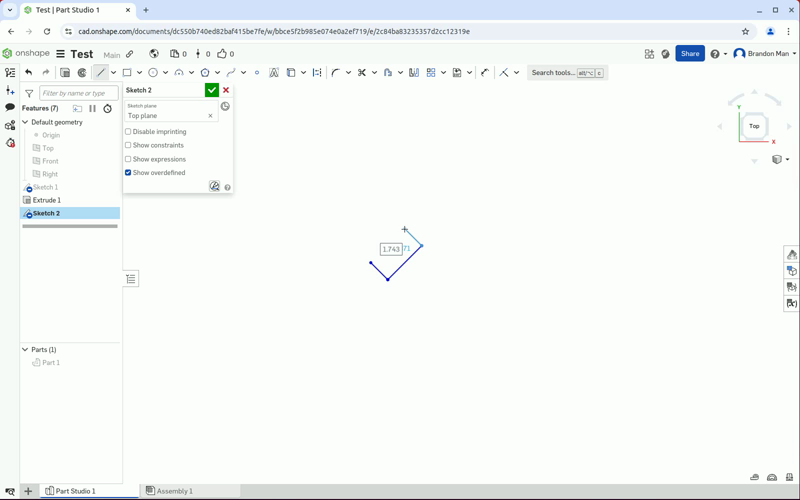
scroll(6)
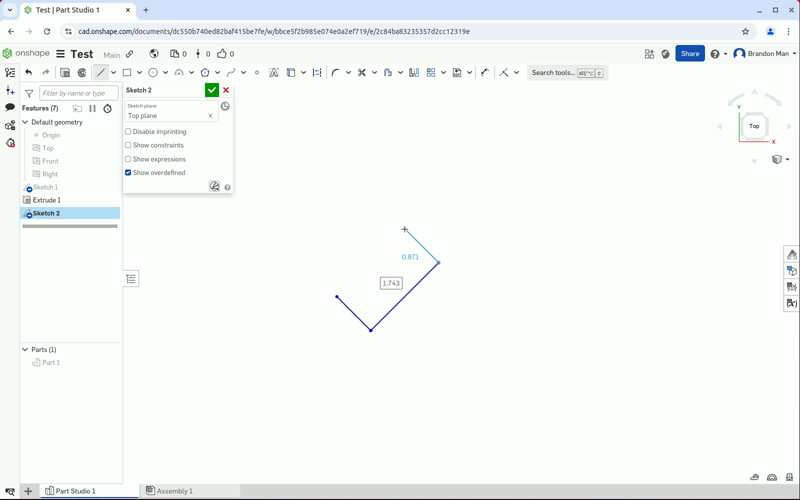
click(404, 228)
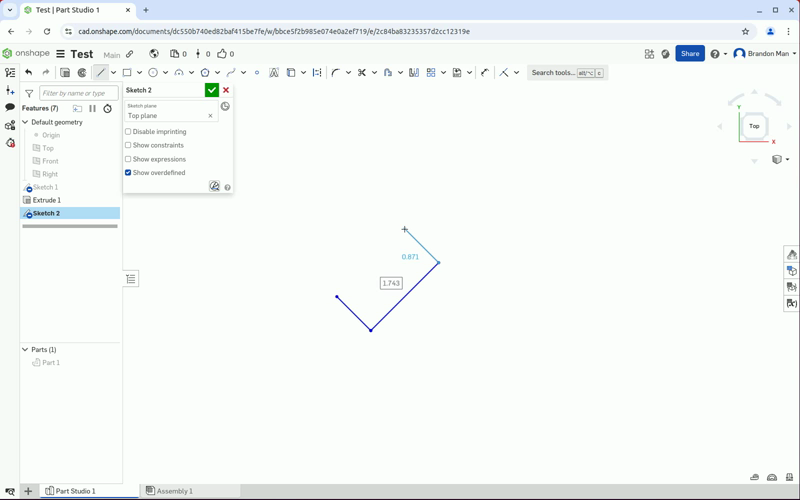
scroll(-6)
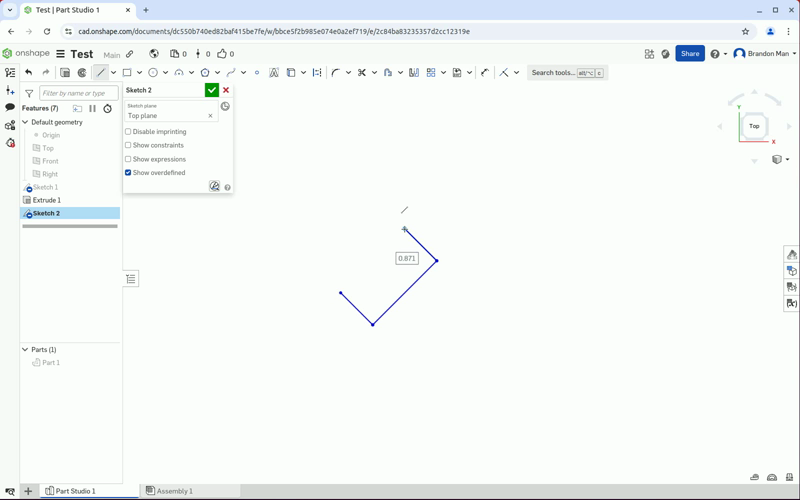
scroll(-6)
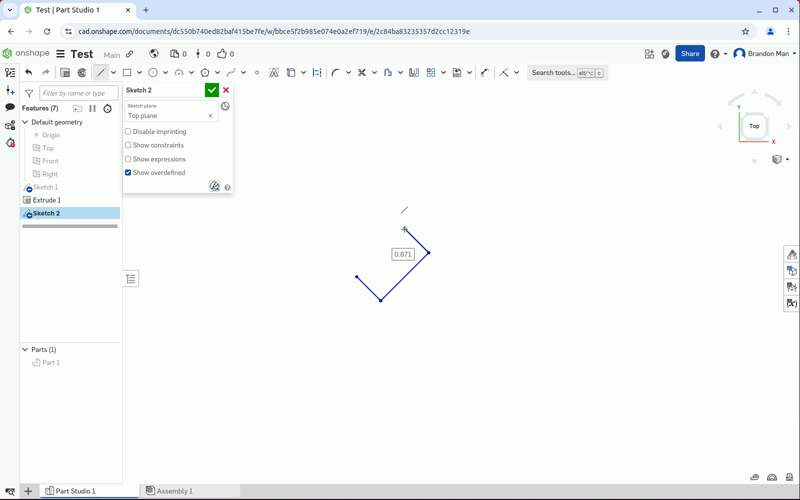
scroll(-6)
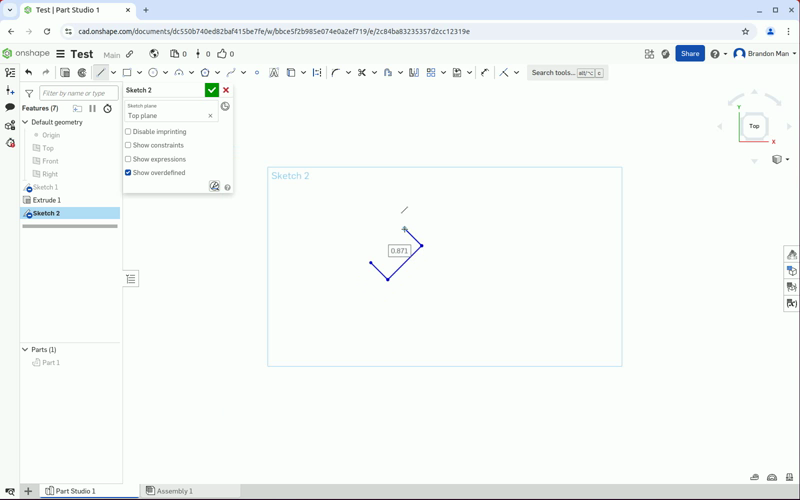
scroll(-6)
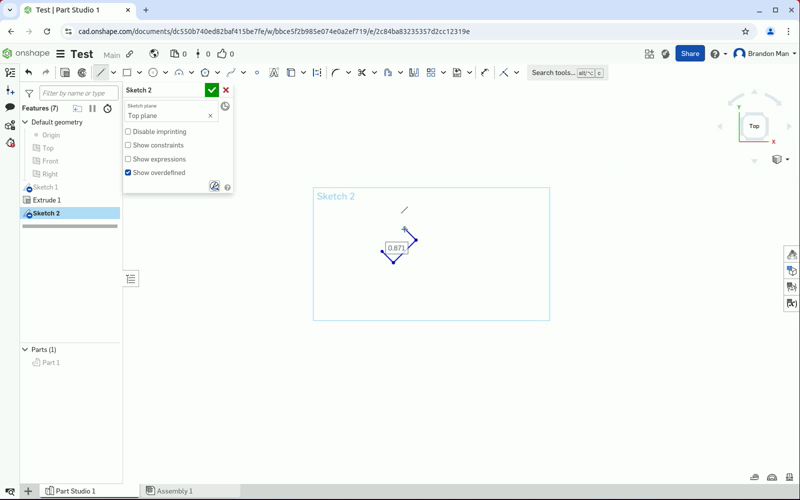
scroll(-6)
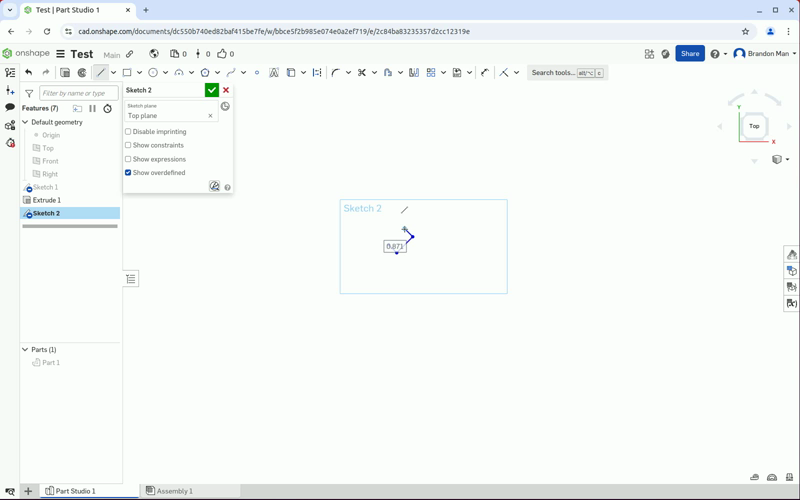
scroll(-6)
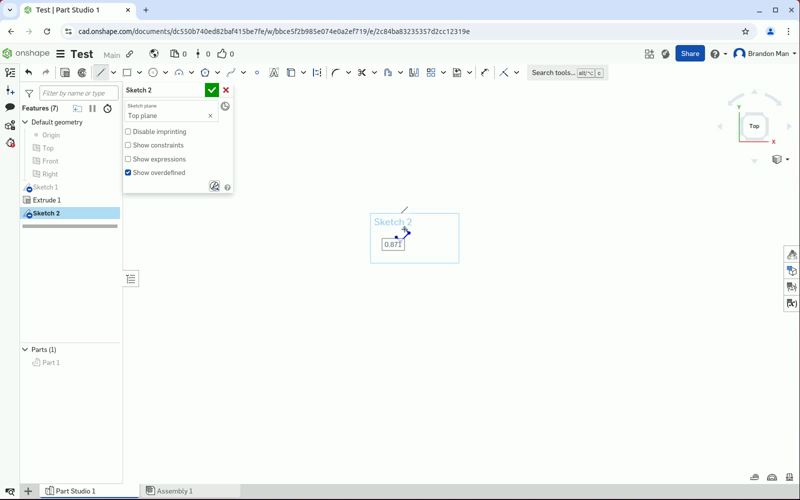
scroll(-6)
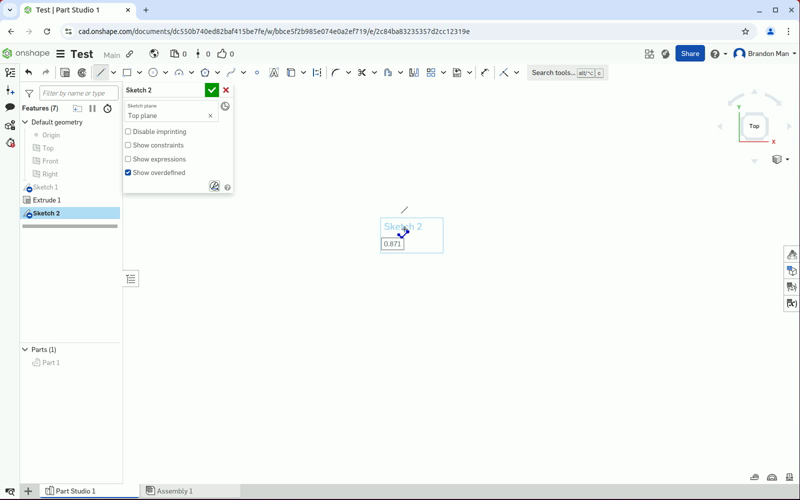
key_up(shift)
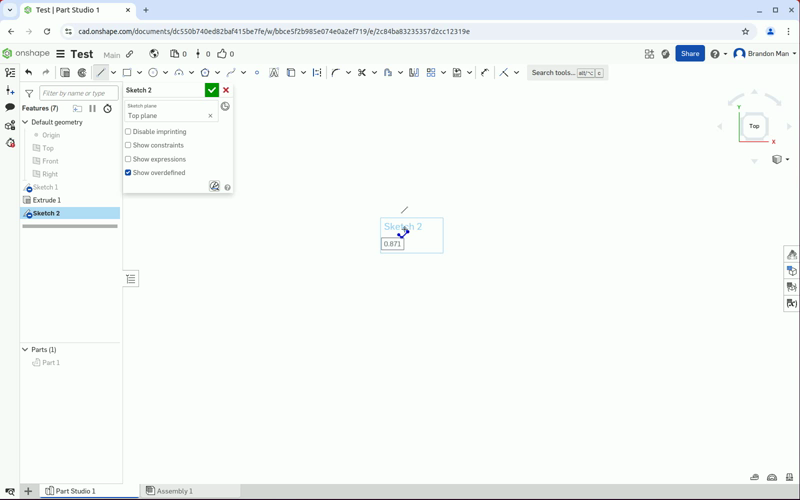
mouse_move(434, 228)
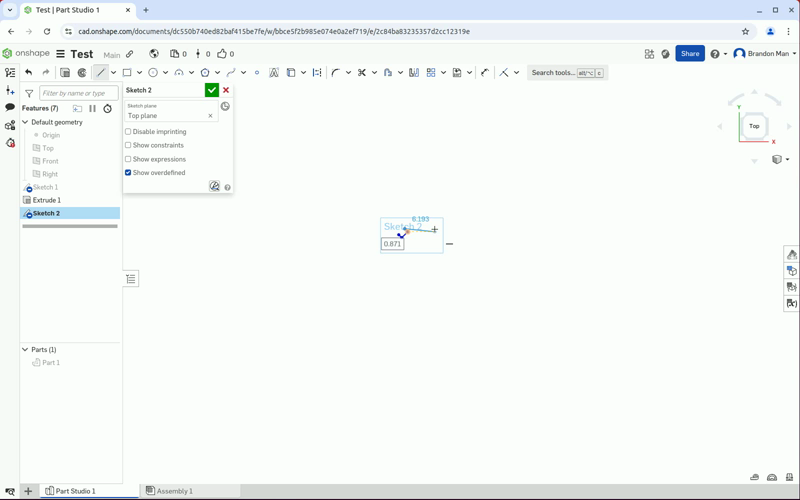
key_down(shift)
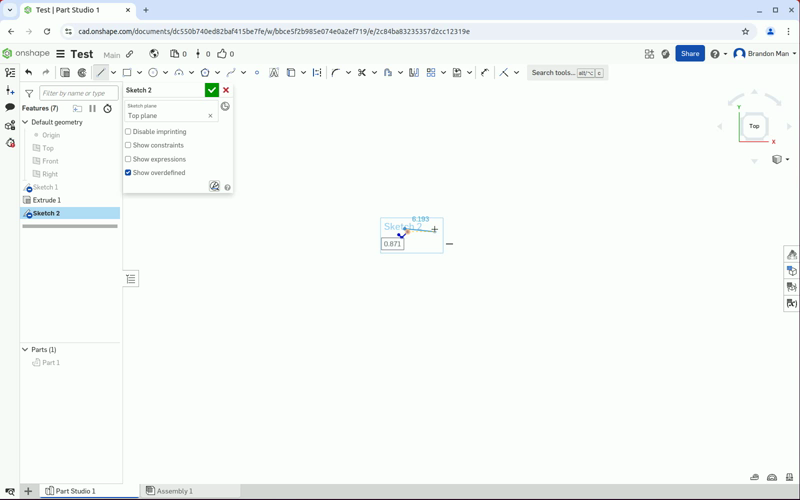
mouse_move(398, 234)
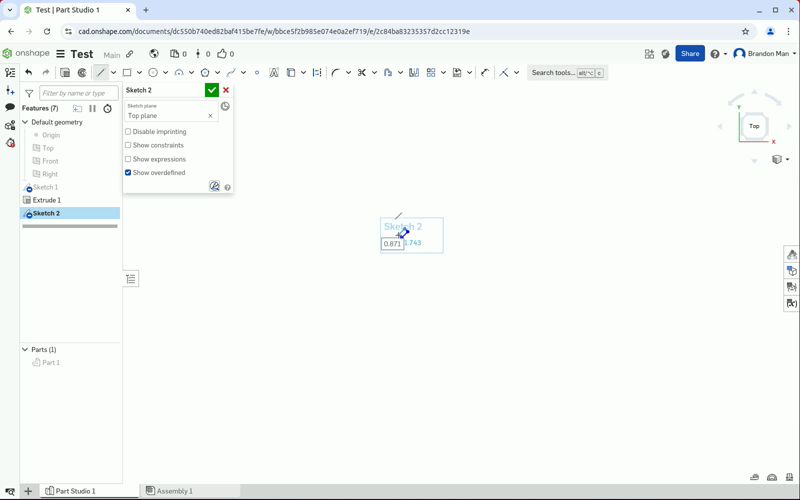
scroll(6)
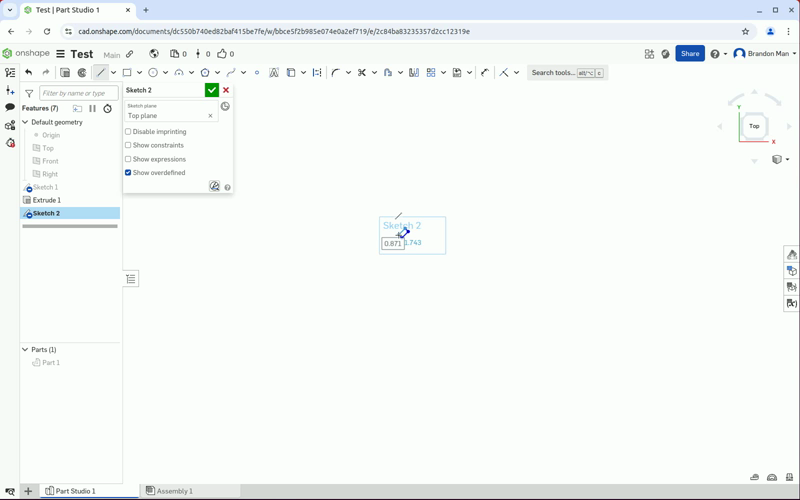
scroll(6)
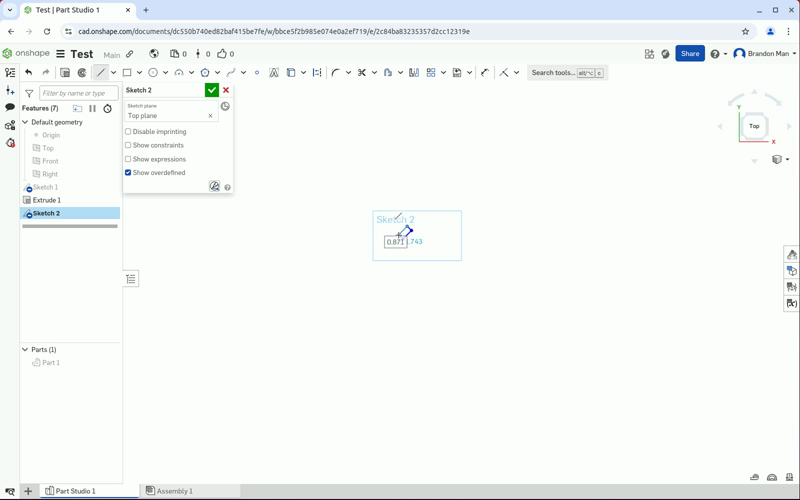
scroll(6)
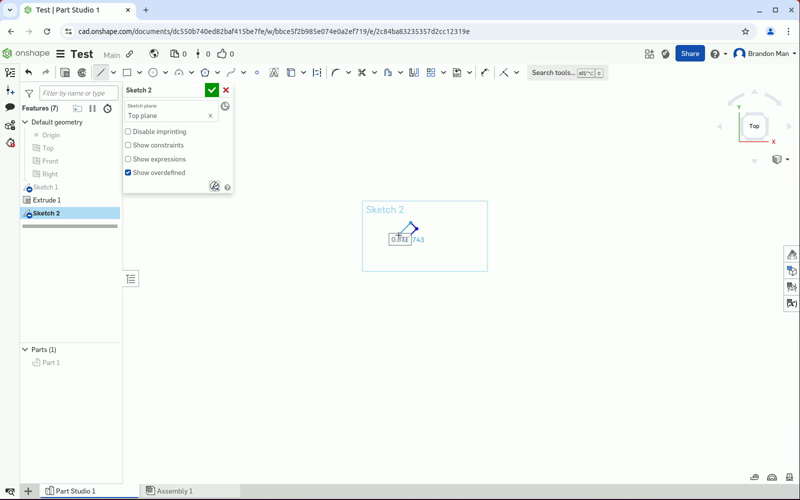
scroll(6)
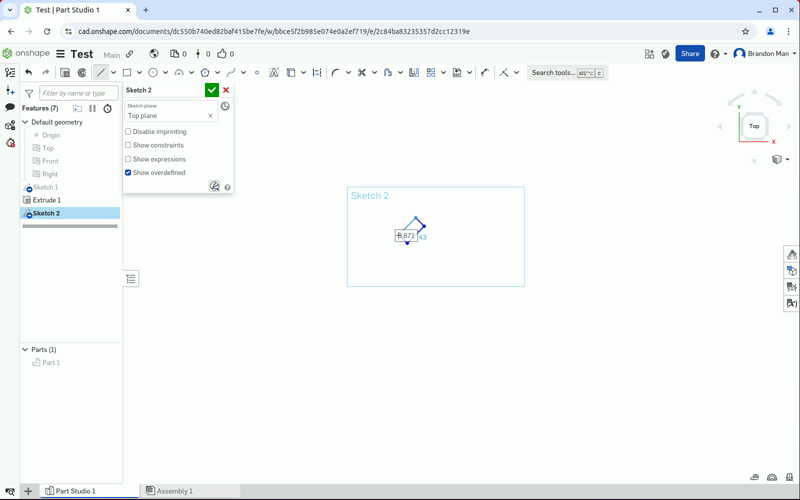
scroll(6)
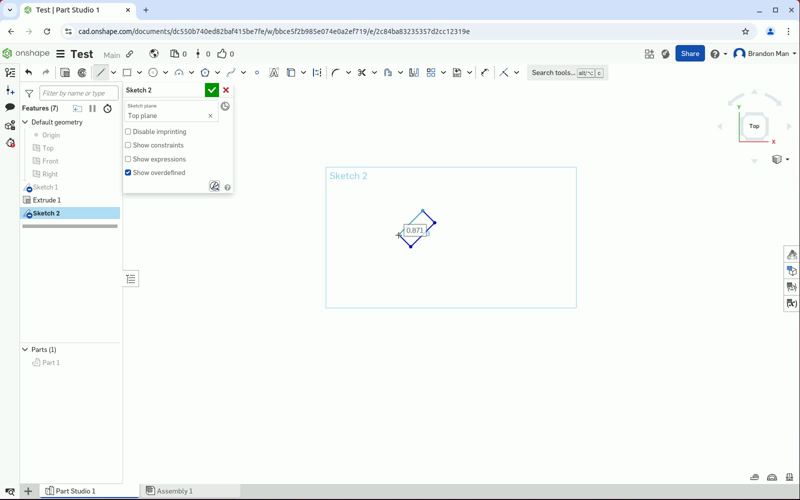
scroll(6)
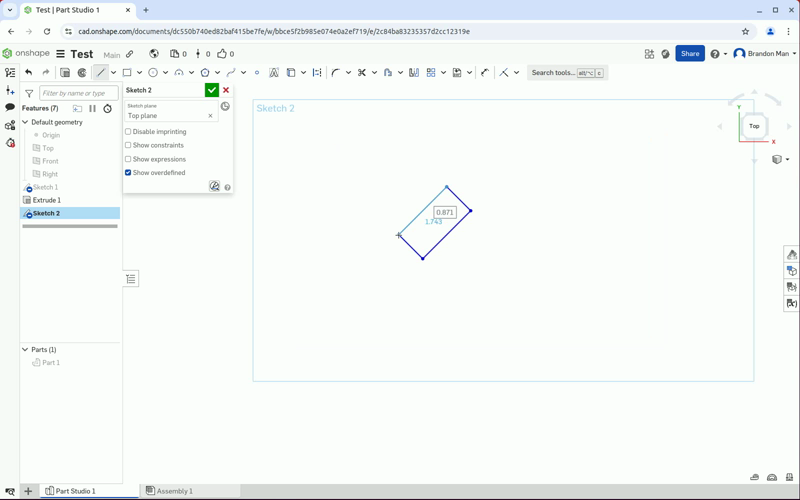
scroll(6)
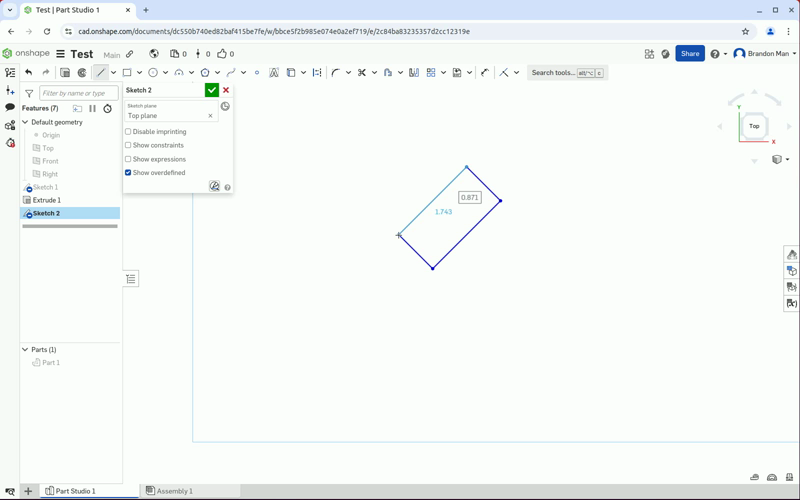
key_up(shift)
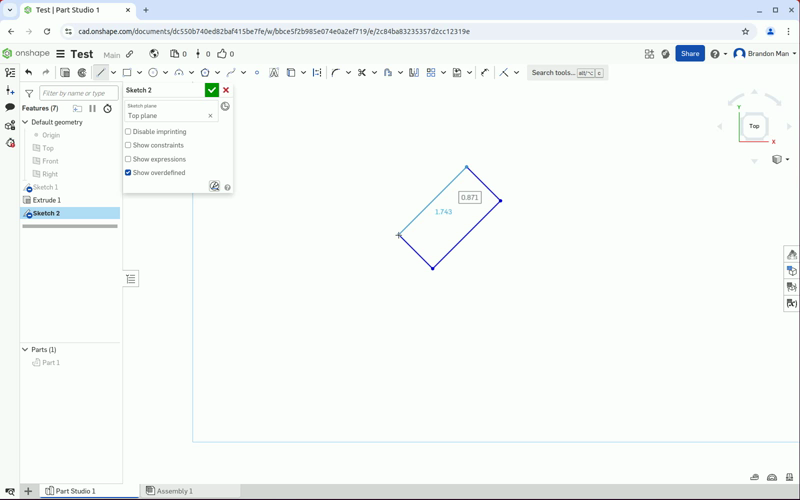
click(398, 234)
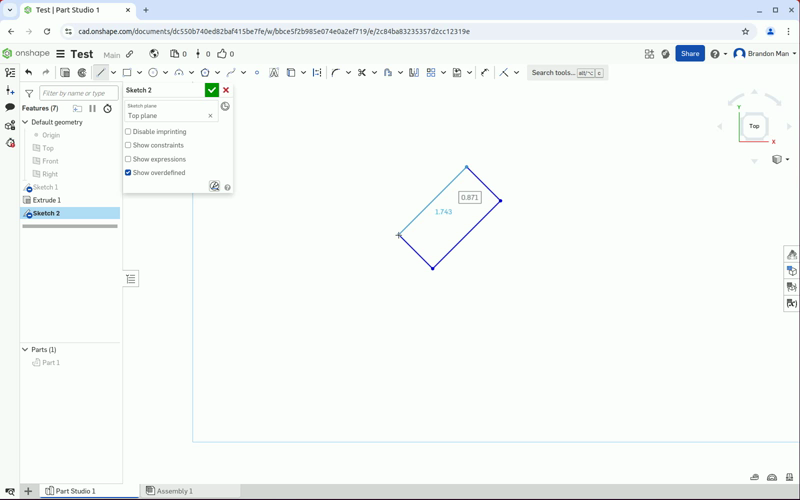
scroll(-6)
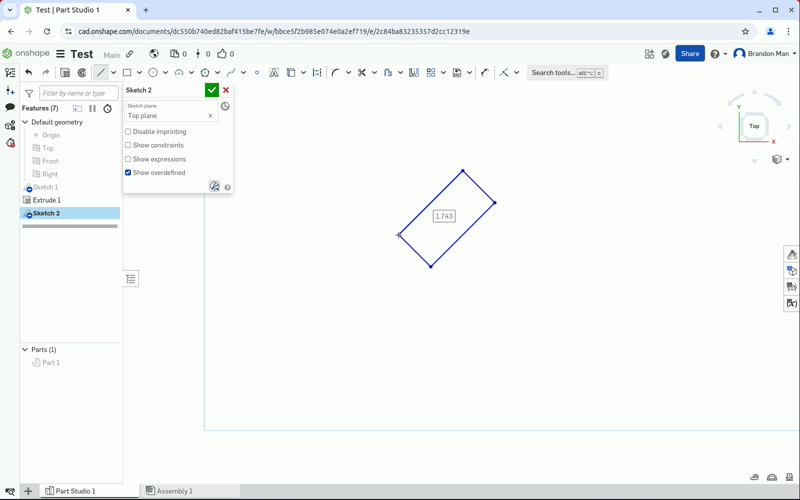
scroll(-6)
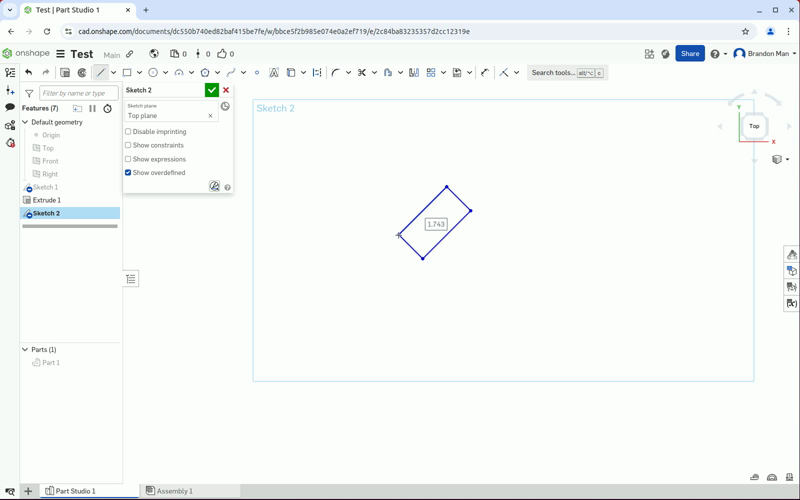
scroll(-6)
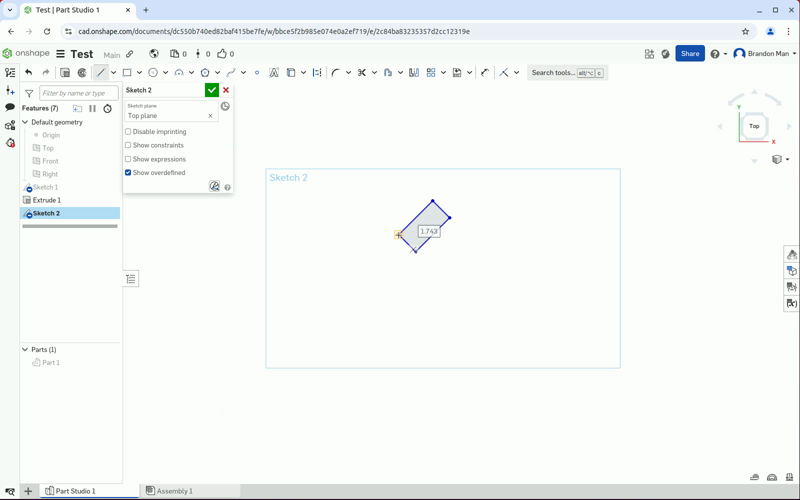
scroll(-6)
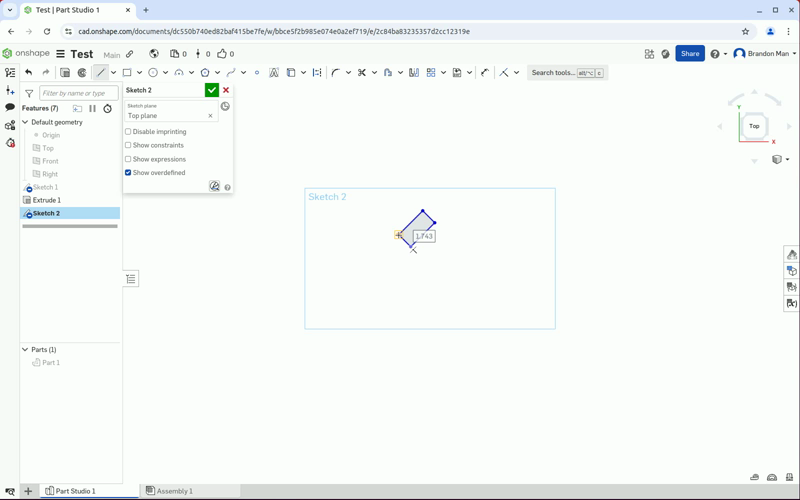
scroll(-6)
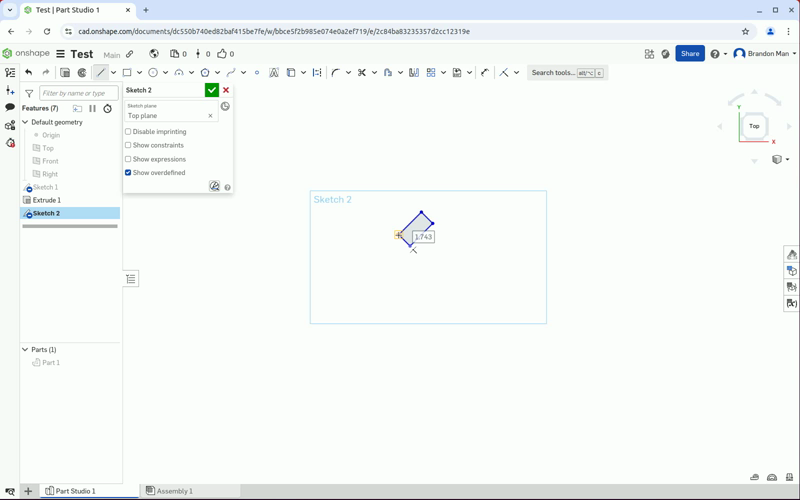
scroll(-6)
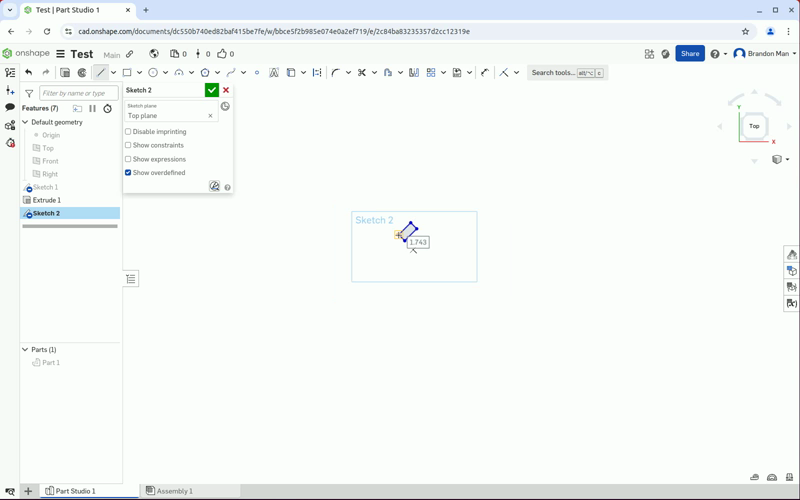
scroll(-6)
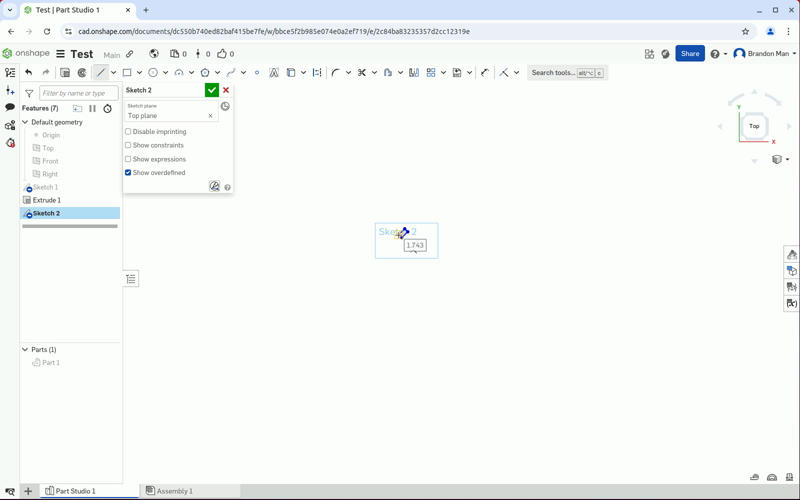
key(esc)
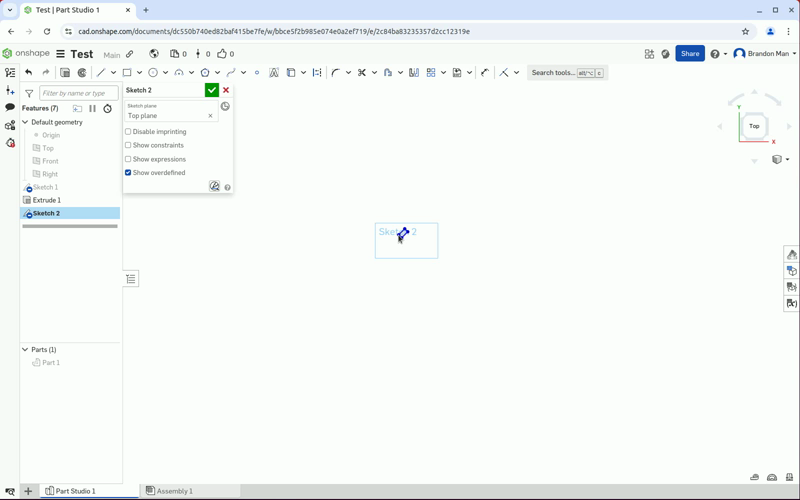
mouse_move(406, 232)
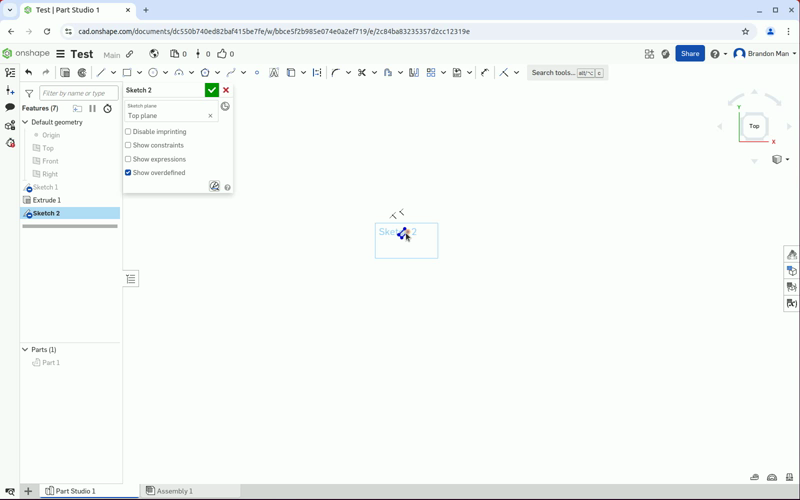
scroll(6)
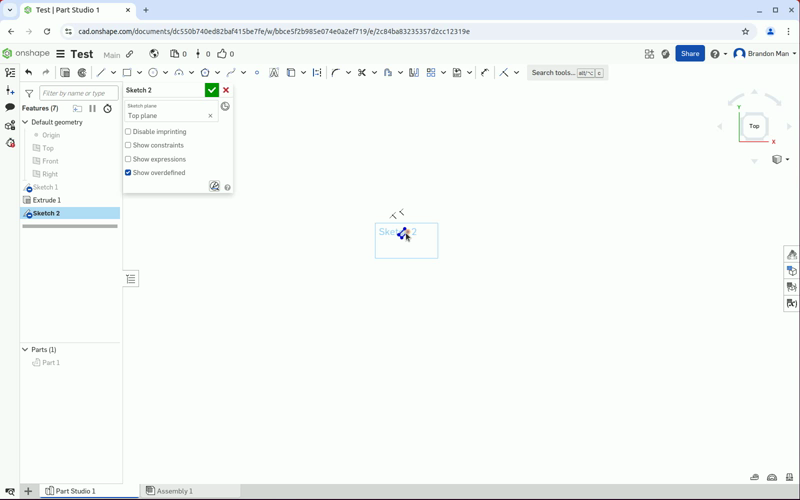
scroll(6)
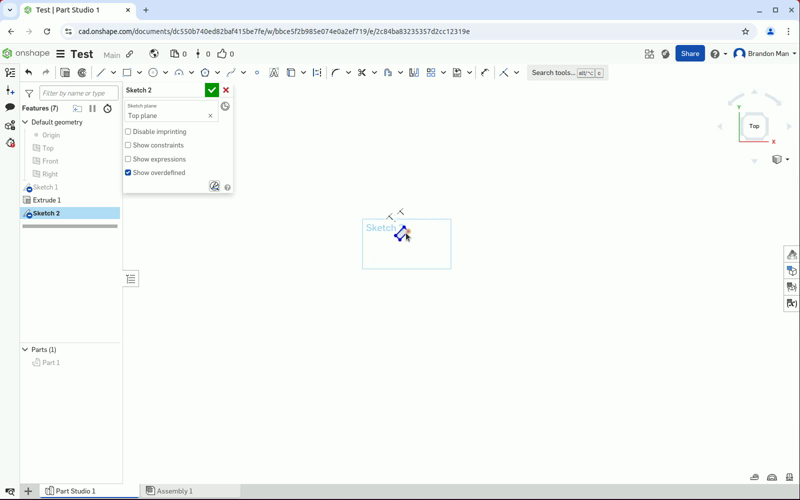
scroll(6)
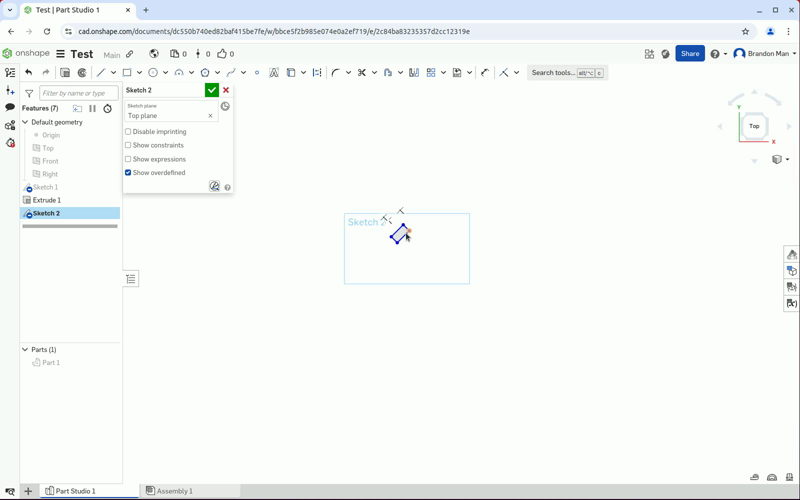
scroll(6)
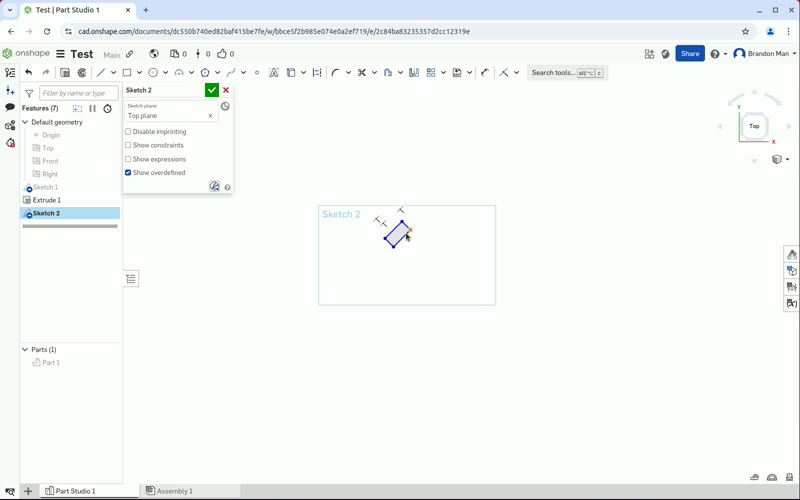
scroll(6)
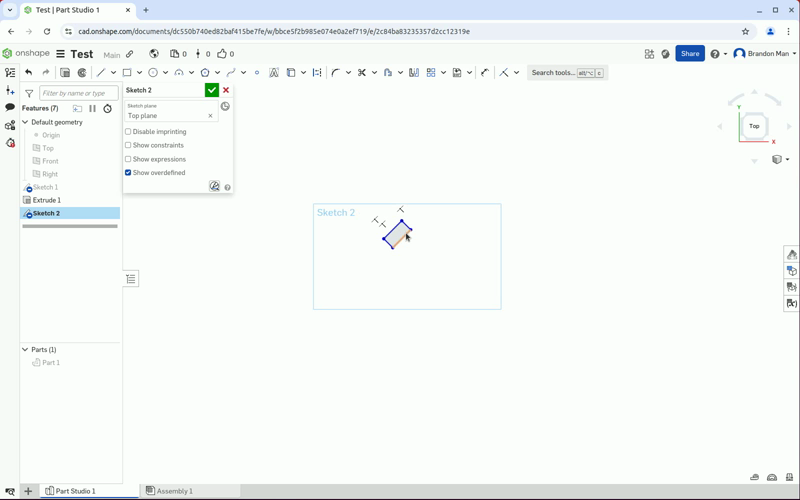
scroll(6)
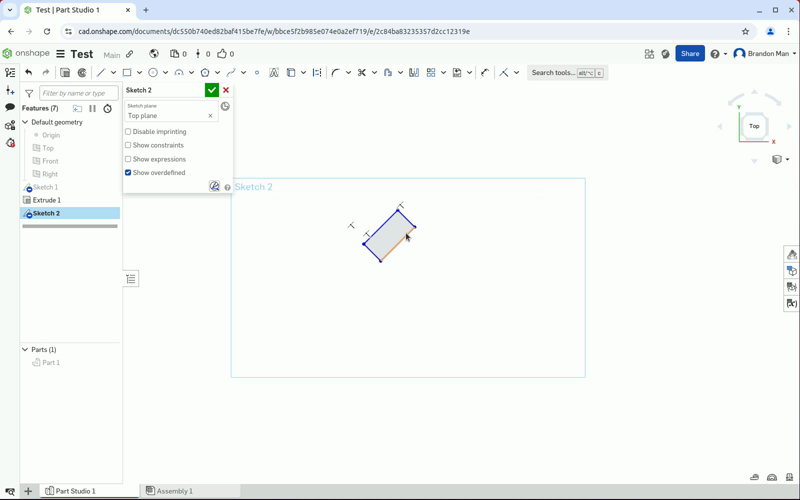
scroll(6)
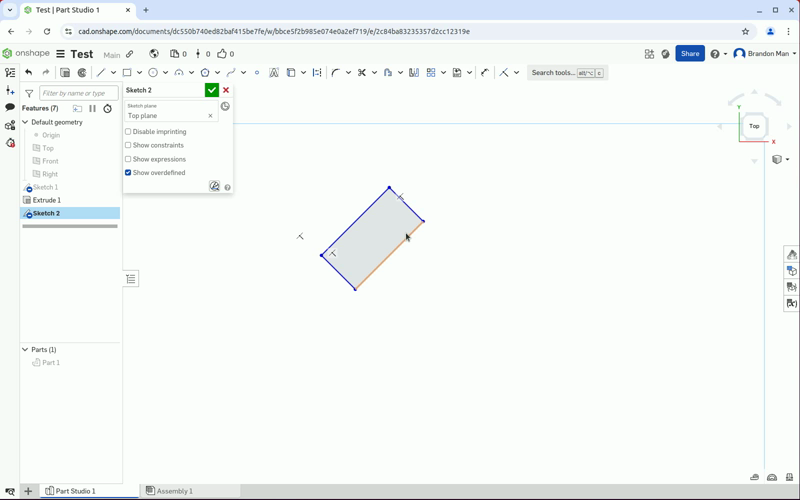
click(406, 232)
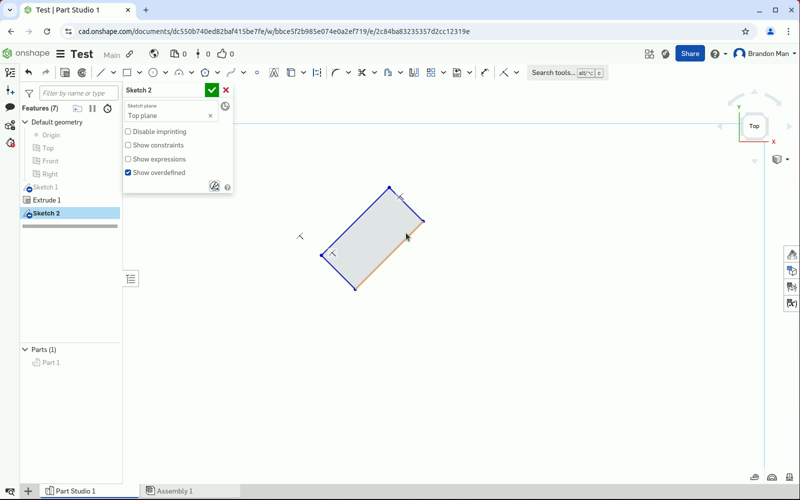
scroll(-6)
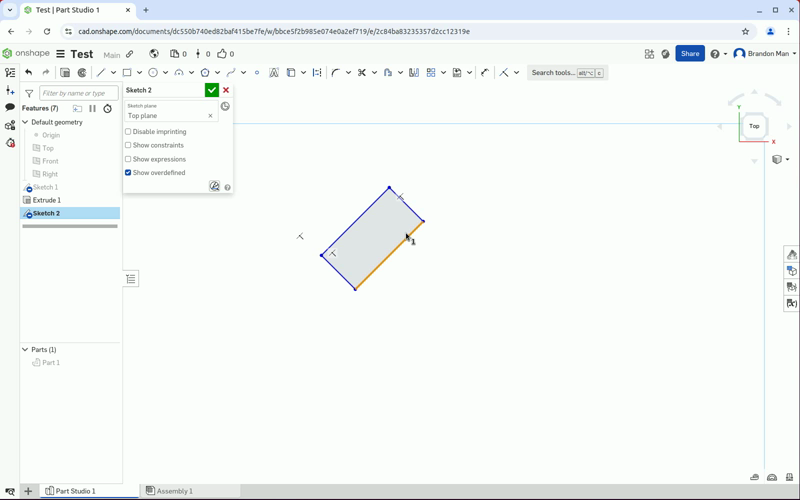
scroll(-6)
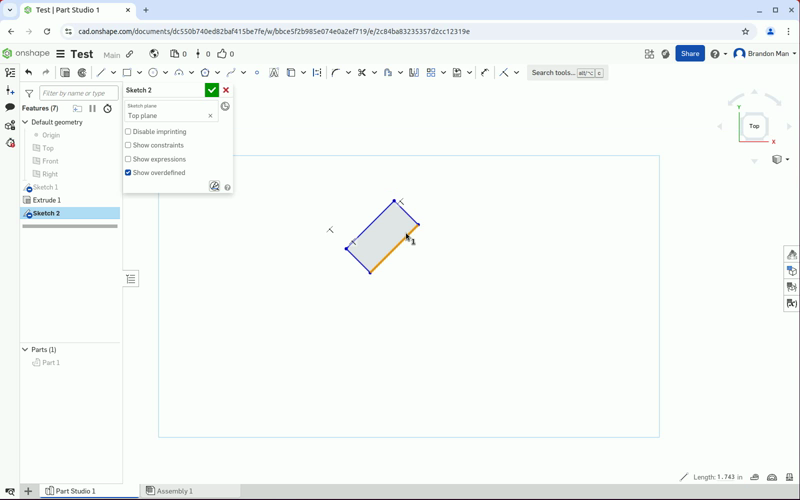
scroll(-6)
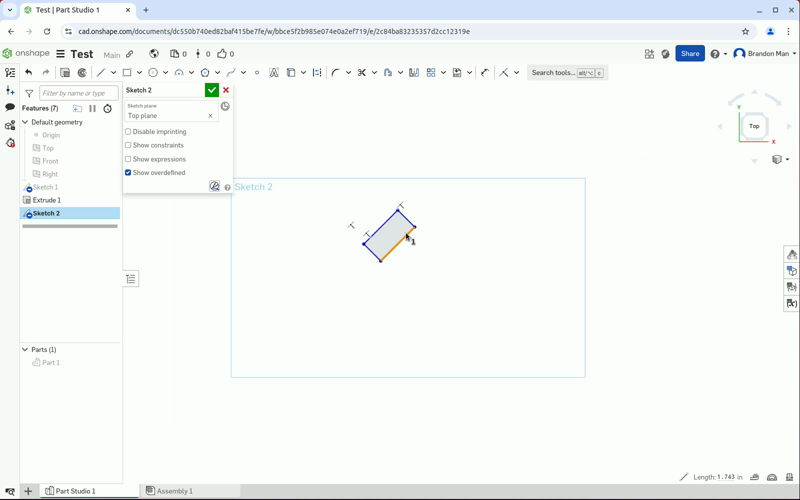
scroll(-6)
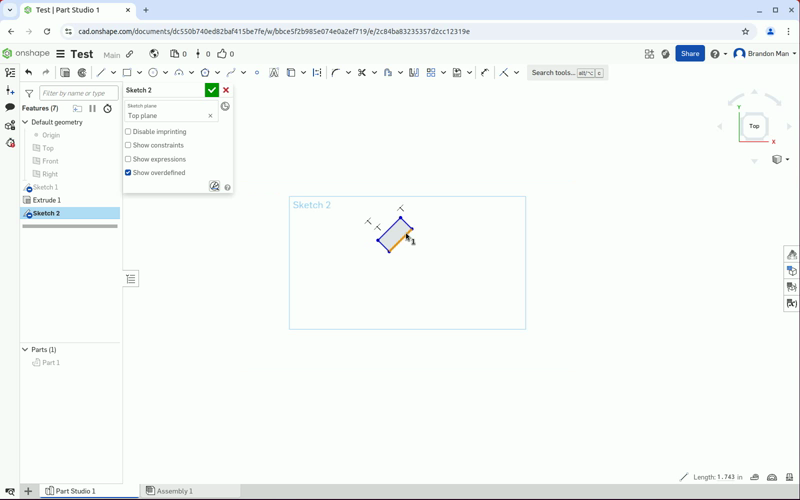
scroll(-6)
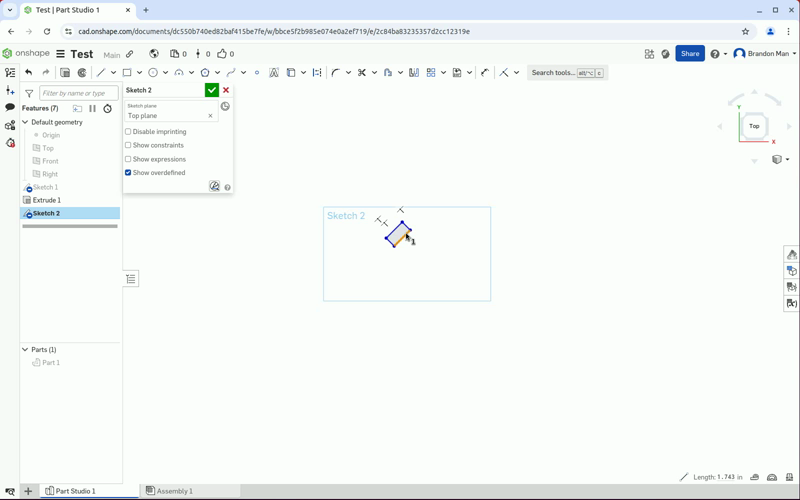
scroll(-6)
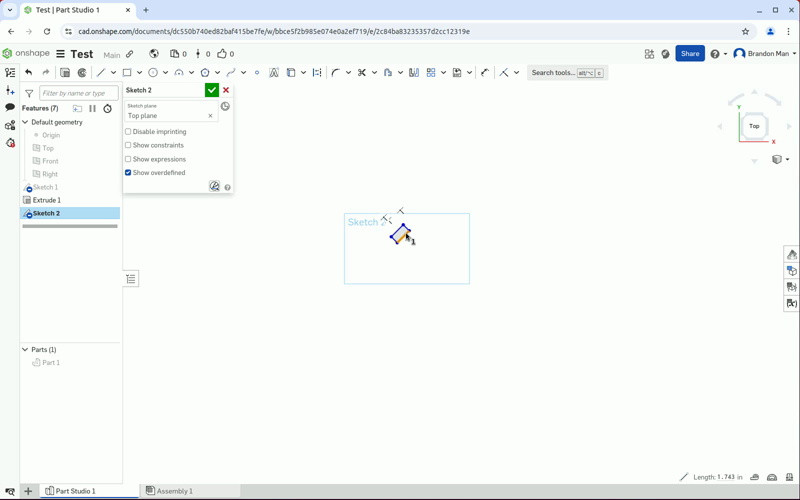
scroll(-6)
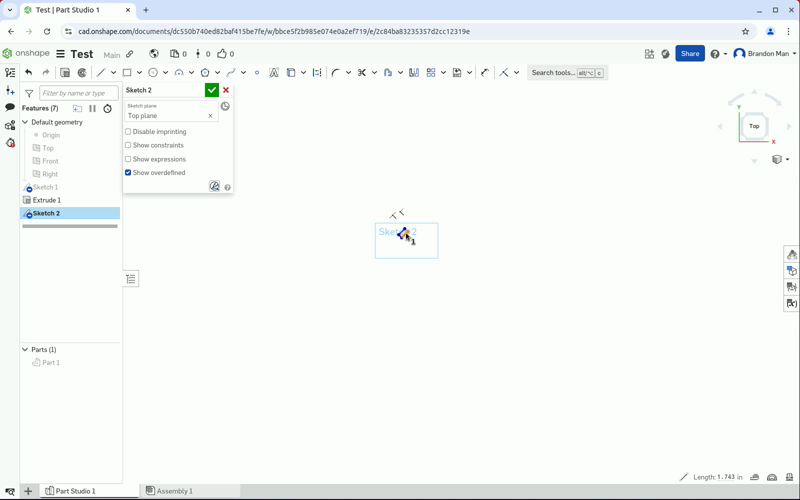
mouse_move(73, 352)
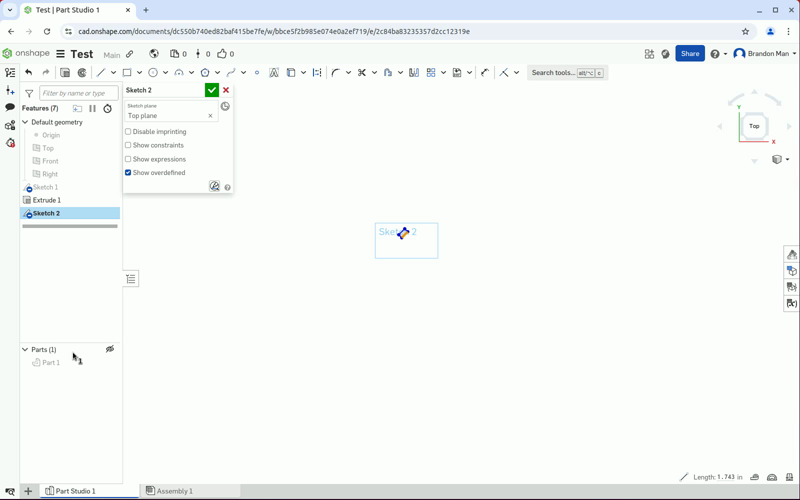
key(shift+y)
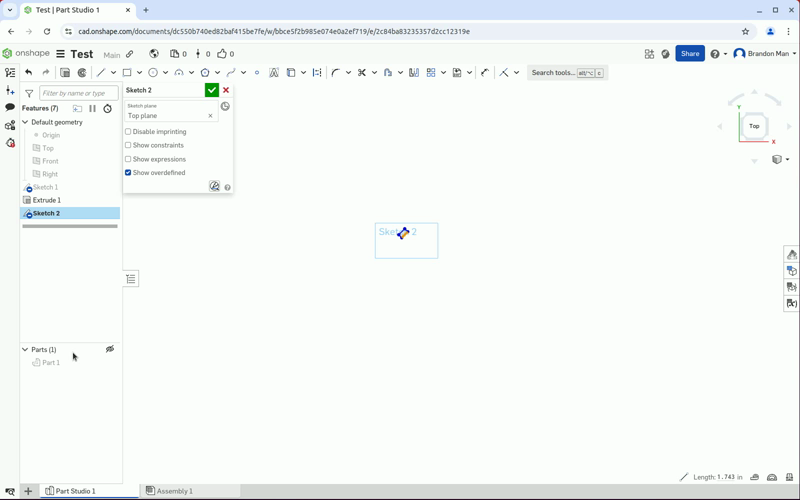
key(shift+e)
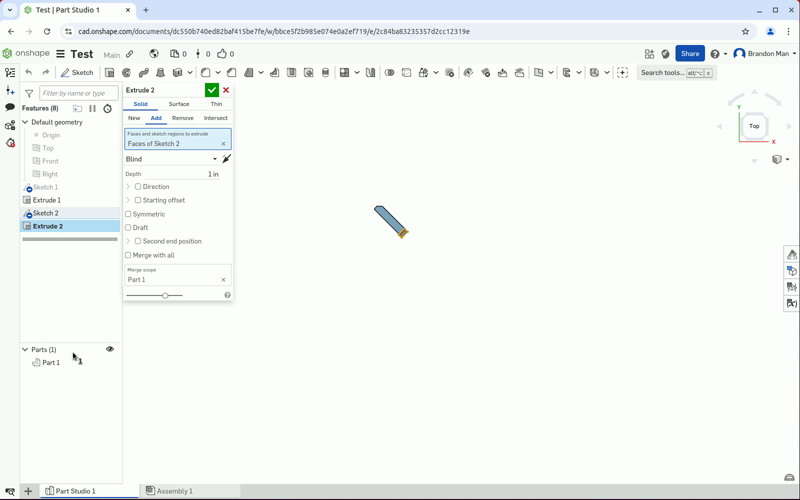
mouse_move(143, 106)
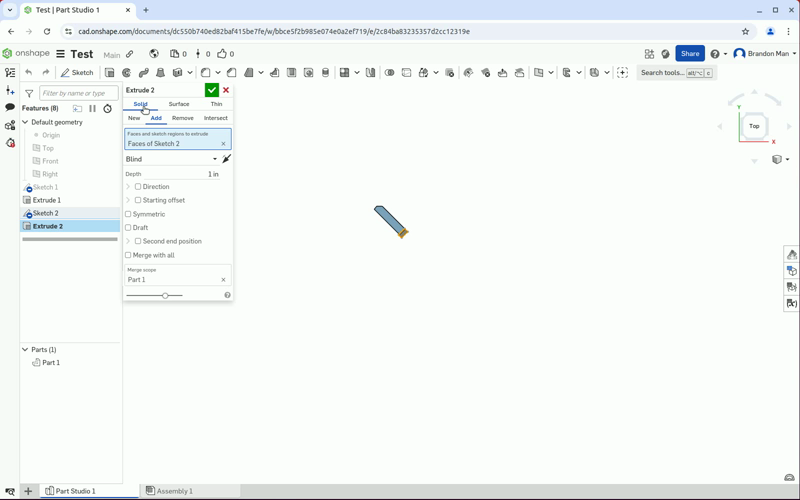
click(143, 106)
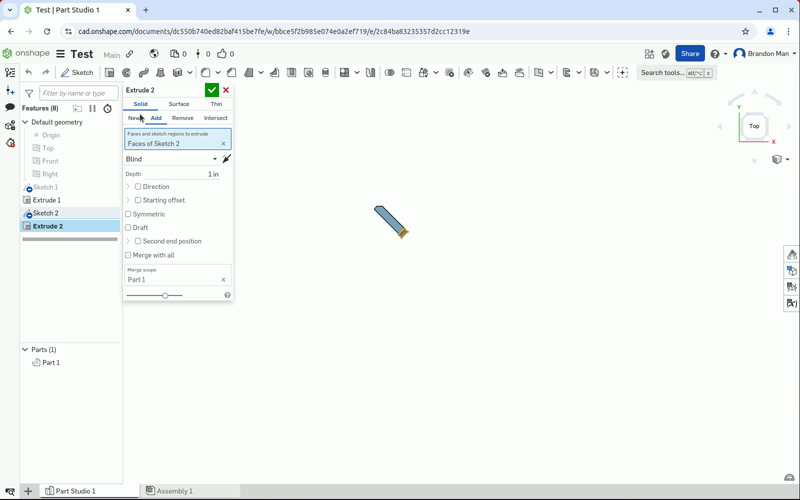
mouse_move(137, 120)
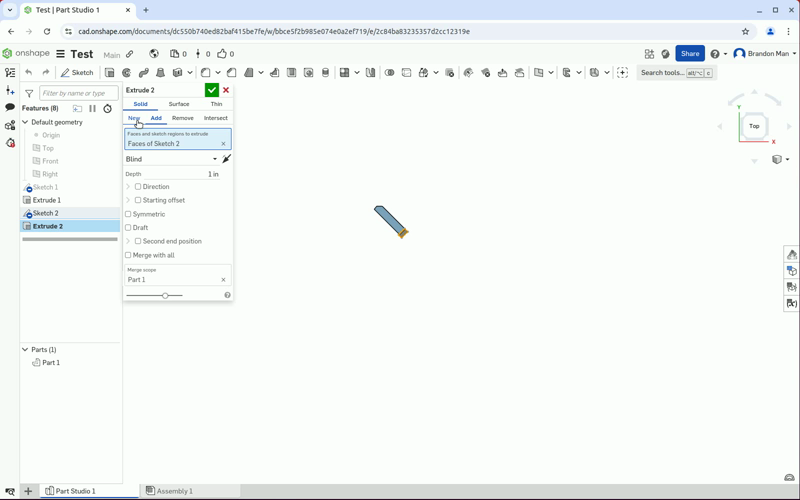
click(137, 120)
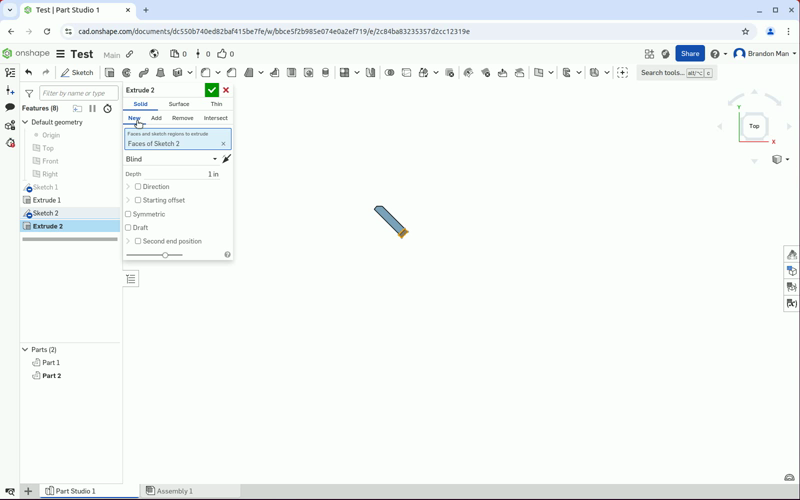
key(tab, 4)
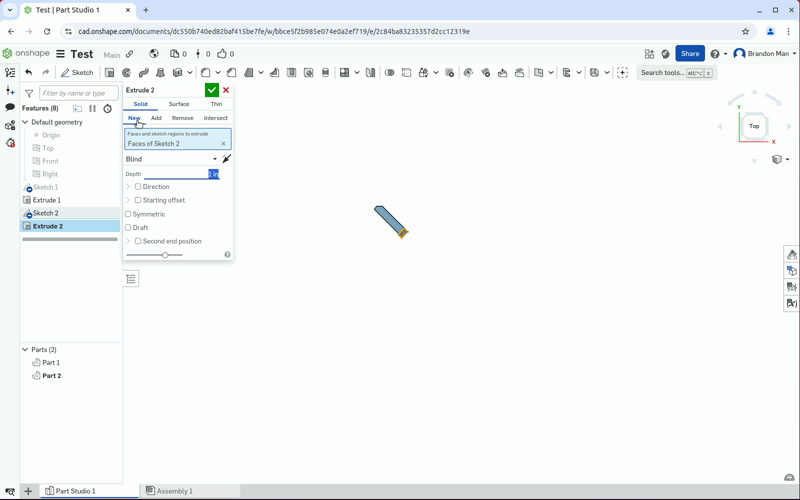
text(23.108)
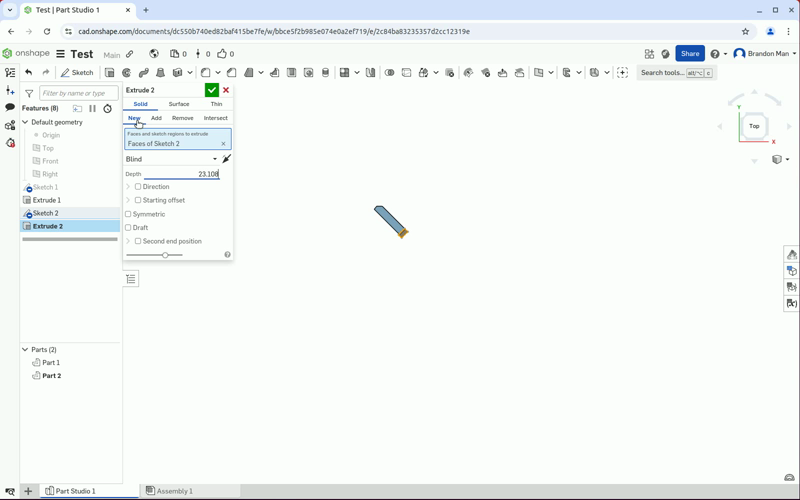
key(enter)
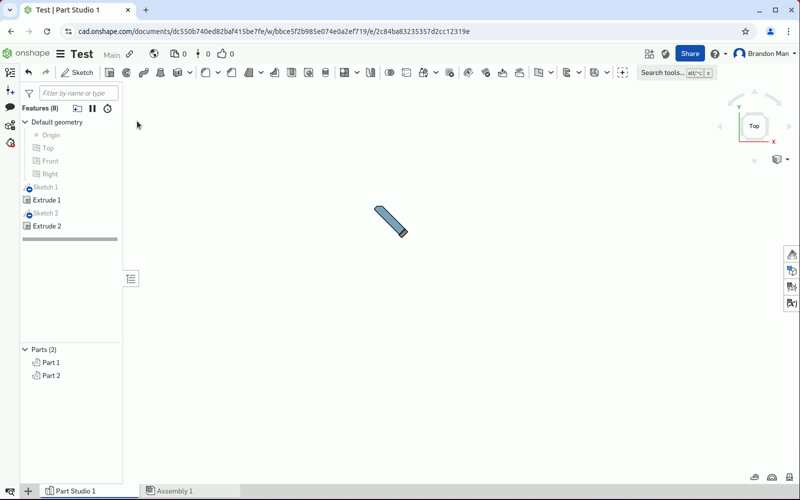
key(shift+h)
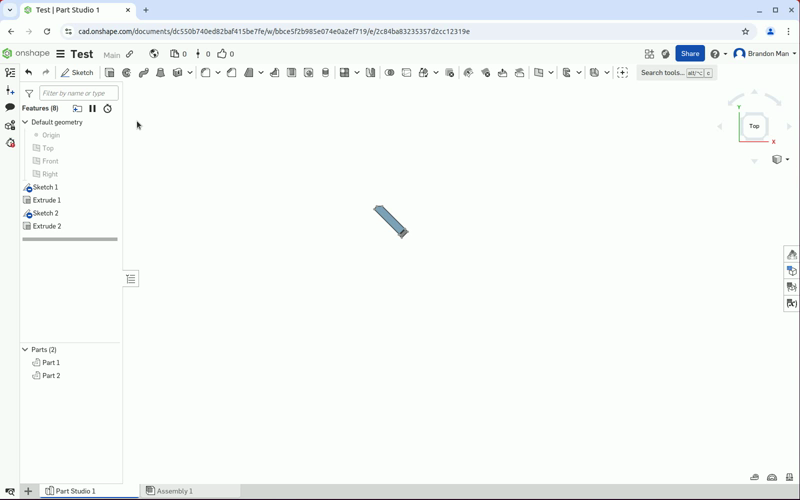
key(shift+h)
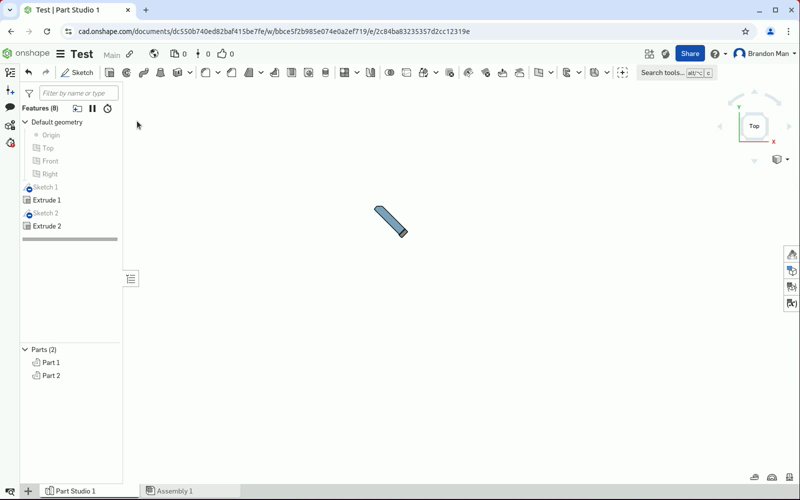
mouse_move(73, 189)
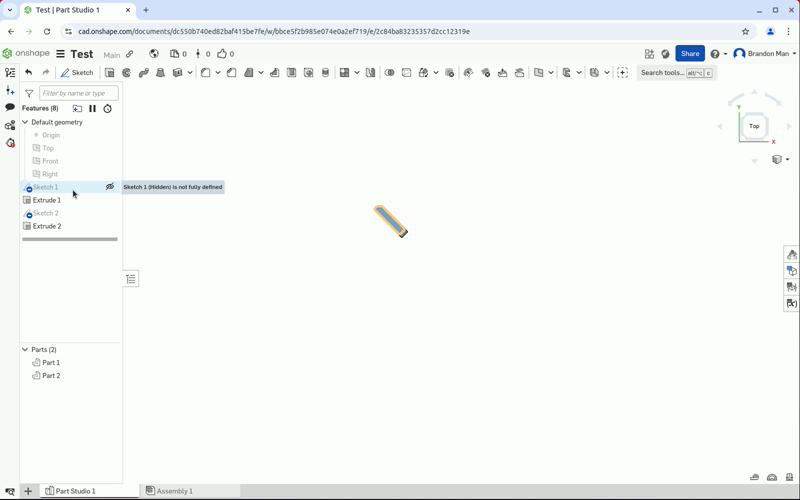
click(73, 189)
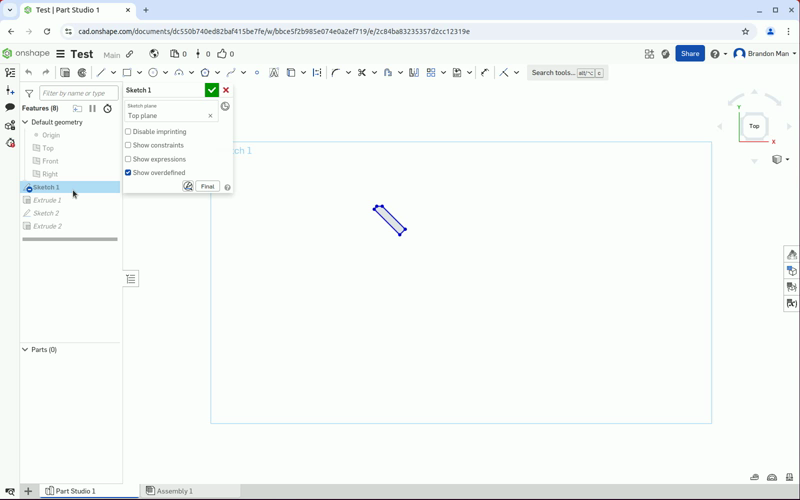
mouse_move(229, 92)
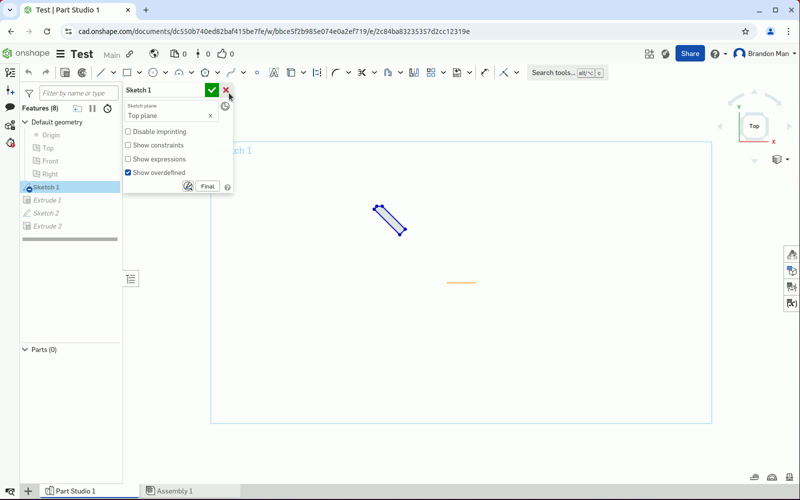
click(229, 92)
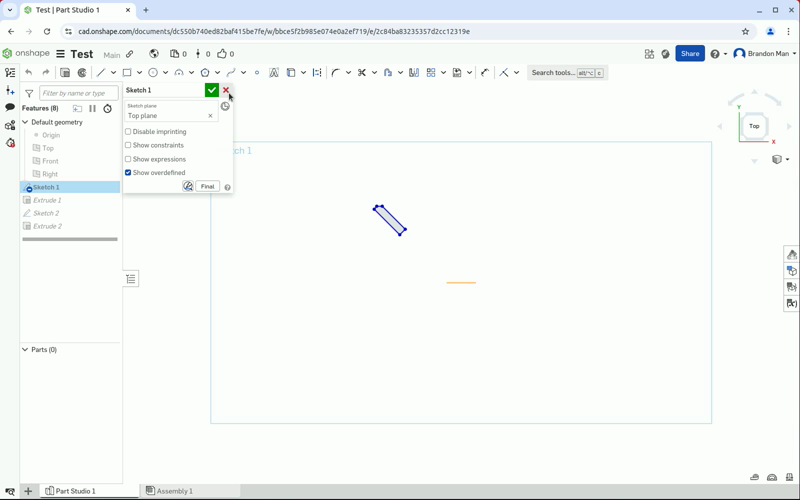
key(shift+s)
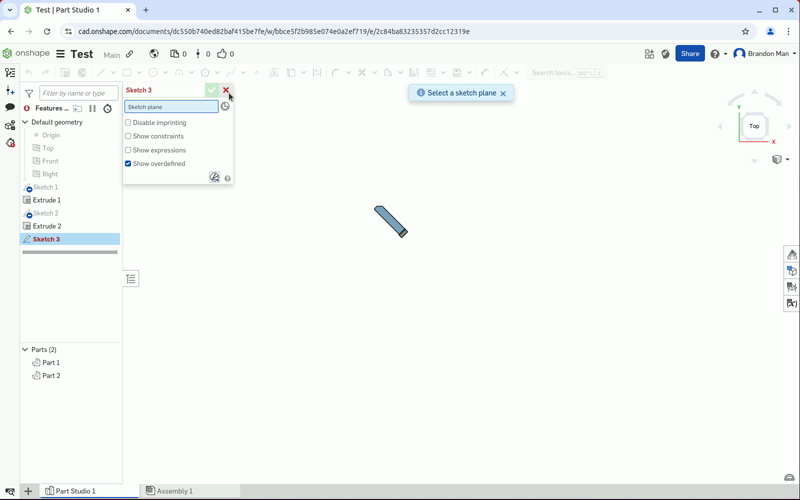
mouse_move(73, 150)
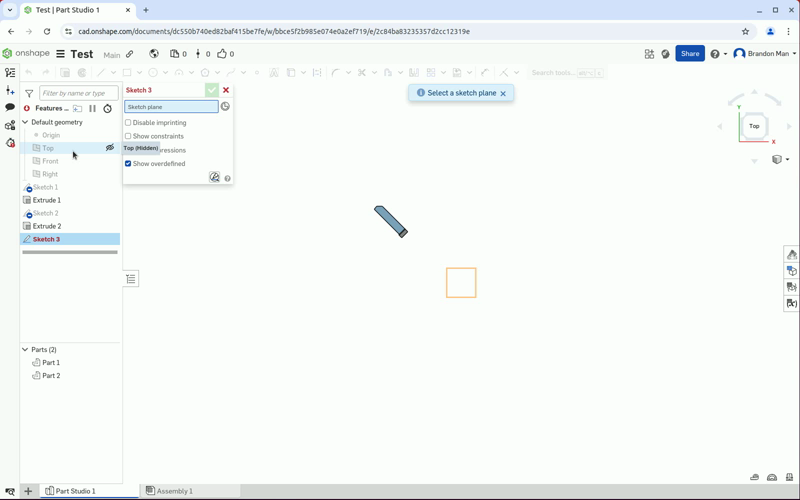
click(73, 150)
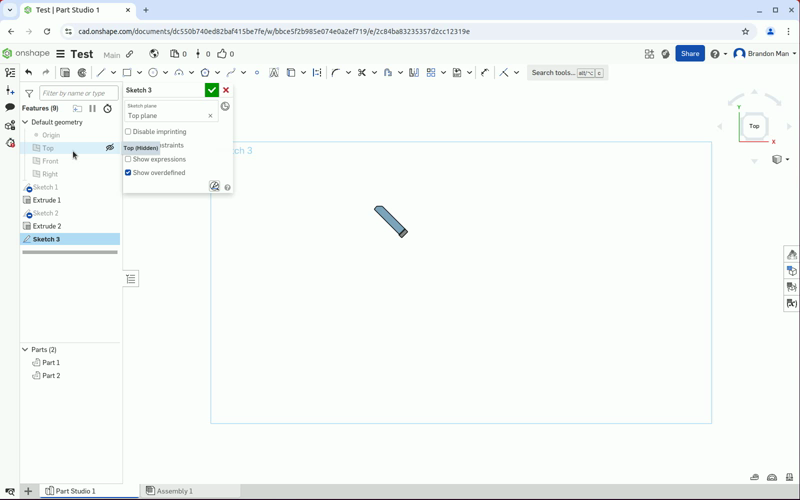
mouse_move(73, 352)
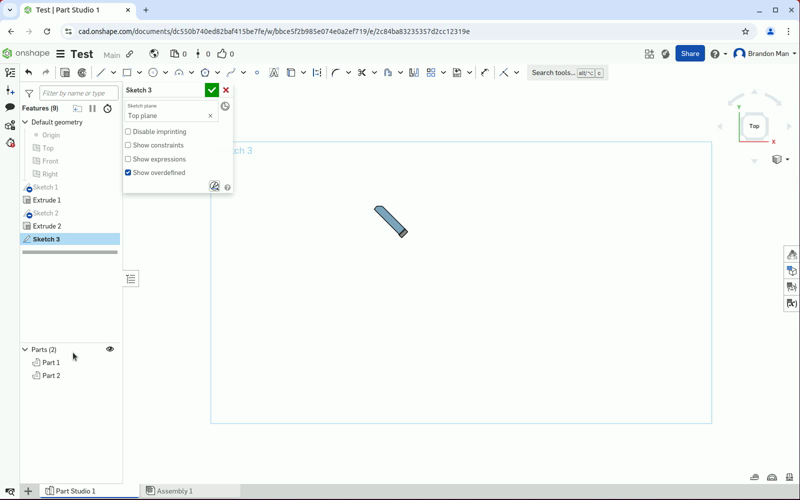
key(y)
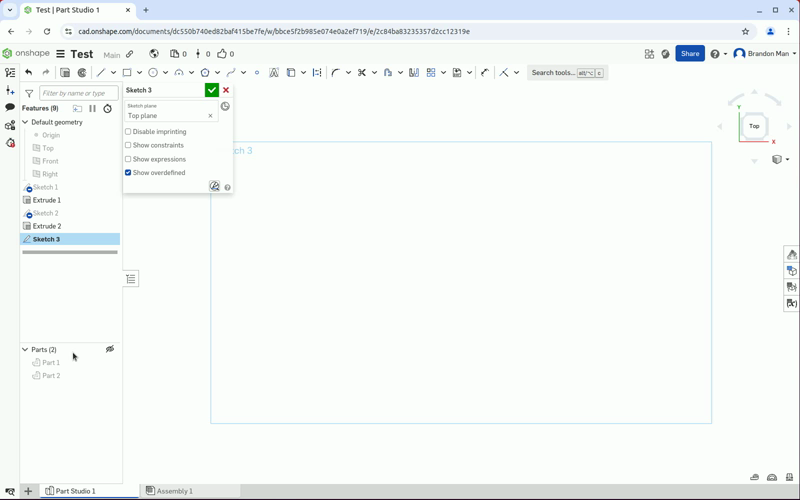
key(l)
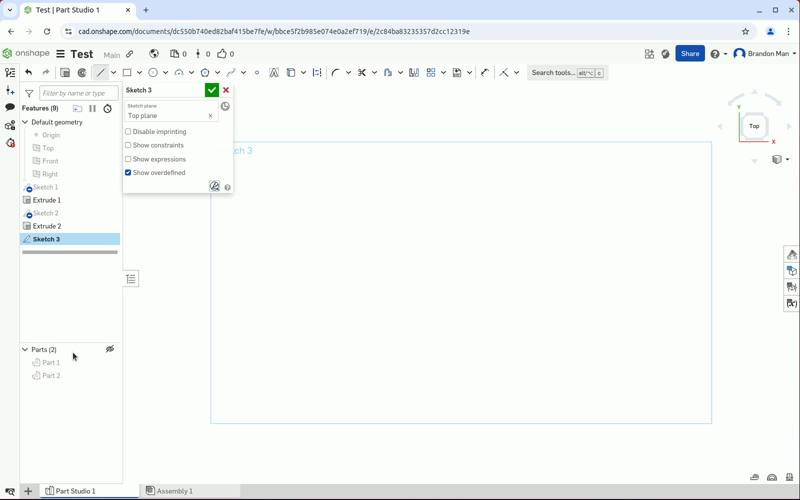
key_down(shift)
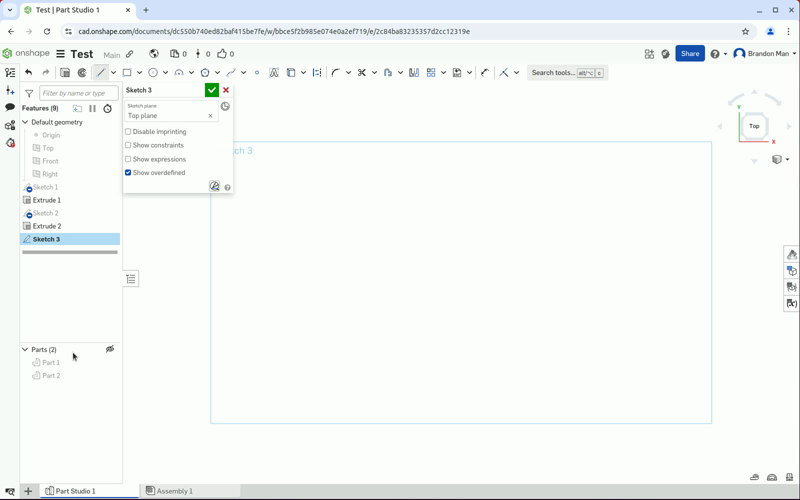
mouse_move(401, 237)
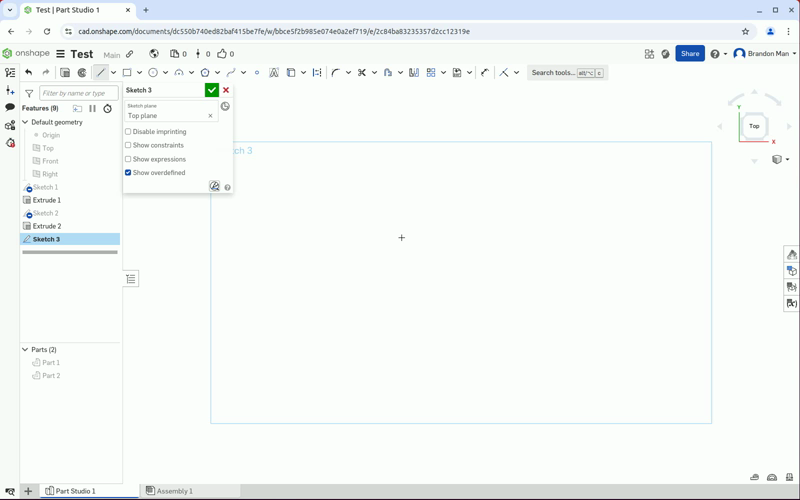
click(401, 237)
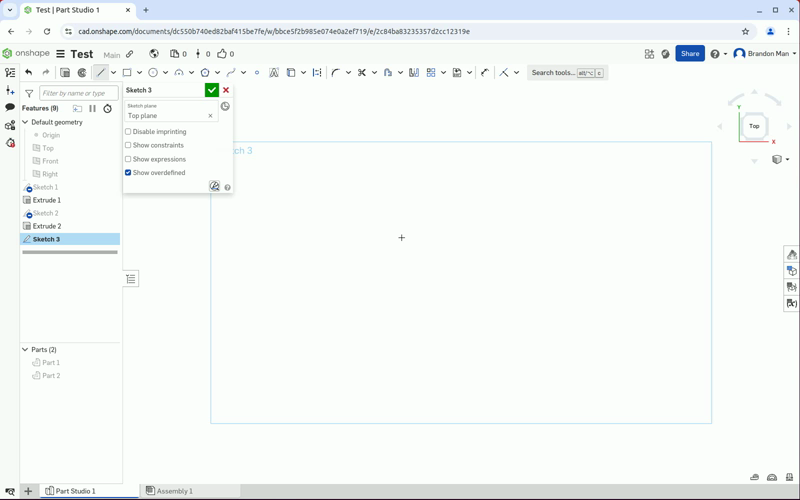
key_up(shift)
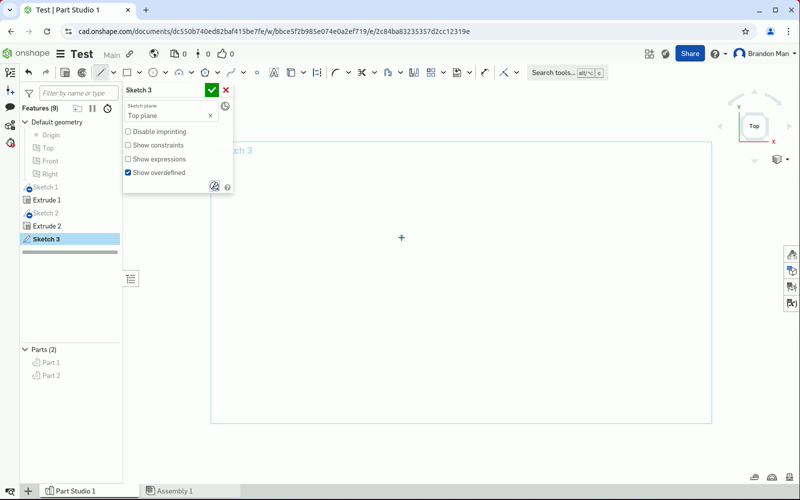
key_down(shift)
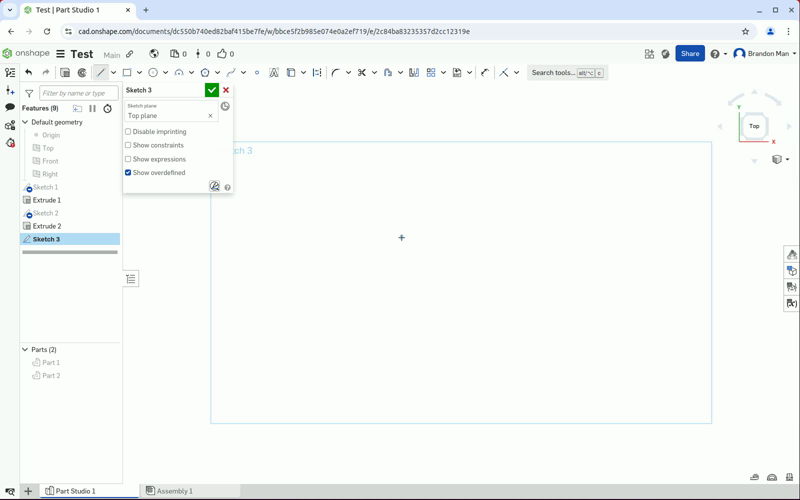
mouse_move(431, 237)
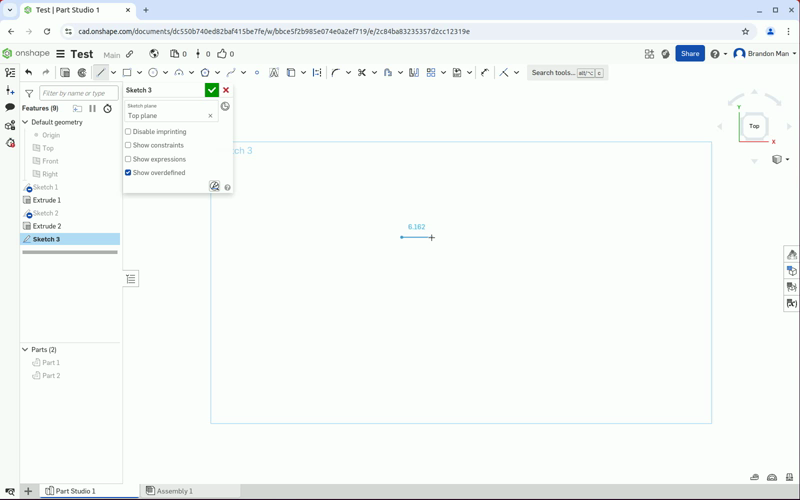
mouse_move(424, 259)
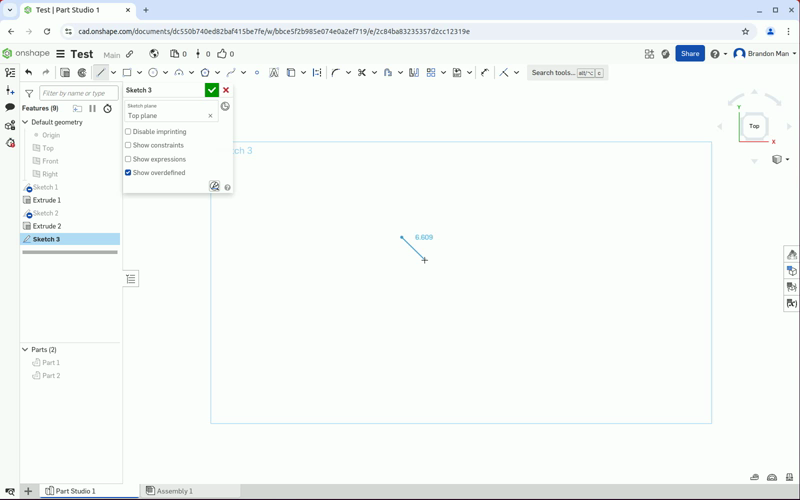
click(424, 259)
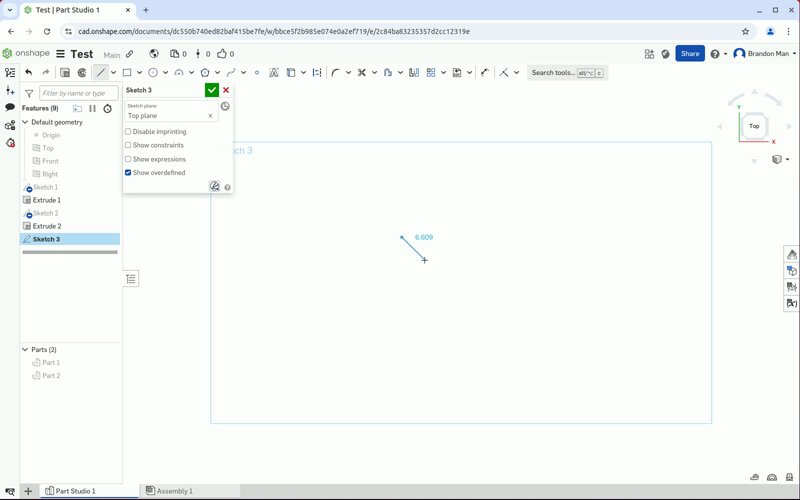
key_up(shift)
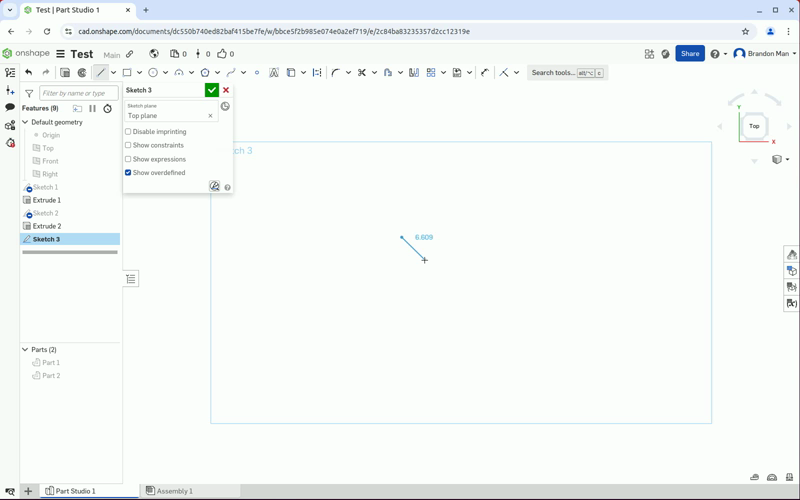
key_down(shift)
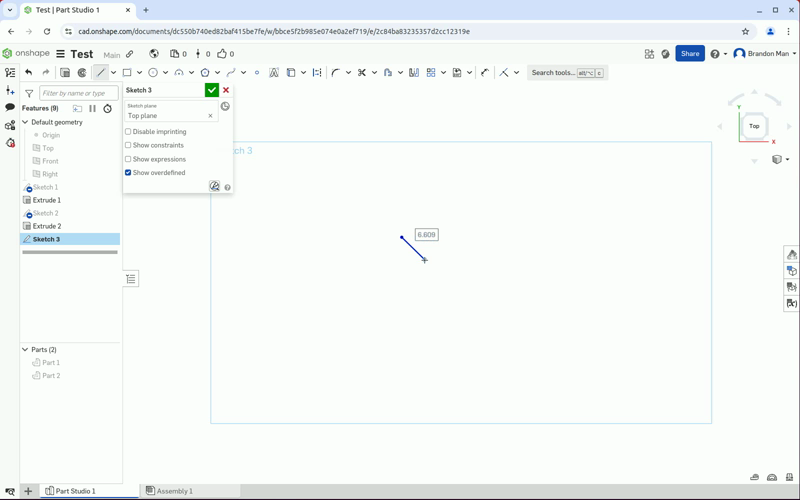
mouse_move(454, 259)
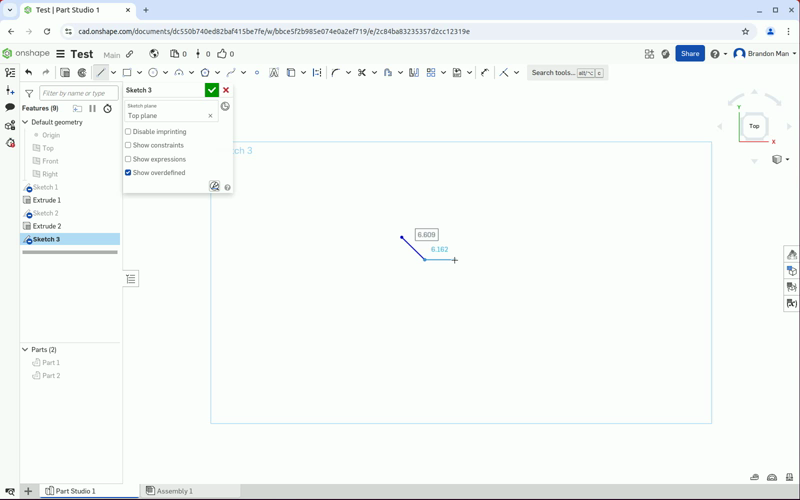
mouse_move(429, 253)
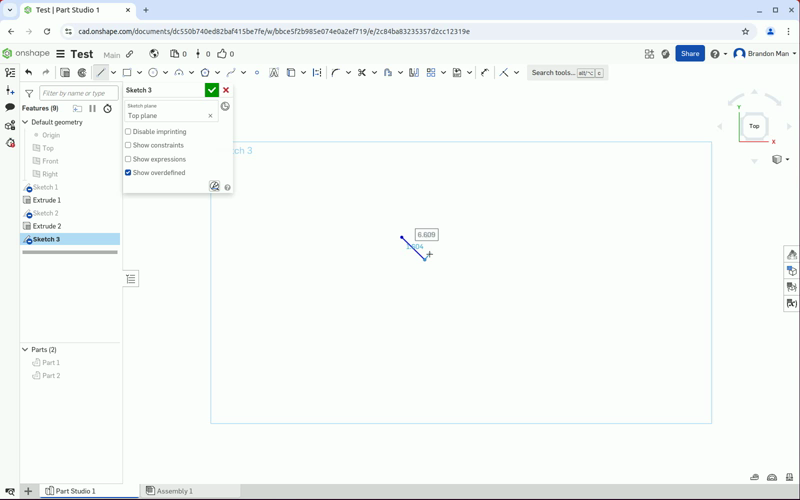
click(429, 253)
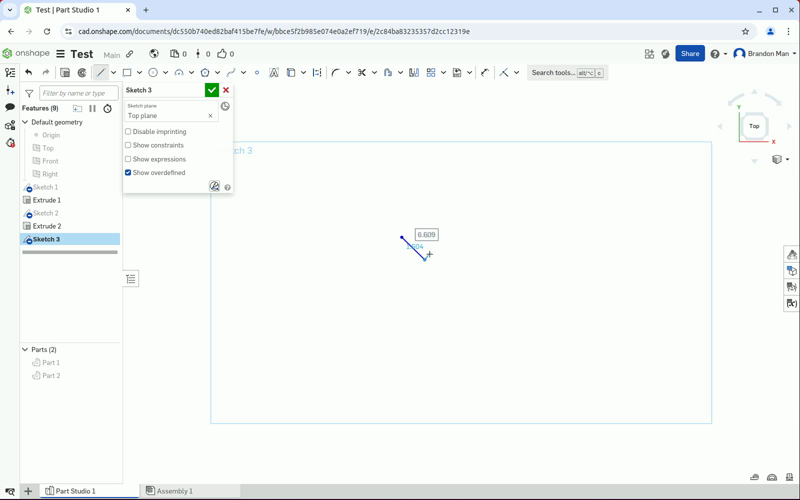
key_up(shift)
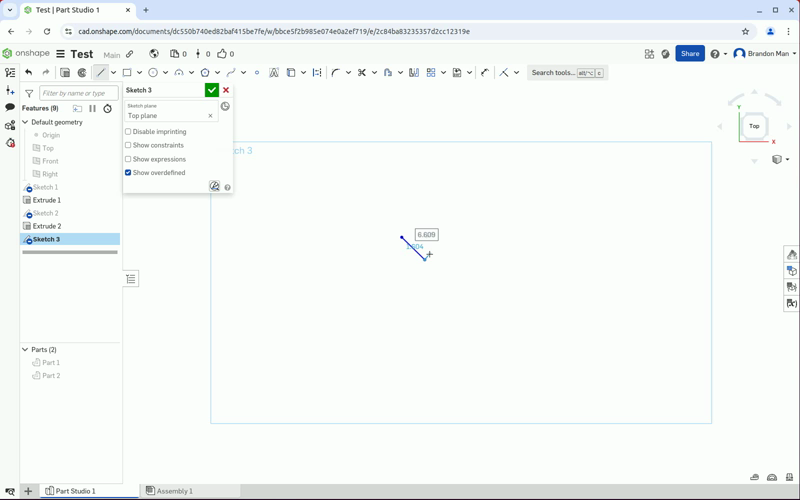
key_down(shift)
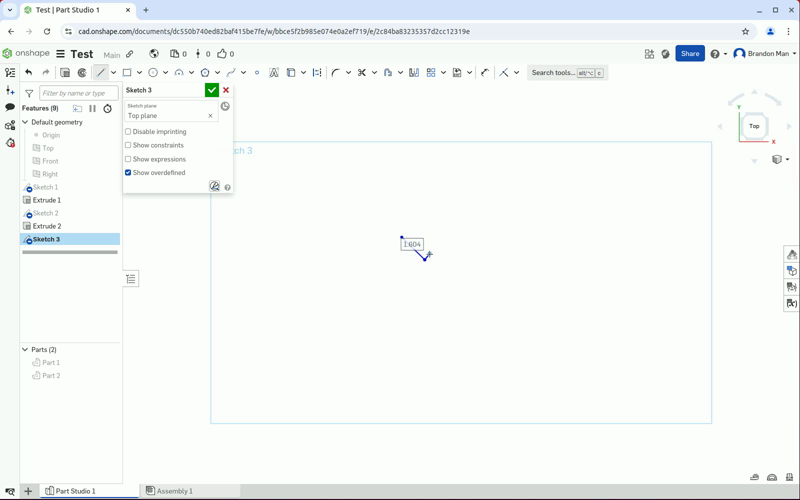
mouse_move(459, 253)
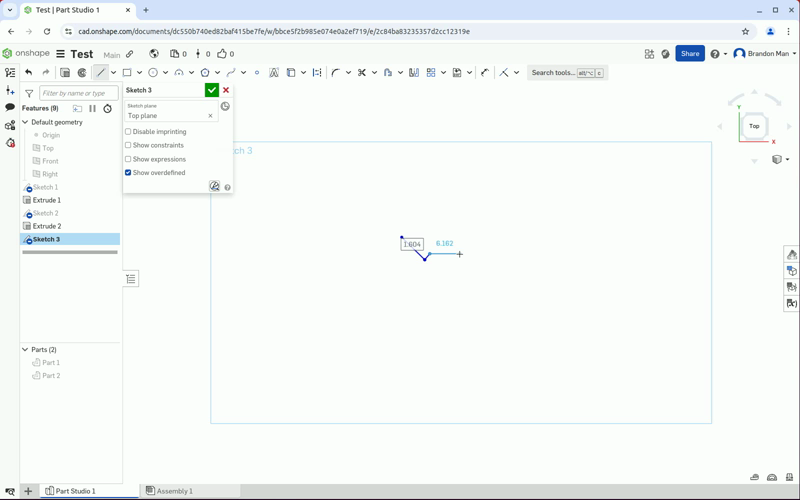
mouse_move(407, 231)
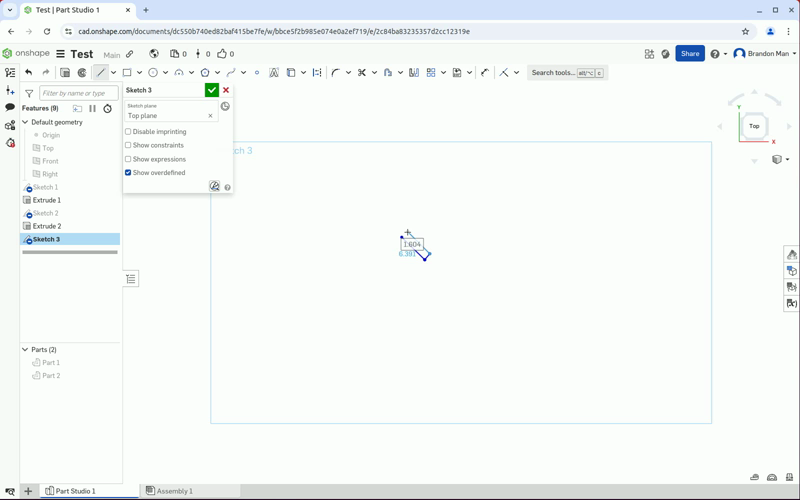
click(407, 231)
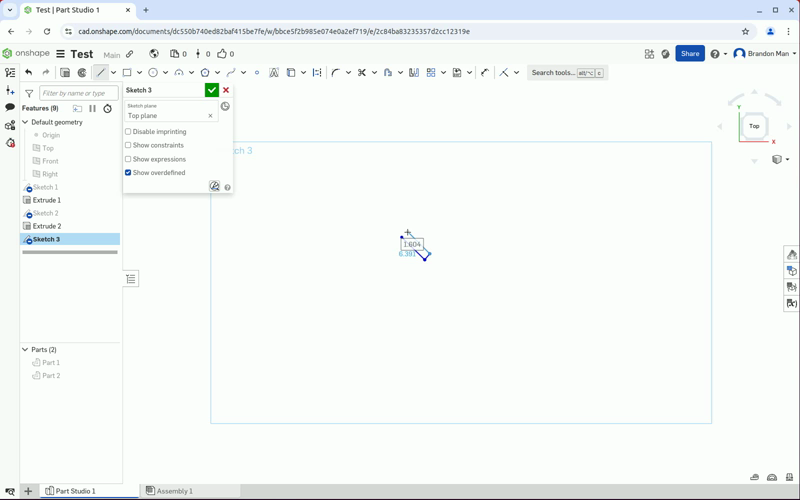
key_up(shift)
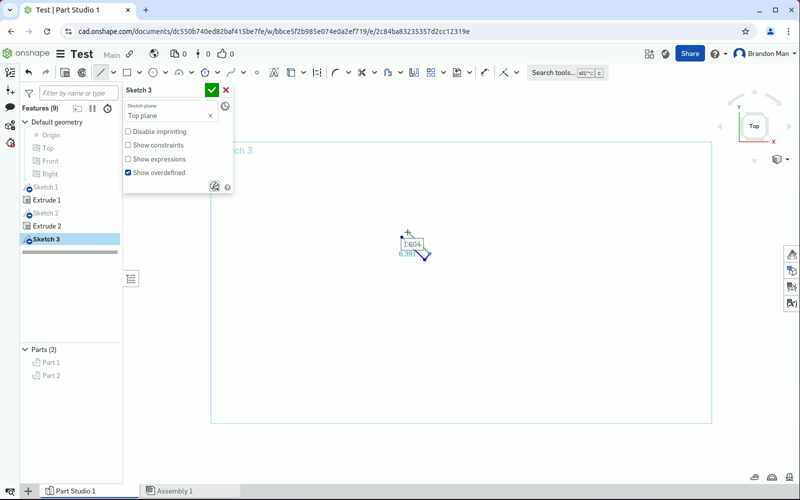
mouse_move(437, 231)
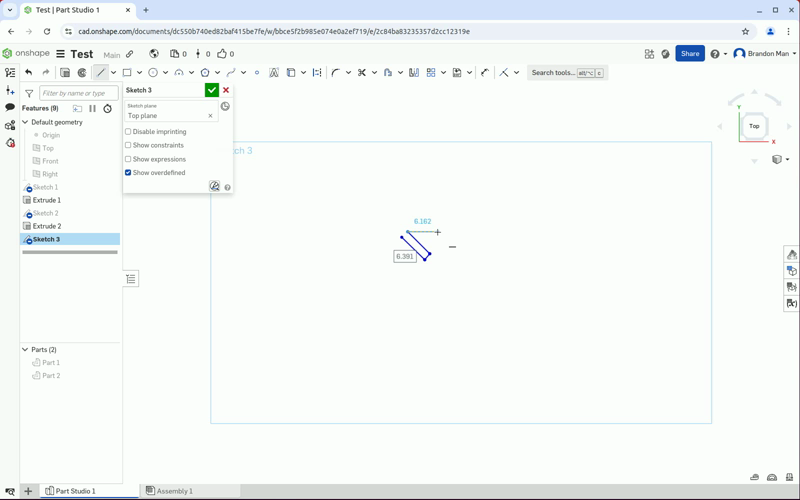
key_down(shift)
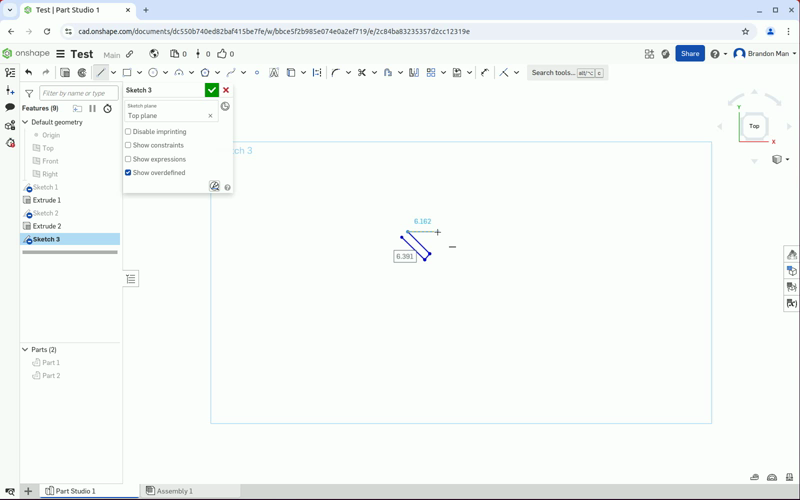
mouse_move(401, 237)
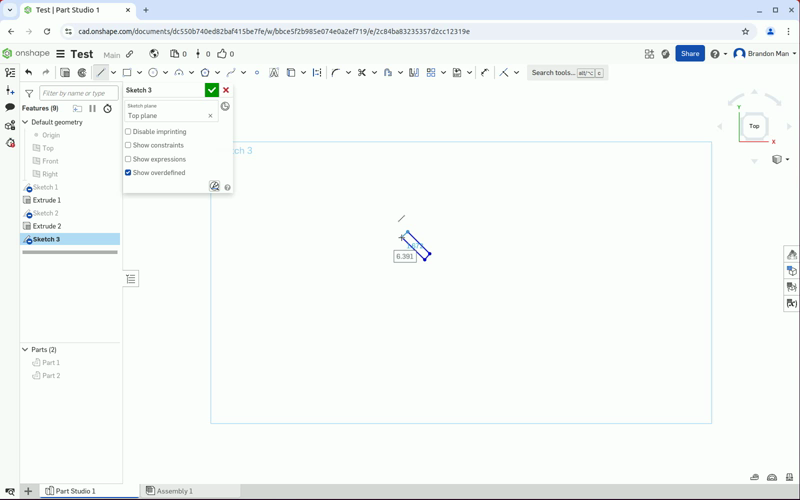
key_up(shift)
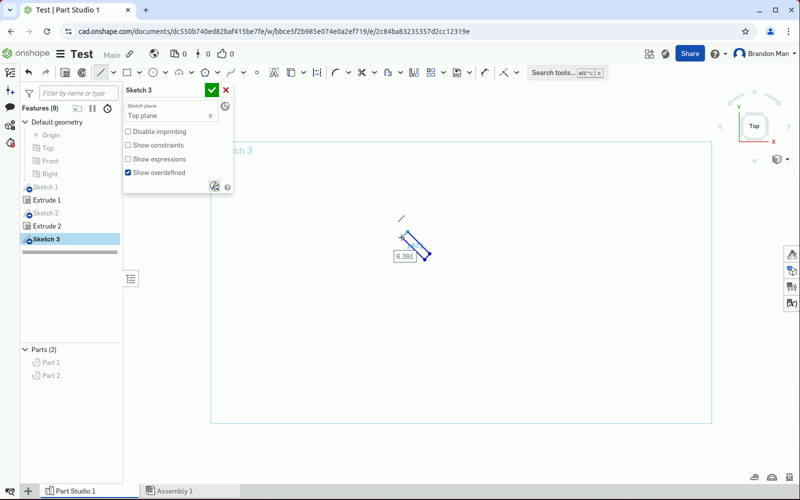
click(401, 237)
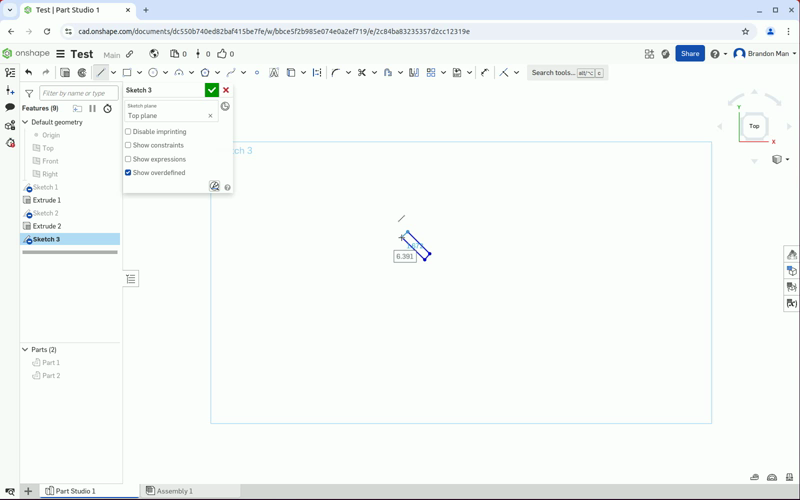
key(esc)
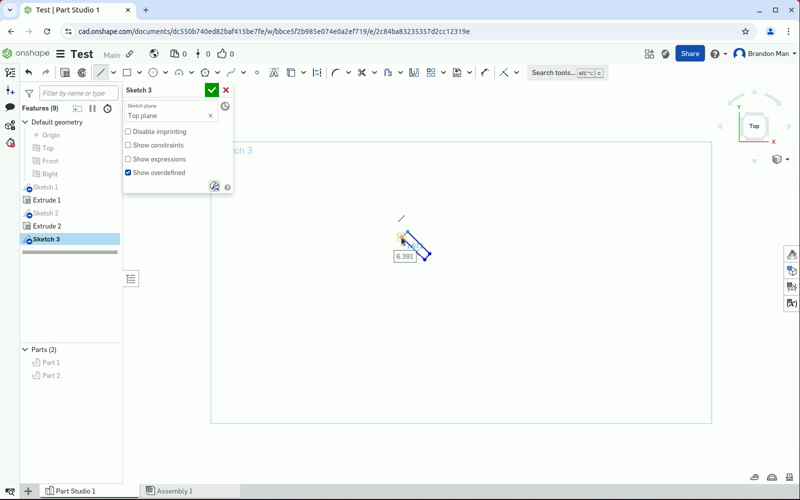
mouse_move(418, 247)
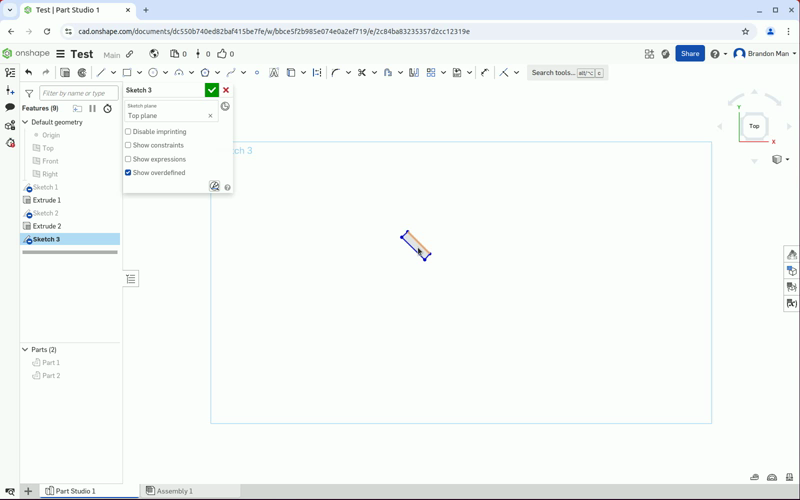
scroll(6)
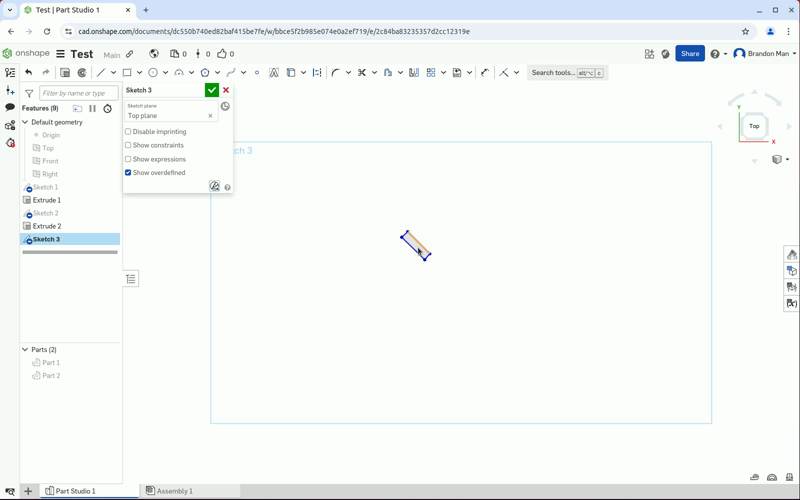
scroll(6)
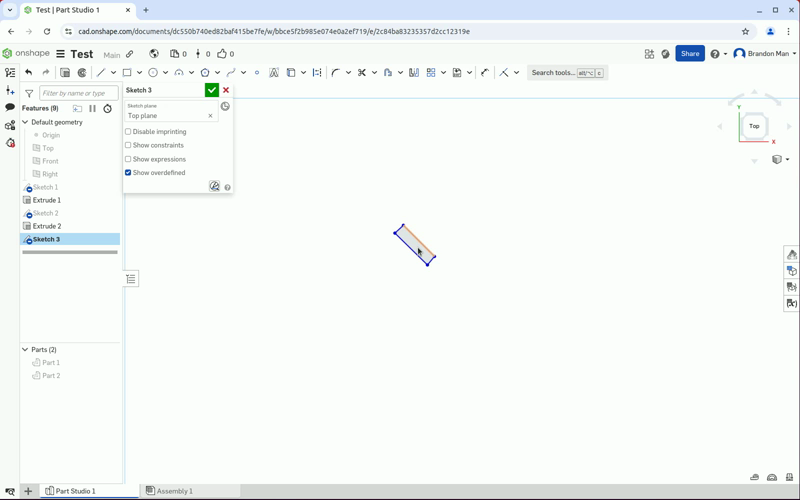
scroll(6)
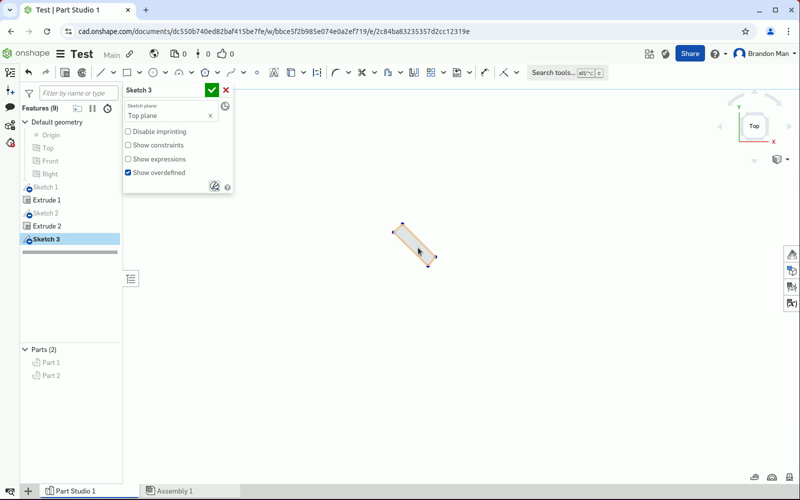
scroll(6)
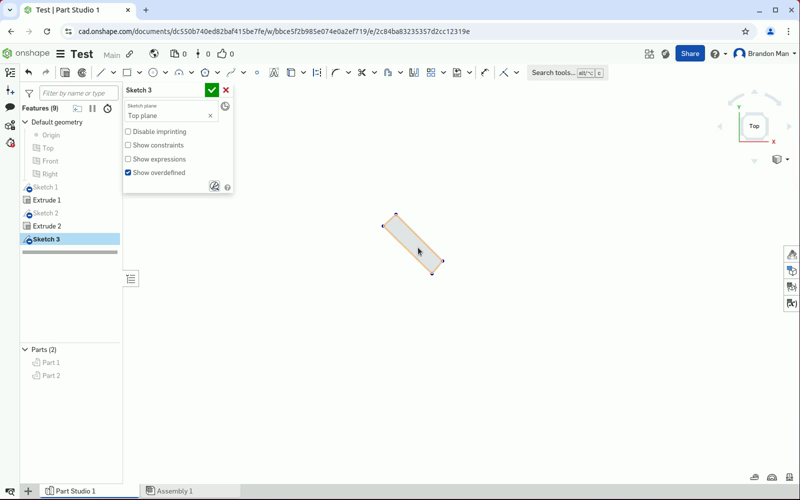
scroll(6)
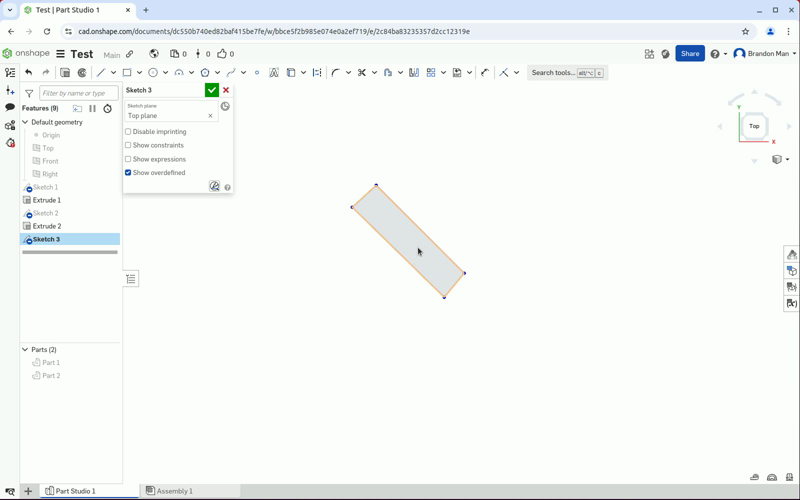
scroll(6)
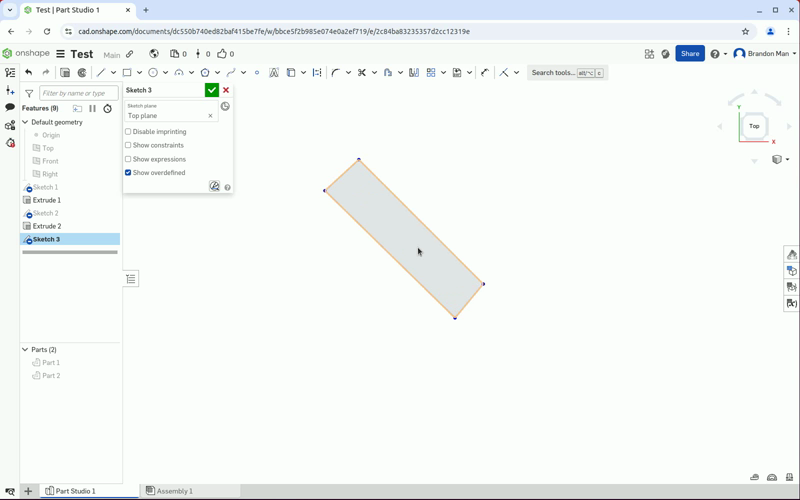
scroll(6)
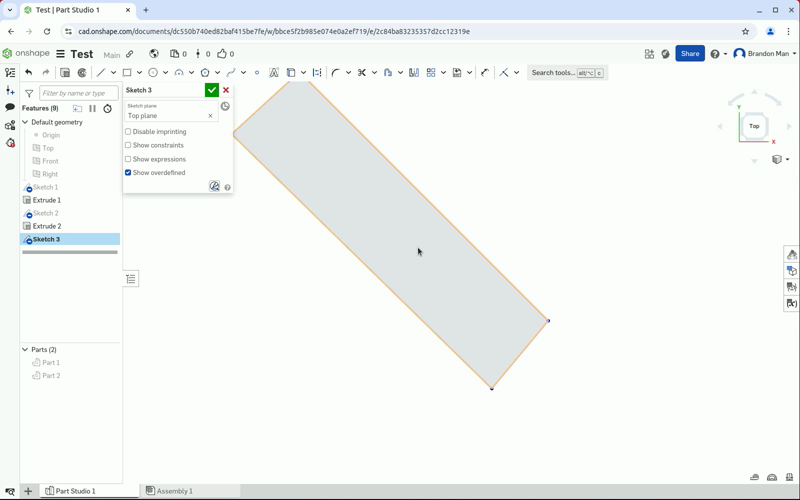
click(418, 247)
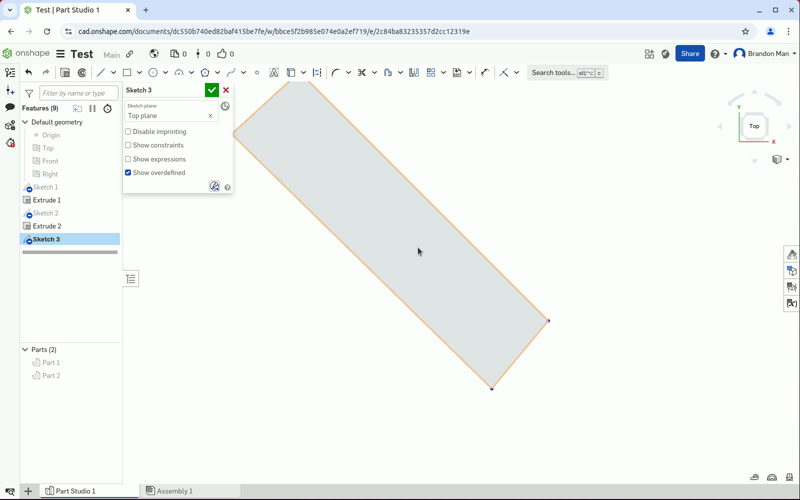
scroll(-6)
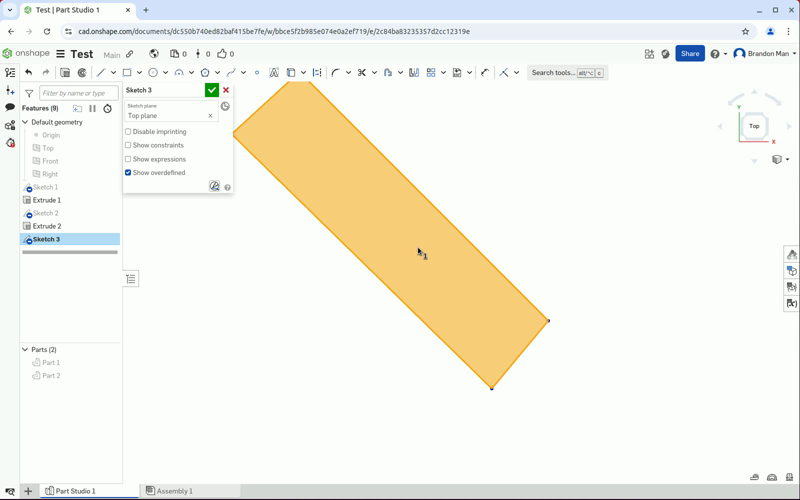
scroll(-6)
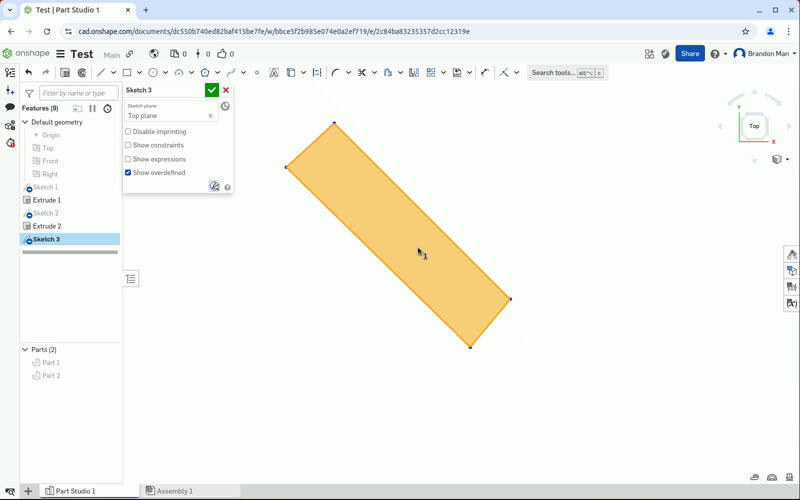
scroll(-6)
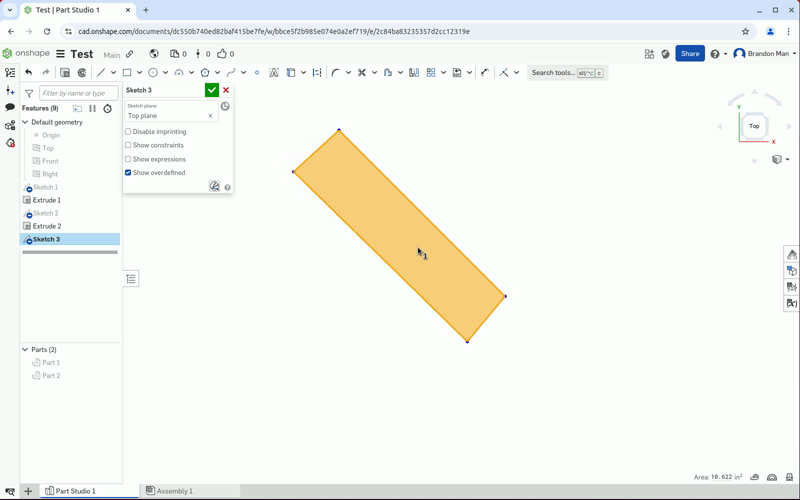
scroll(-6)
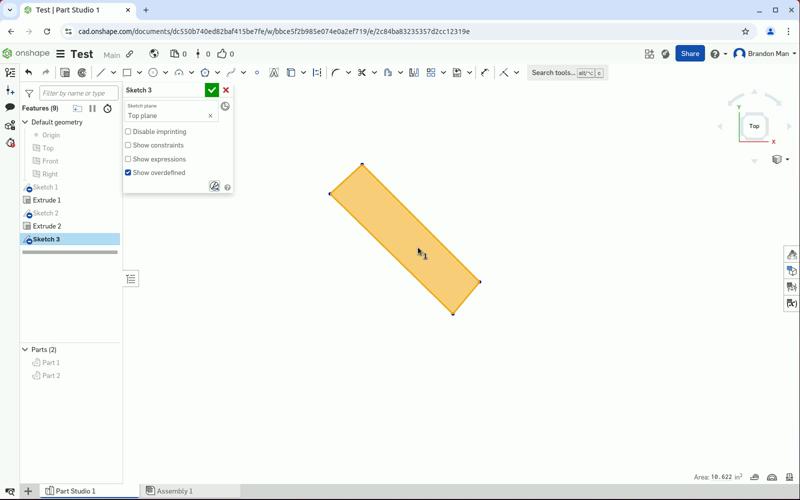
scroll(-6)
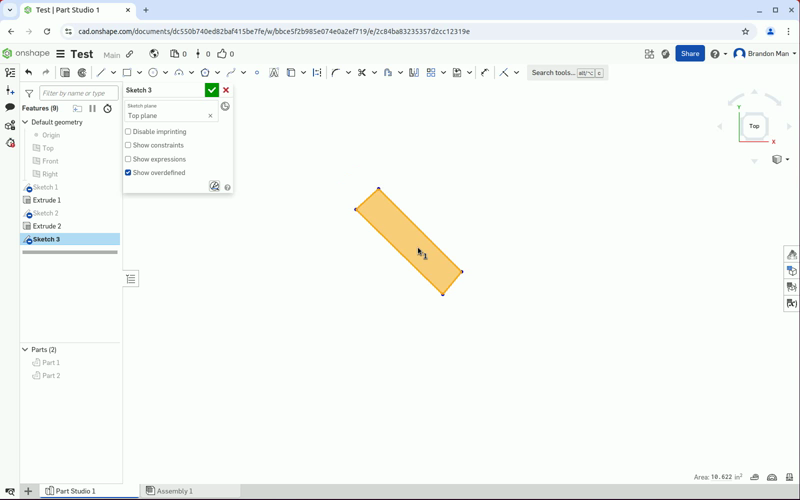
scroll(-6)
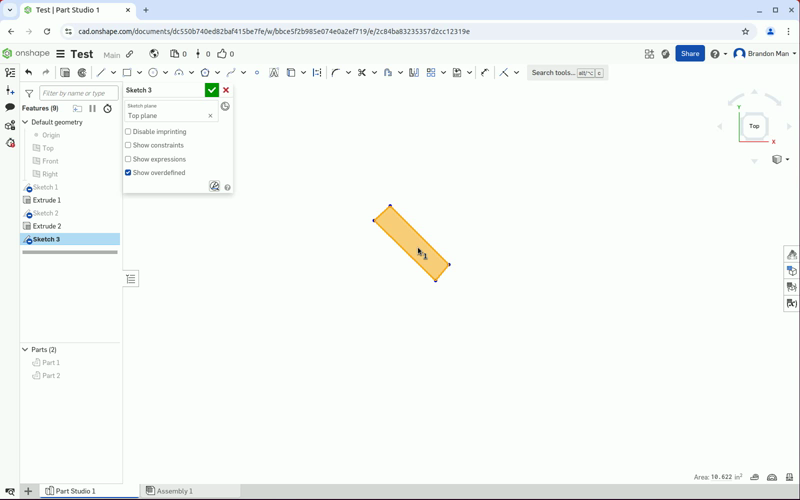
scroll(-6)
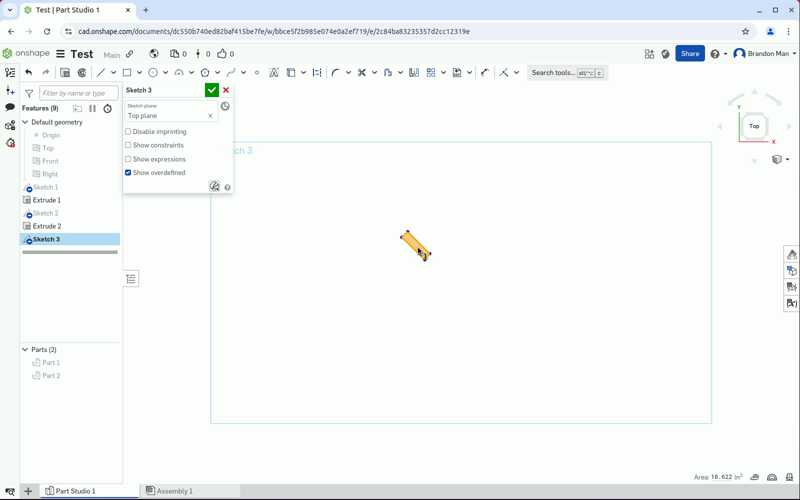
mouse_move(73, 352)
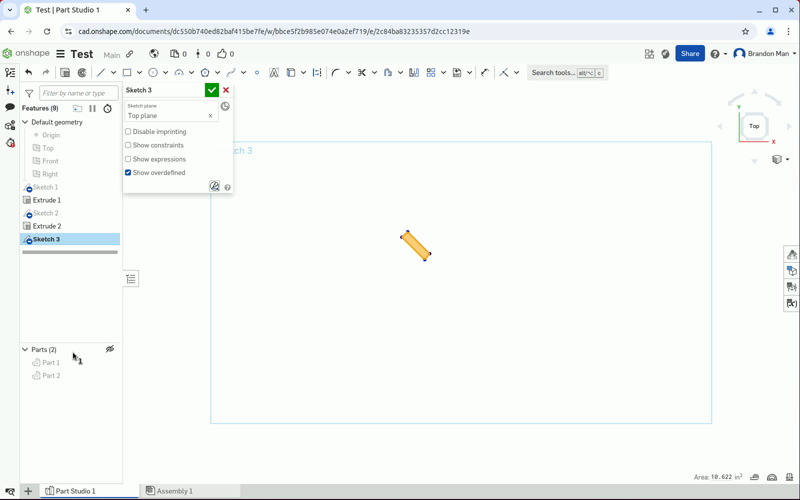
key(shift+y)
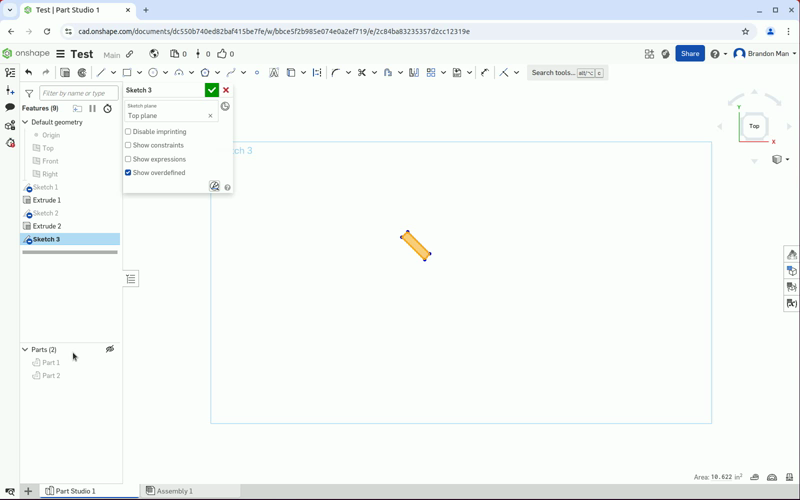
key(shift+e)
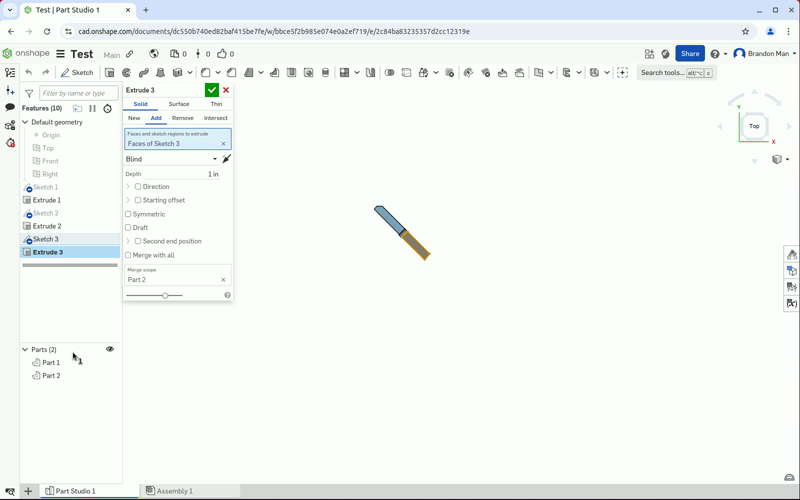
mouse_move(143, 106)
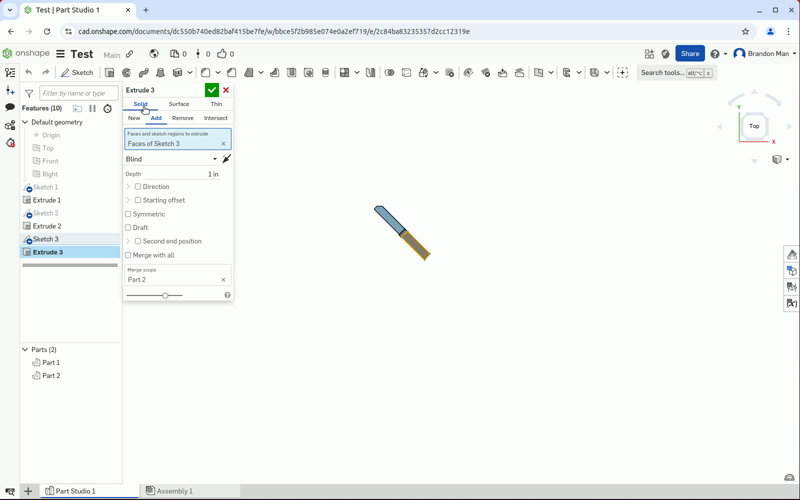
click(143, 106)
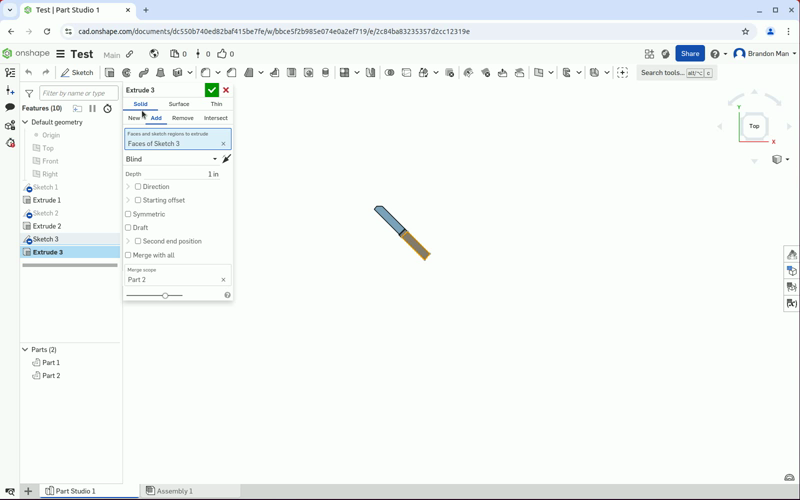
mouse_move(137, 120)
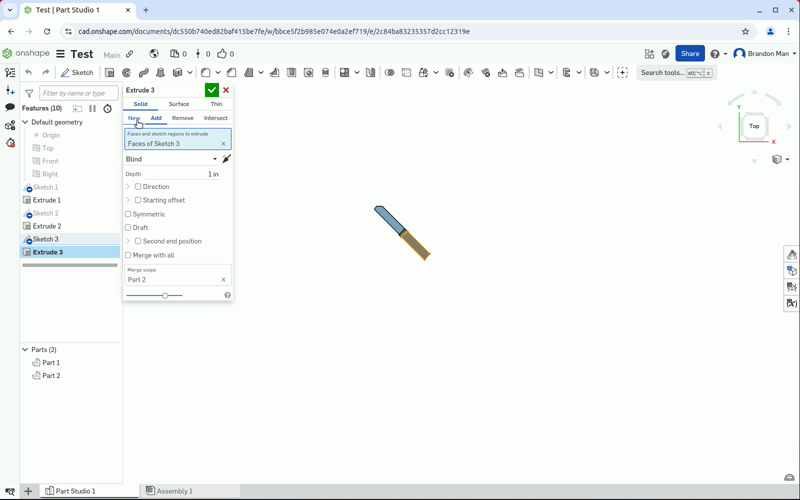
click(137, 120)
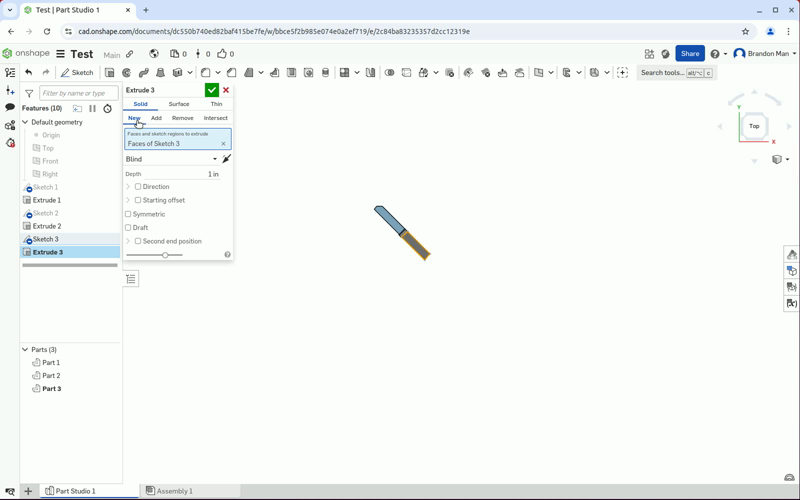
key(tab, 4)
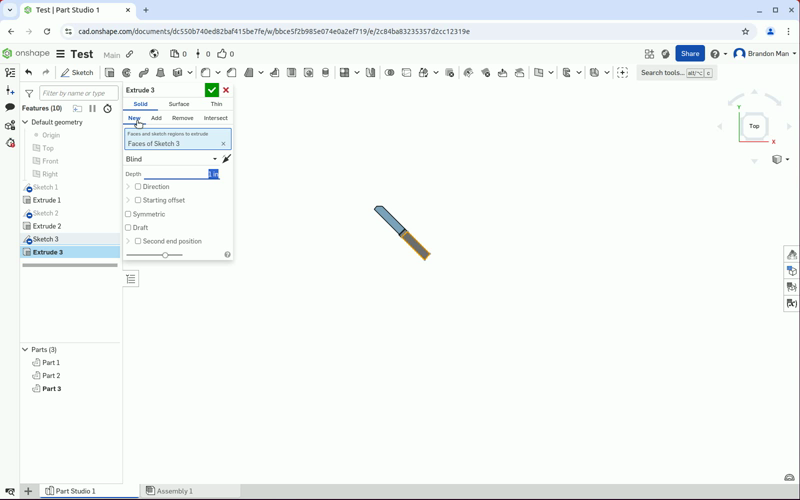
text(23.108)
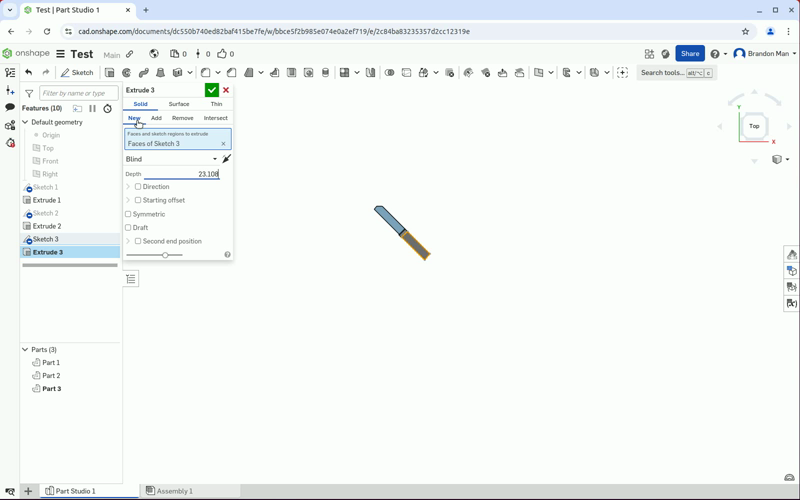
key(enter)
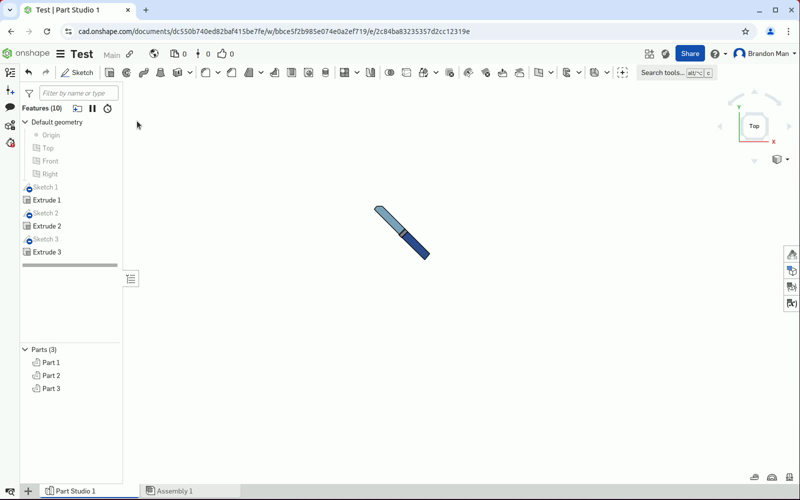
key(shift+h)
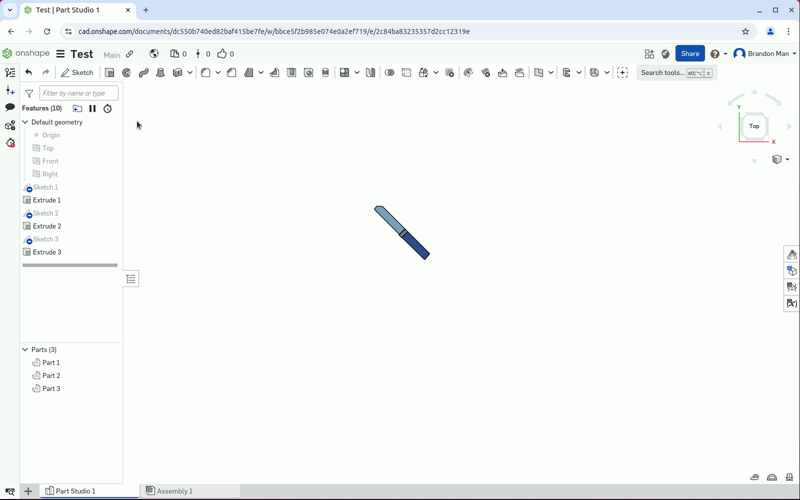
key(shift+h)
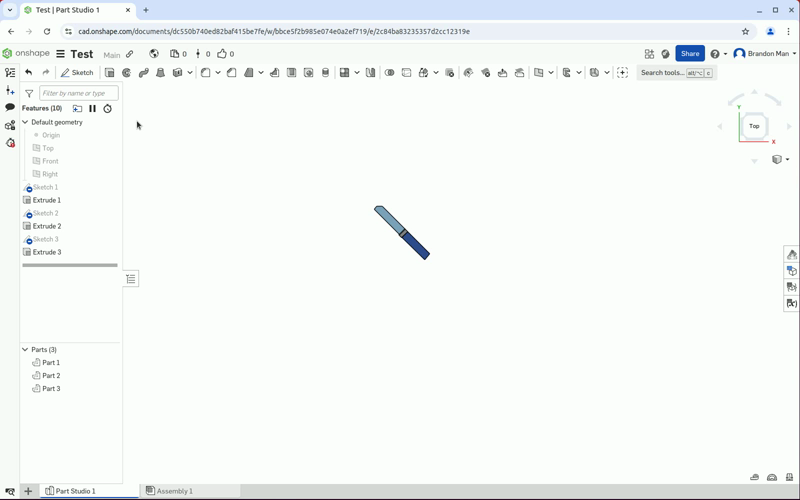
mouse_move(73, 189)
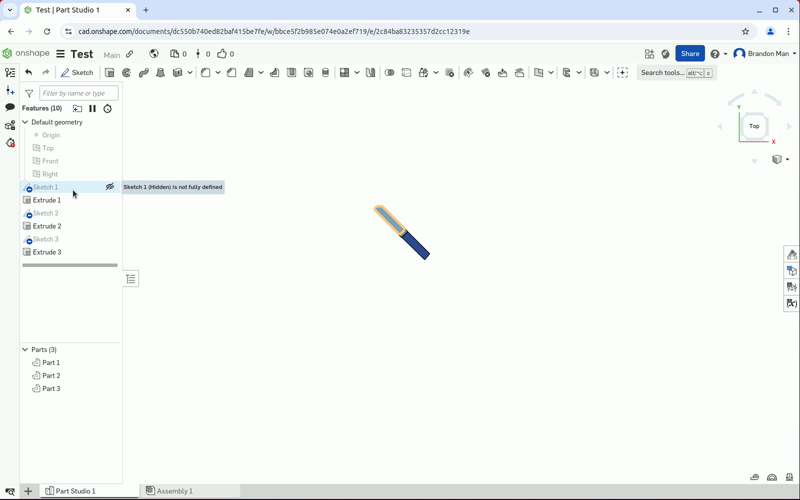
click(73, 189)
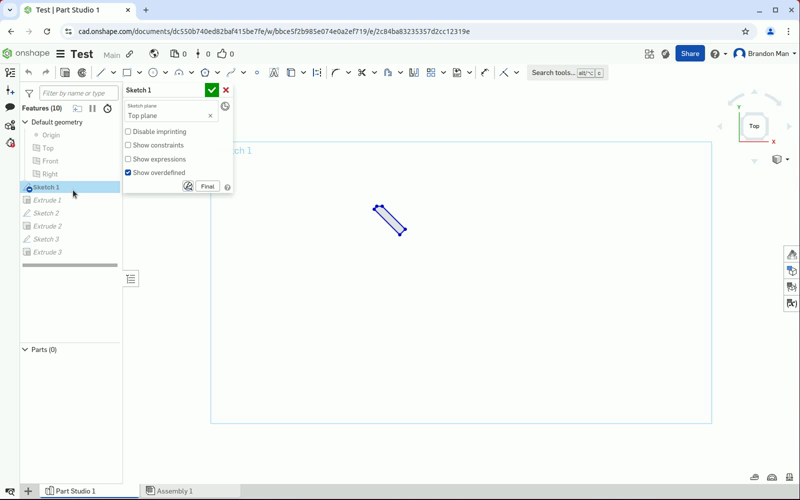
mouse_move(229, 92)
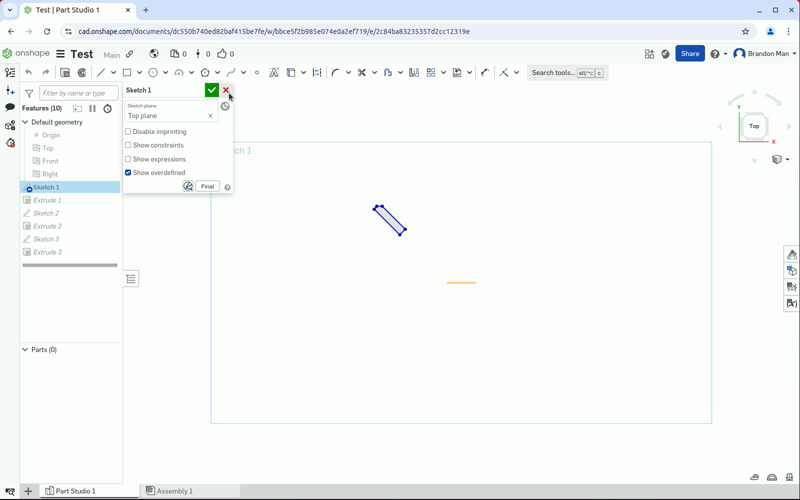
click(229, 92)
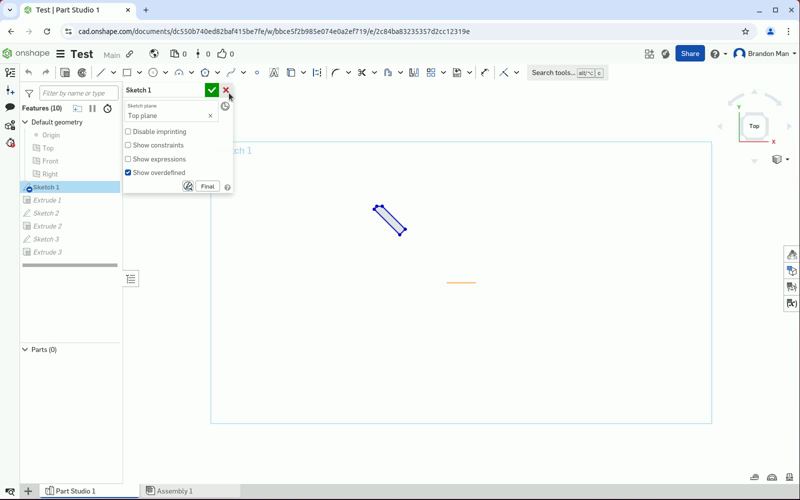
key(shift+s)
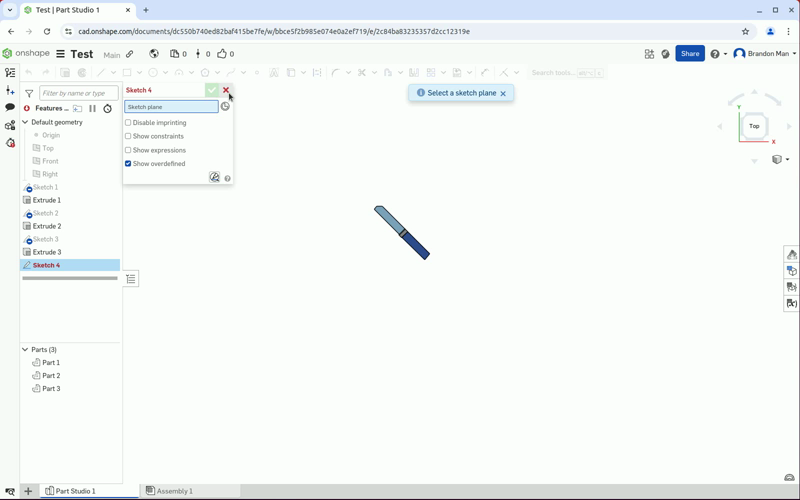
mouse_move(73, 150)
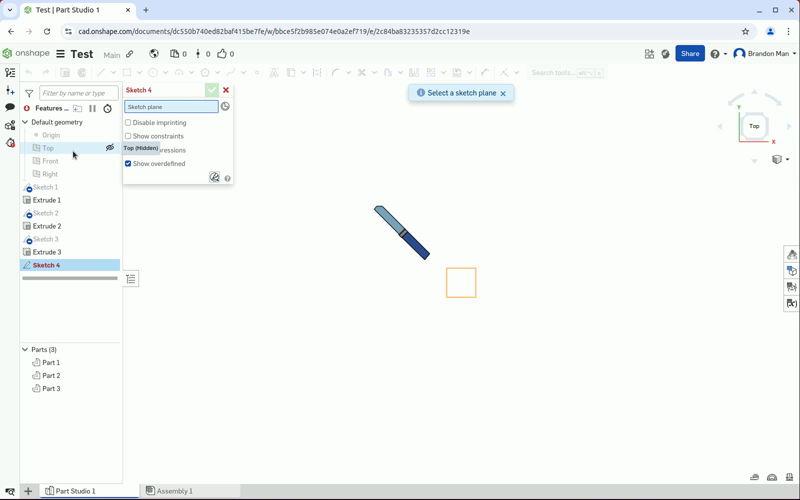
click(73, 150)
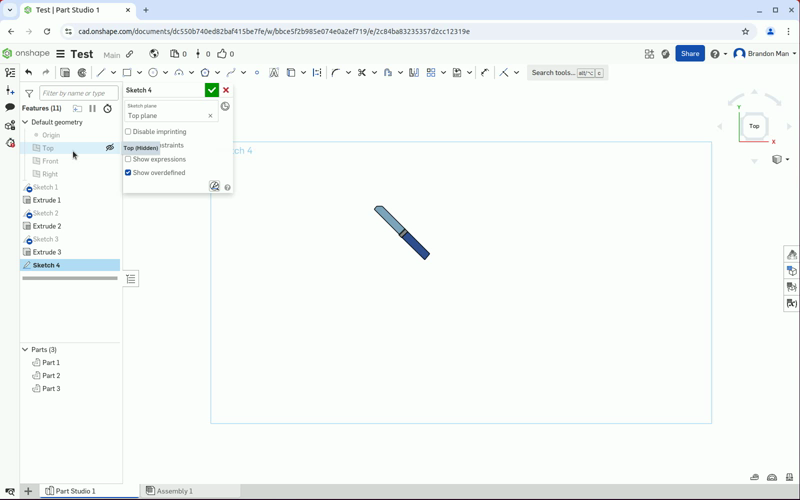
mouse_move(73, 352)
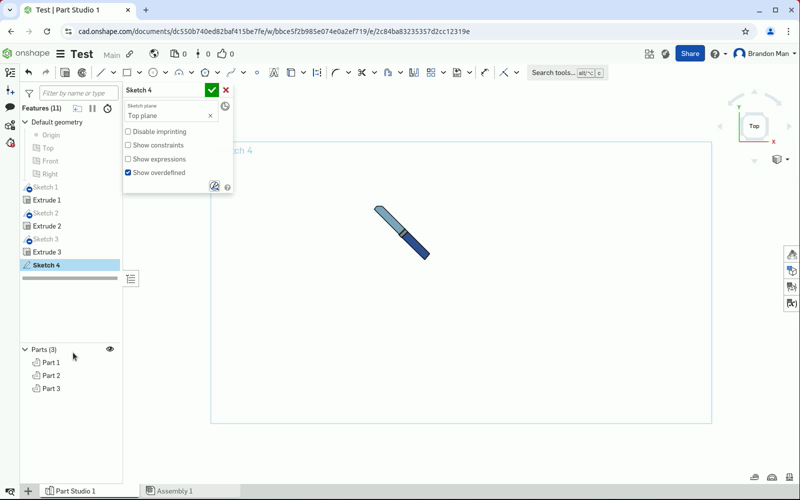
key(y)
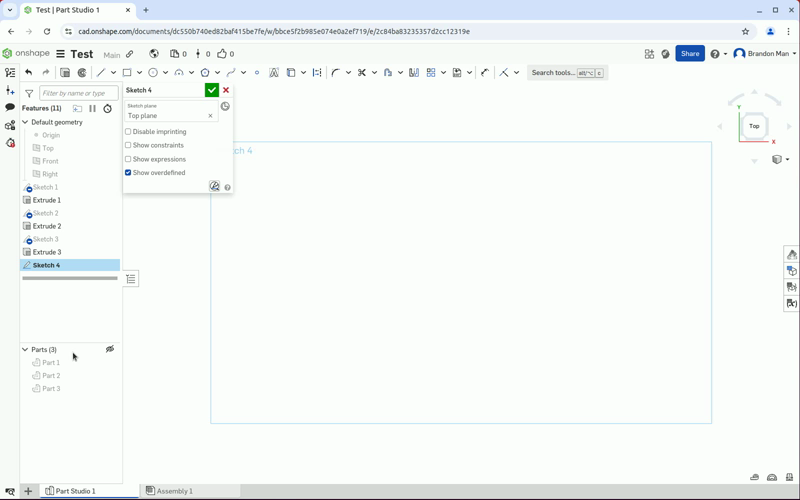
key(l)
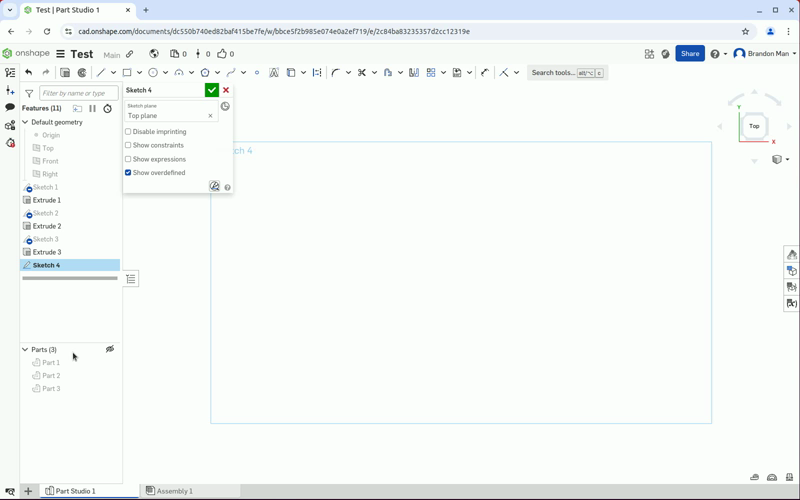
key_down(shift)
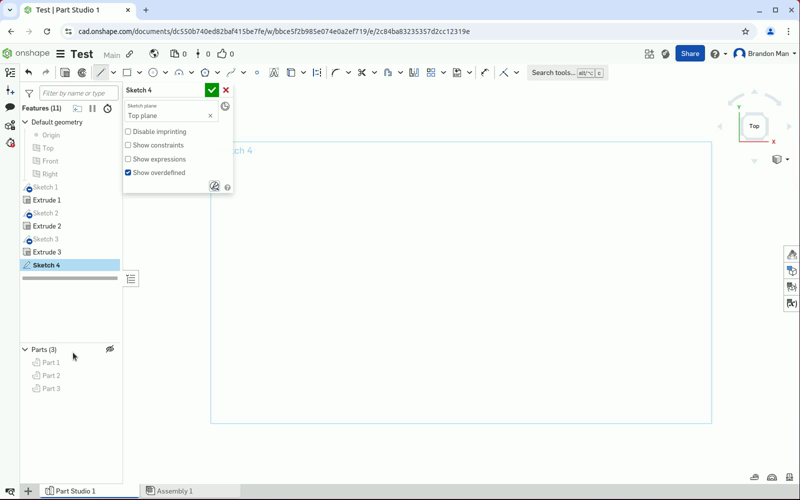
mouse_move(423, 258)
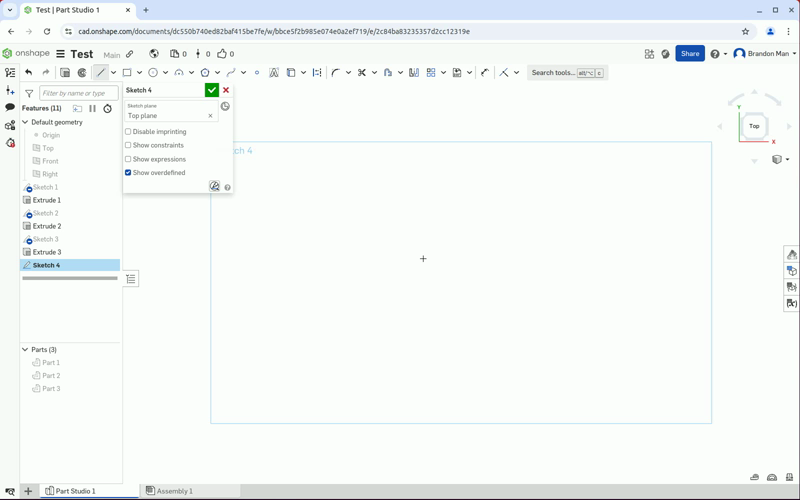
click(423, 258)
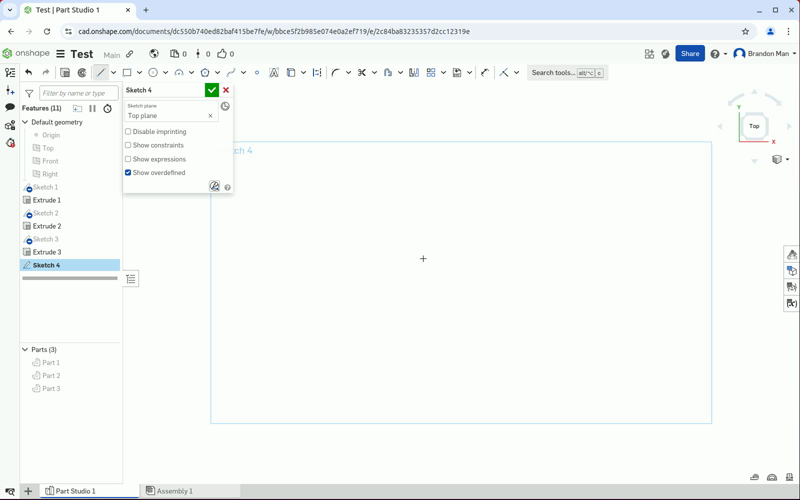
key_up(shift)
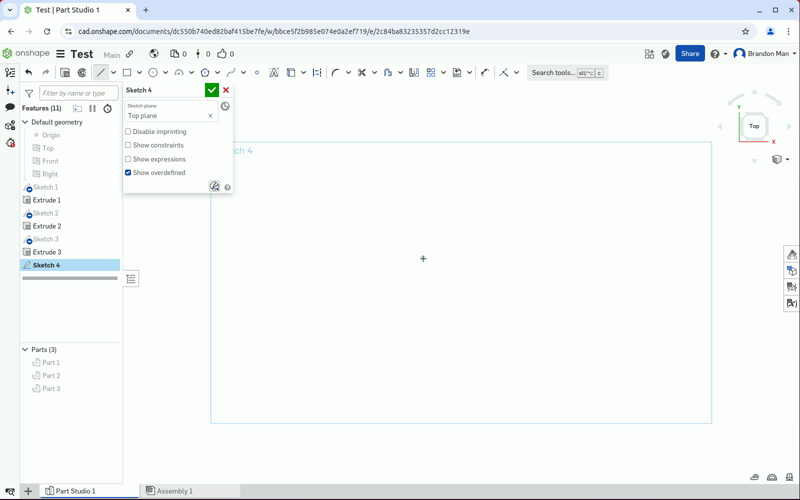
key_down(shift)
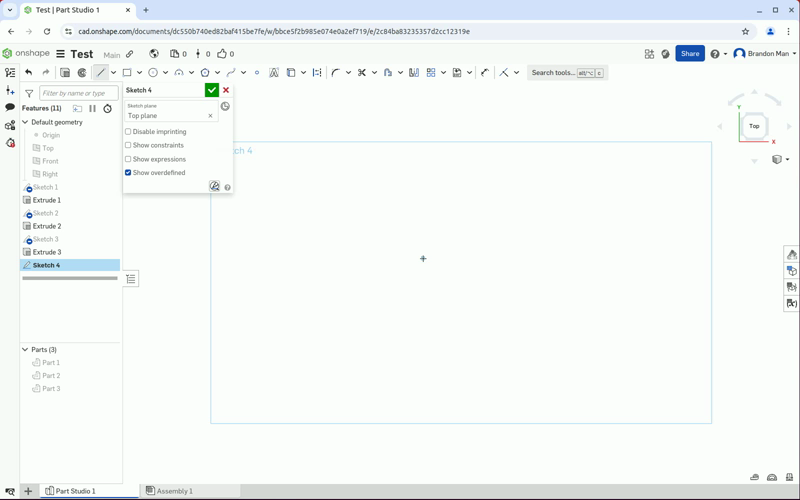
mouse_move(453, 258)
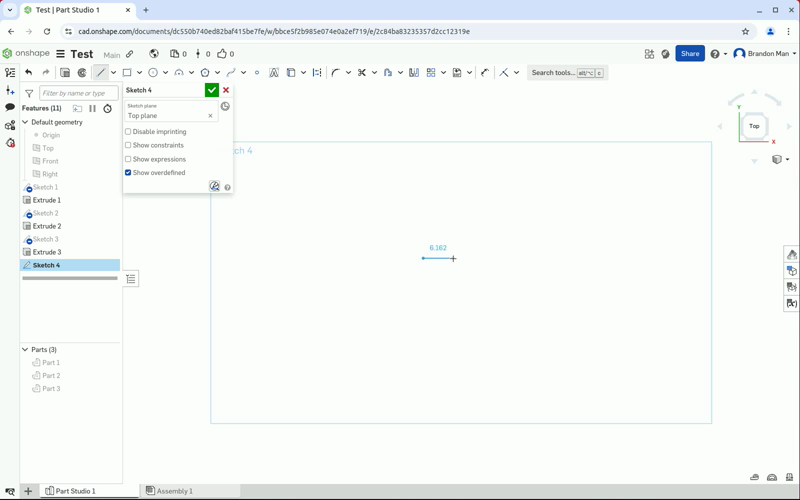
mouse_move(426, 261)
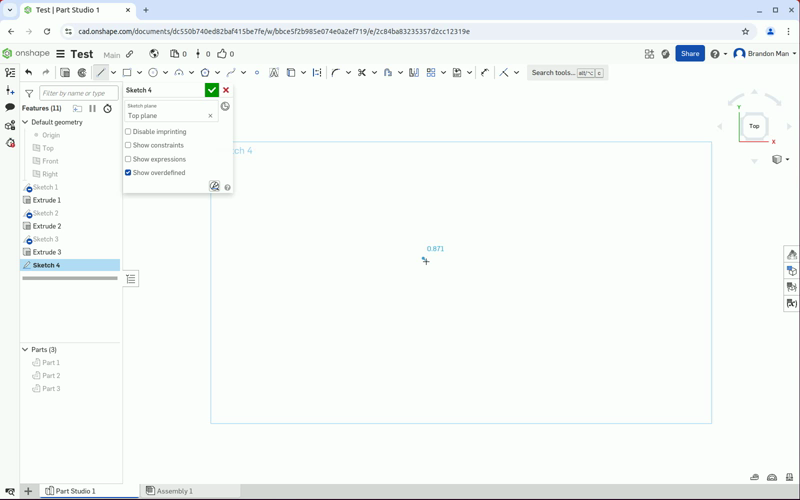
scroll(6)
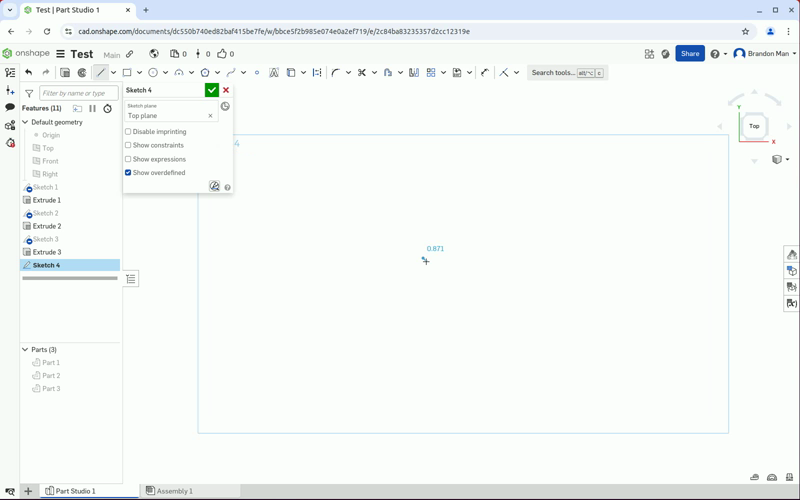
scroll(6)
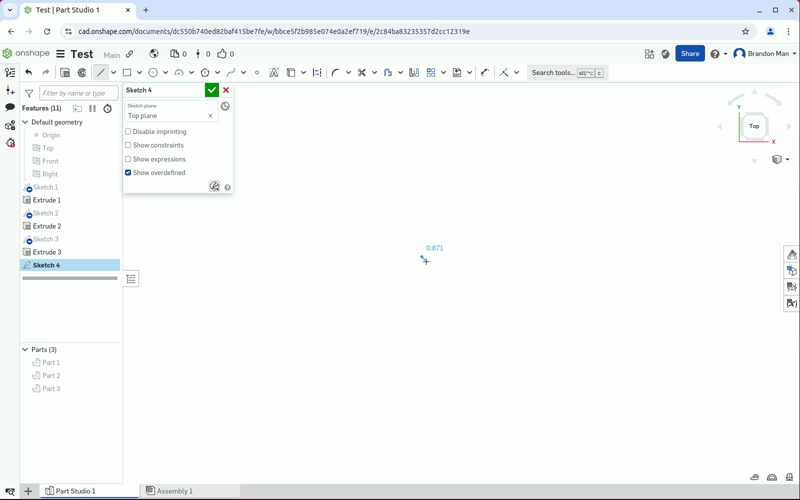
scroll(6)
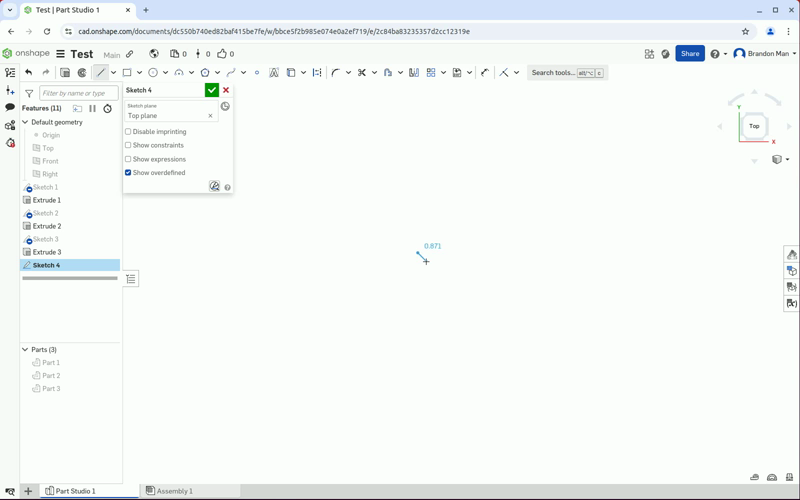
scroll(6)
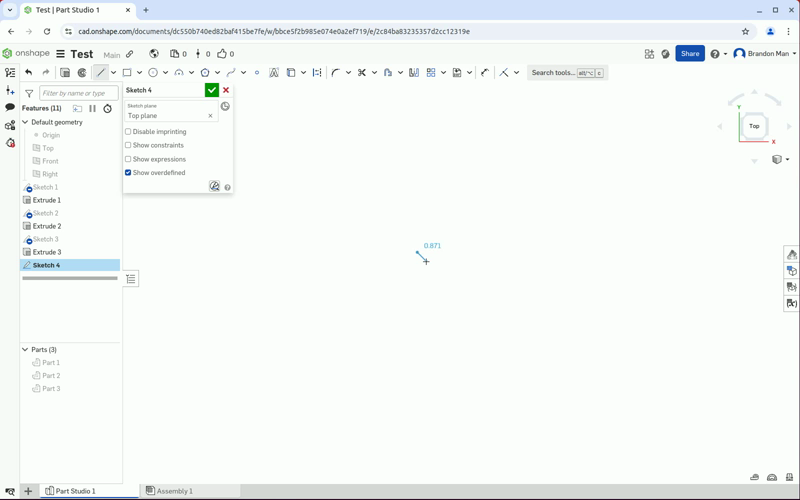
scroll(6)
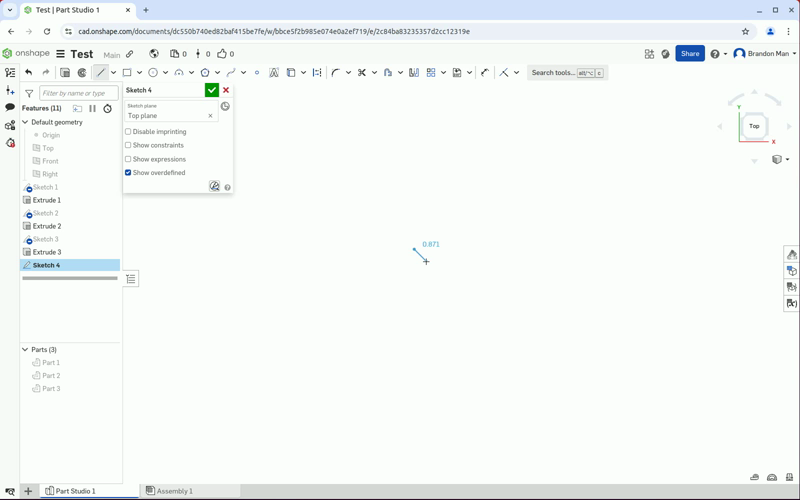
scroll(6)
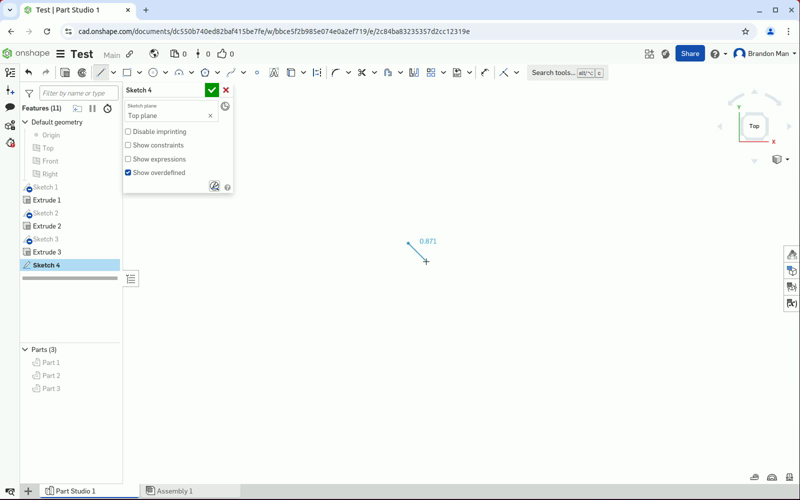
scroll(6)
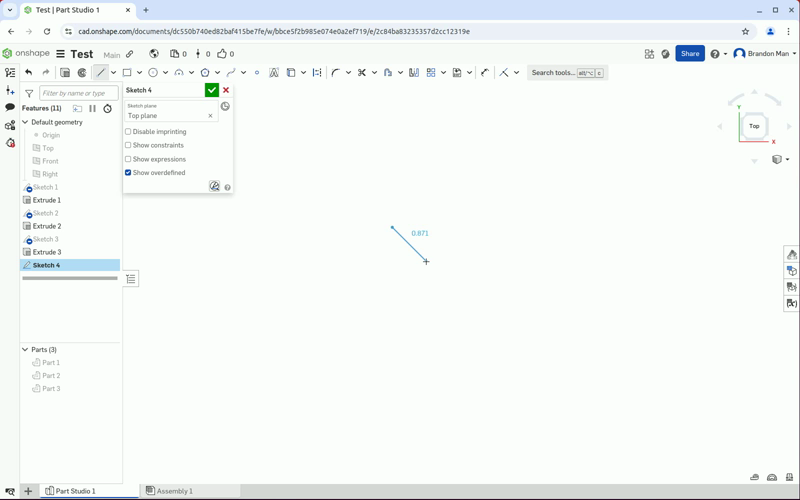
click(426, 261)
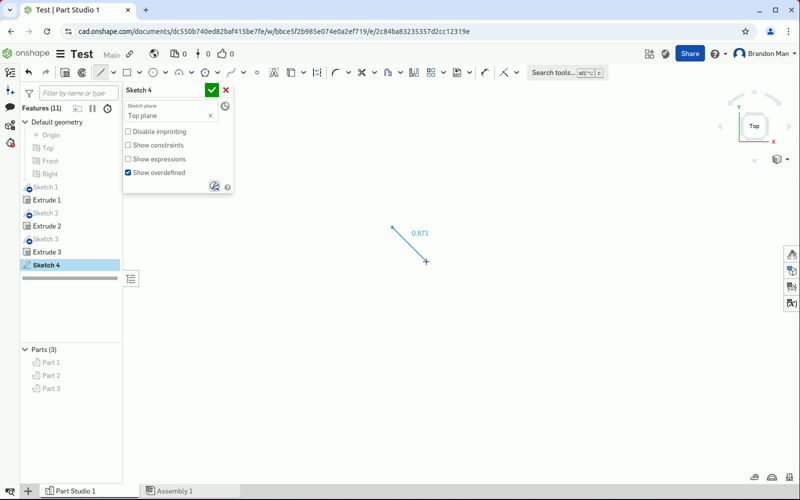
scroll(-6)
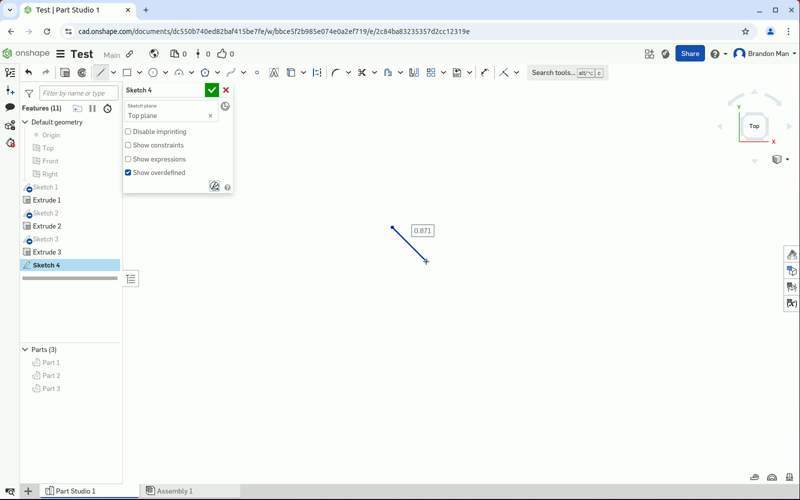
scroll(-6)
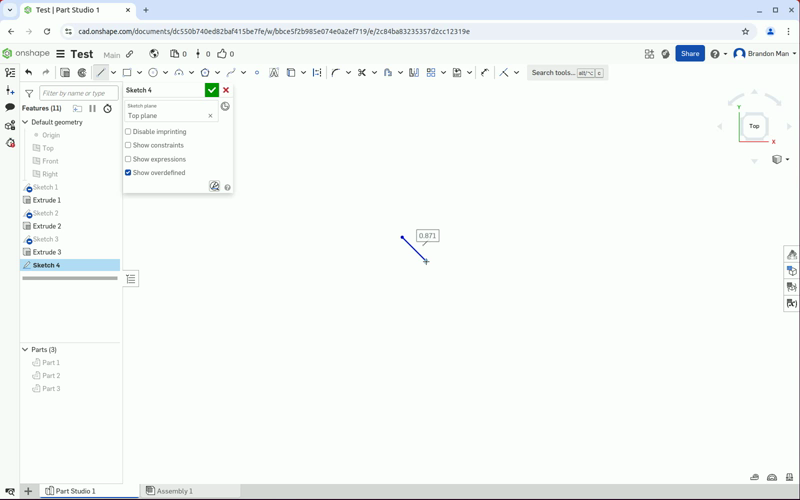
scroll(-6)
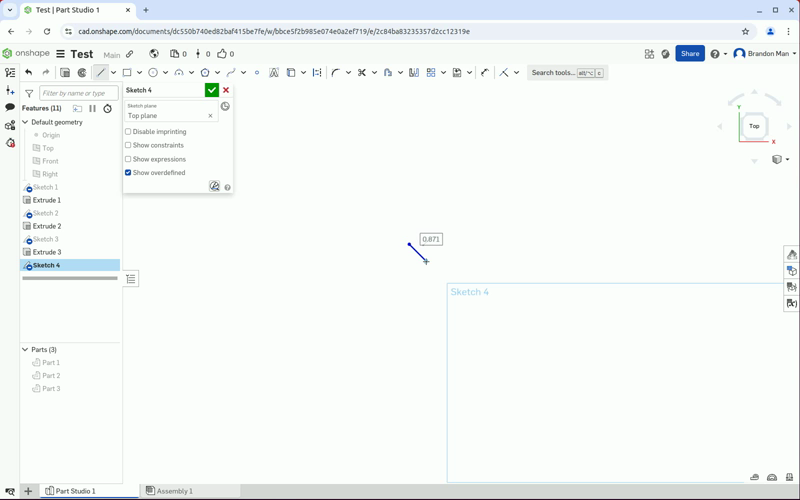
scroll(-6)
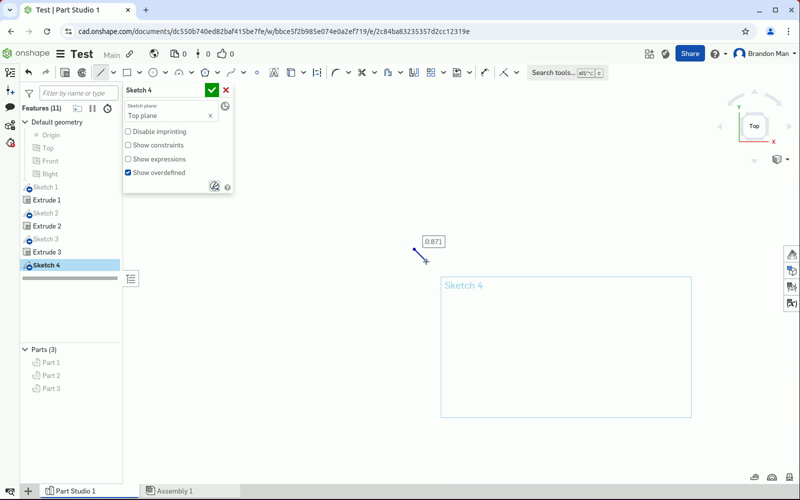
scroll(-6)
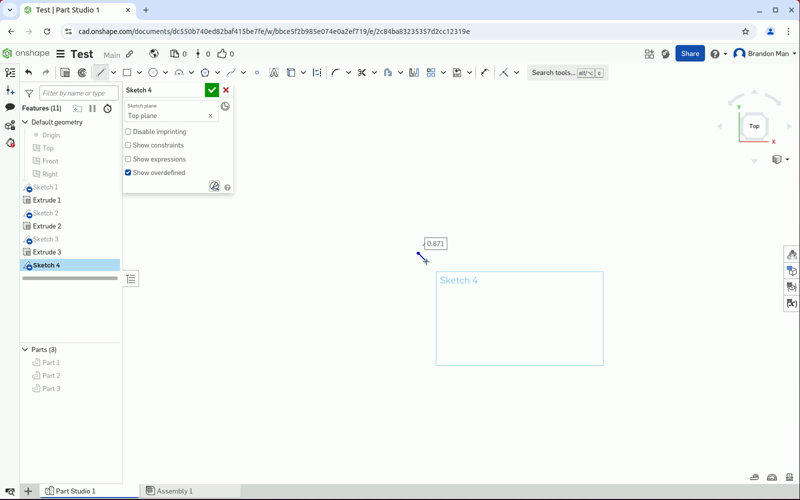
scroll(-6)
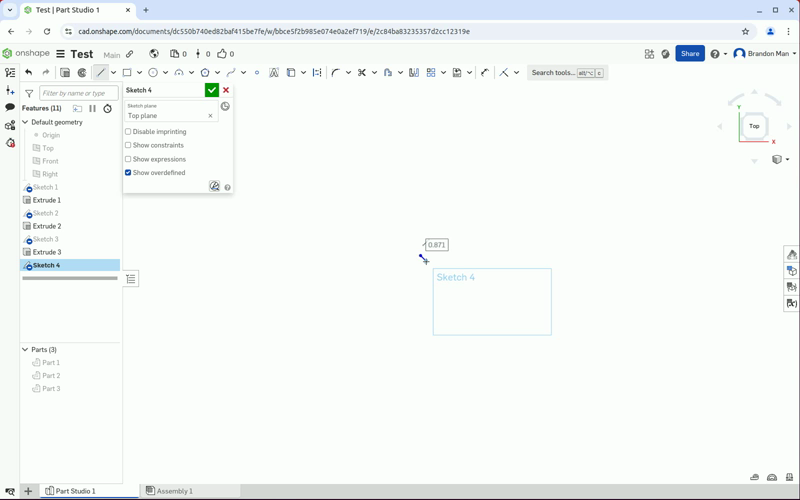
scroll(-6)
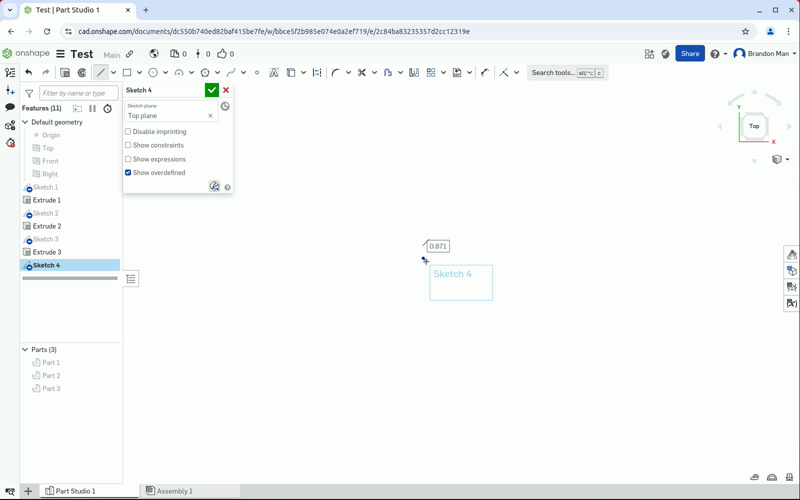
key_up(shift)
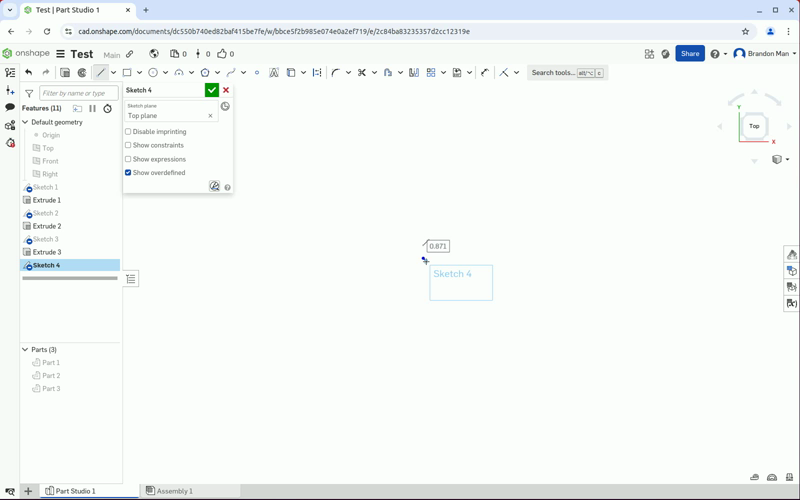
key_down(shift)
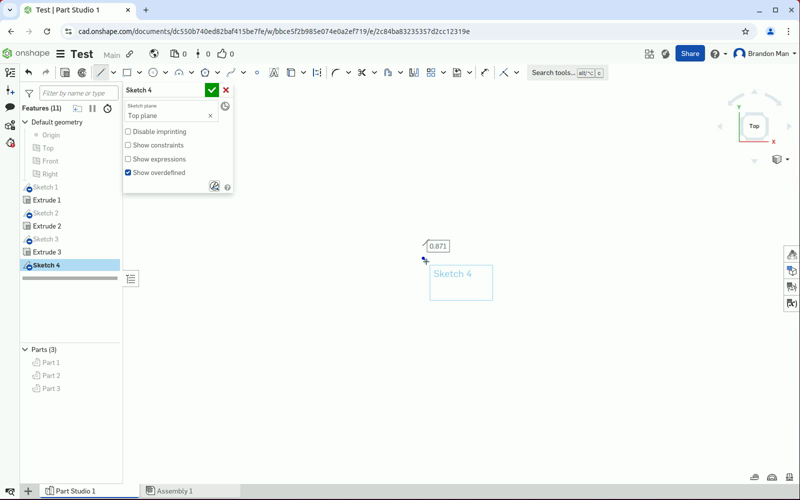
mouse_move(456, 261)
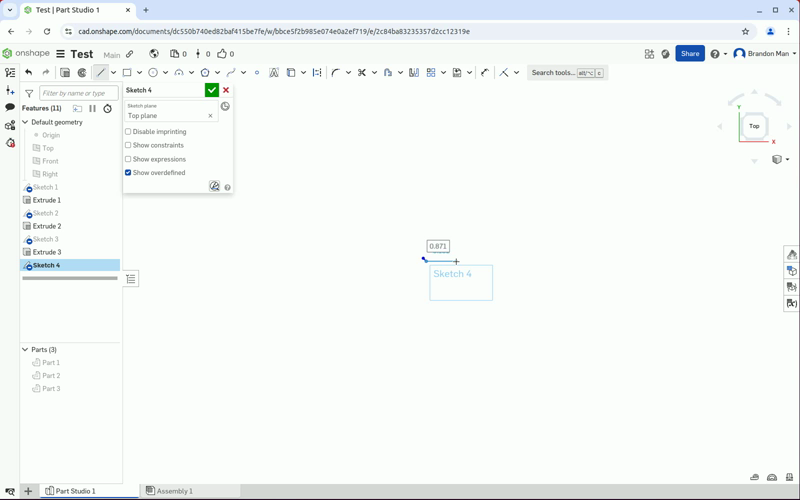
mouse_move(432, 255)
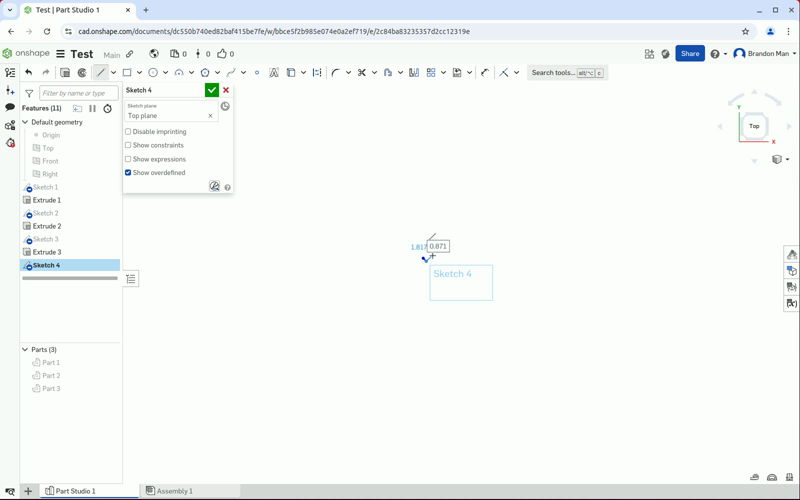
click(432, 255)
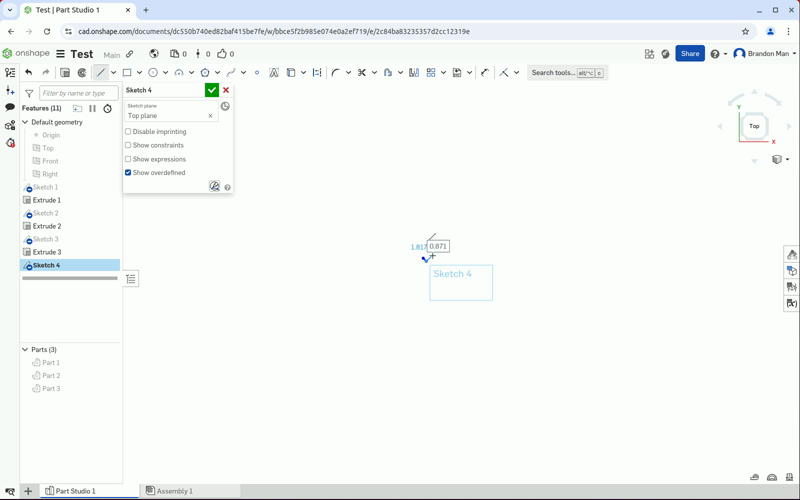
key_up(shift)
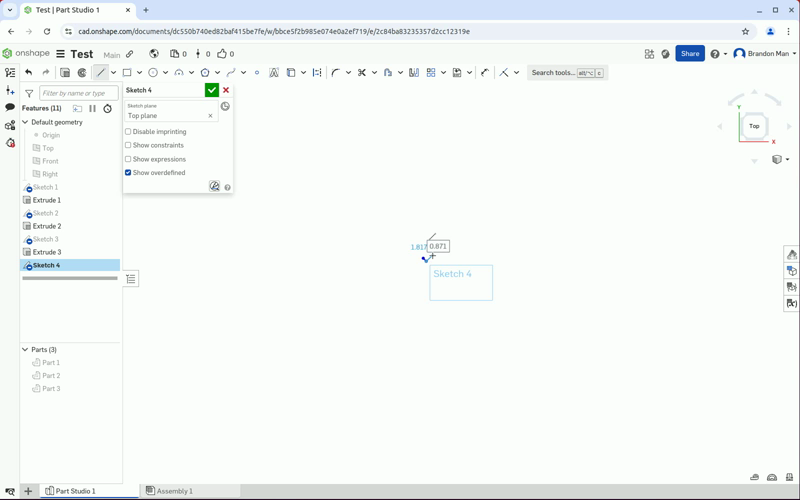
key_down(shift)
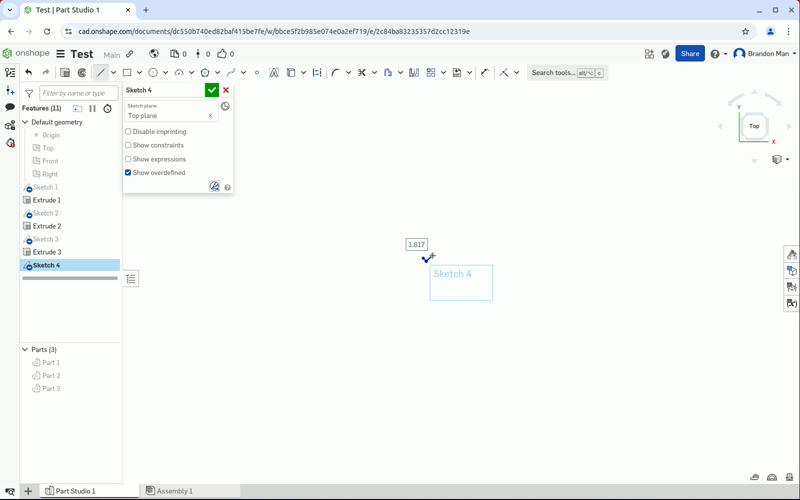
mouse_move(462, 255)
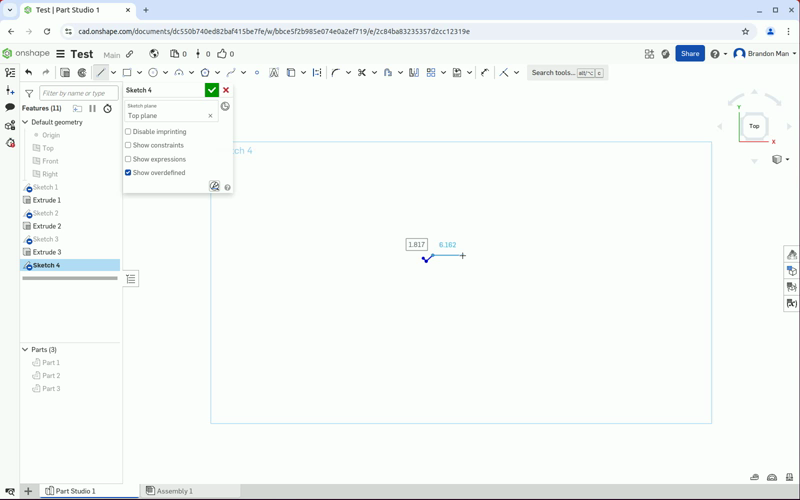
mouse_move(429, 252)
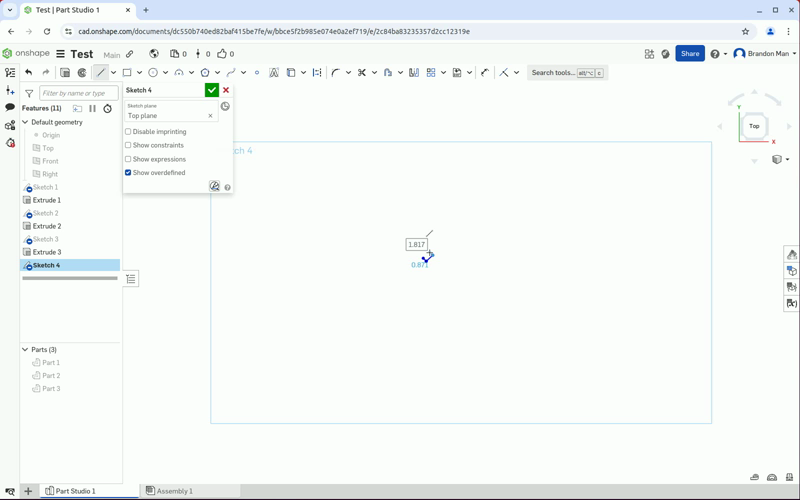
scroll(6)
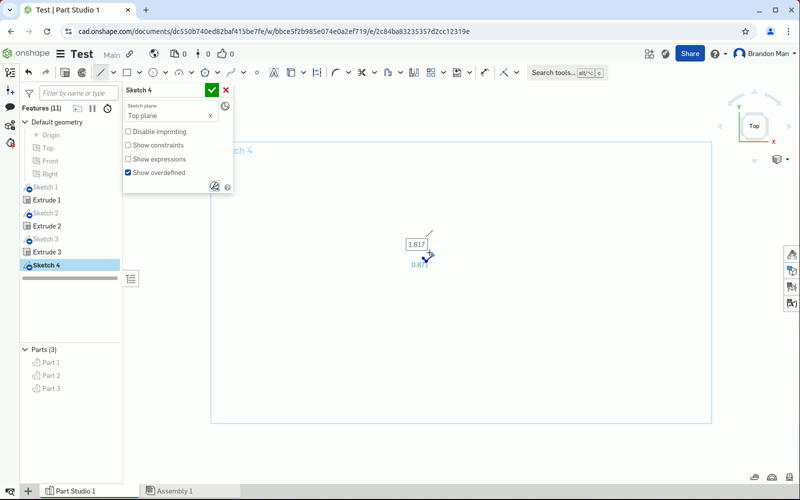
scroll(6)
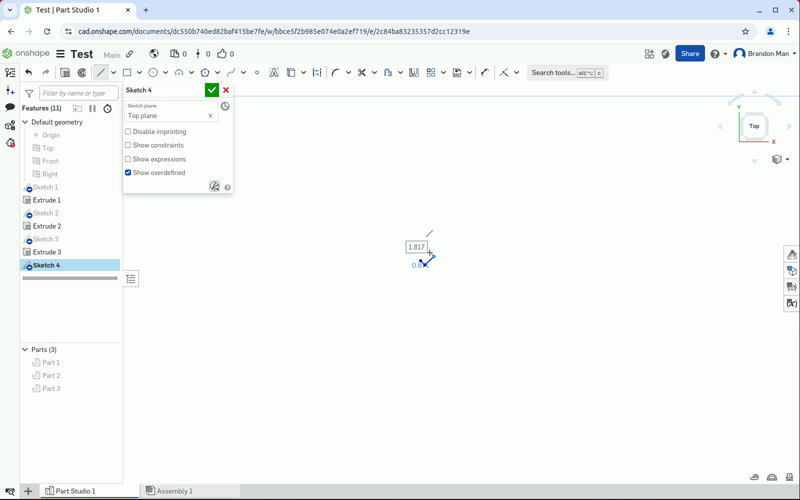
scroll(6)
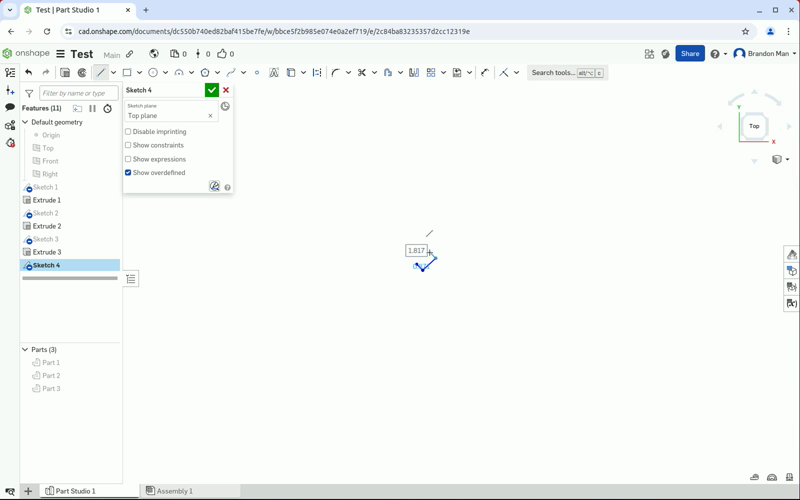
scroll(6)
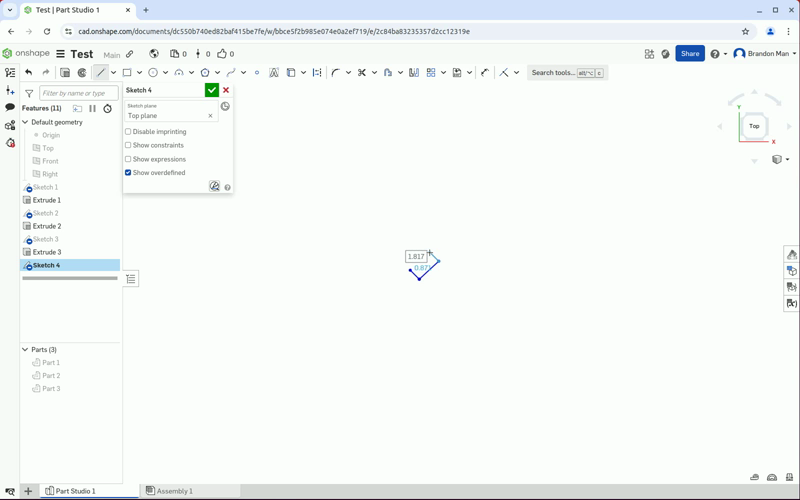
scroll(6)
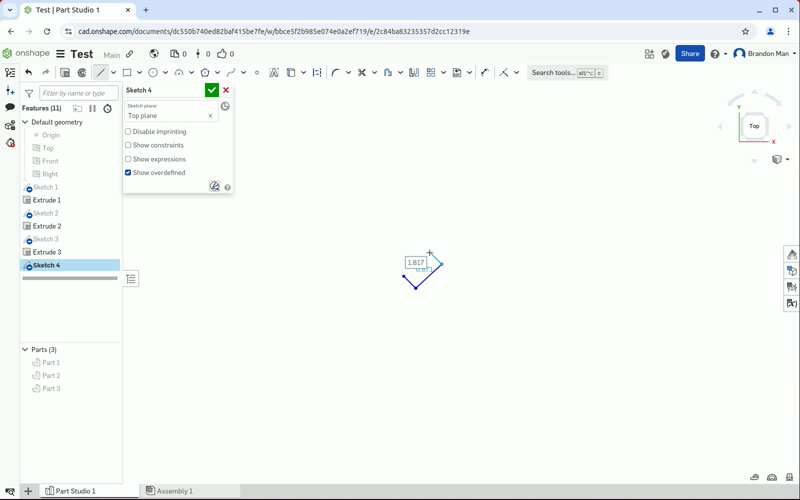
scroll(6)
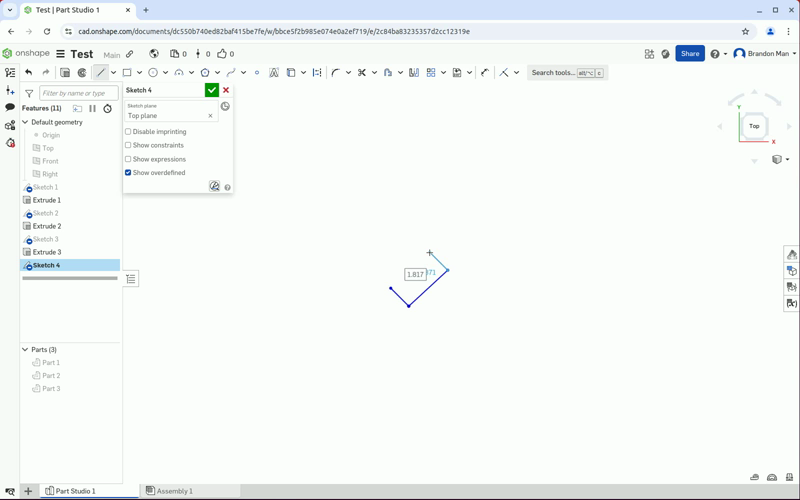
scroll(6)
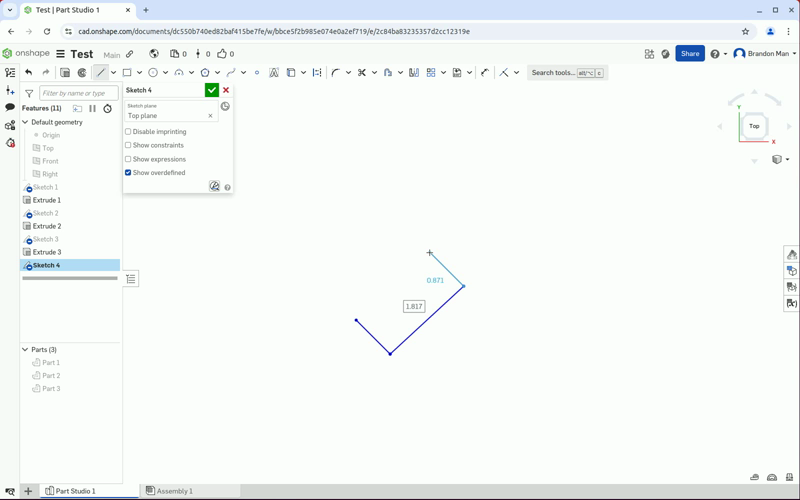
click(429, 252)
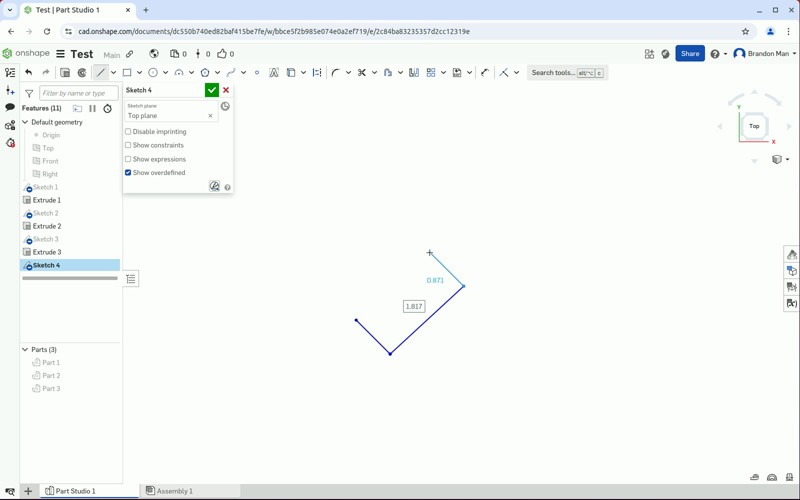
scroll(-6)
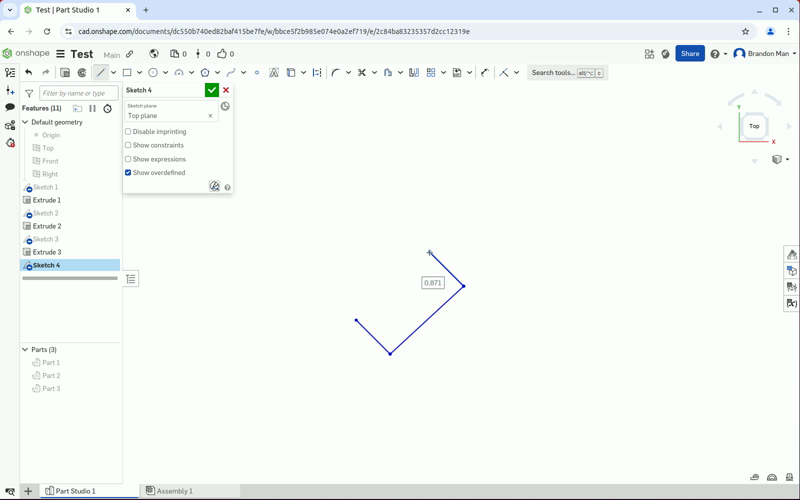
scroll(-6)
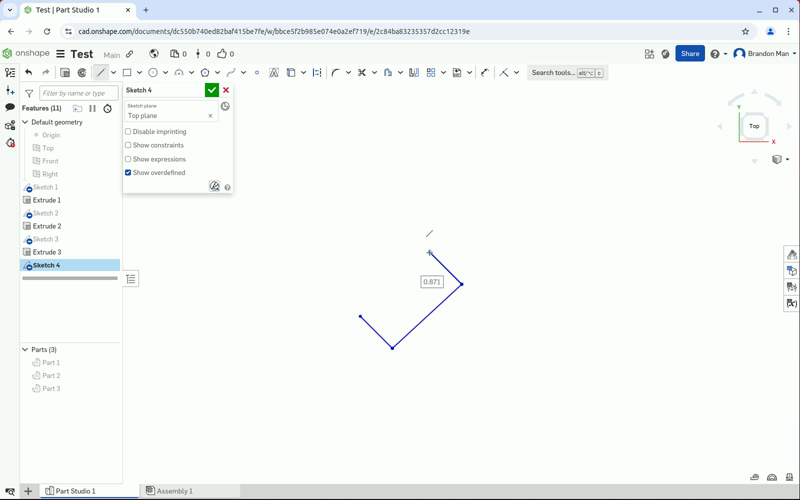
scroll(-6)
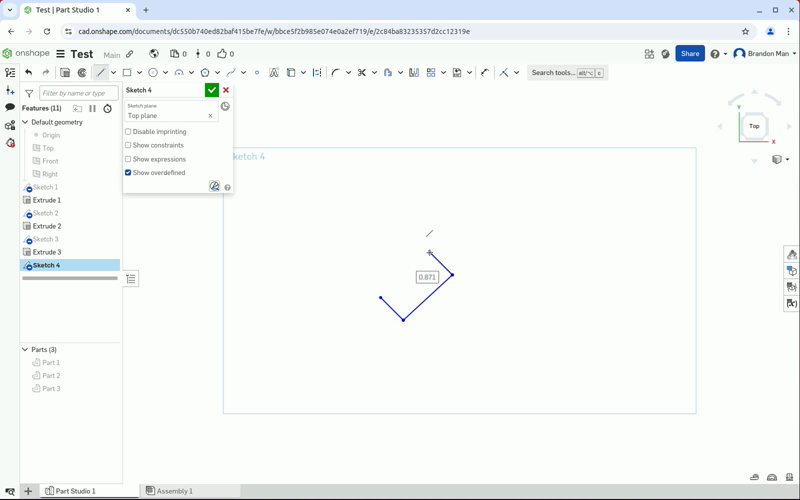
scroll(-6)
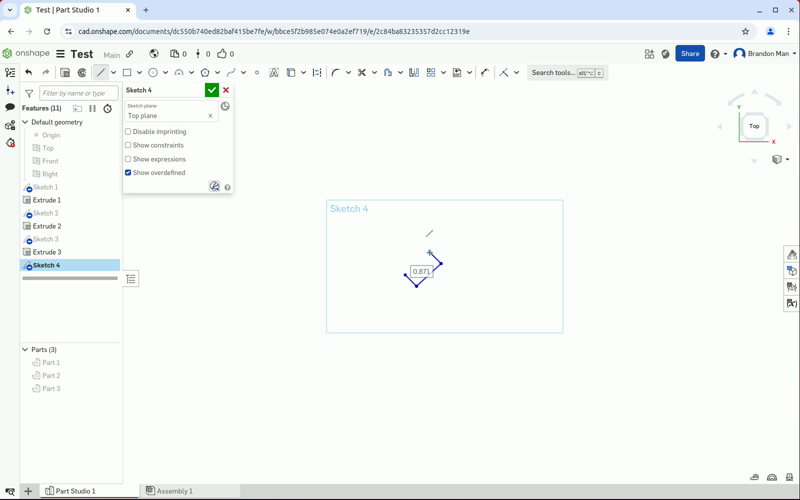
scroll(-6)
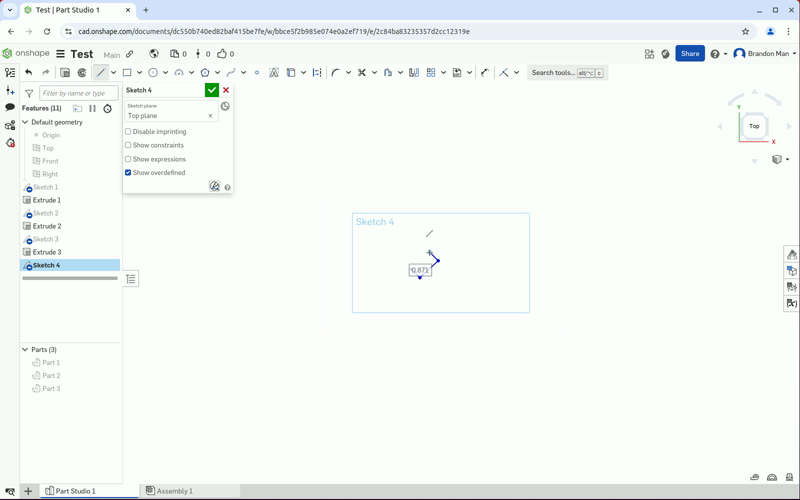
scroll(-6)
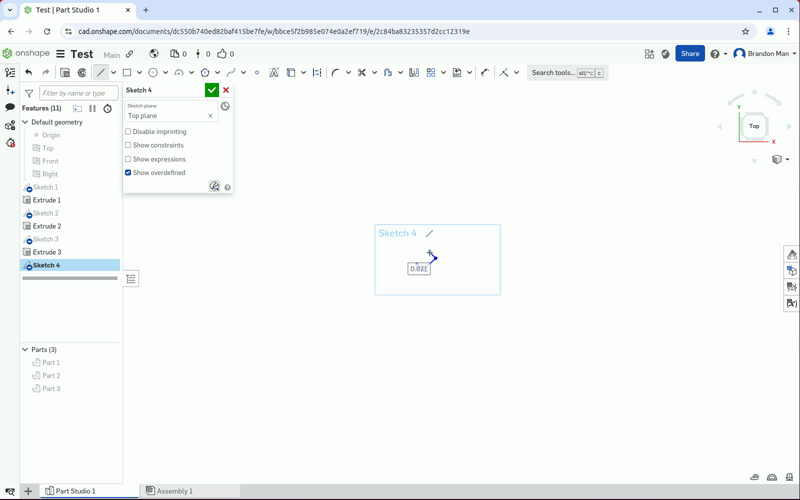
scroll(-6)
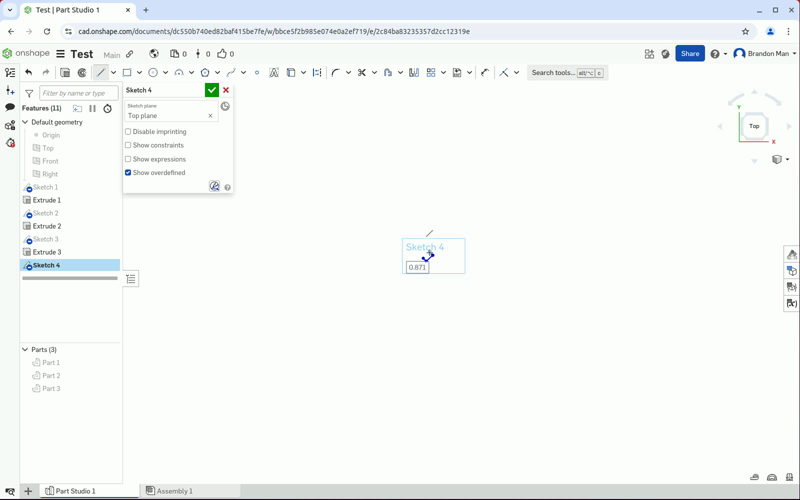
key_up(shift)
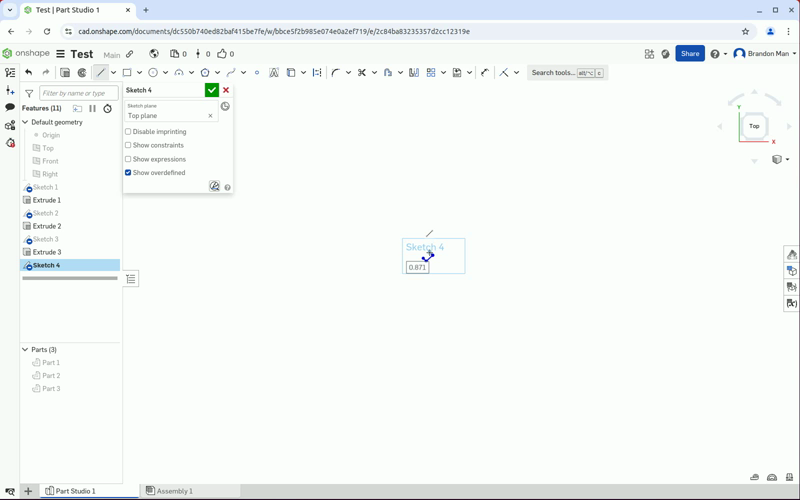
mouse_move(459, 252)
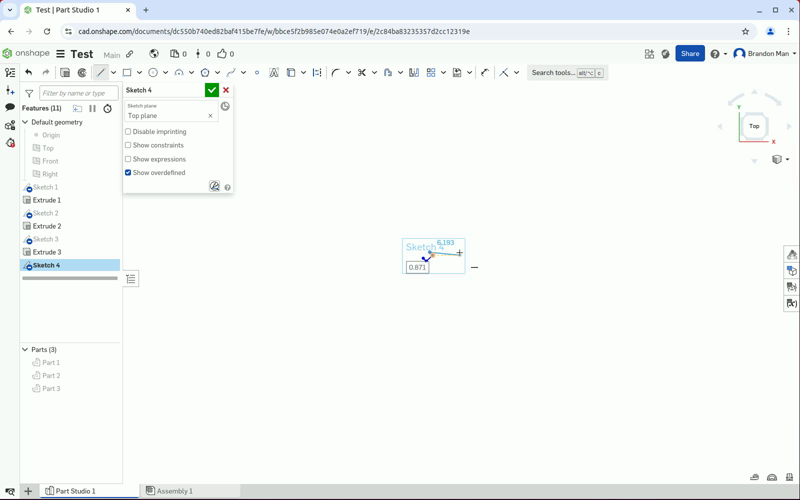
key_down(shift)
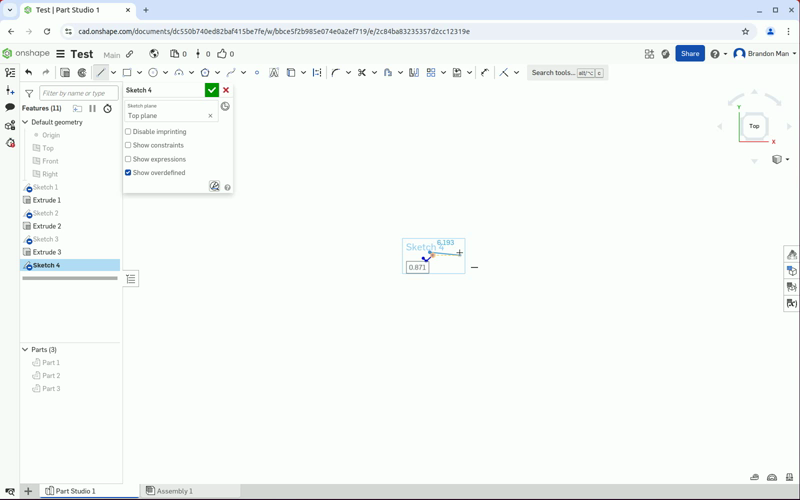
mouse_move(423, 258)
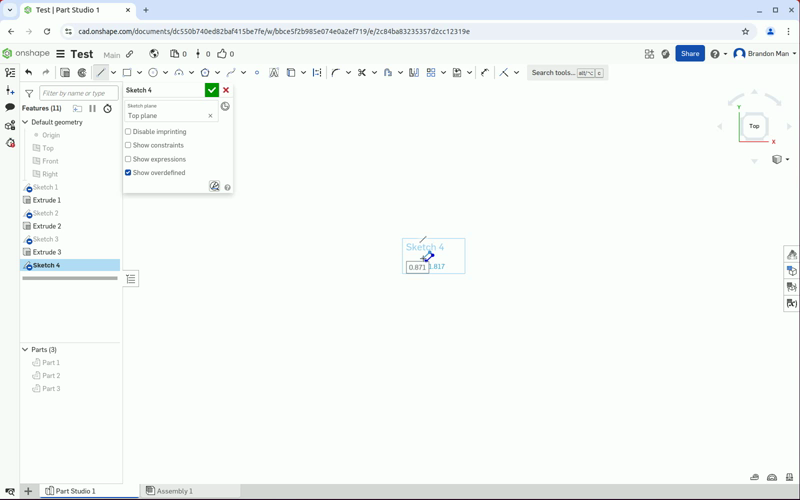
scroll(6)
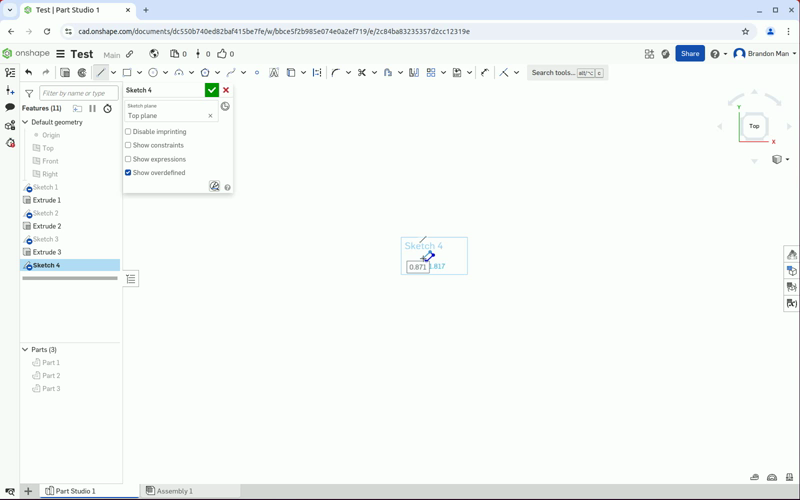
scroll(6)
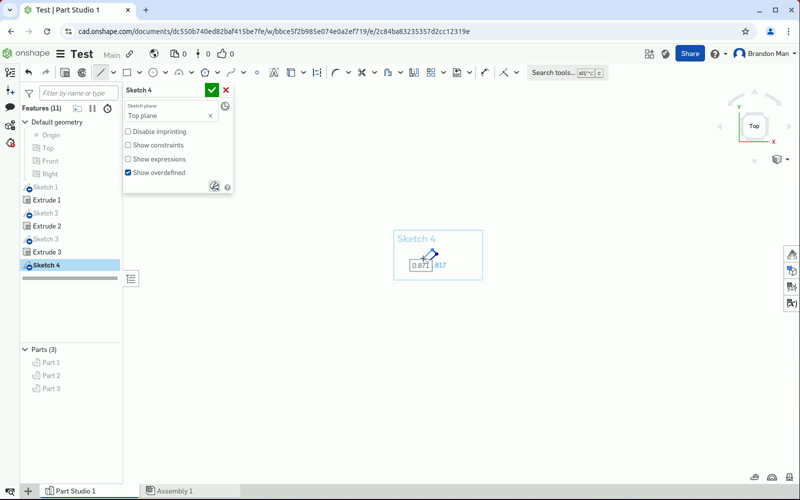
scroll(6)
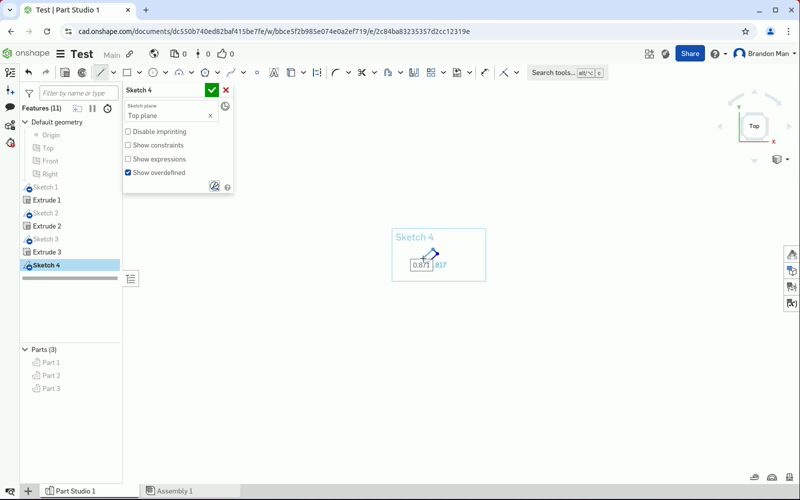
scroll(6)
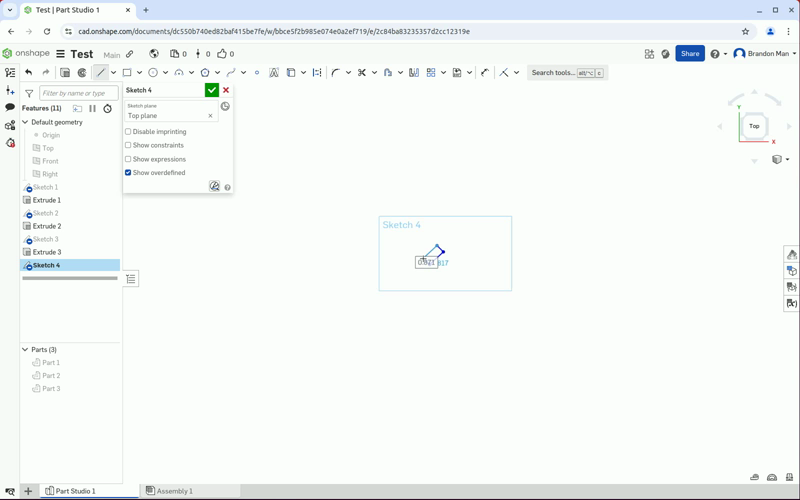
scroll(6)
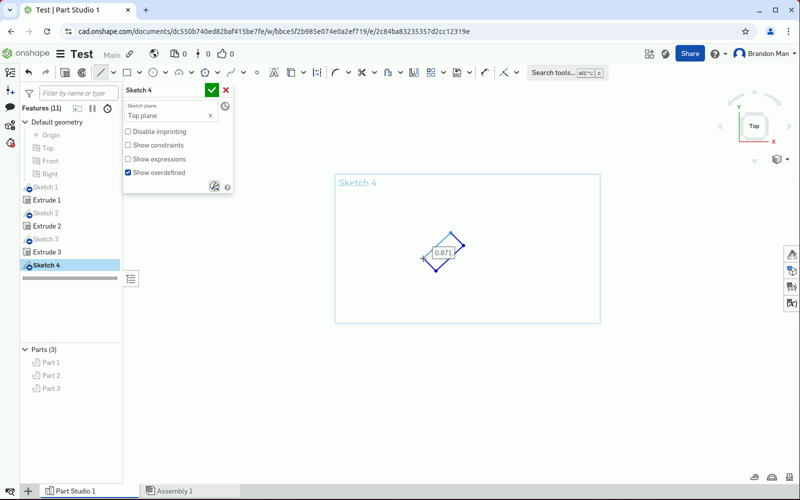
scroll(6)
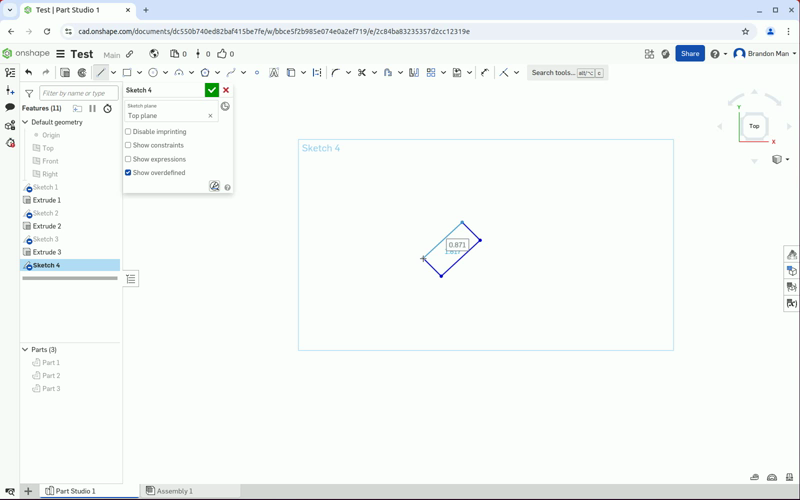
scroll(6)
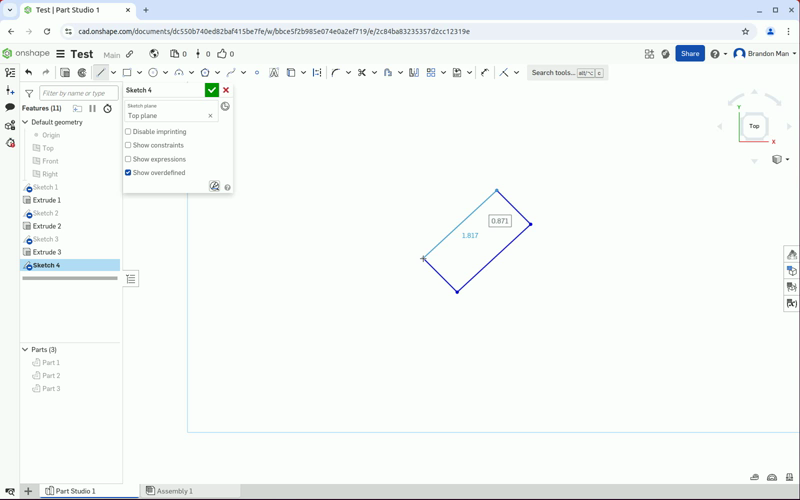
key_up(shift)
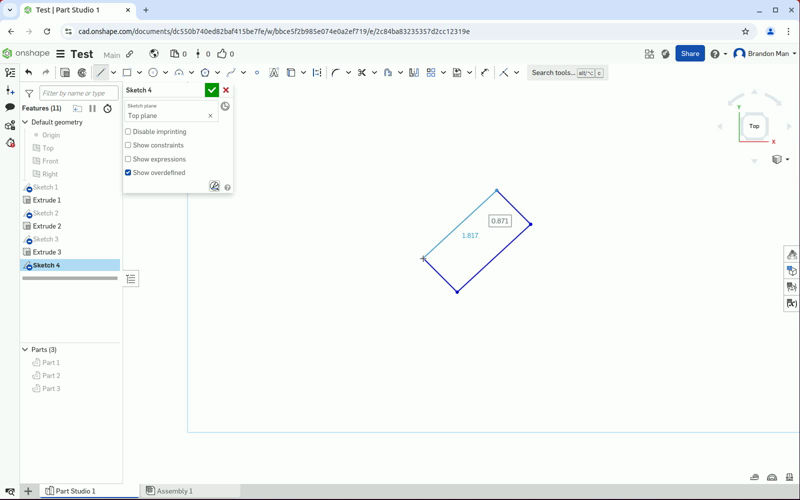
click(423, 258)
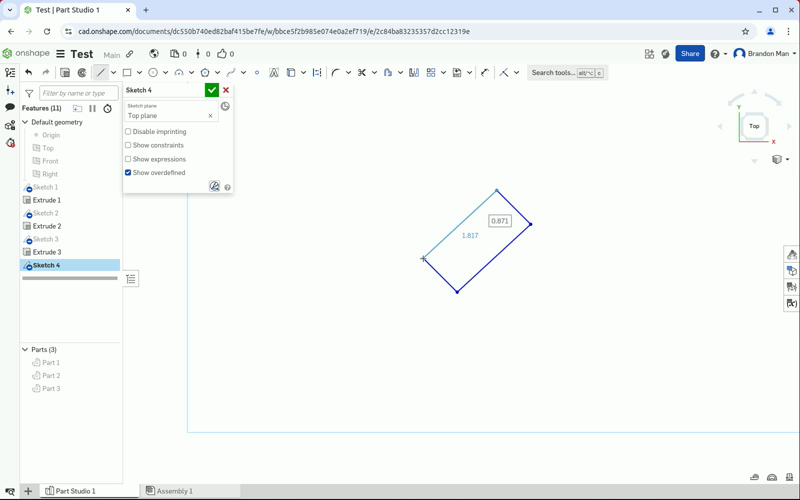
scroll(-6)
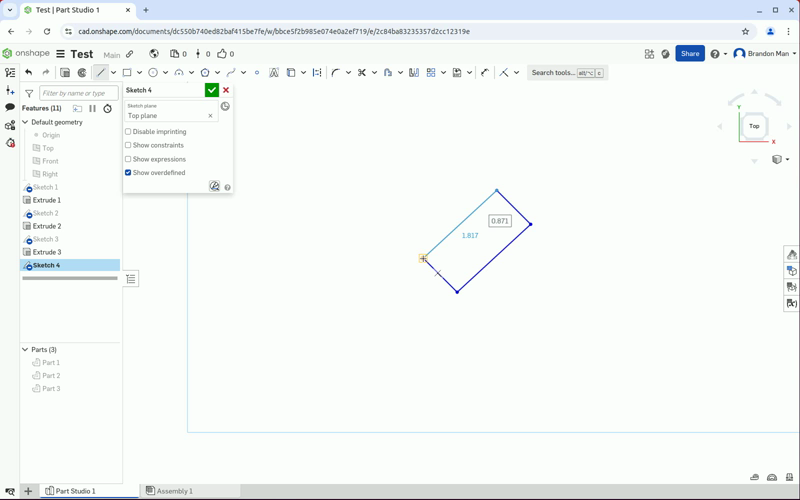
scroll(-6)
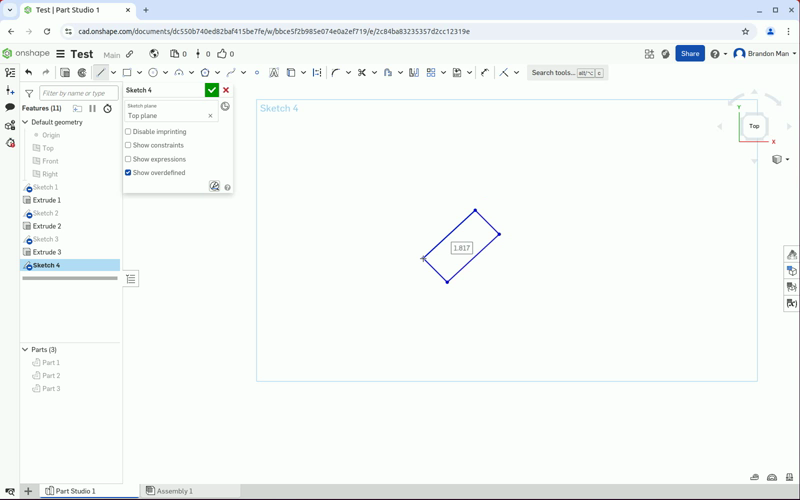
scroll(-6)
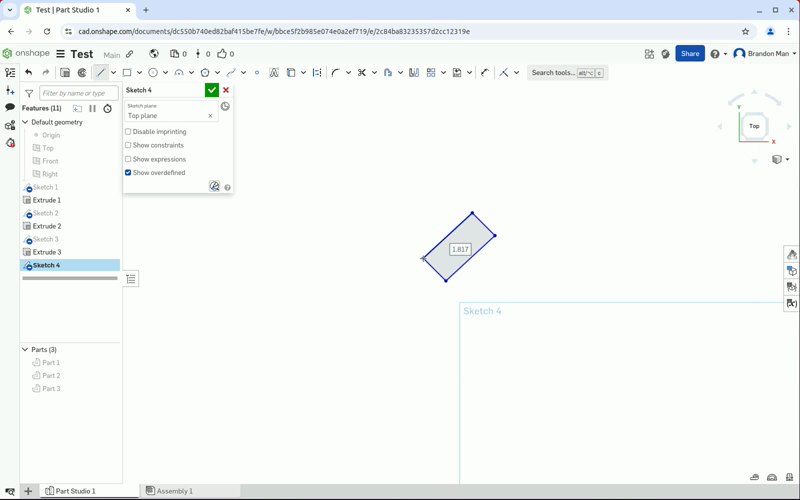
scroll(-6)
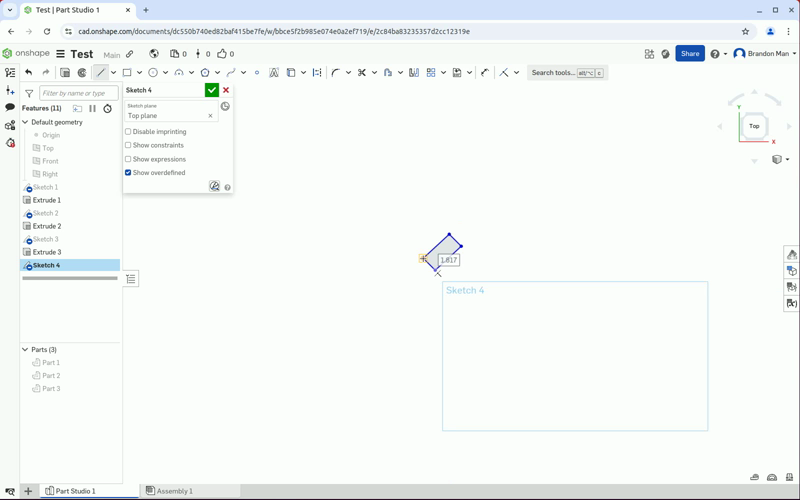
scroll(-6)
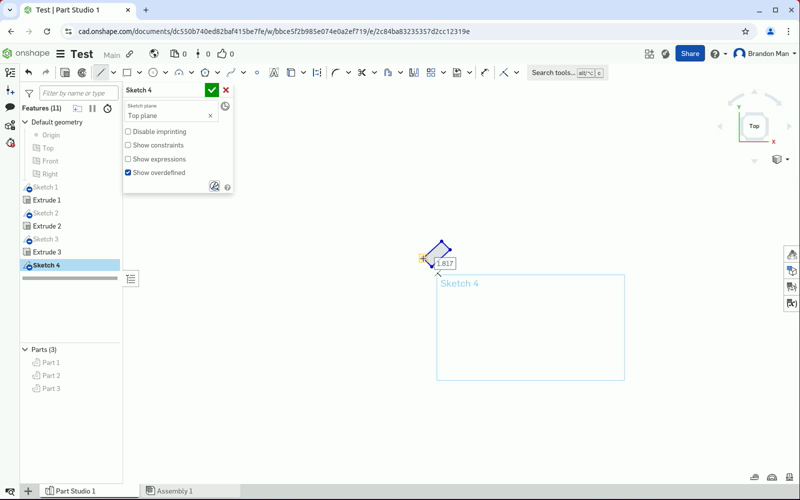
scroll(-6)
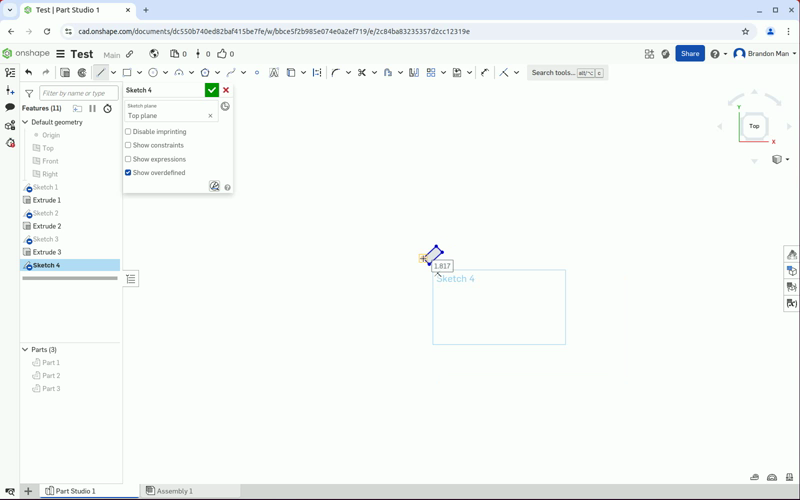
scroll(-6)
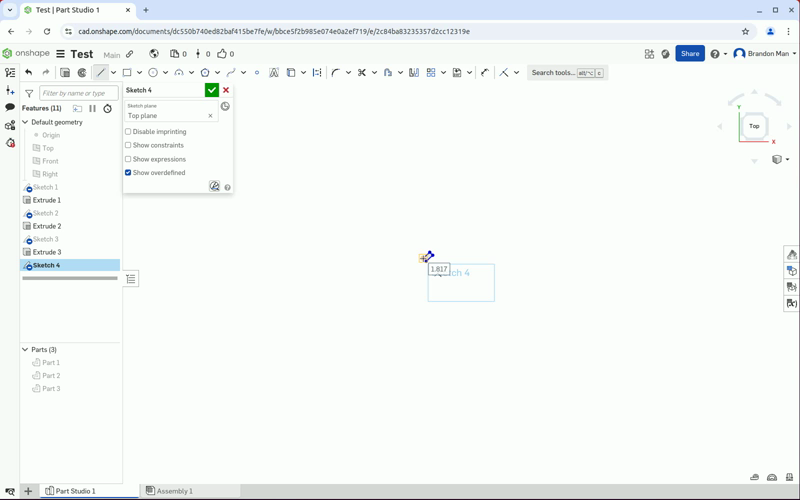
key(esc)
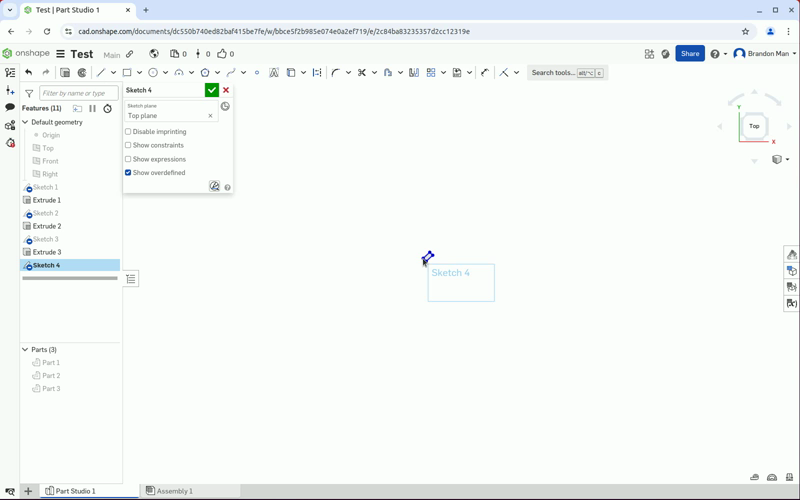
mouse_move(424, 259)
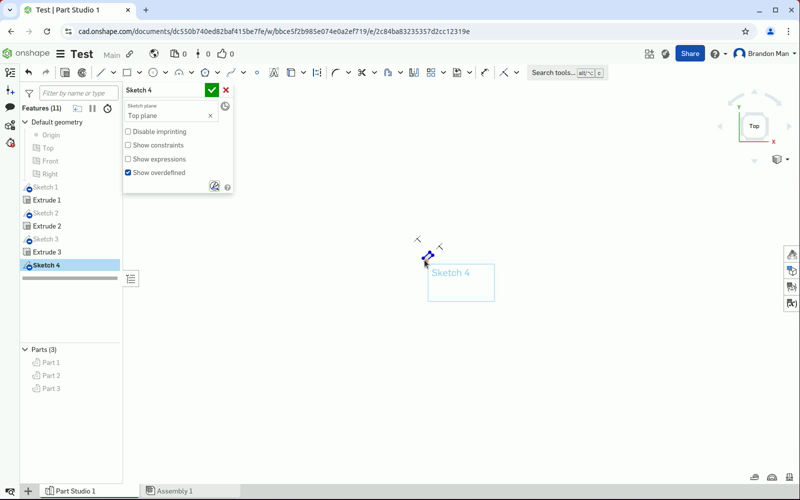
scroll(6)
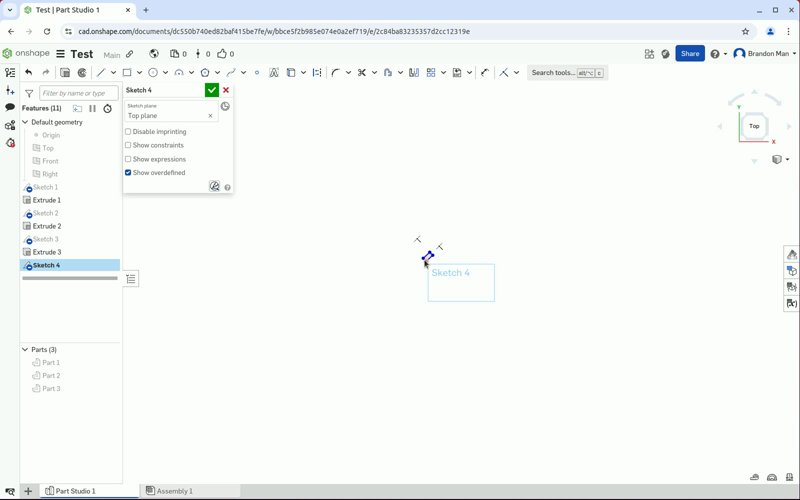
scroll(6)
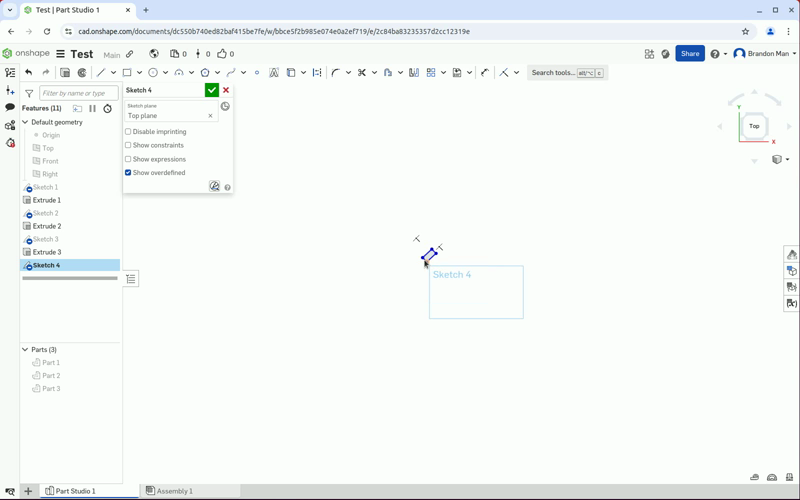
scroll(6)
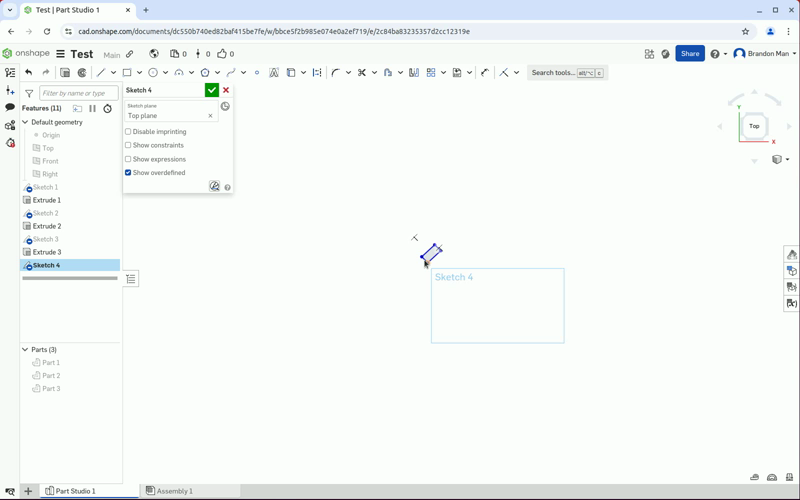
scroll(6)
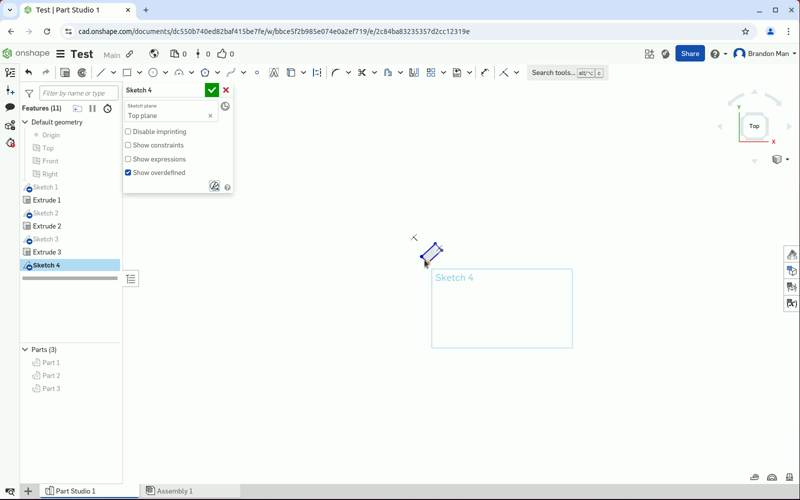
scroll(6)
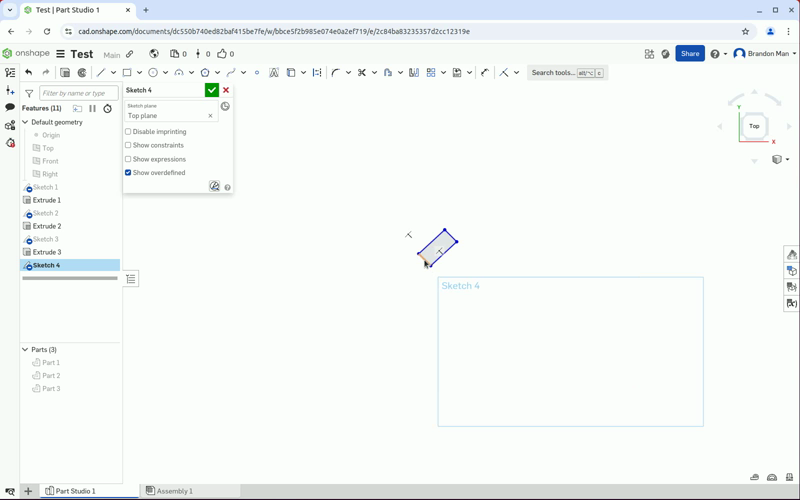
scroll(6)
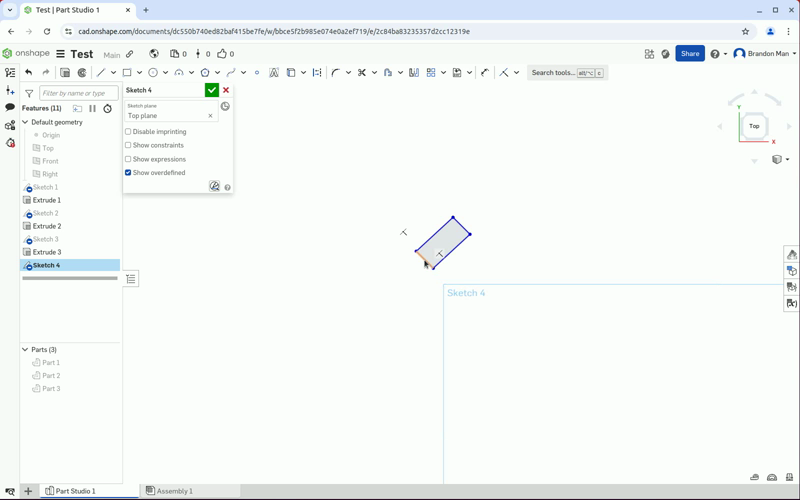
scroll(6)
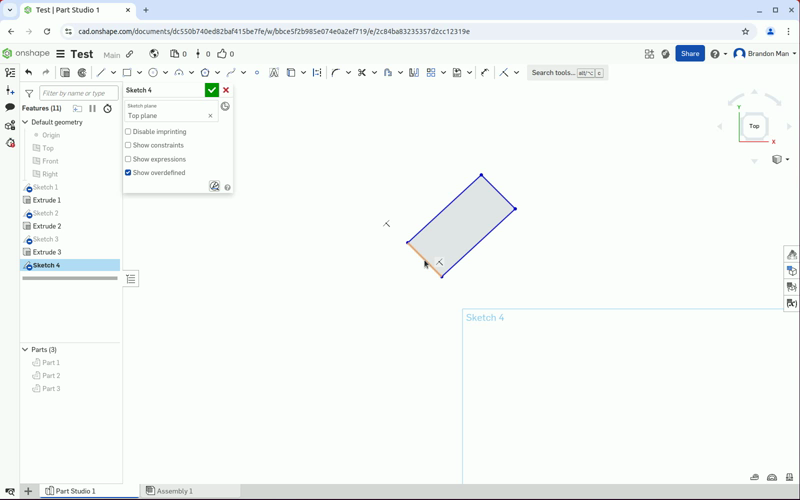
click(424, 259)
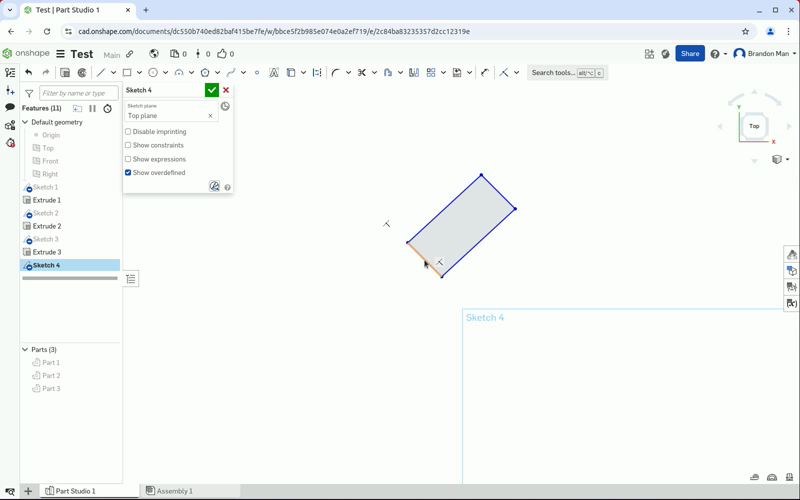
scroll(-6)
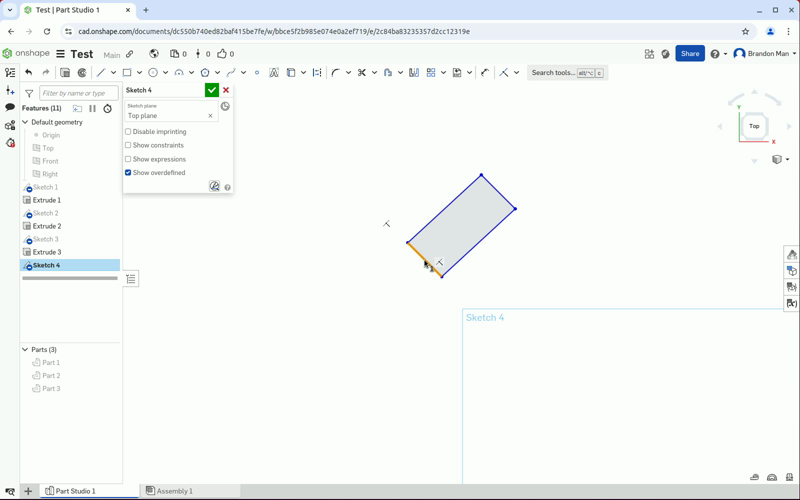
scroll(-6)
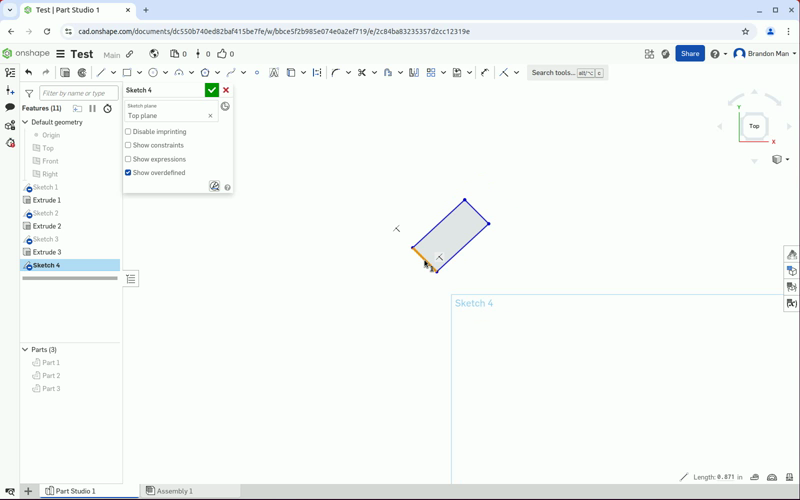
scroll(-6)
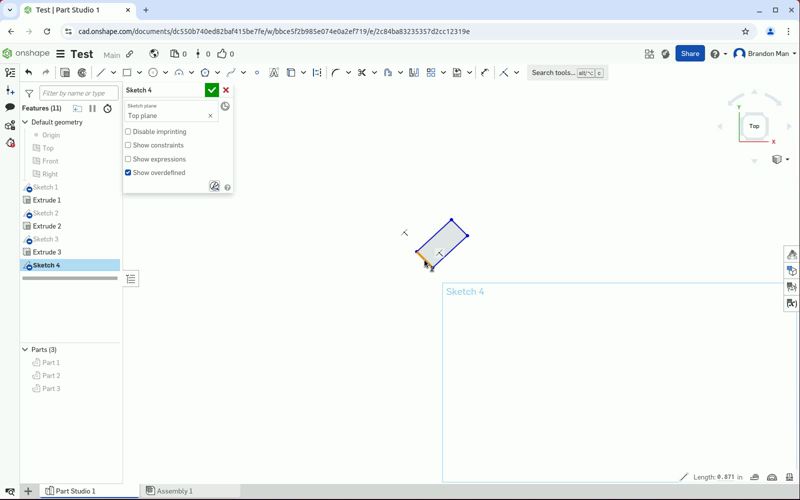
scroll(-6)
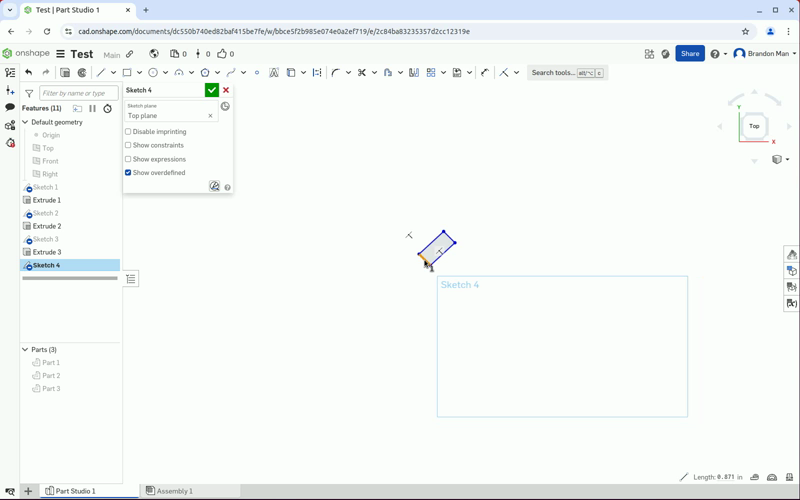
scroll(-6)
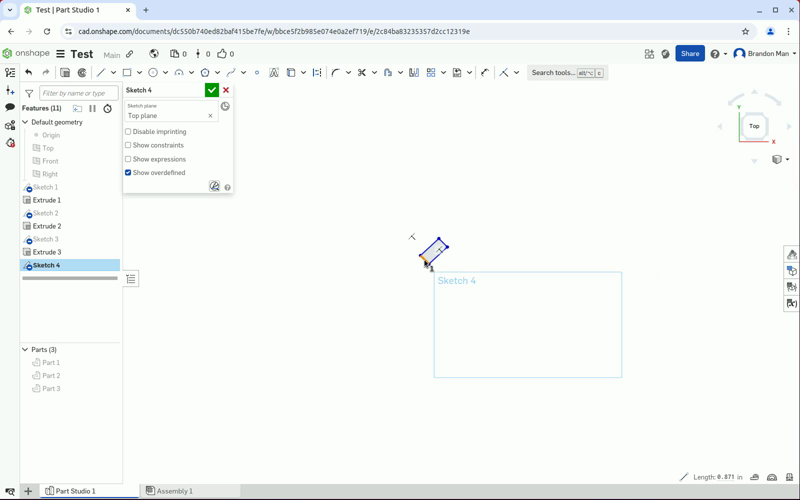
scroll(-6)
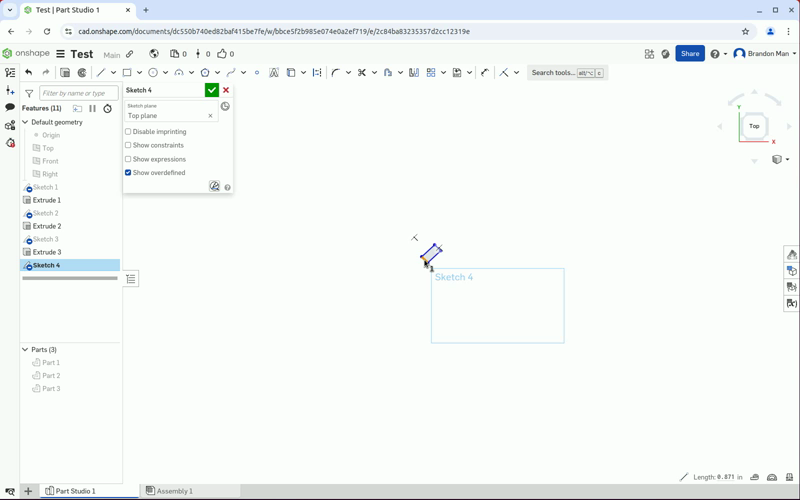
scroll(-6)
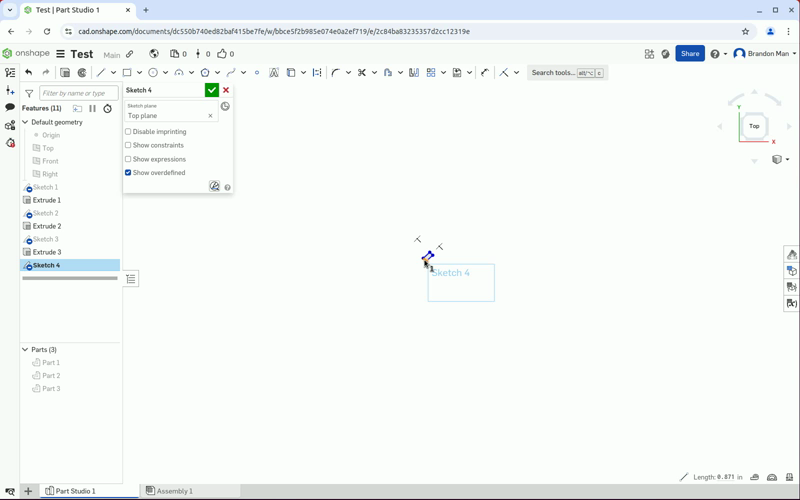
mouse_move(73, 352)
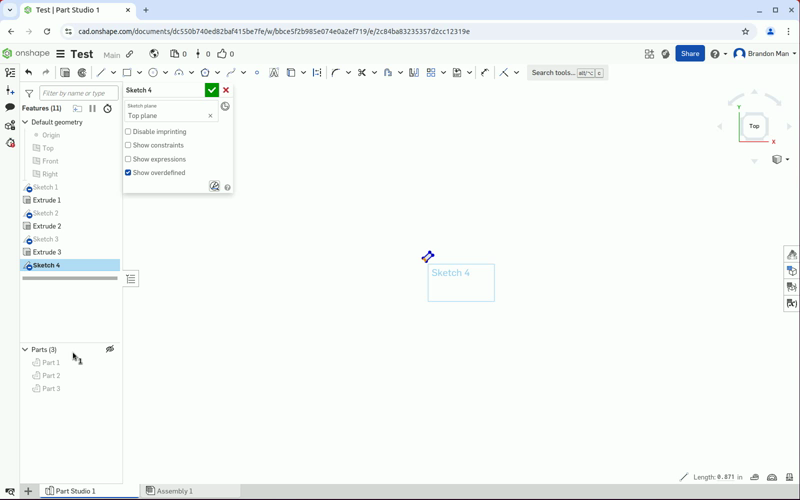
key(shift+y)
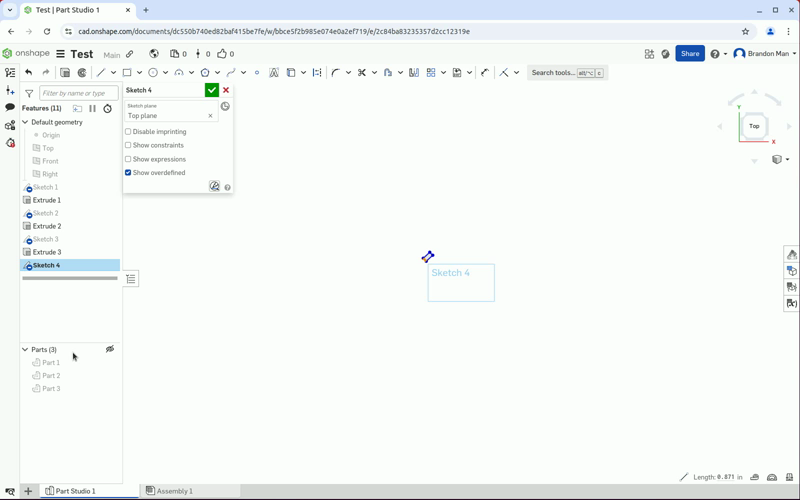
key(shift+e)
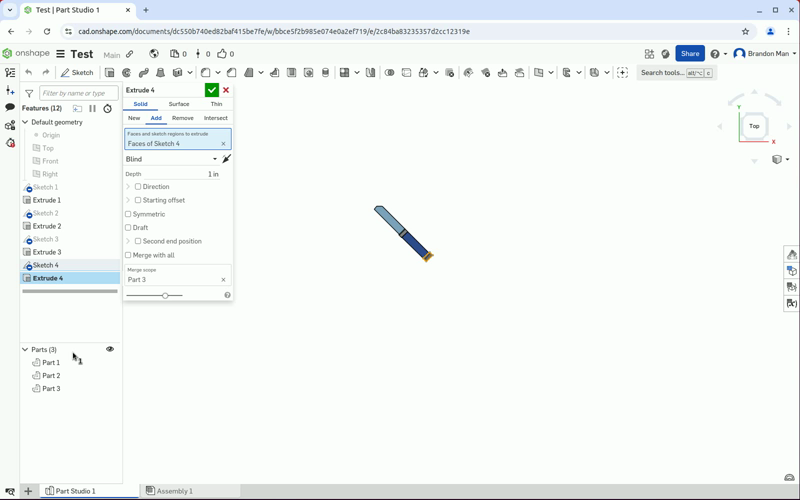
mouse_move(143, 106)
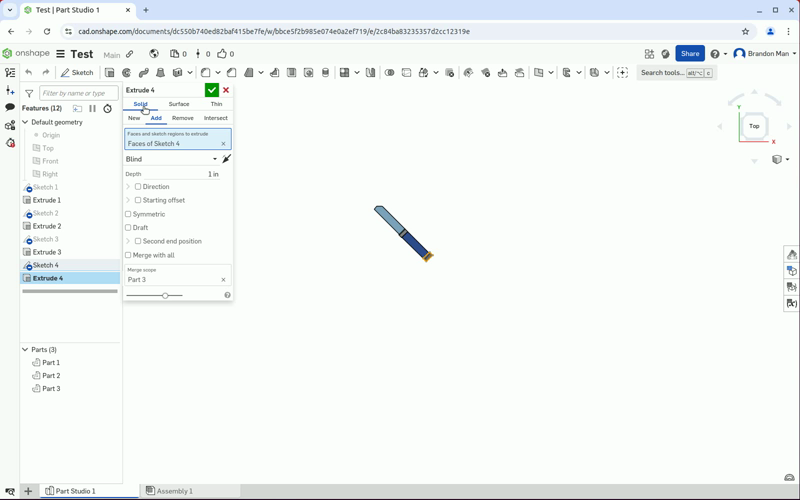
click(143, 106)
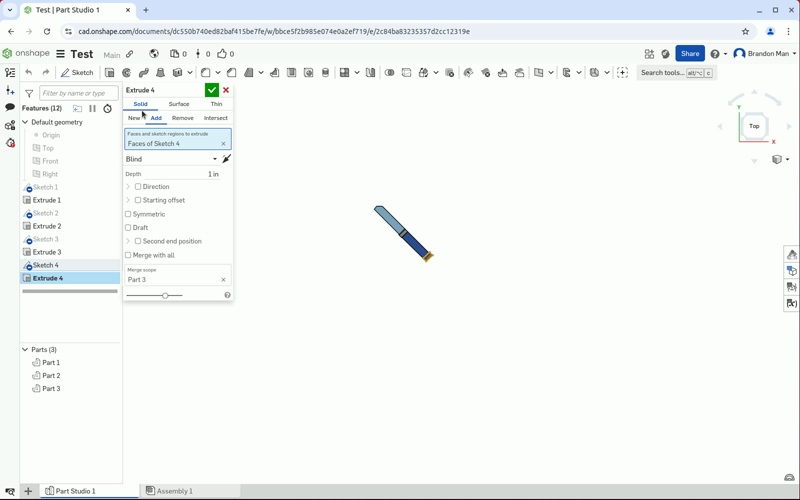
mouse_move(137, 120)
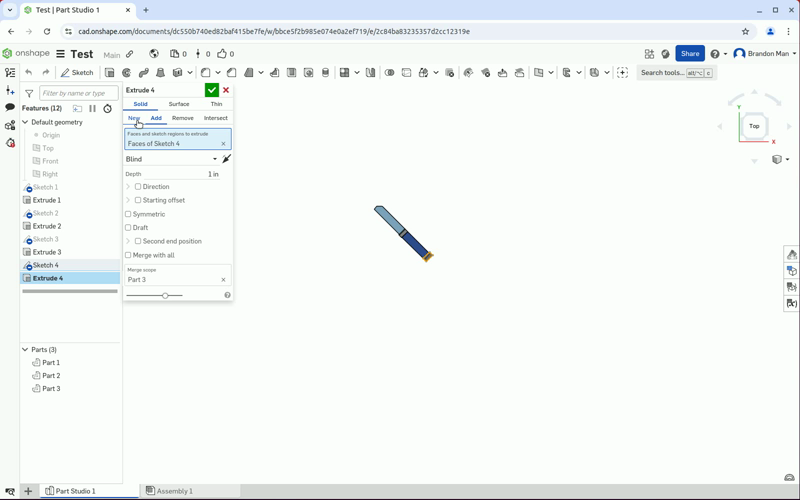
click(137, 120)
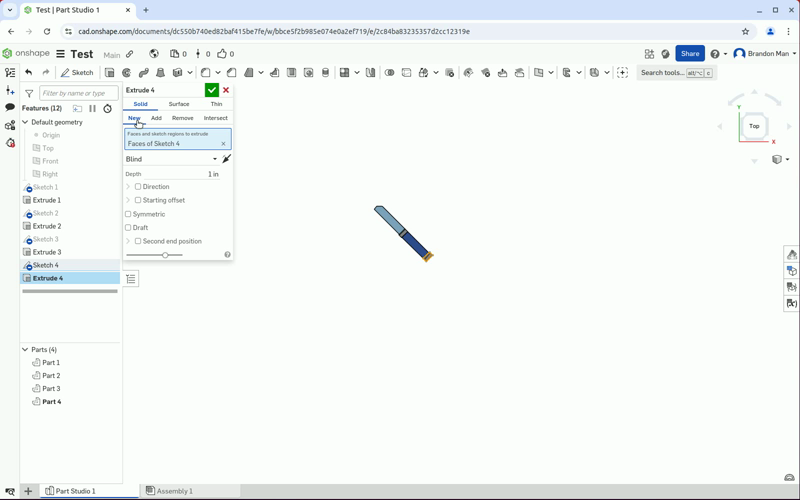
key(tab, 4)
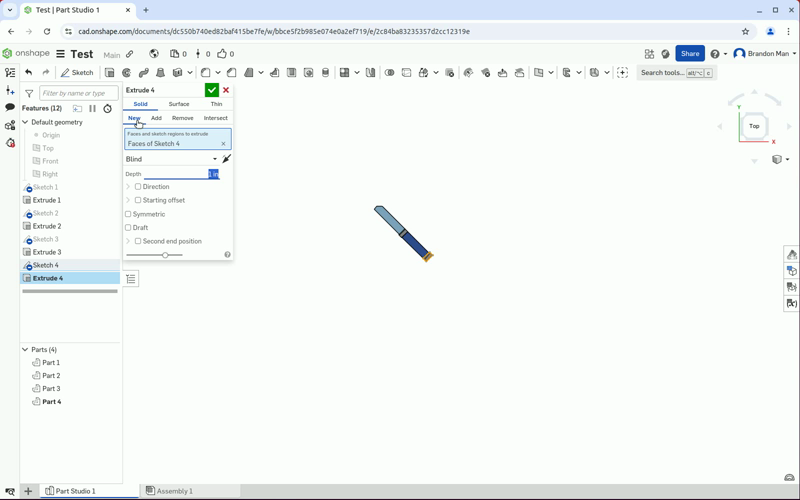
text(23.108)
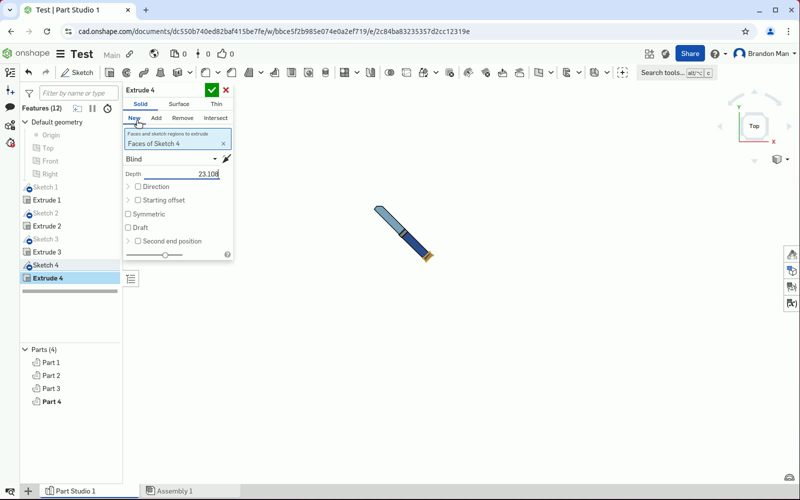
key(enter)
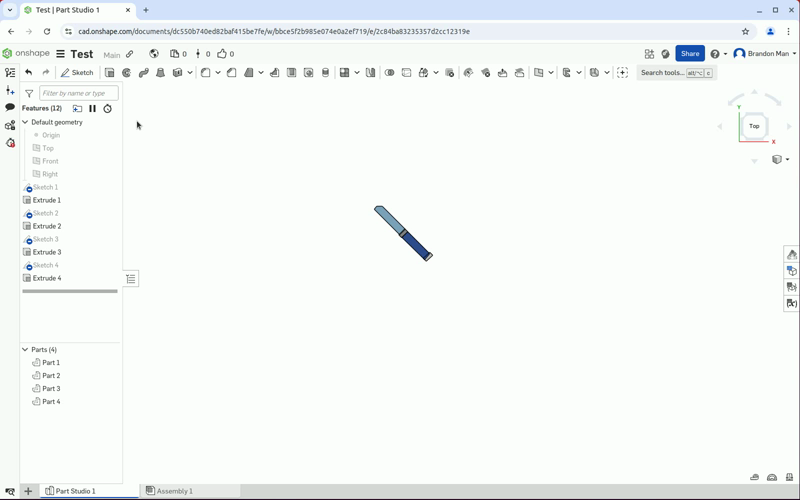
key(shift+h)
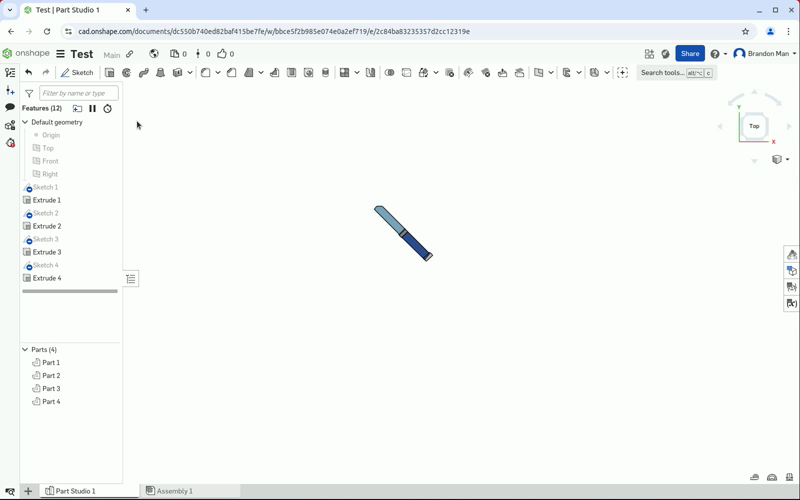
key(shift+h)
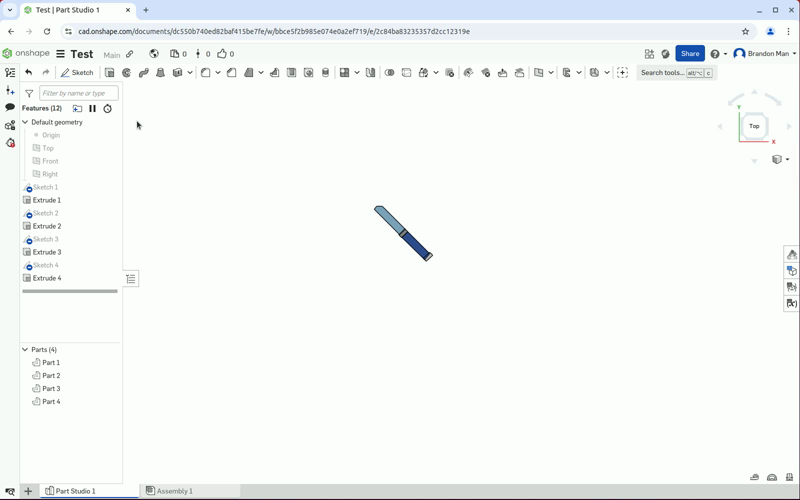
mouse_move(73, 189)
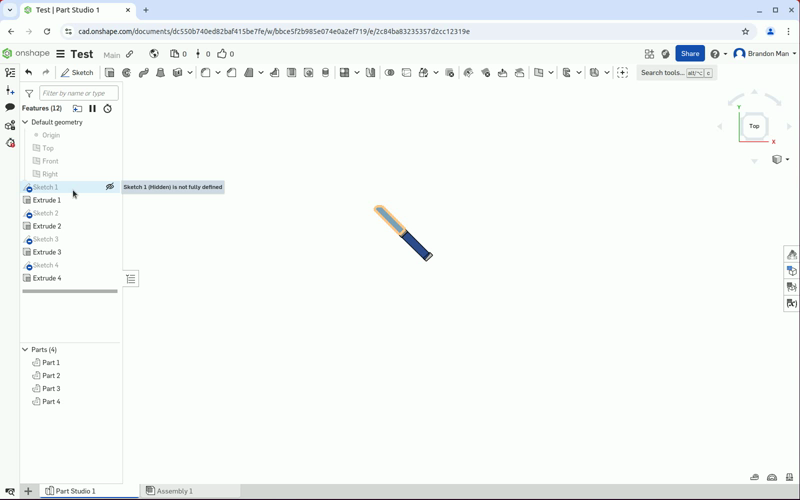
click(73, 189)
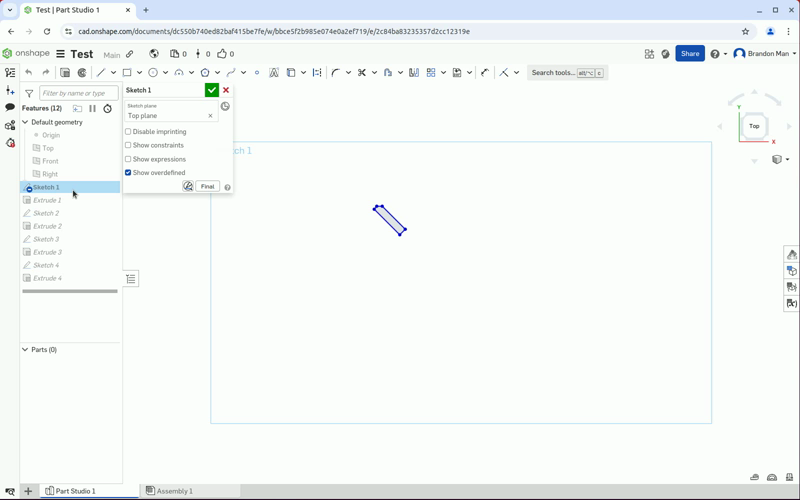
mouse_move(229, 92)
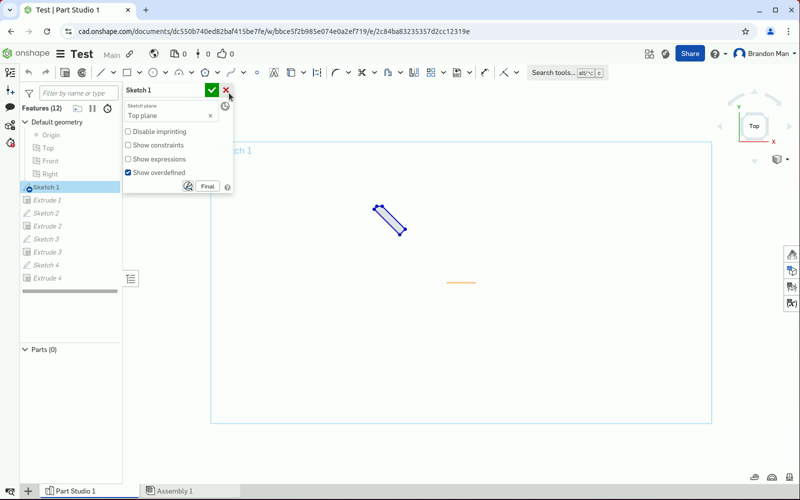
click(229, 92)
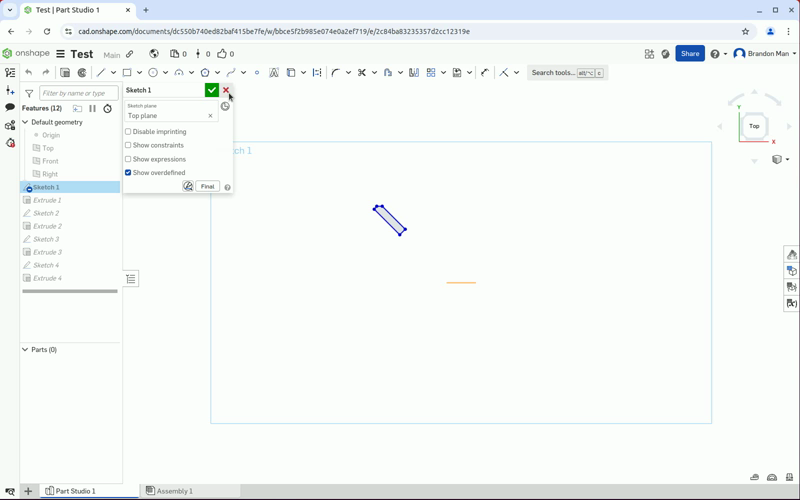
key(shift+s)
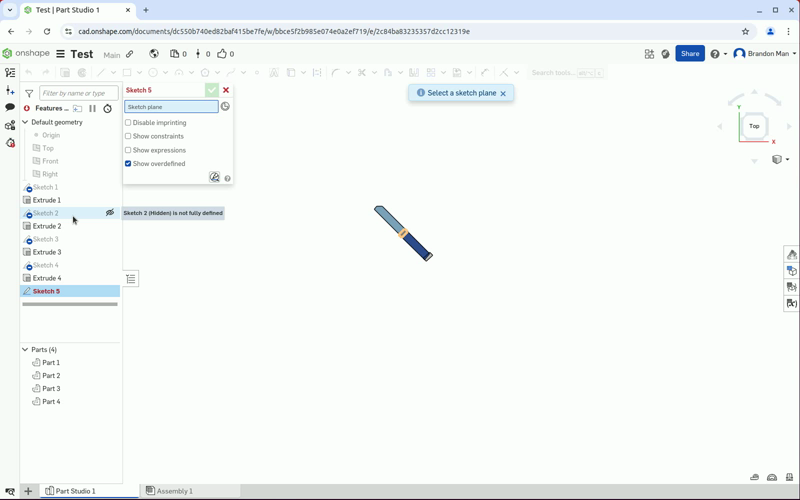
scroll(3)
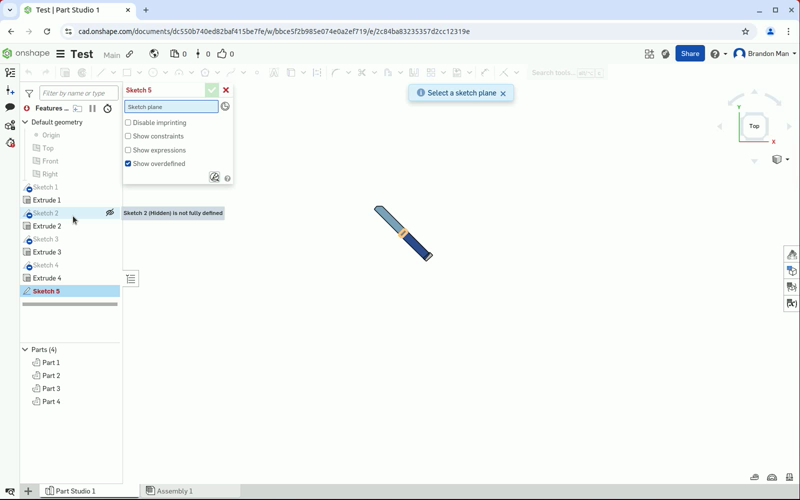
mouse_move(73, 150)
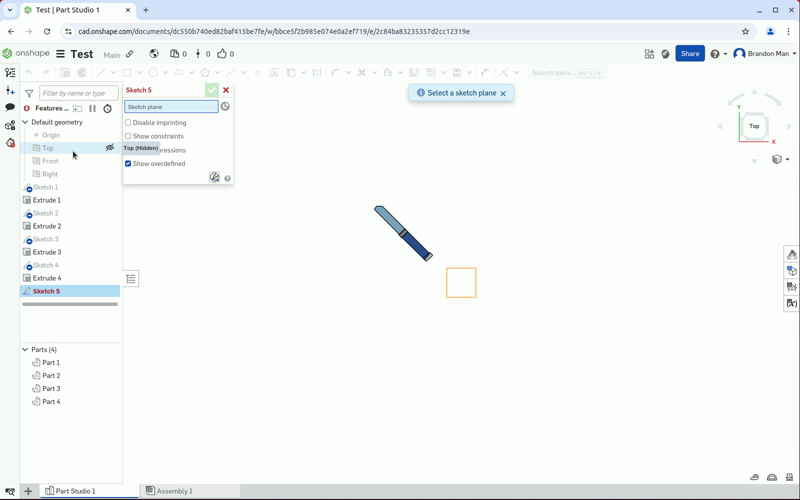
click(73, 150)
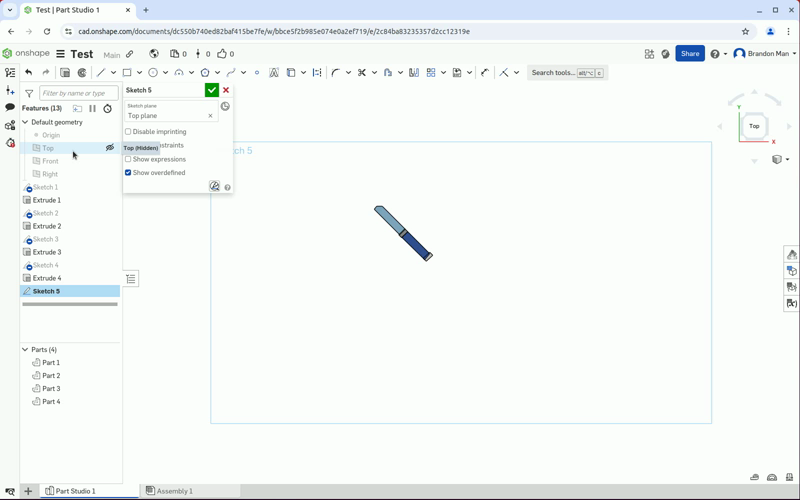
mouse_move(73, 352)
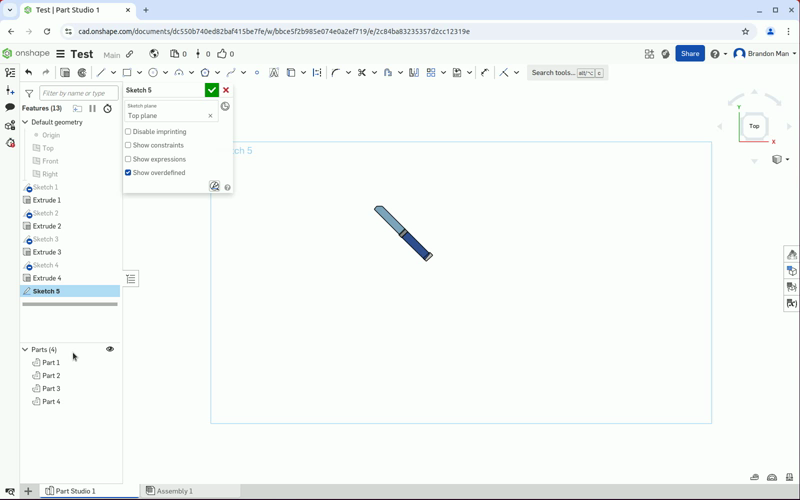
key(y)
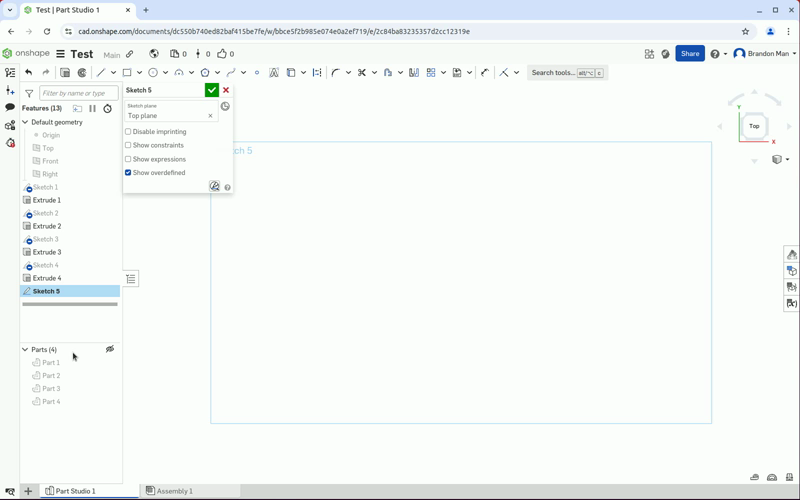
key(l)
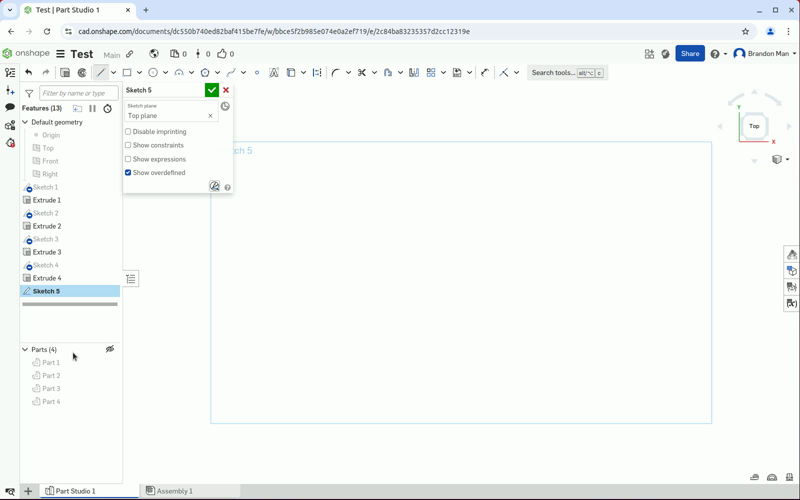
key_down(shift)
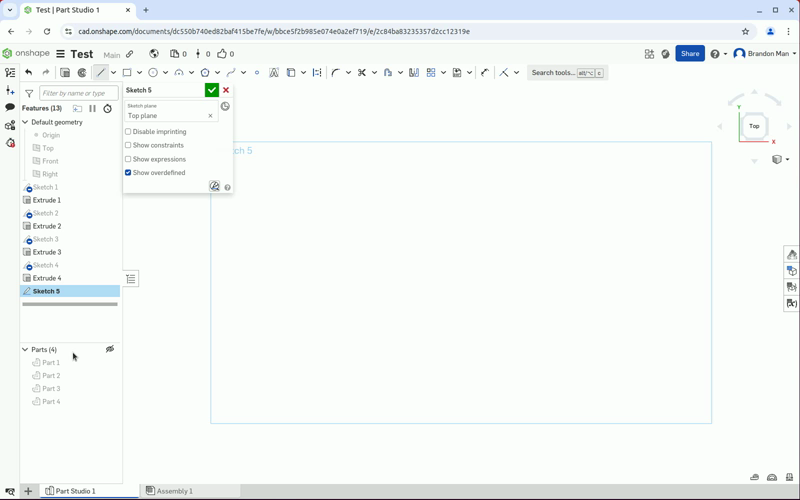
mouse_move(425, 261)
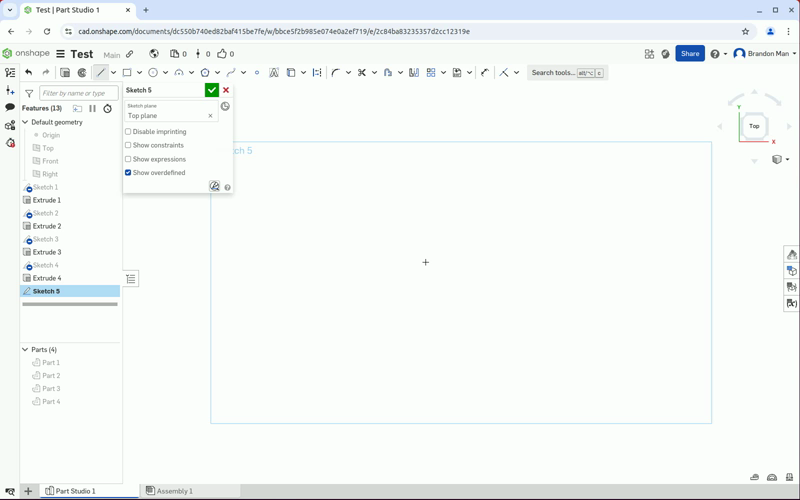
click(425, 261)
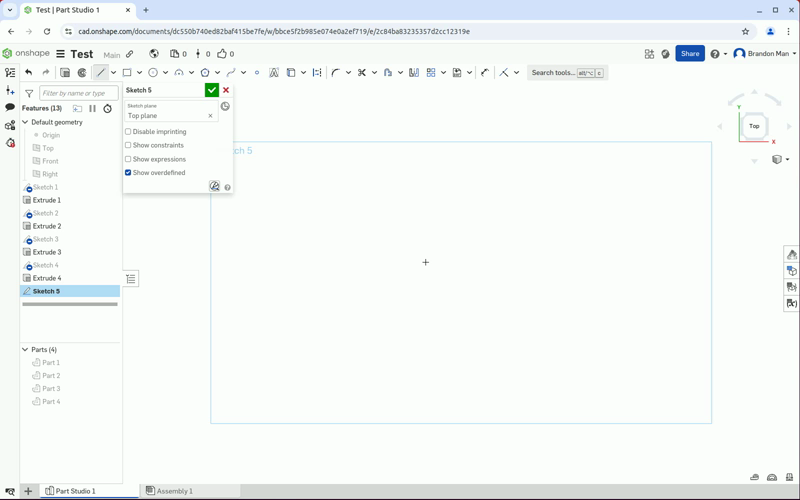
key_up(shift)
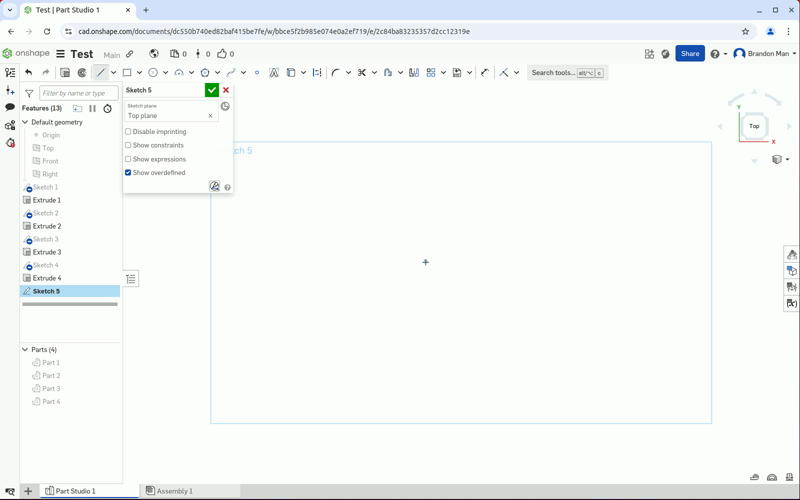
key_down(shift)
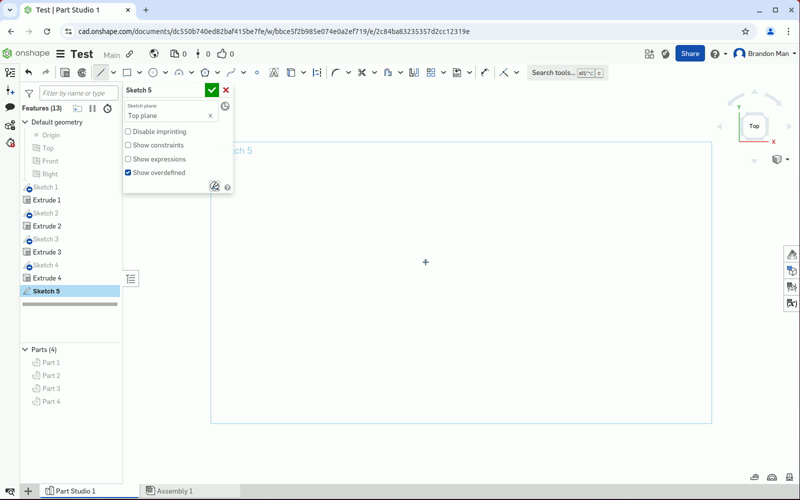
mouse_move(455, 261)
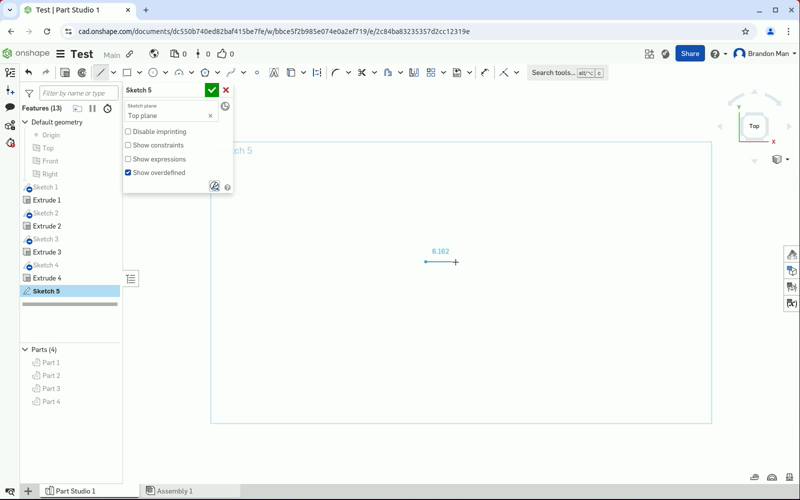
mouse_move(447, 283)
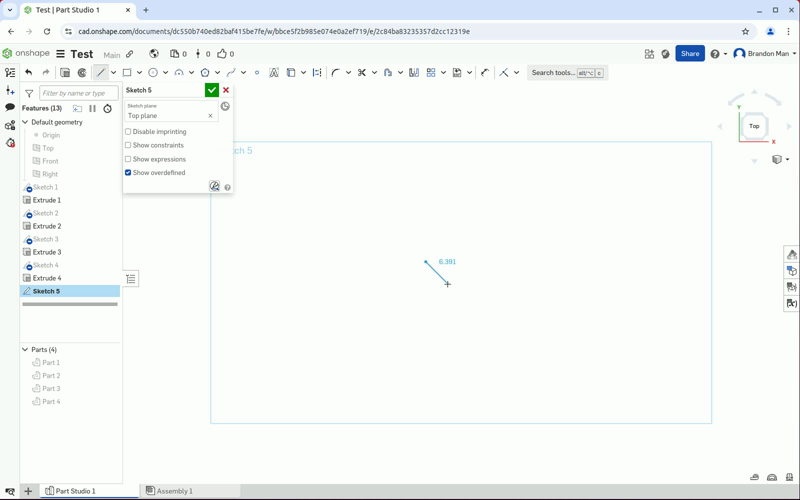
click(447, 283)
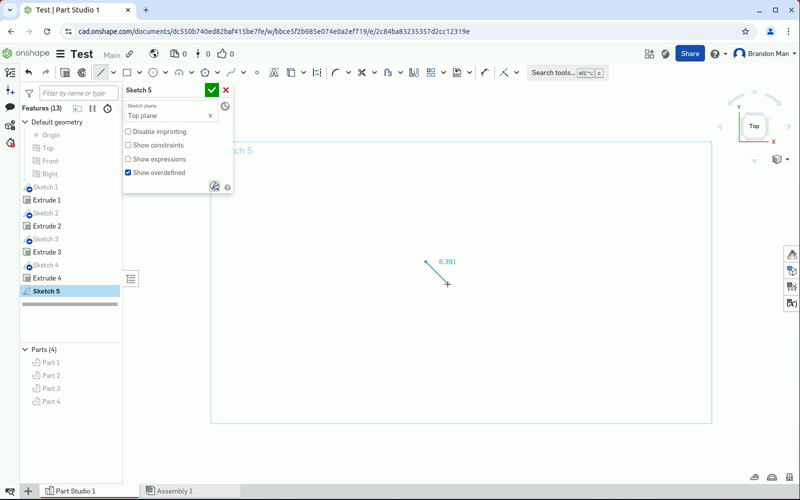
key_up(shift)
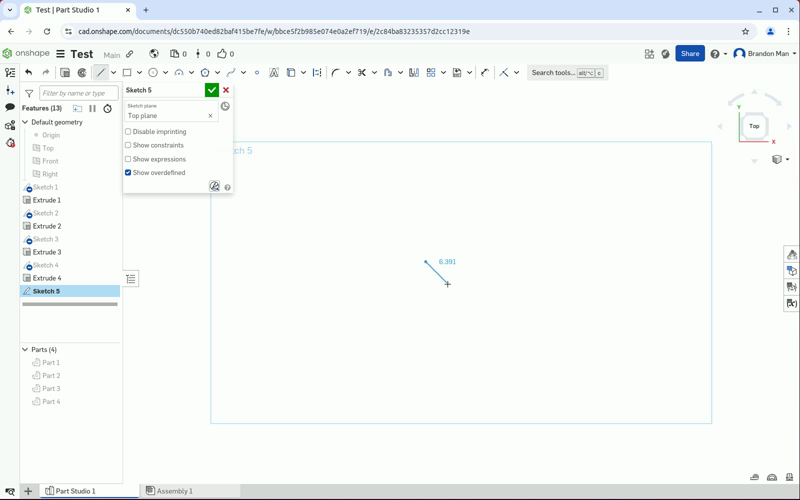
key_down(shift)
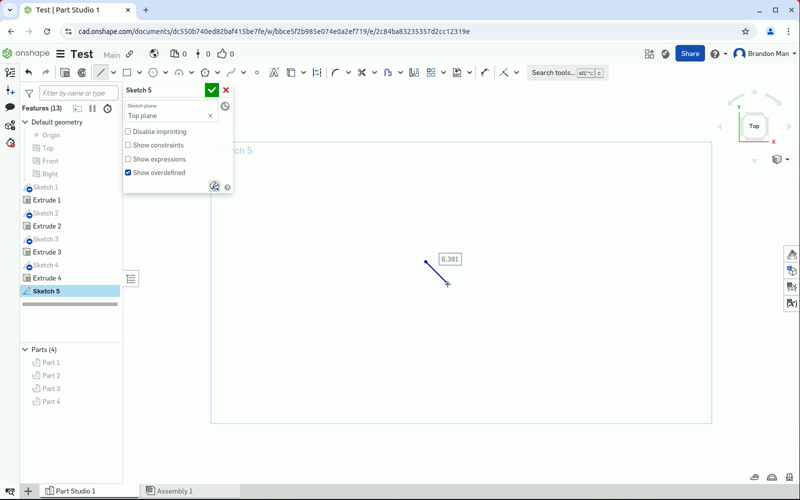
mouse_move(477, 283)
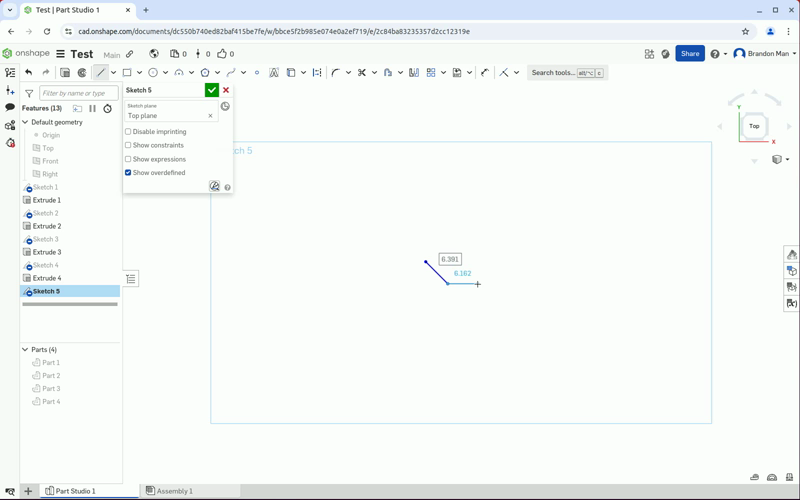
mouse_move(454, 279)
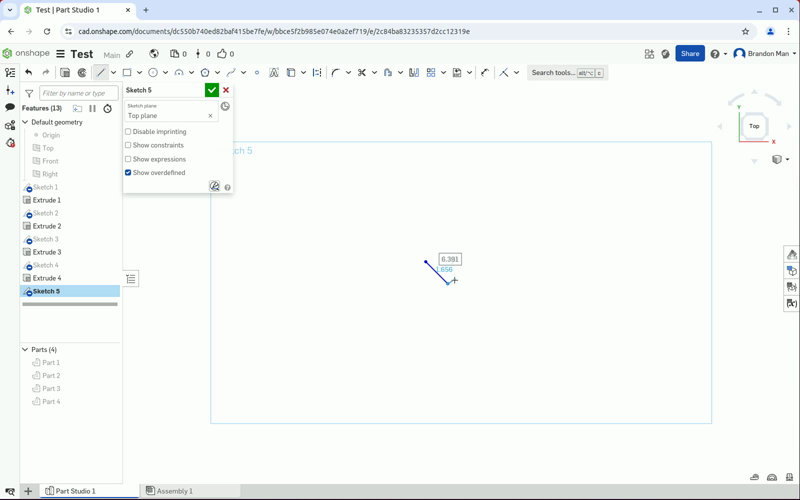
click(454, 279)
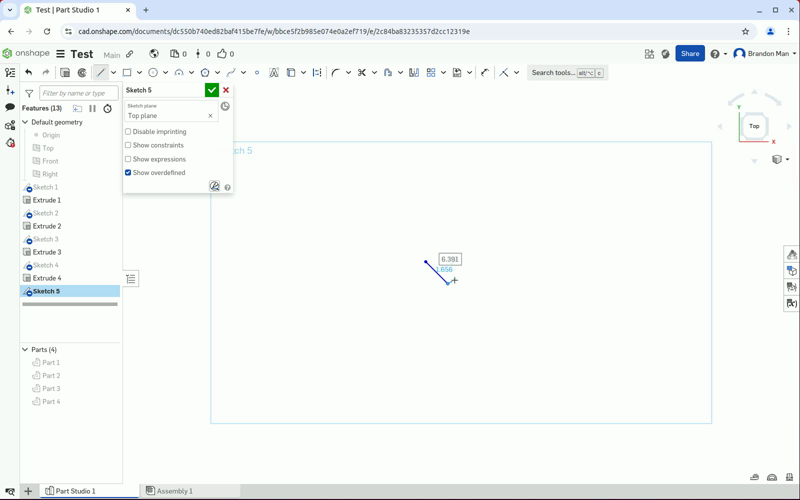
key_up(shift)
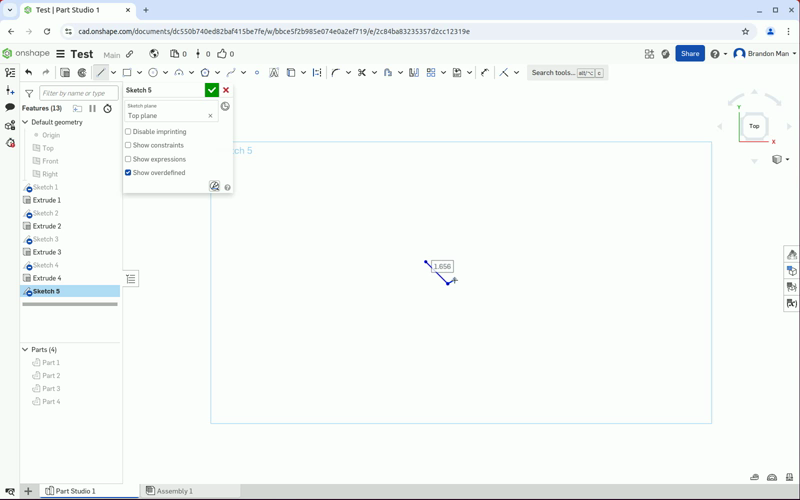
key_down(shift)
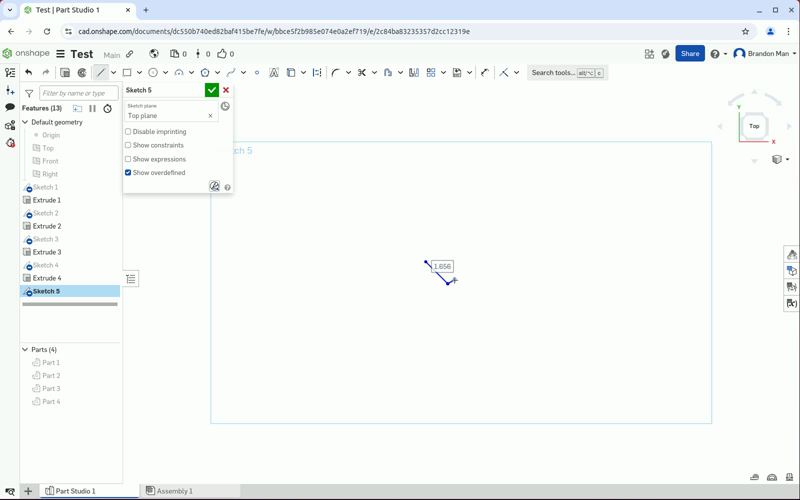
mouse_move(484, 279)
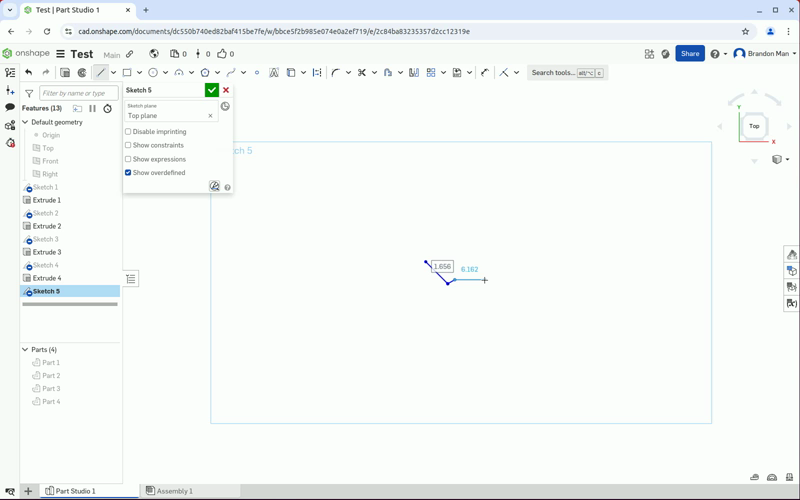
mouse_move(431, 256)
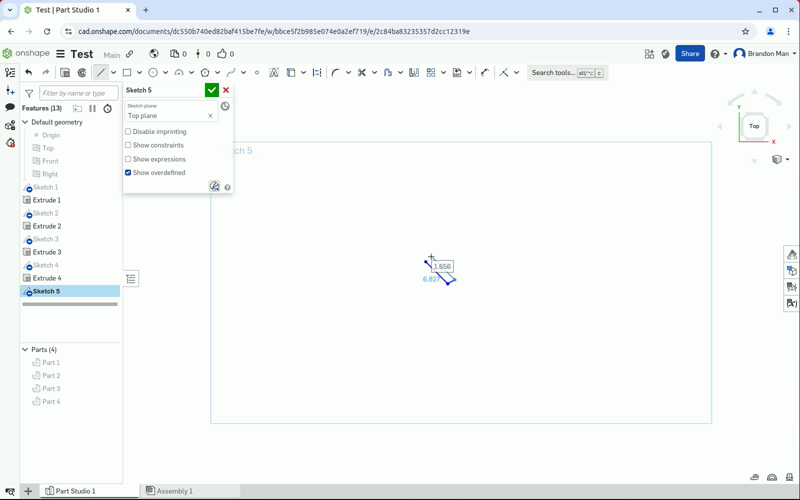
click(431, 256)
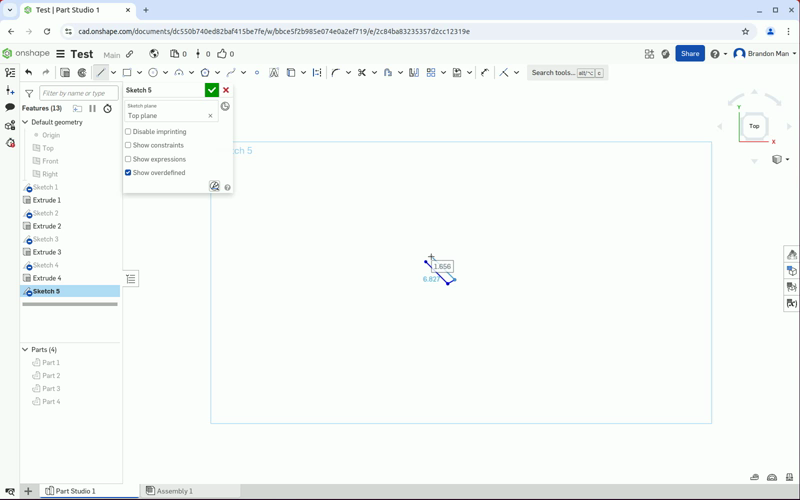
key_up(shift)
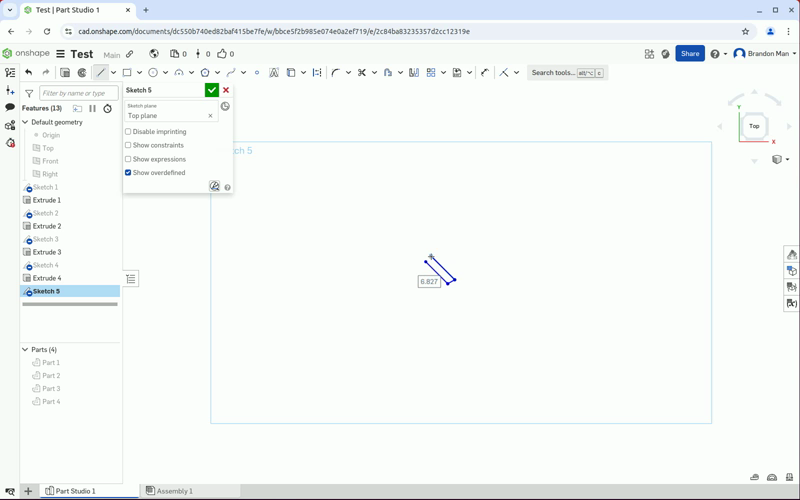
mouse_move(461, 256)
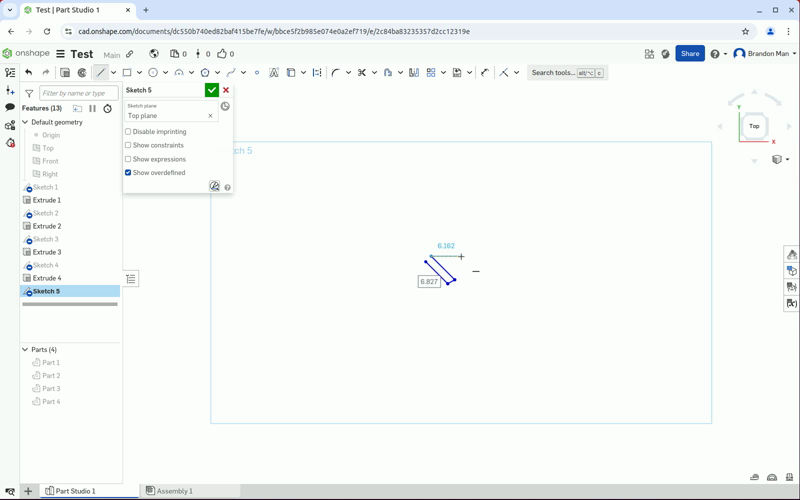
key_down(shift)
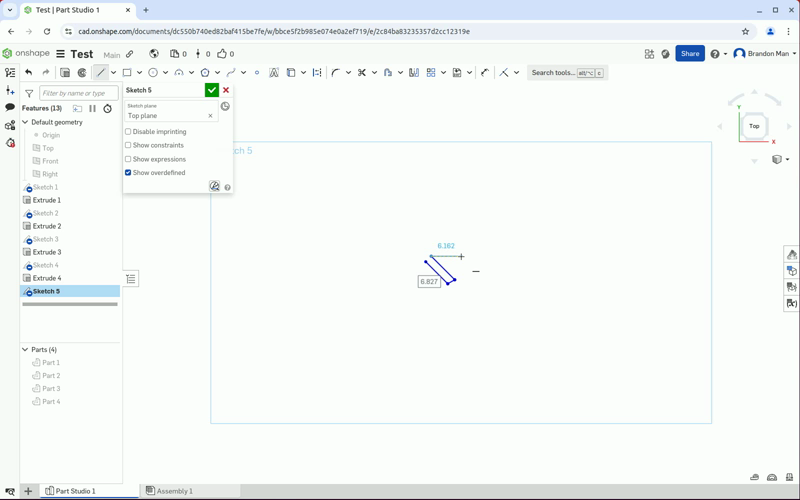
mouse_move(425, 261)
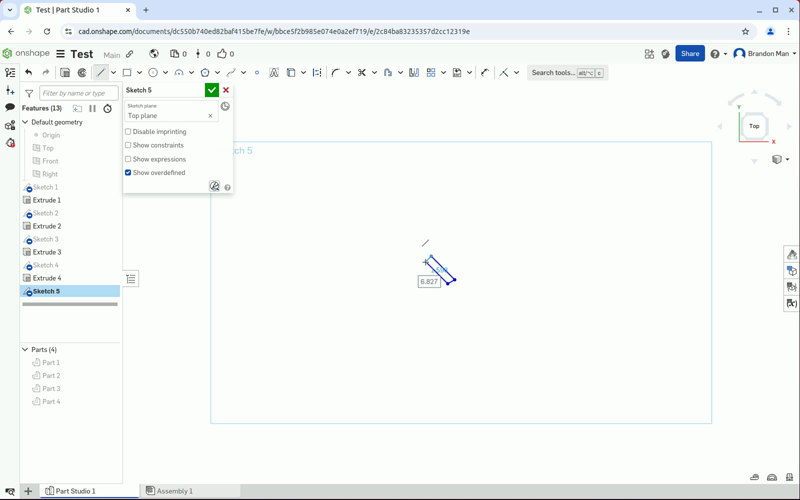
key_up(shift)
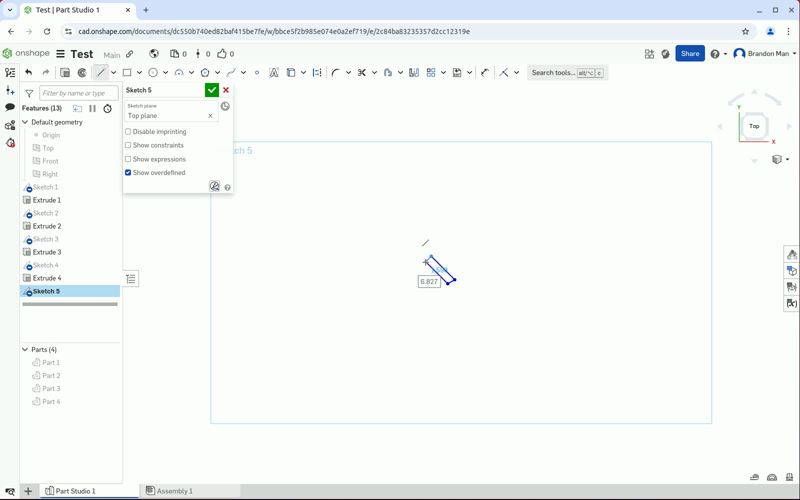
click(425, 261)
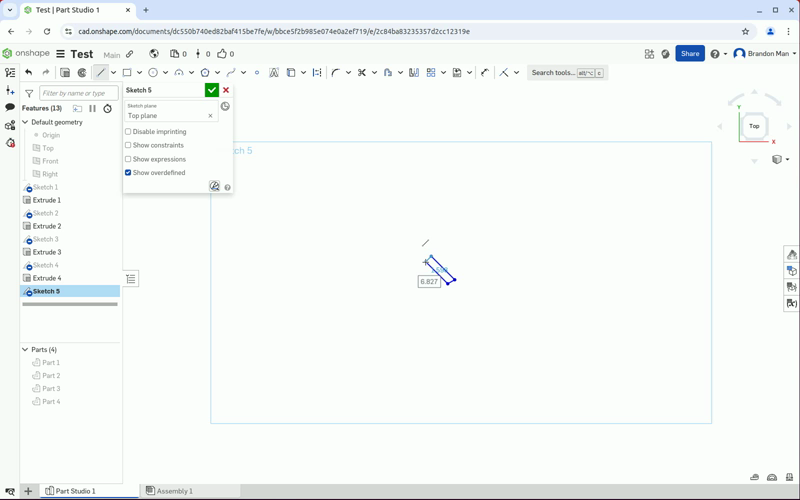
key(esc)
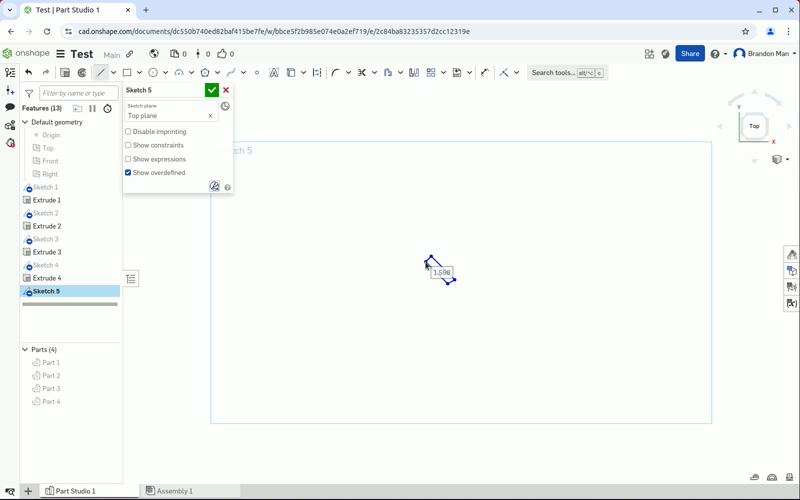
mouse_move(445, 273)
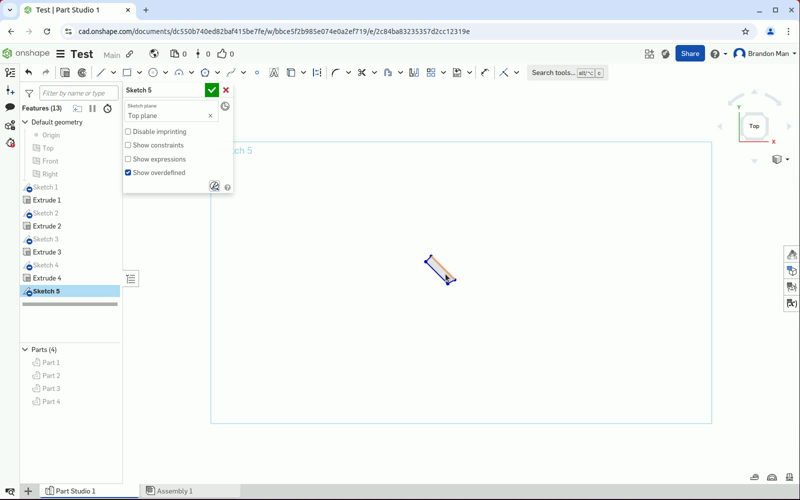
scroll(6)
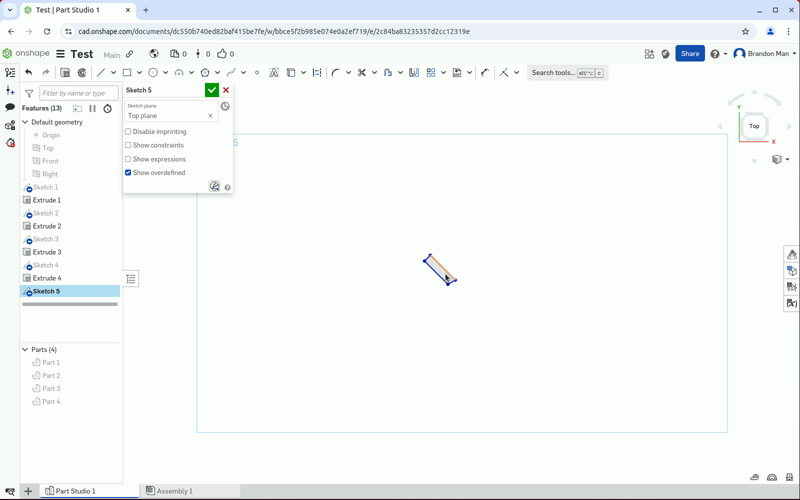
scroll(6)
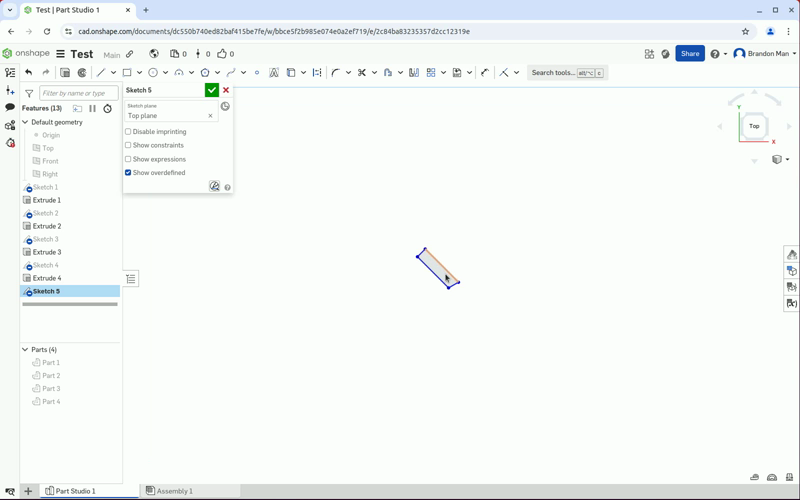
scroll(6)
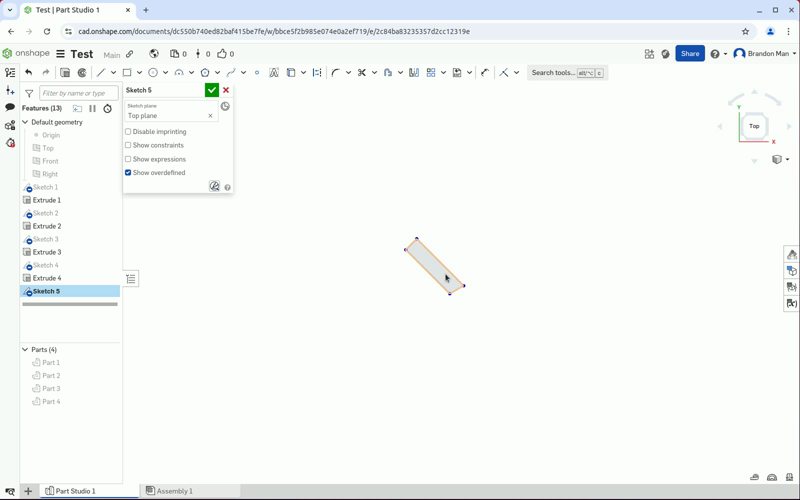
scroll(6)
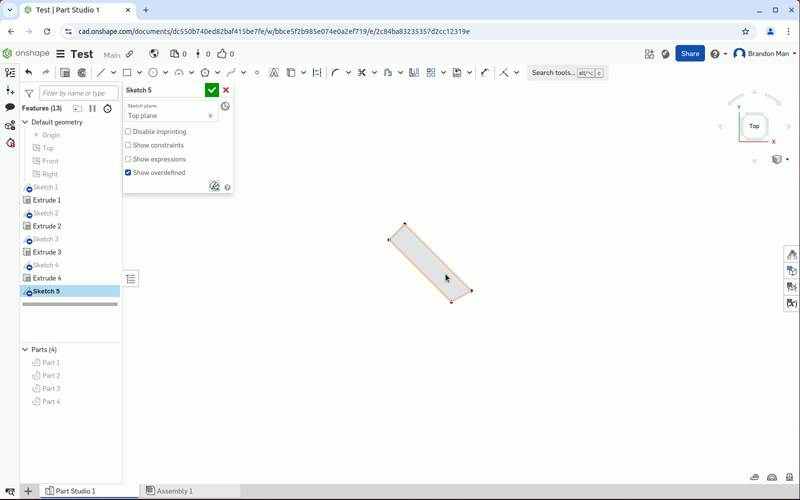
scroll(6)
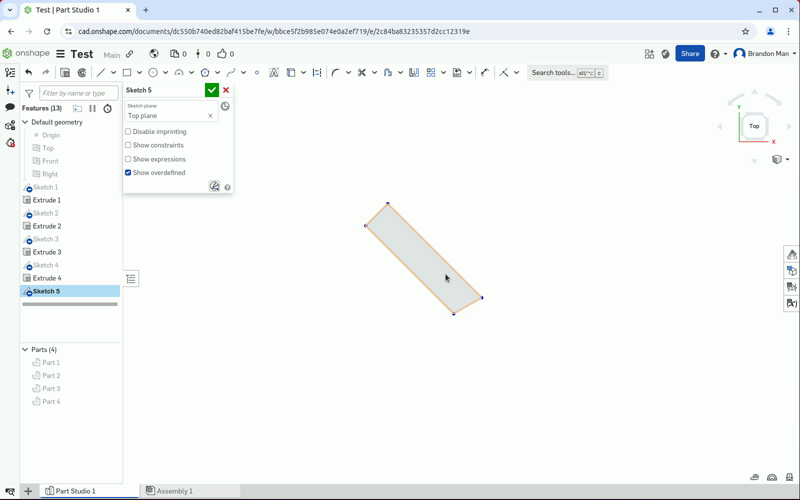
scroll(6)
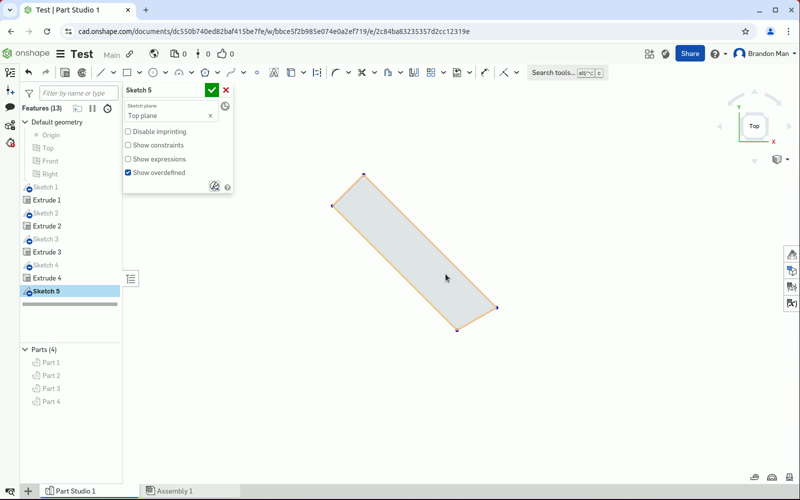
scroll(6)
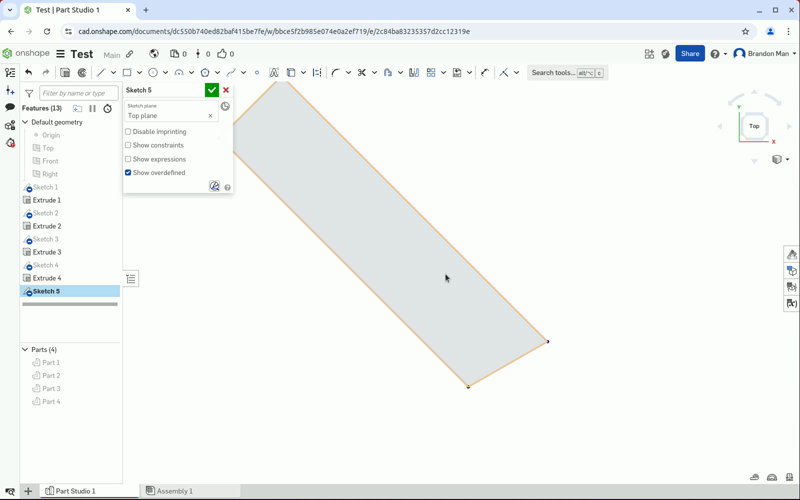
click(445, 273)
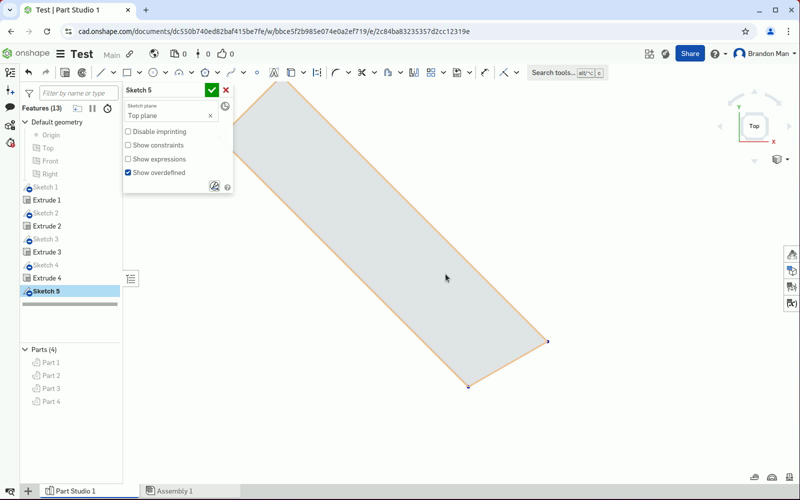
scroll(-6)
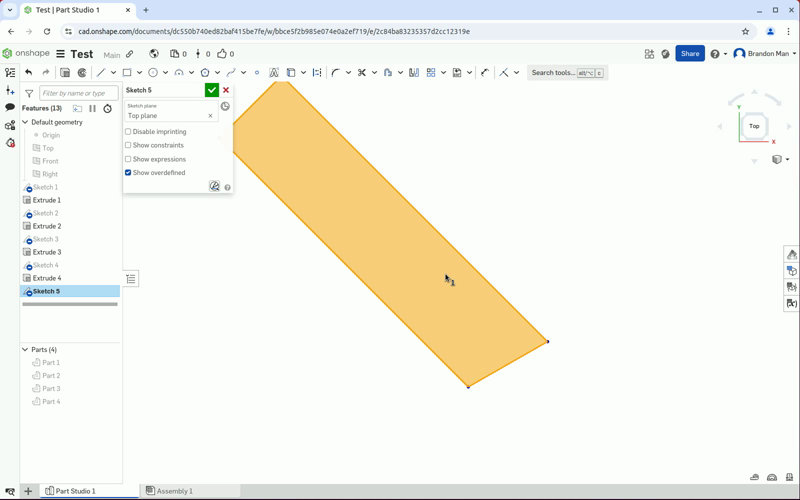
scroll(-6)
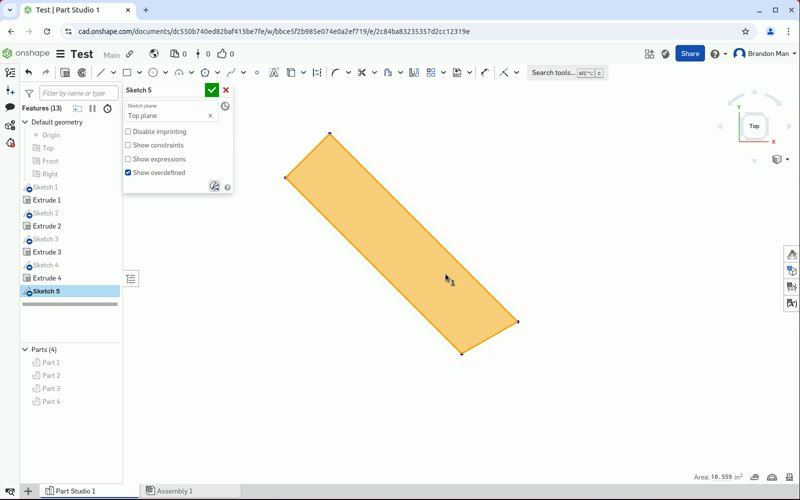
scroll(-6)
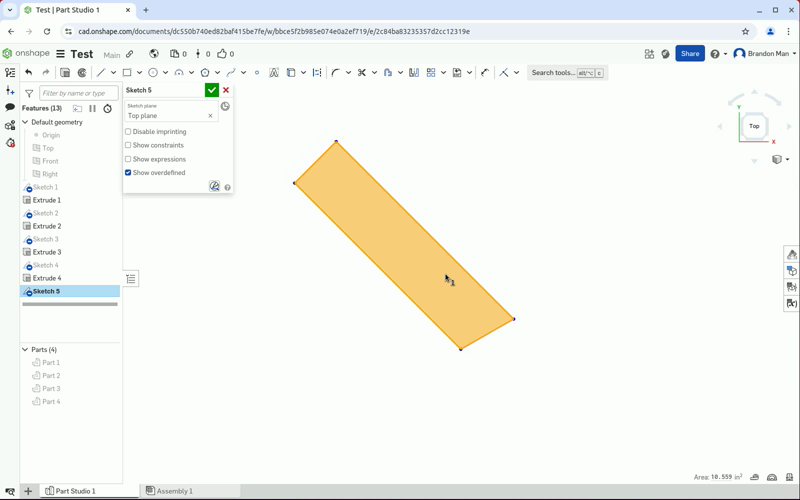
scroll(-6)
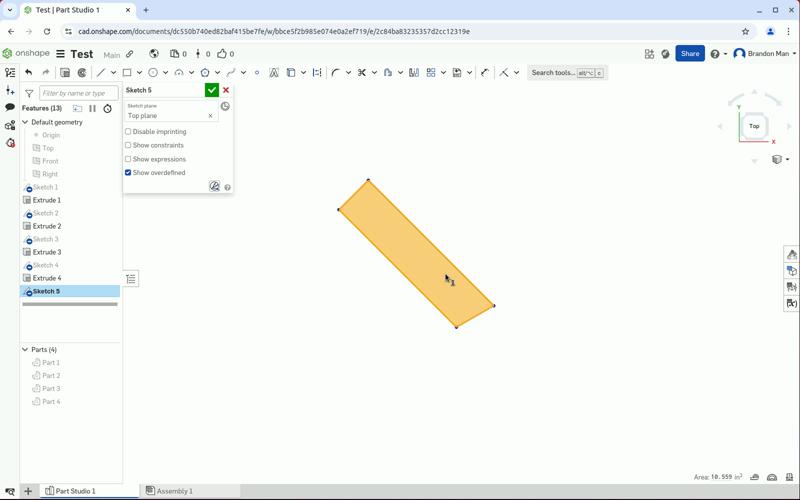
scroll(-6)
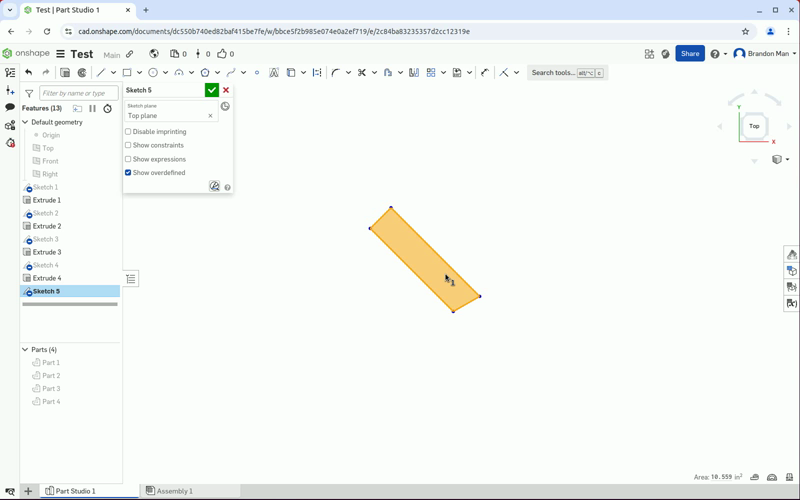
scroll(-6)
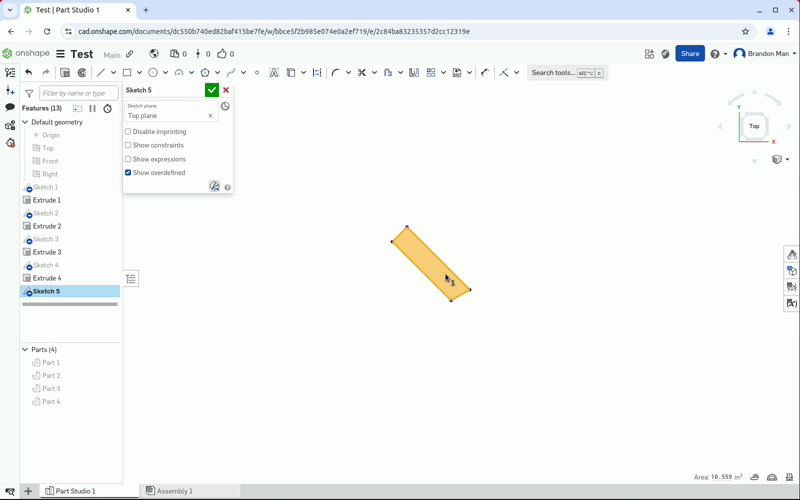
scroll(-6)
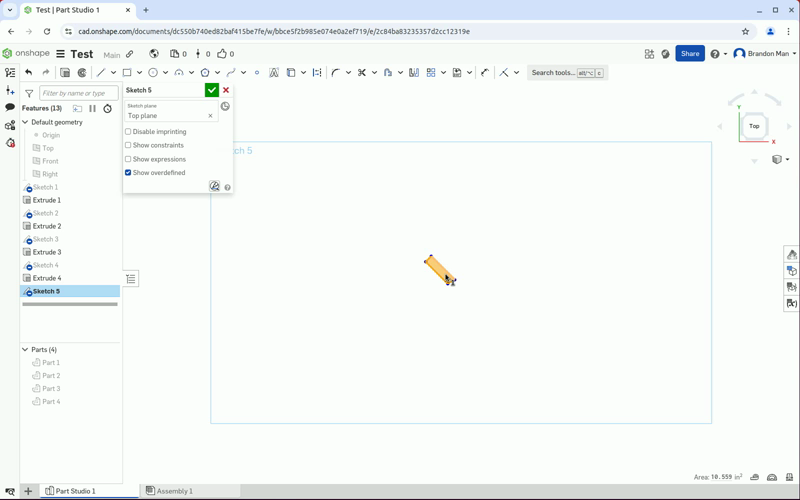
mouse_move(73, 352)
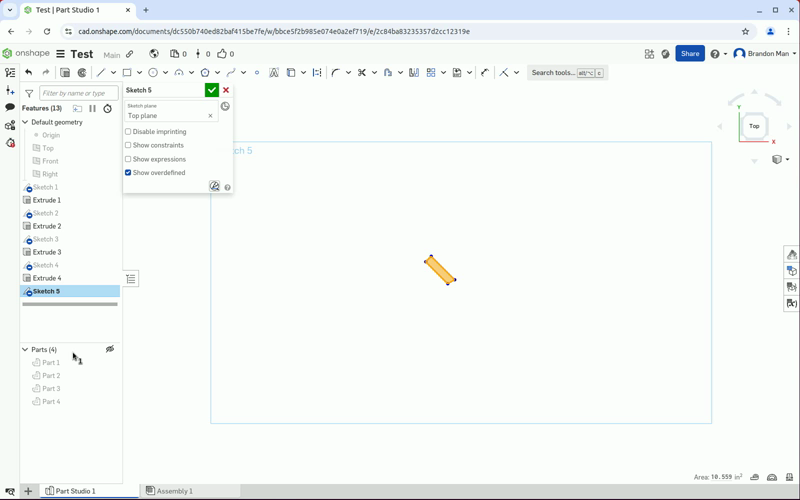
key(shift+y)
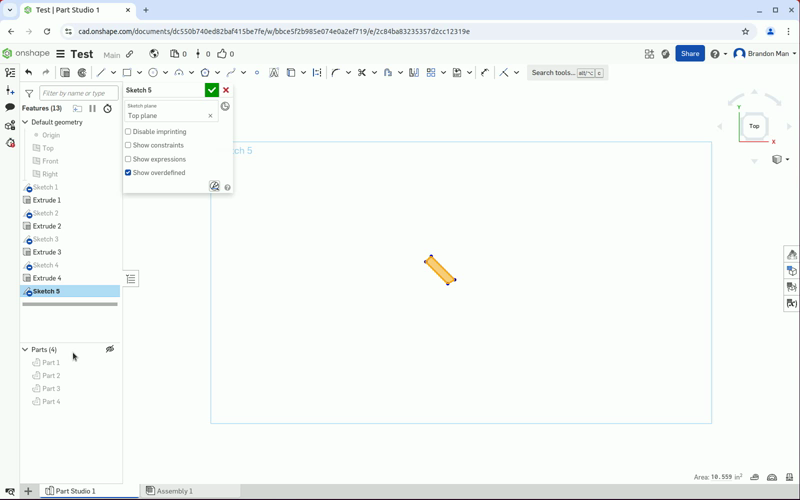
key(shift+e)
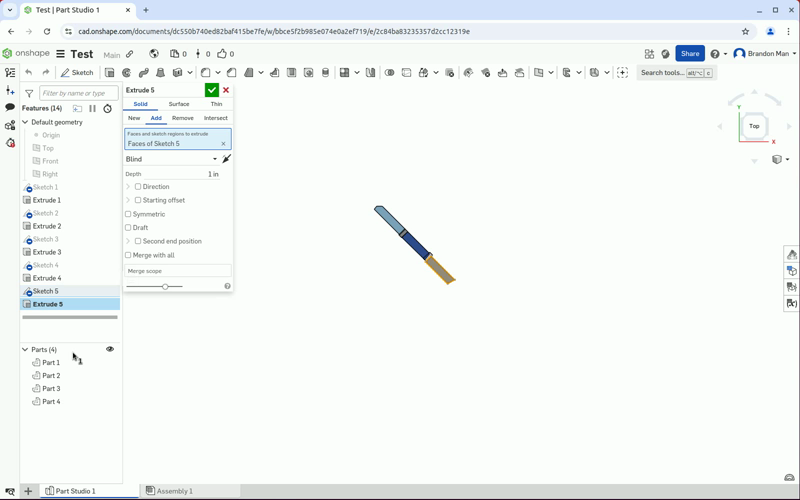
mouse_move(143, 106)
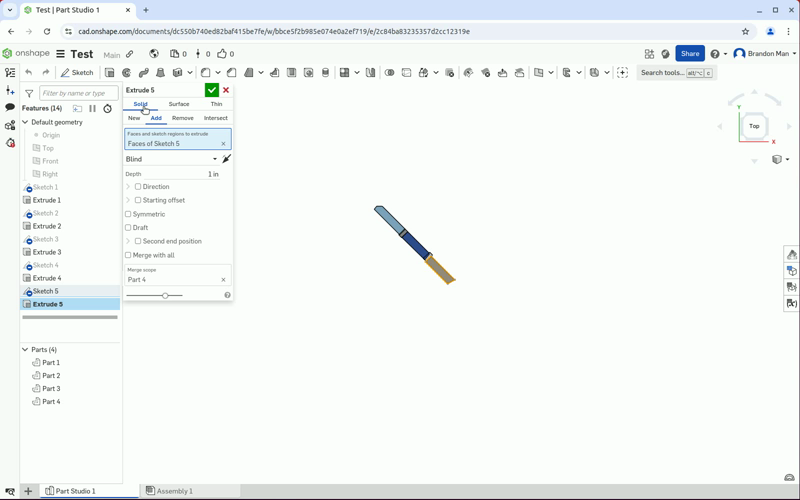
click(143, 106)
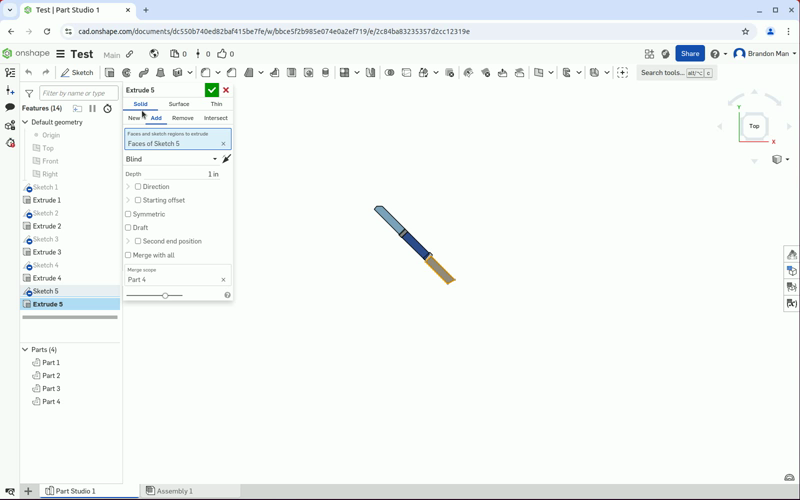
mouse_move(137, 120)
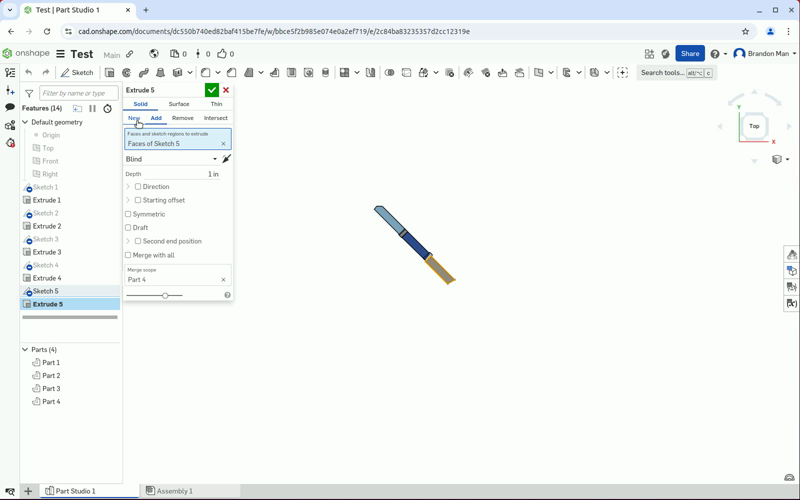
click(137, 120)
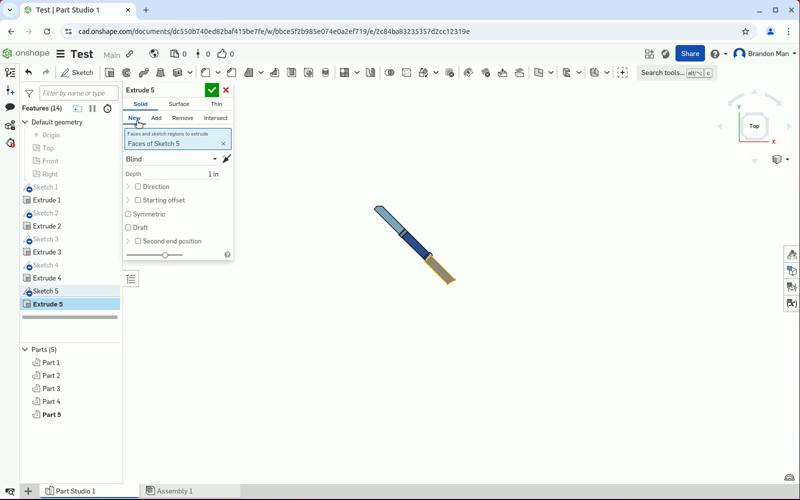
key(tab, 4)
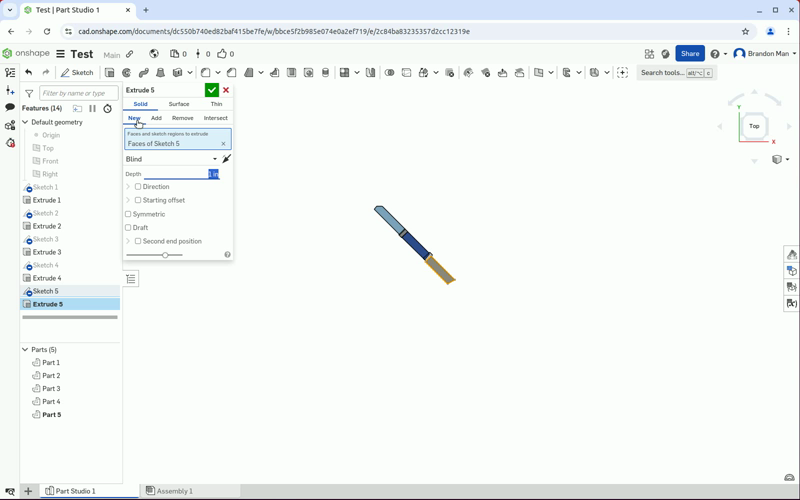
text(23.108)
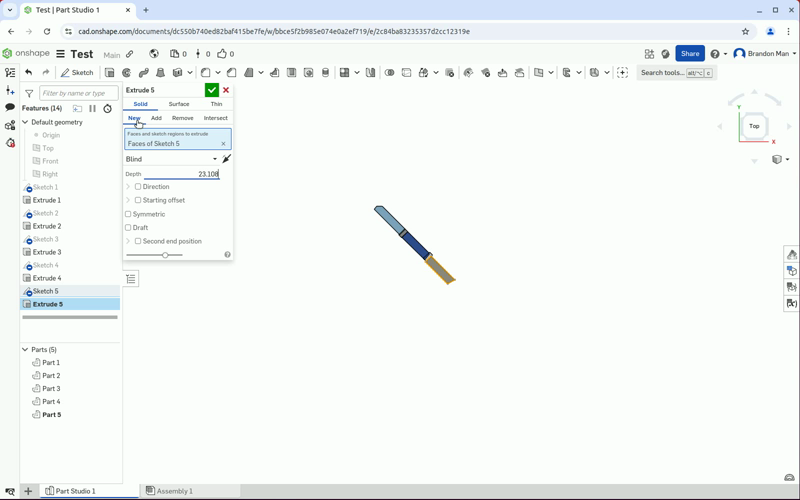
key(enter)
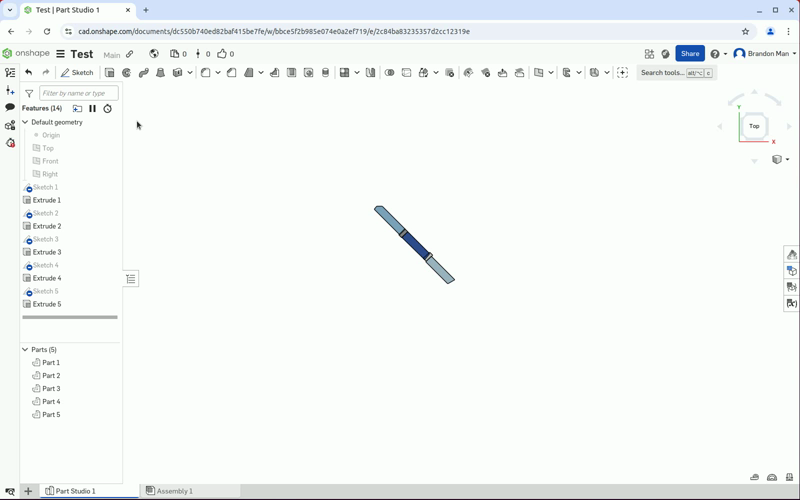
key(shift+h)
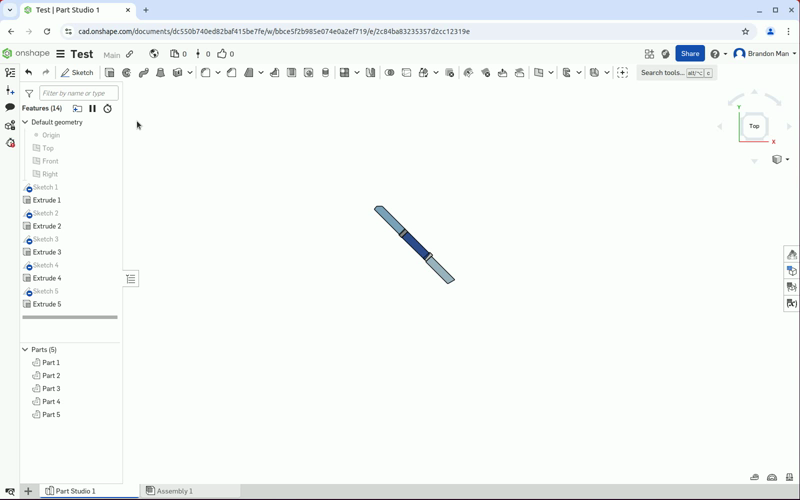
key(shift+h)
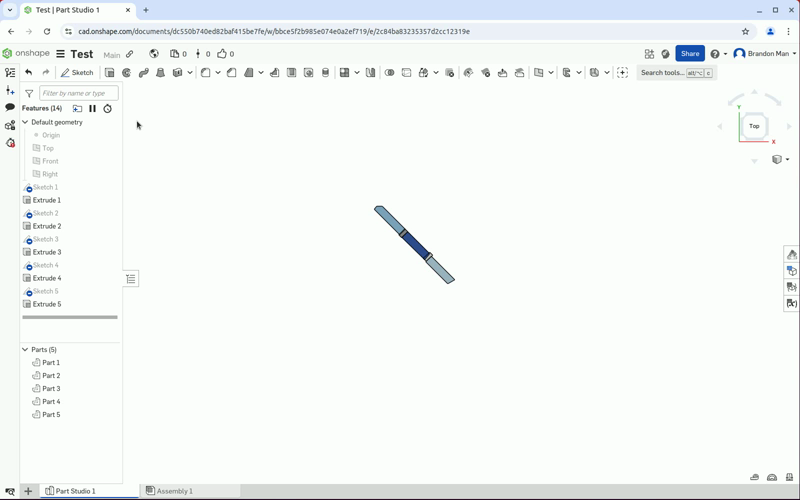
mouse_move(73, 189)
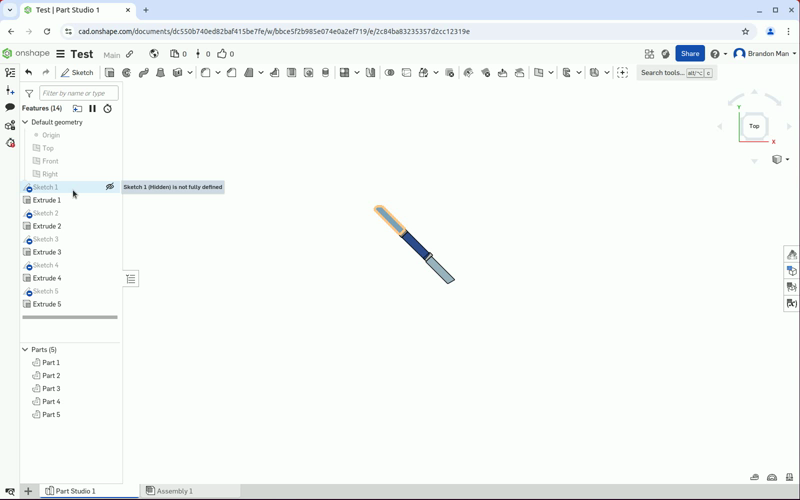
click(73, 189)
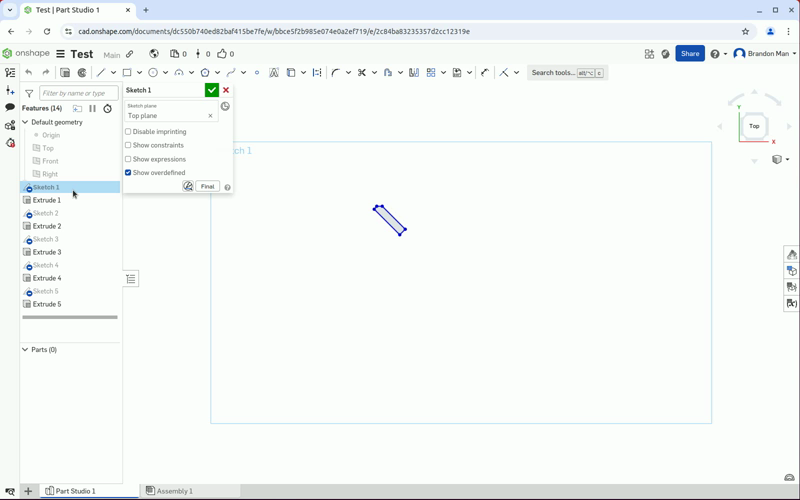
mouse_move(229, 92)
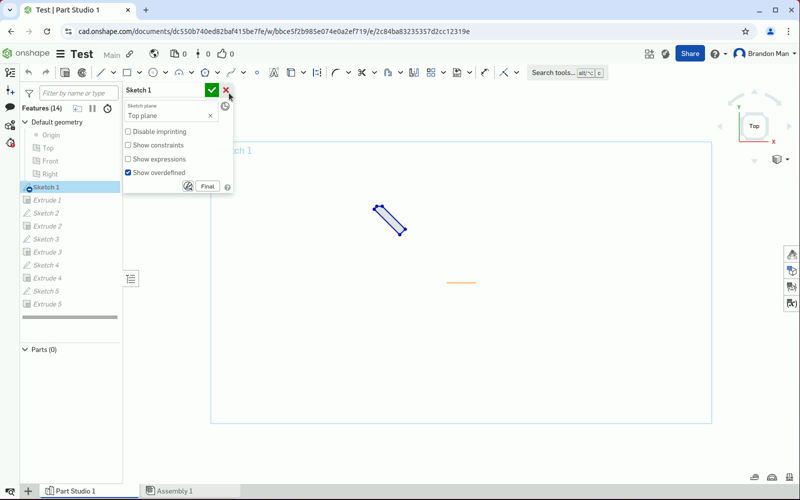
click(229, 92)
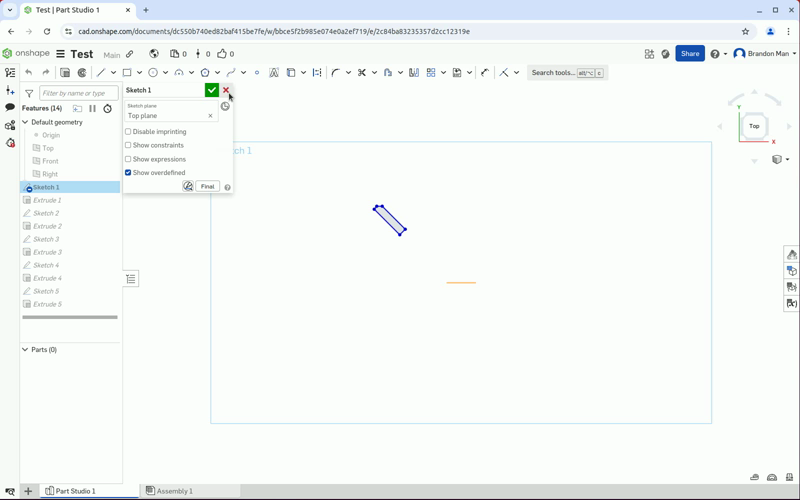
key(shift+s)
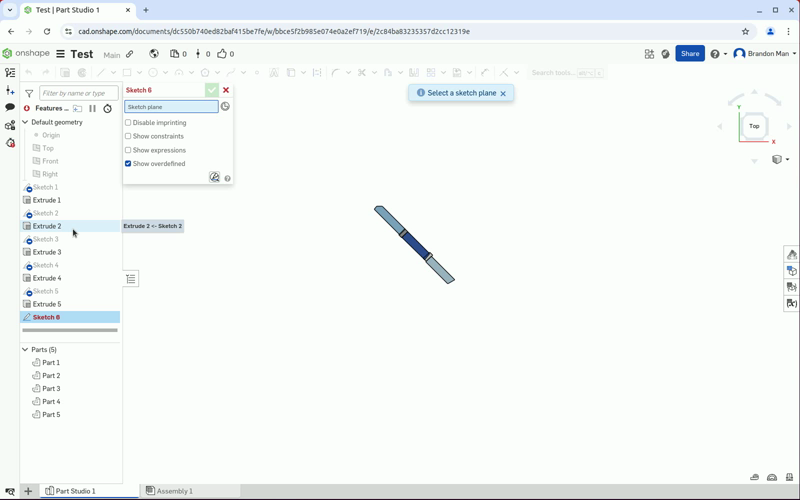
scroll(3)
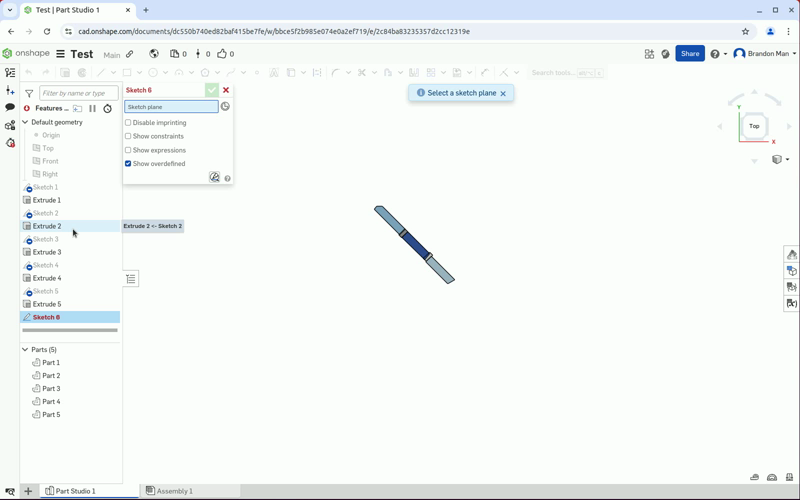
mouse_move(73, 150)
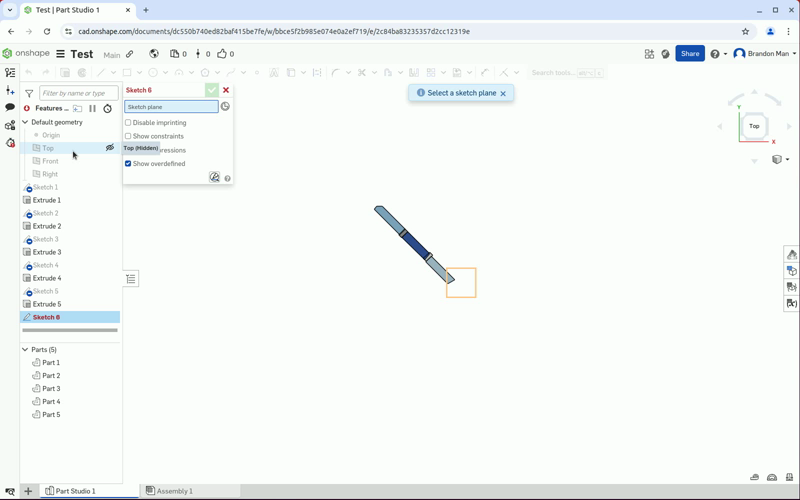
click(73, 150)
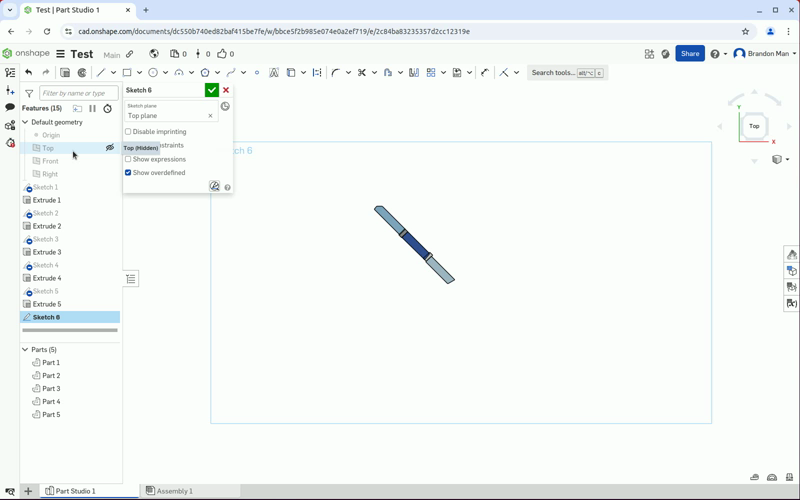
mouse_move(73, 352)
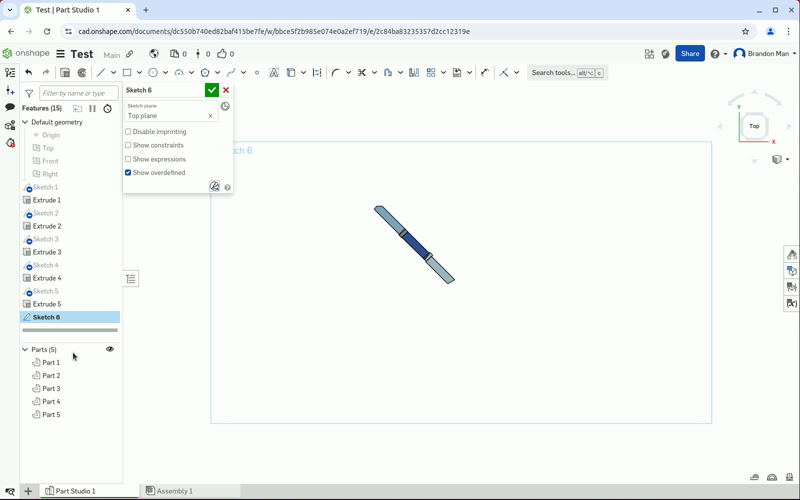
key(y)
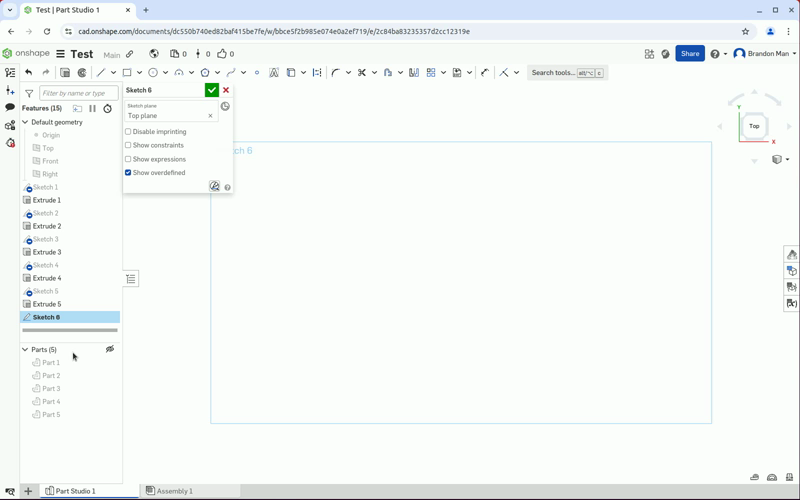
key(l)
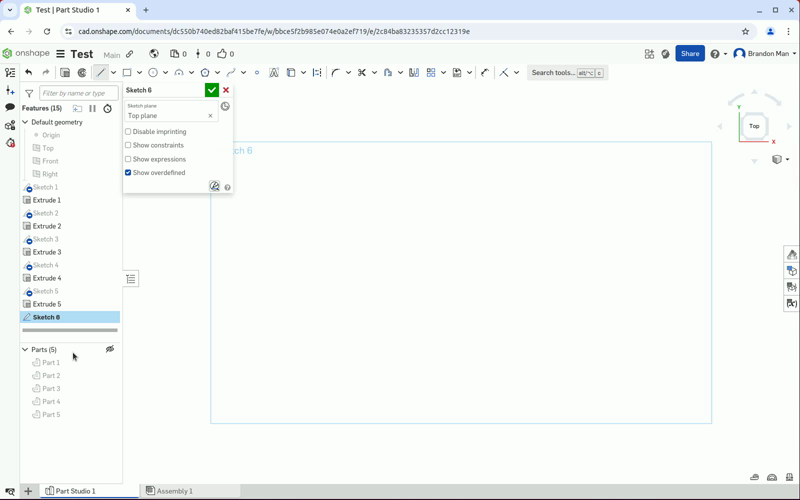
key_down(shift)
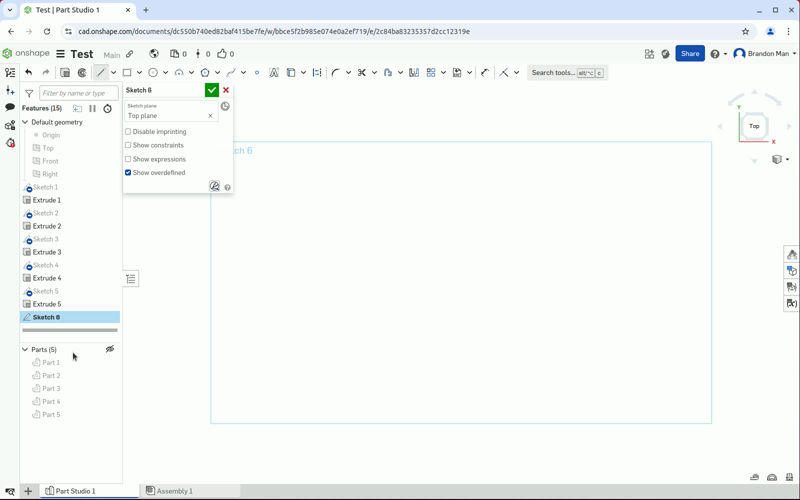
mouse_move(425, 261)
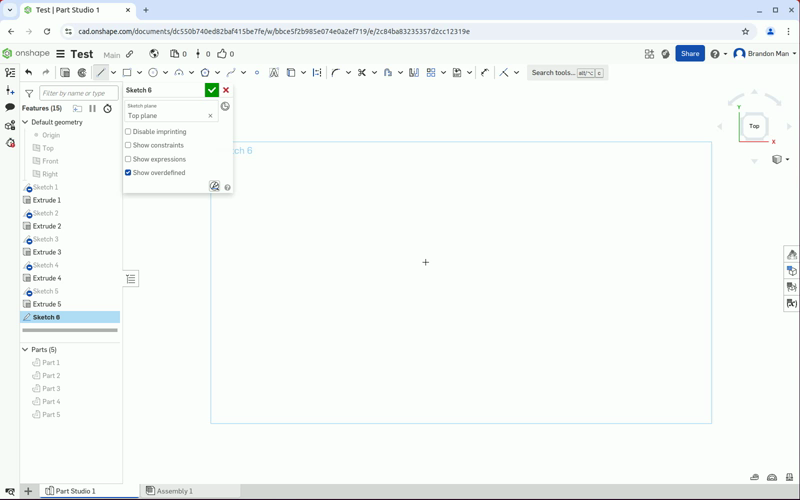
click(425, 261)
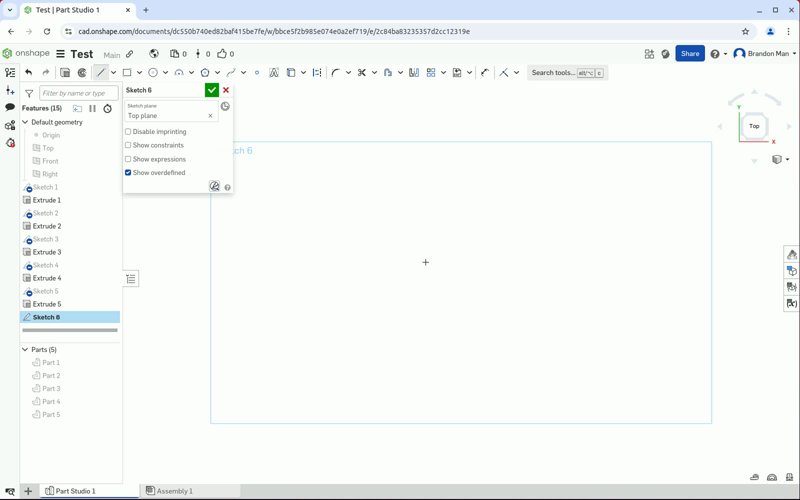
key_up(shift)
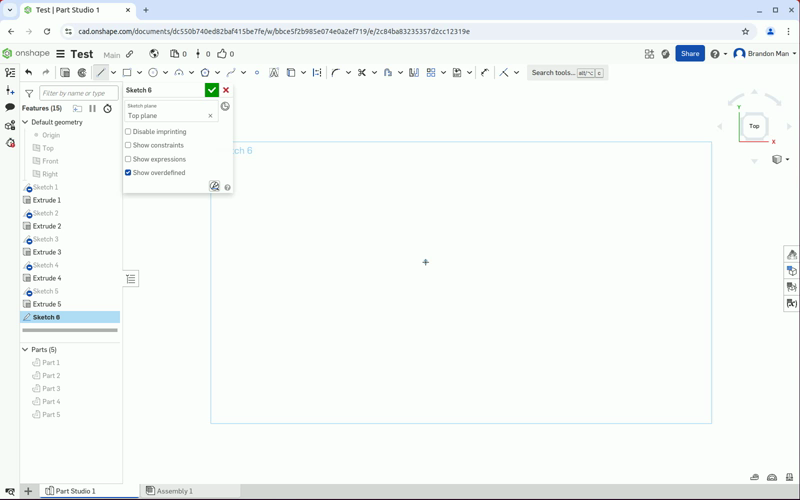
key_down(shift)
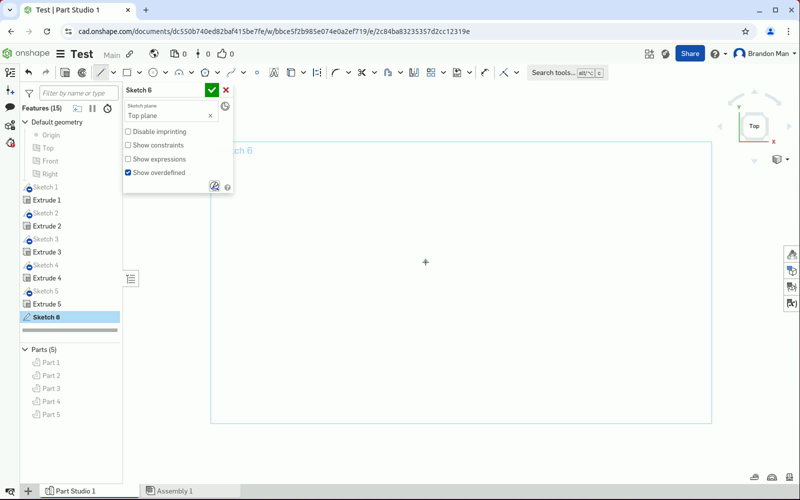
mouse_move(455, 261)
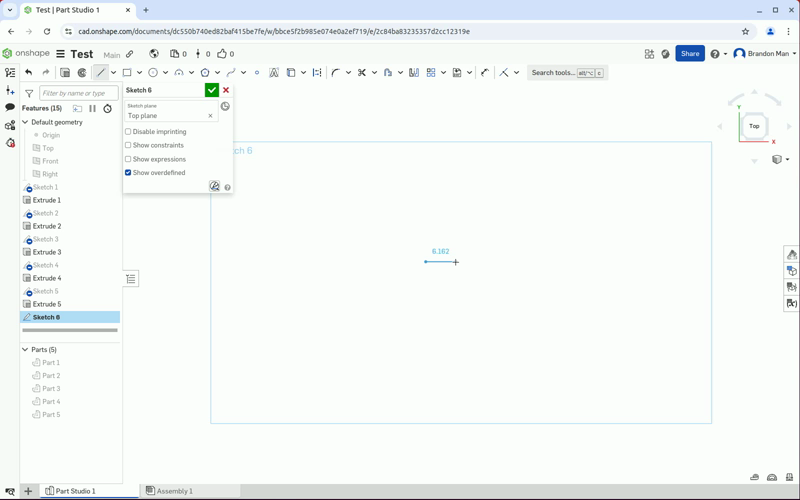
mouse_move(447, 283)
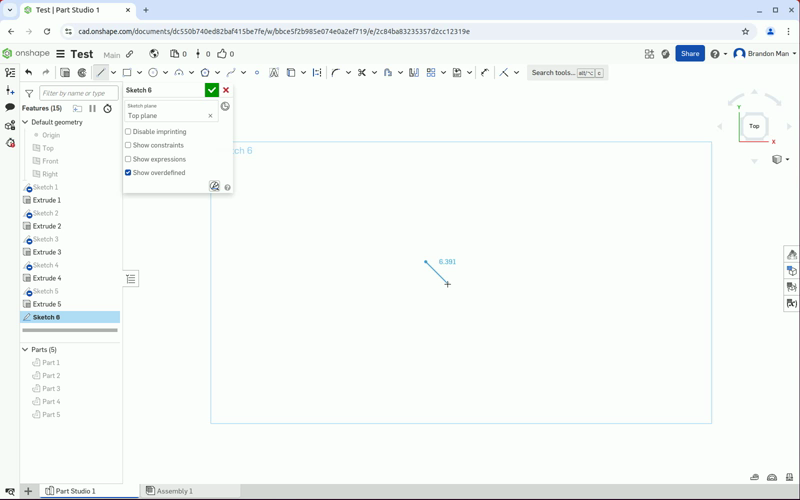
click(447, 283)
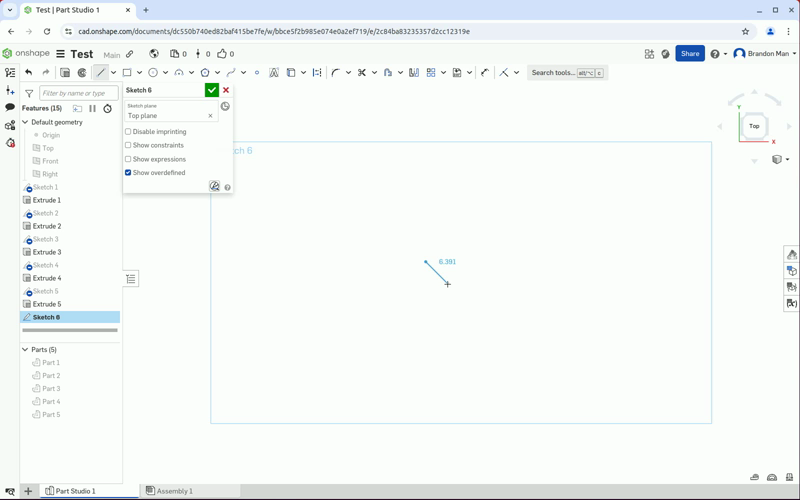
key_up(shift)
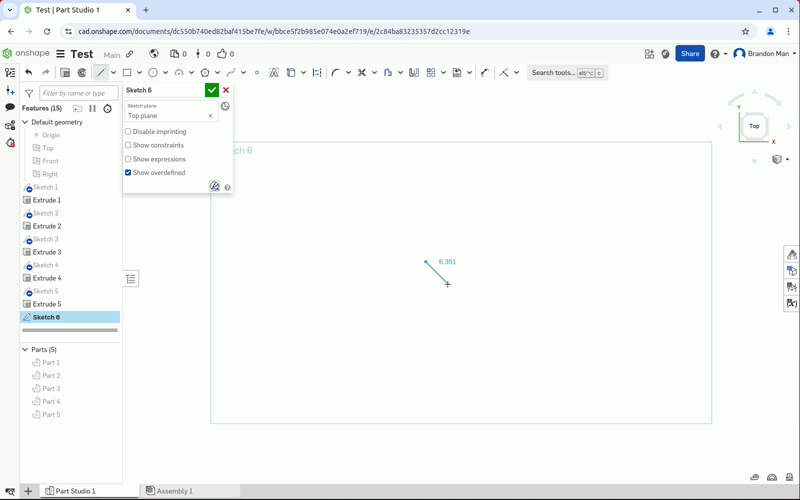
key_down(shift)
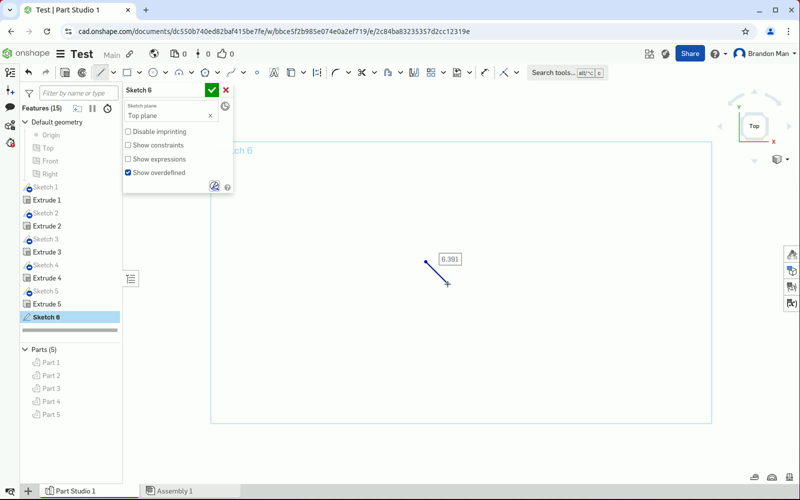
mouse_move(477, 283)
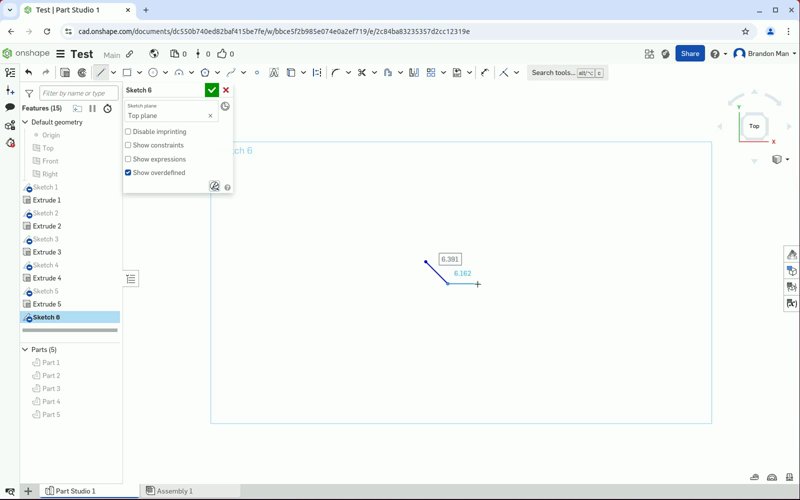
mouse_move(454, 279)
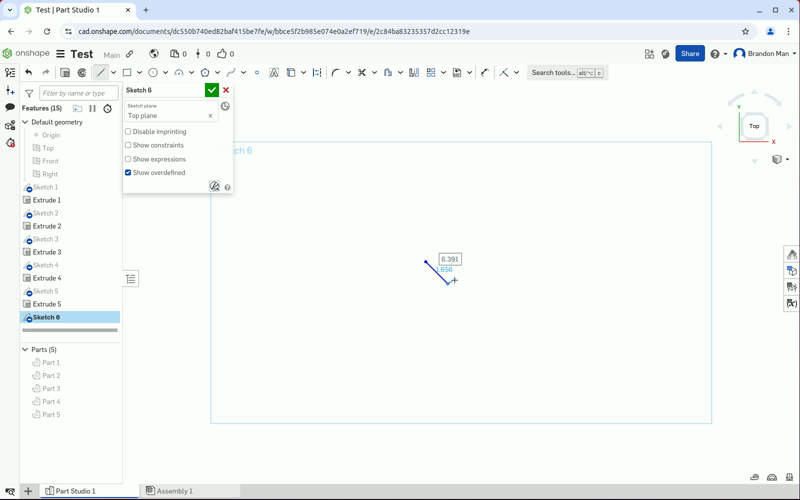
click(454, 279)
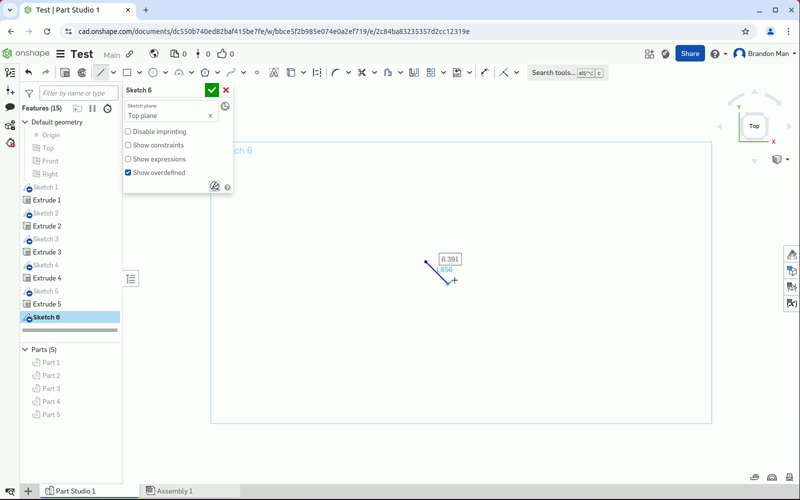
key_up(shift)
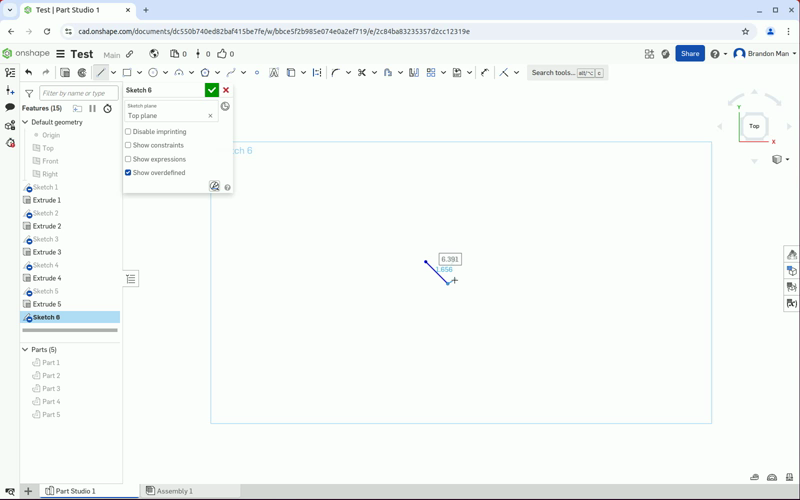
key_down(shift)
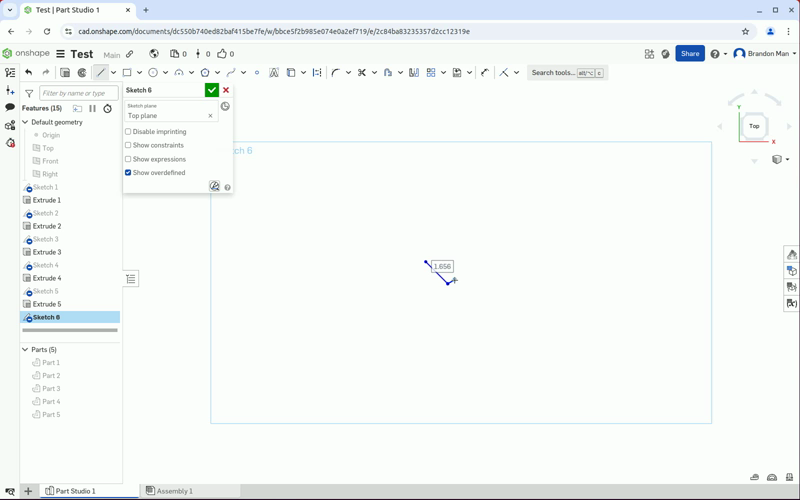
mouse_move(484, 279)
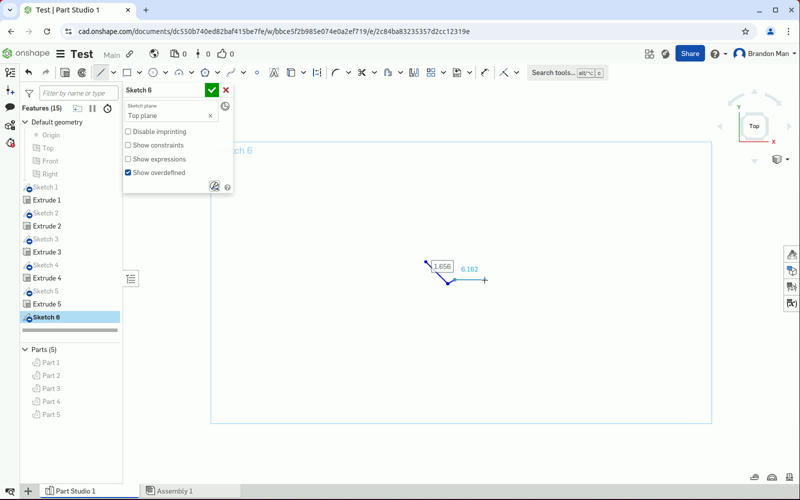
mouse_move(431, 256)
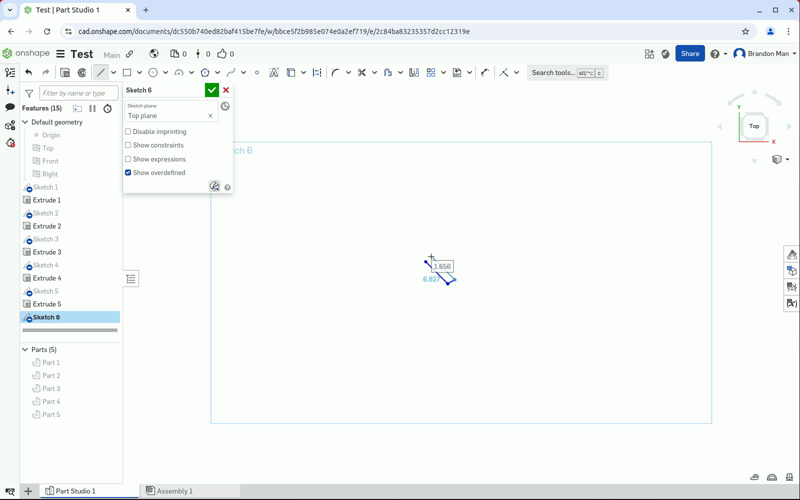
click(431, 256)
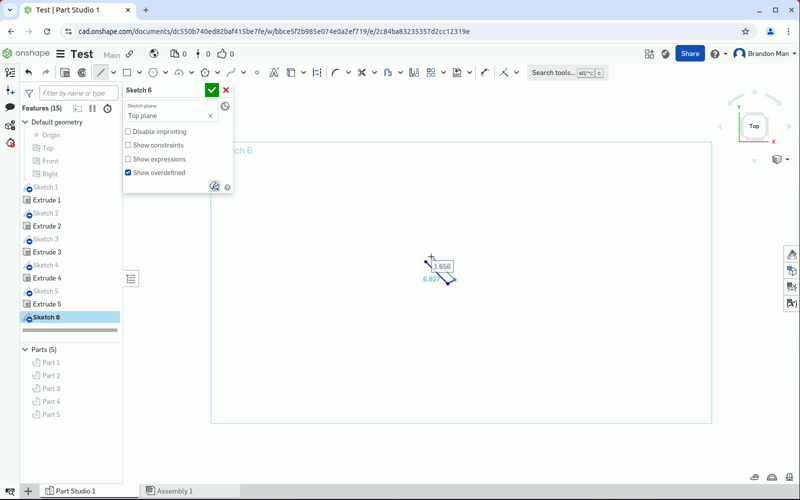
key_up(shift)
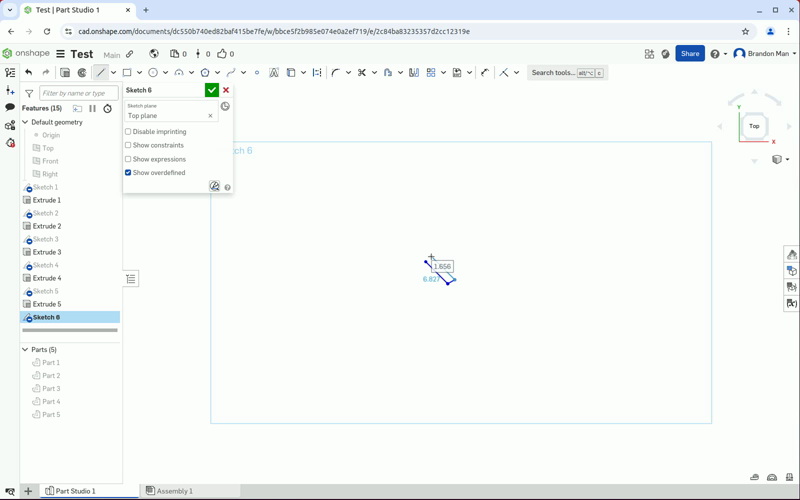
mouse_move(461, 256)
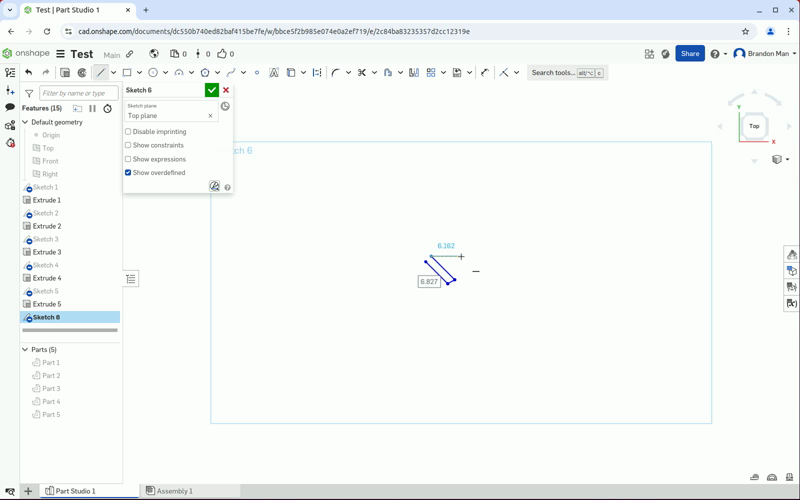
key_down(shift)
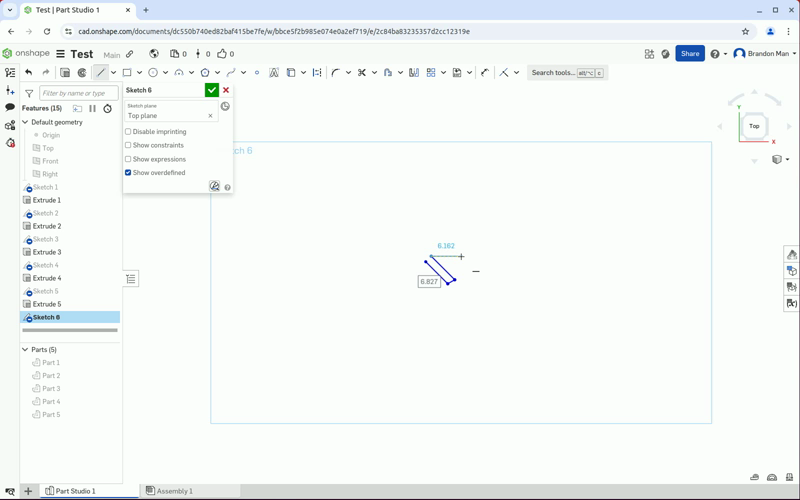
mouse_move(425, 261)
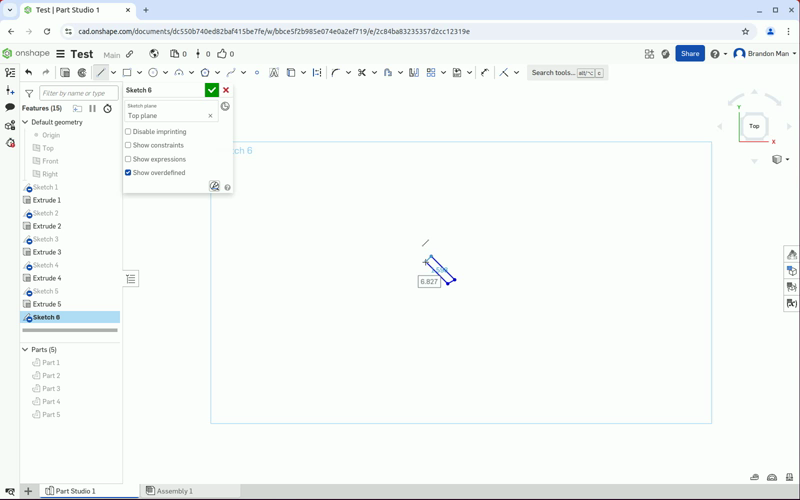
key_up(shift)
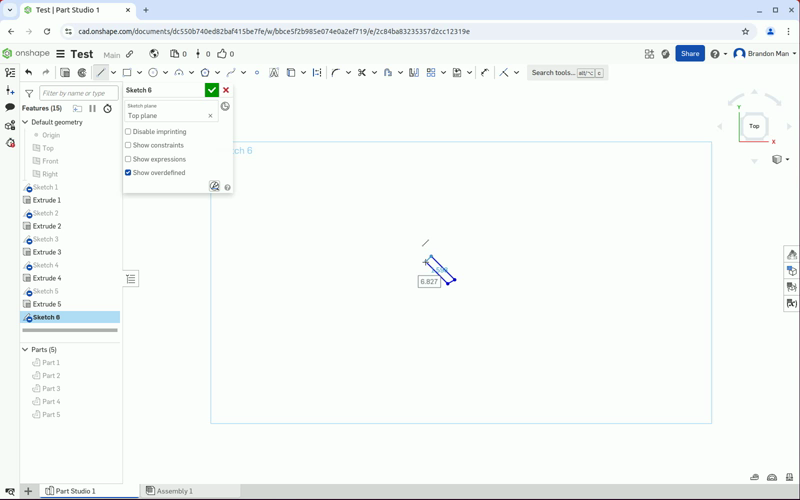
click(425, 261)
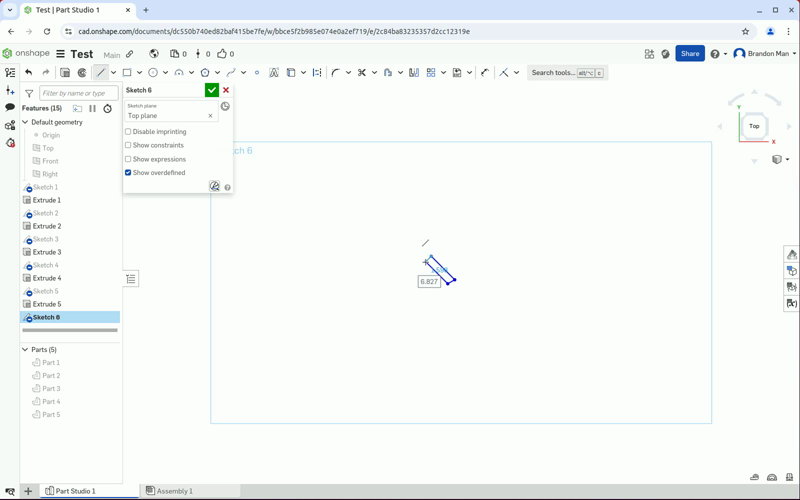
key(esc)
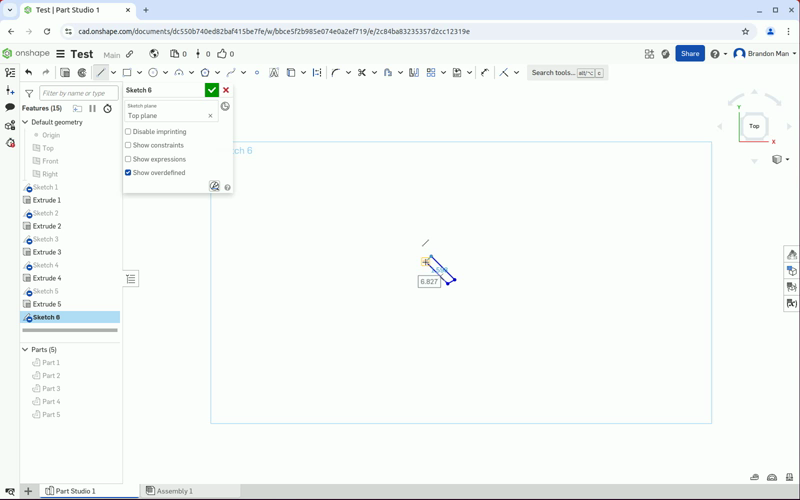
mouse_move(429, 264)
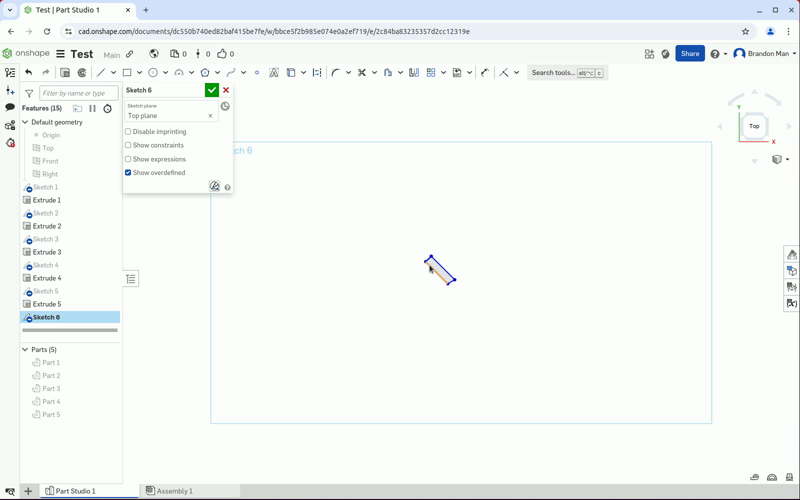
scroll(6)
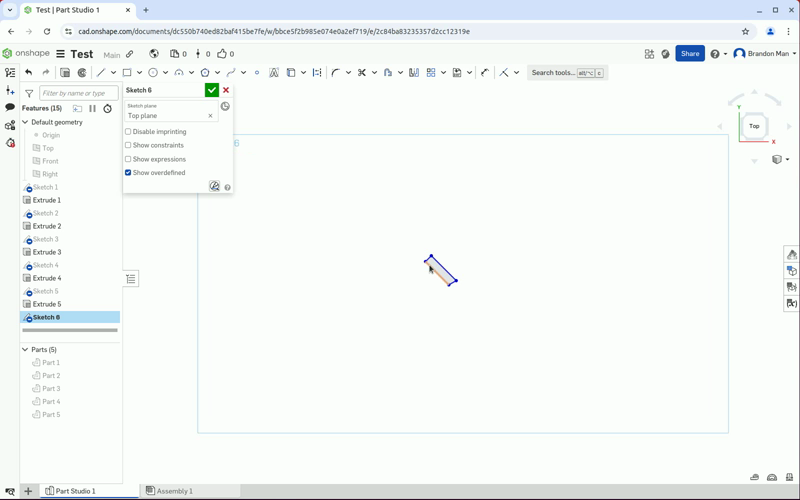
scroll(6)
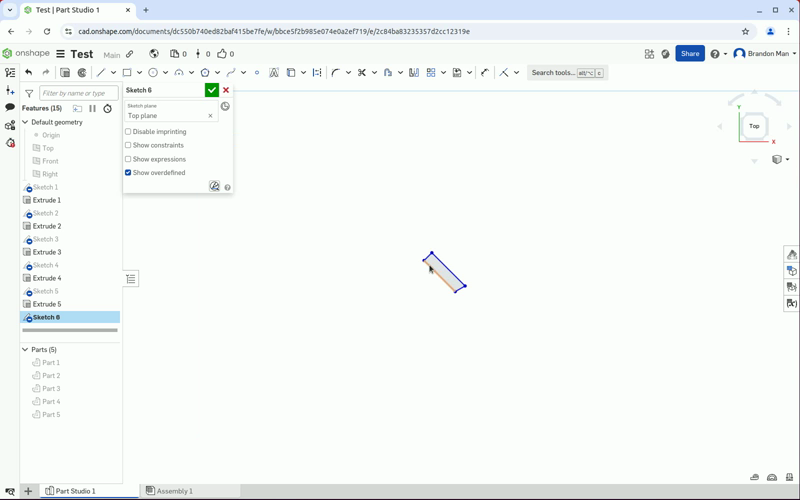
scroll(6)
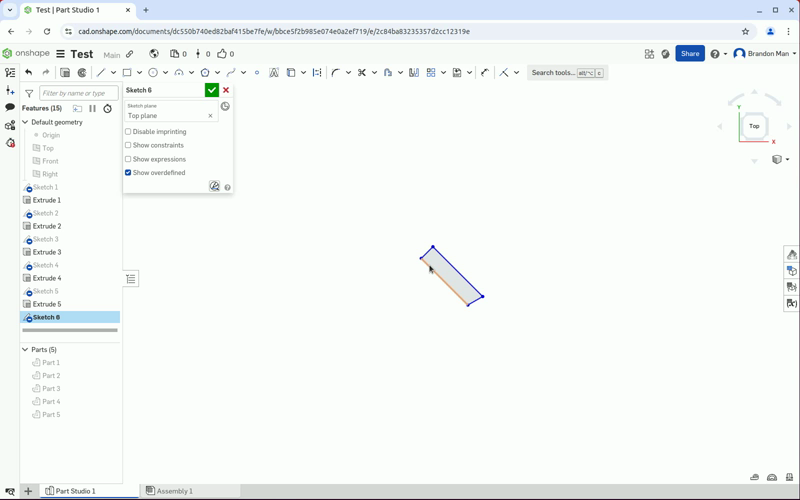
scroll(6)
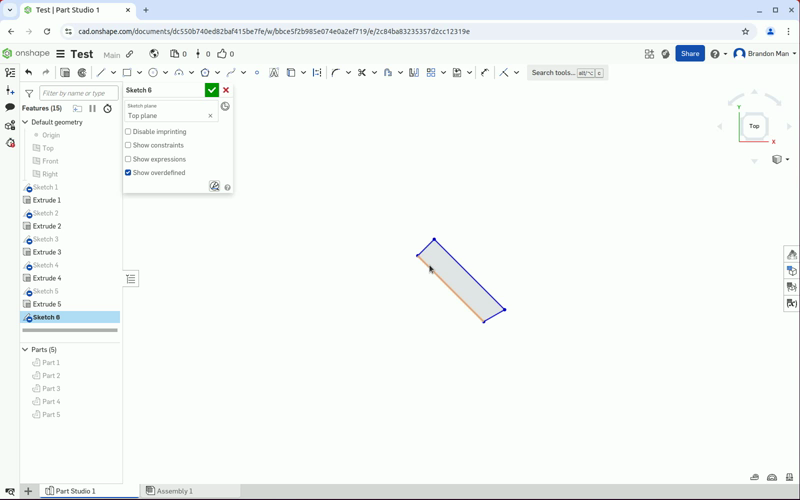
scroll(6)
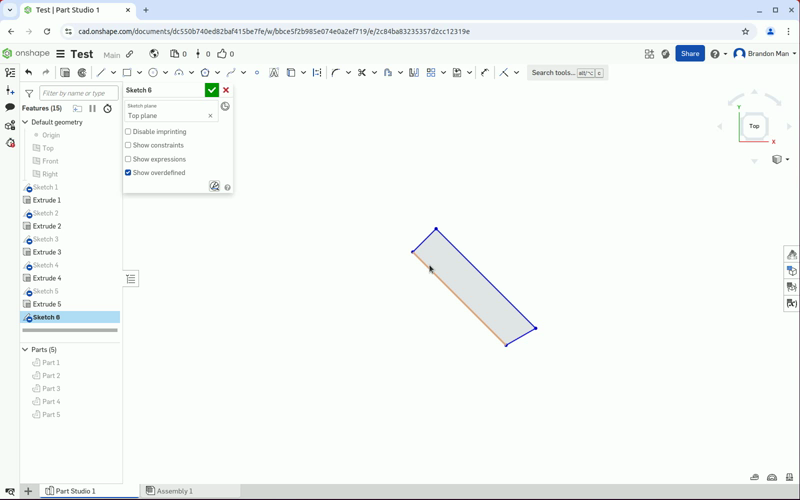
scroll(6)
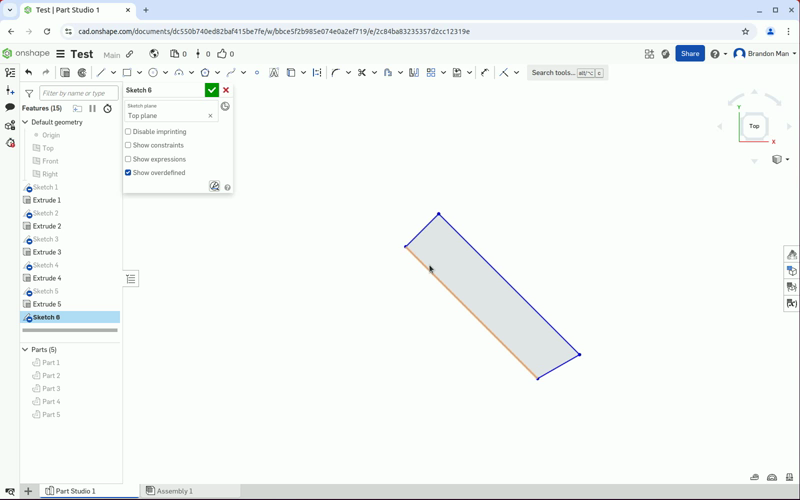
scroll(6)
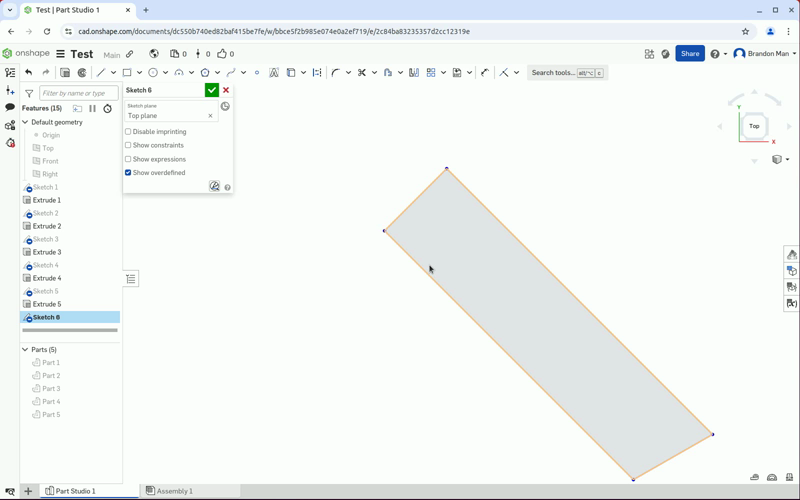
click(429, 264)
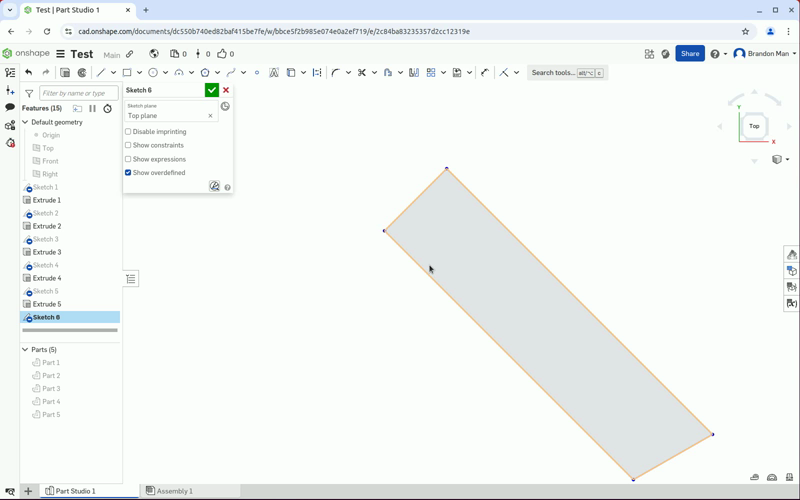
scroll(-6)
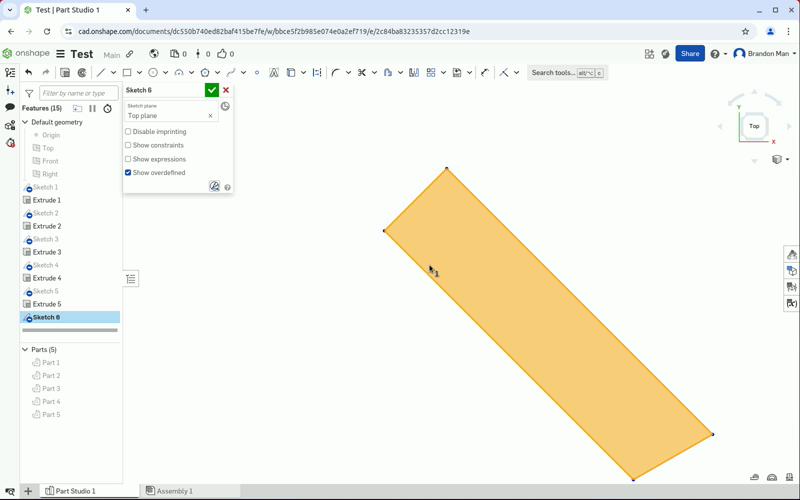
scroll(-6)
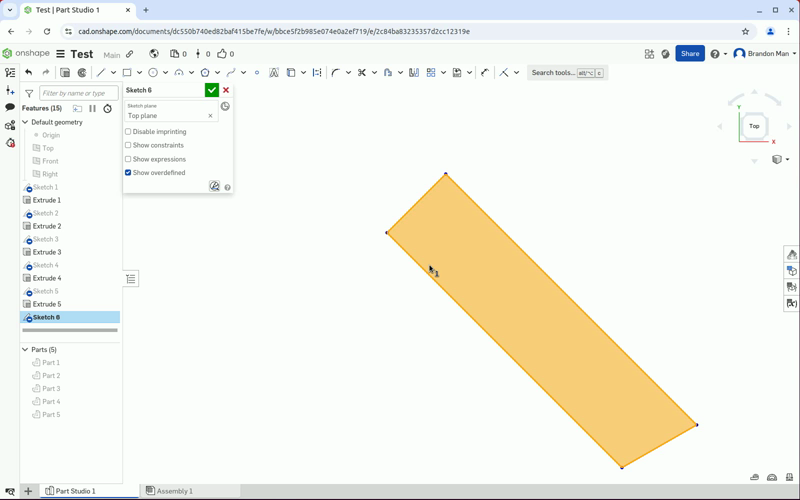
scroll(-6)
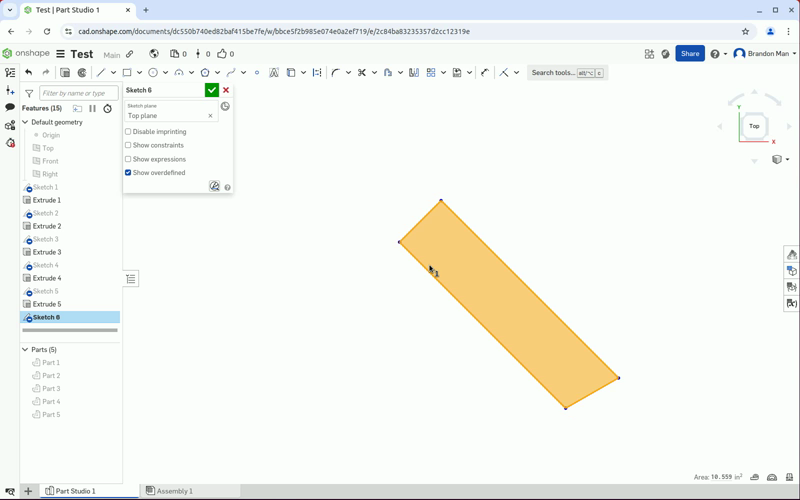
scroll(-6)
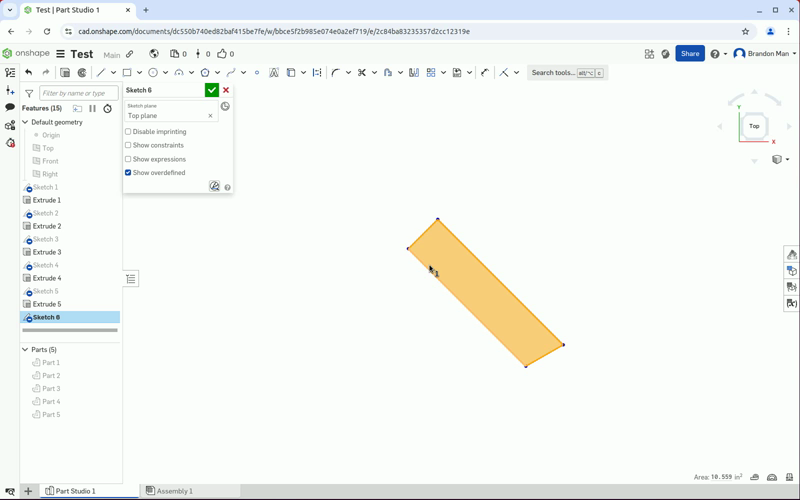
scroll(-6)
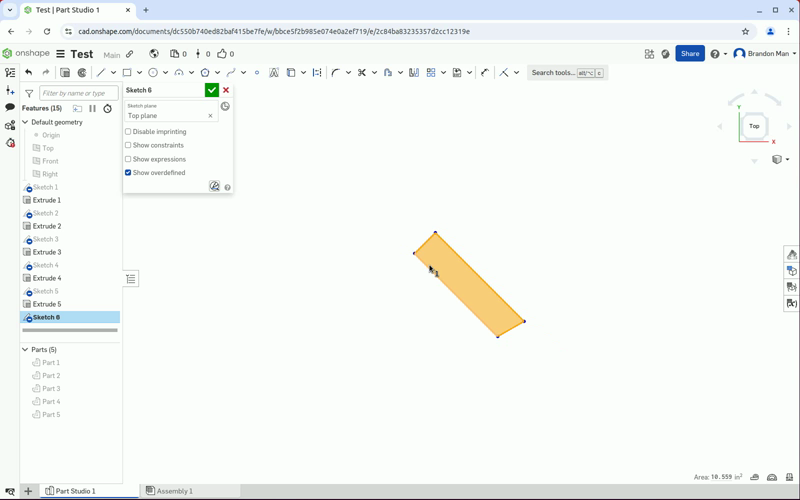
scroll(-6)
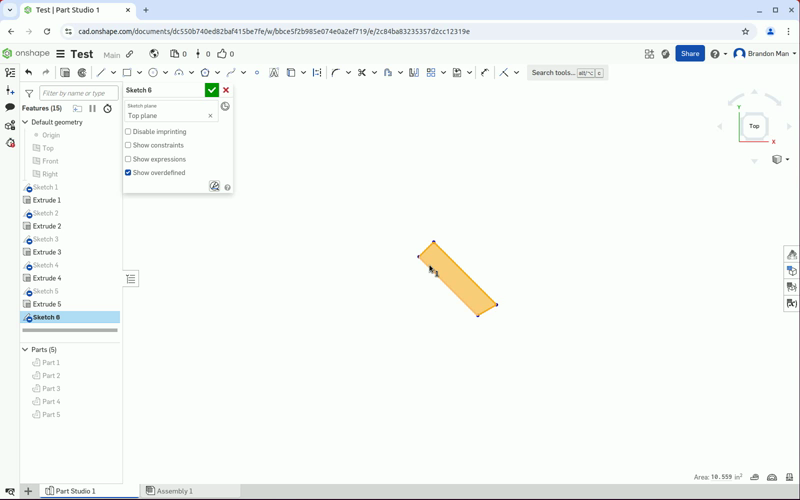
scroll(-6)
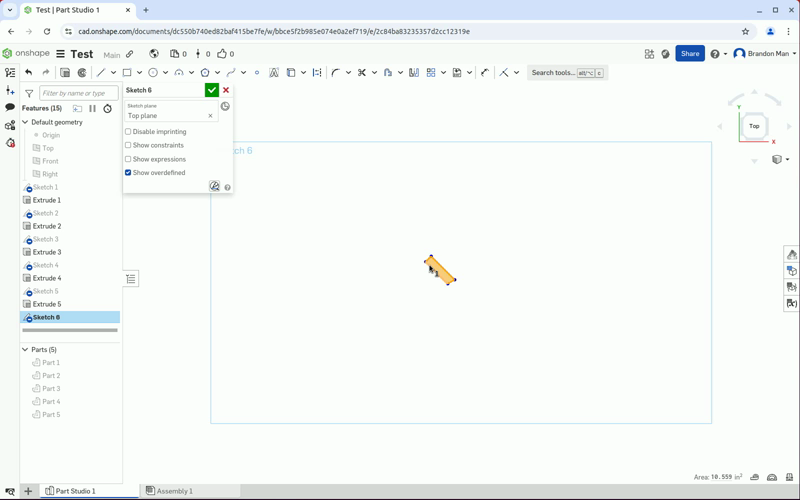
mouse_move(73, 352)
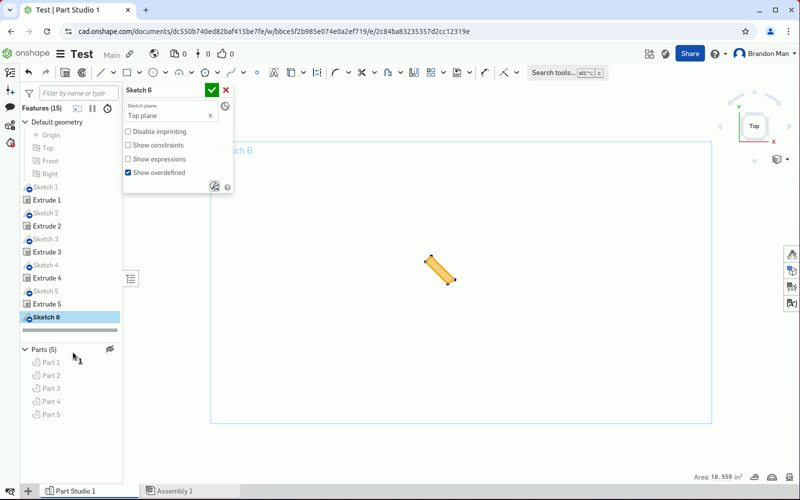
key(shift+y)
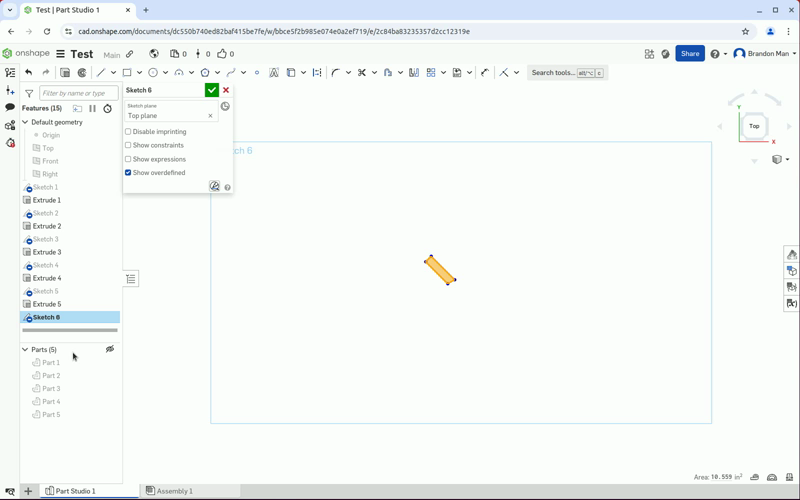
key(shift+e)
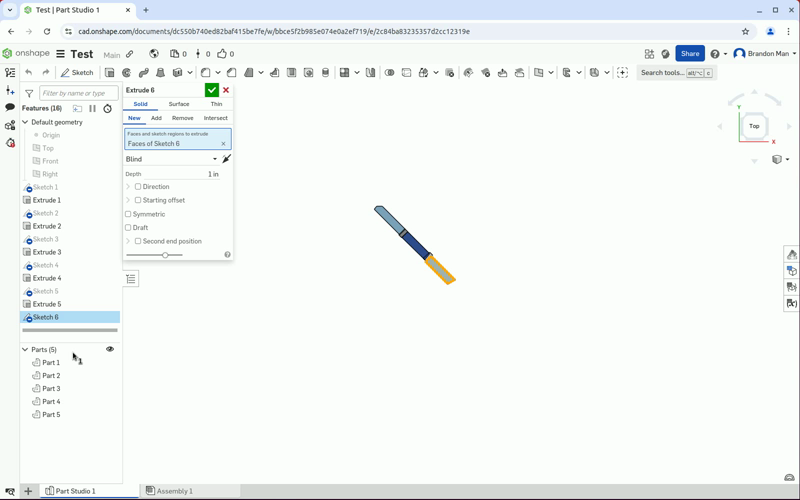
mouse_move(143, 106)
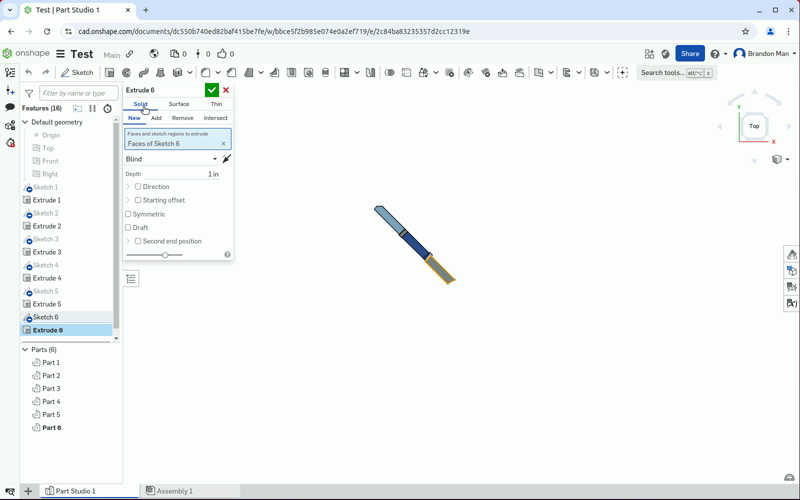
click(143, 106)
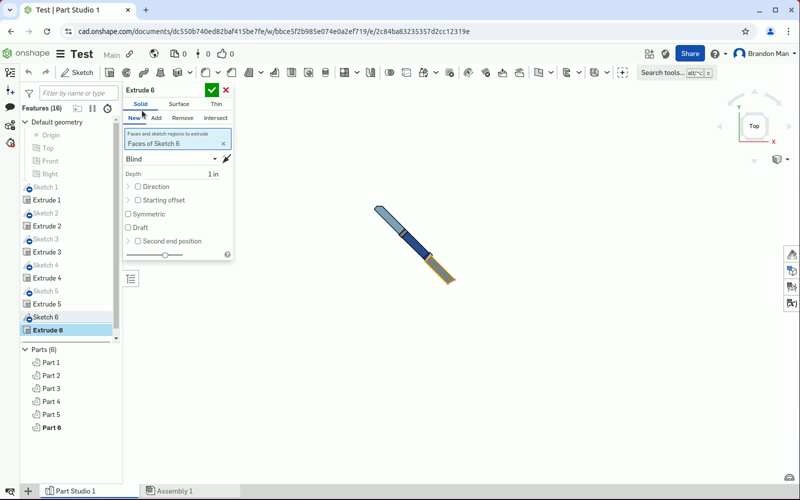
mouse_move(137, 120)
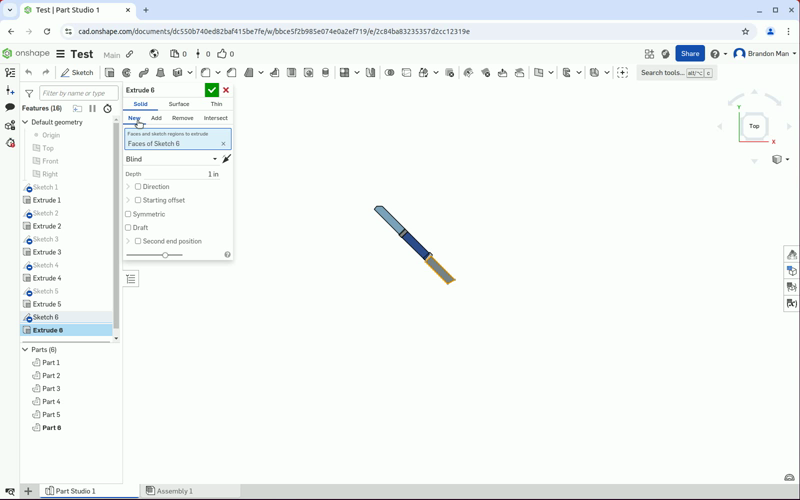
click(137, 120)
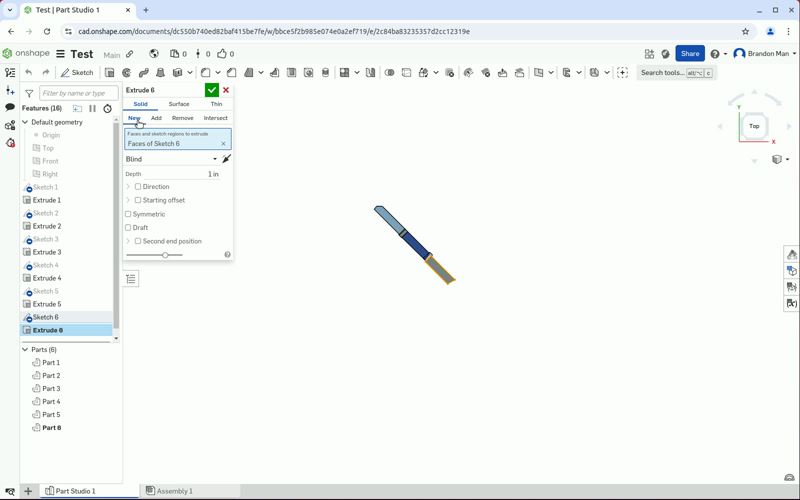
key(tab, 4)
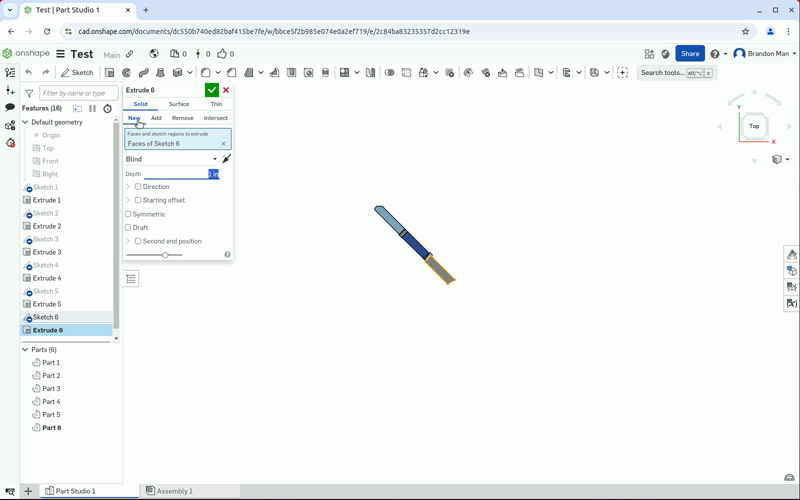
text(-1.204)
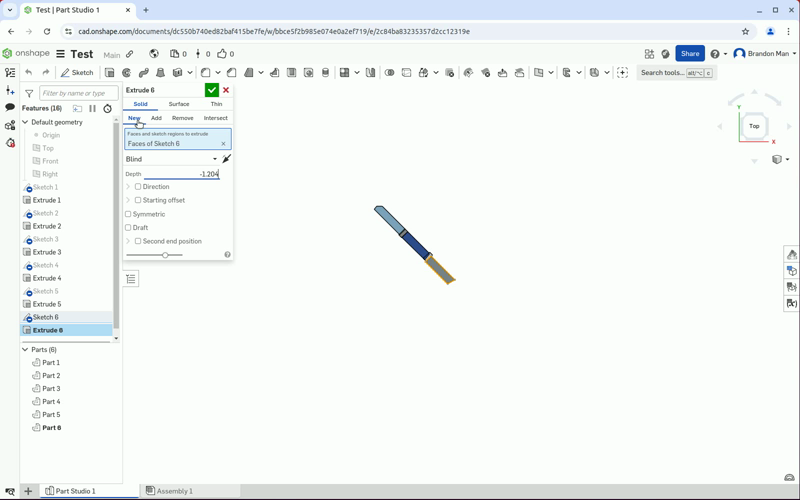
key(enter)
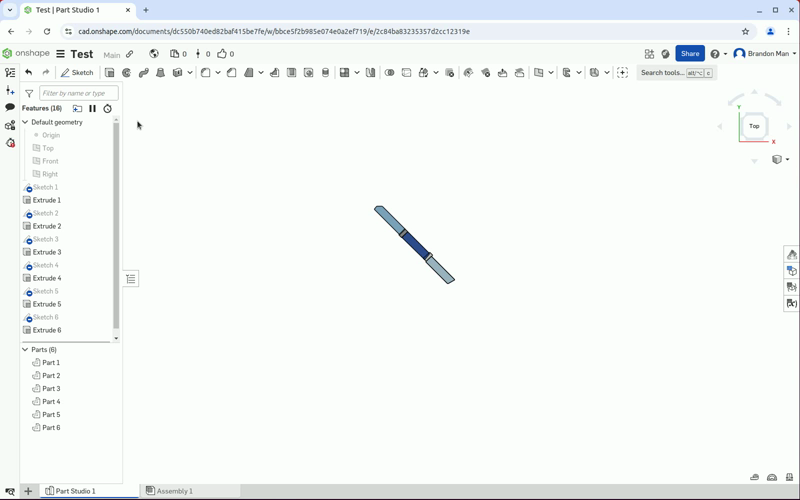
key(shift+h)
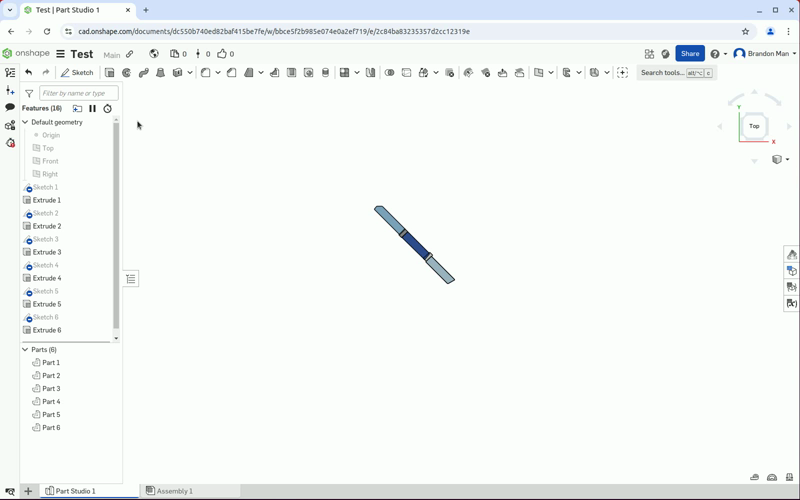
key(shift+h)
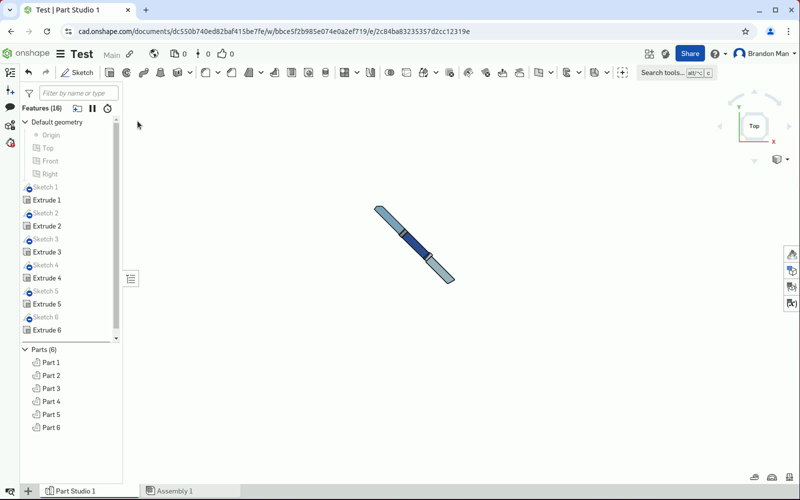
mouse_move(69, 189)
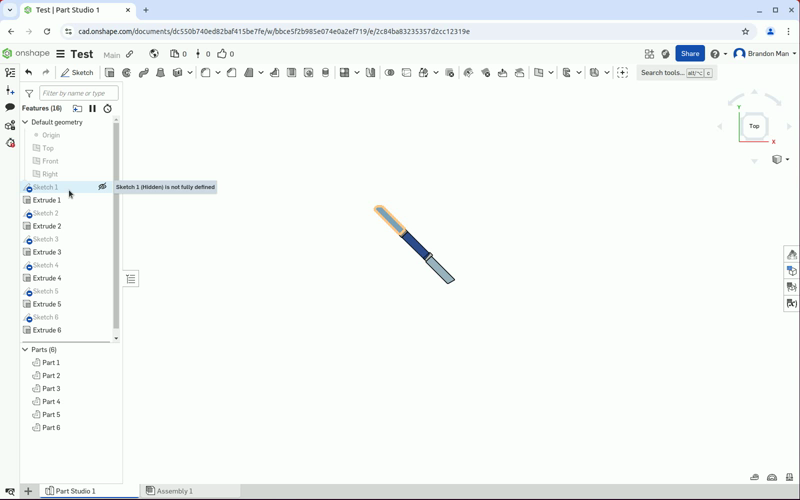
click(69, 189)
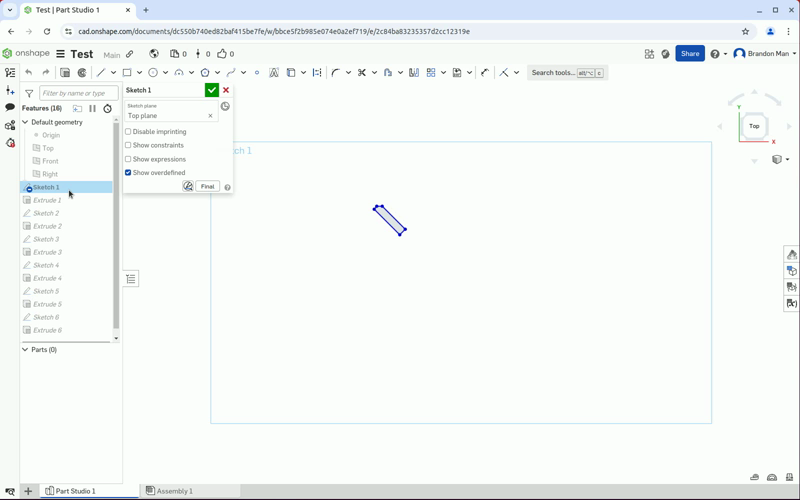
mouse_move(229, 92)
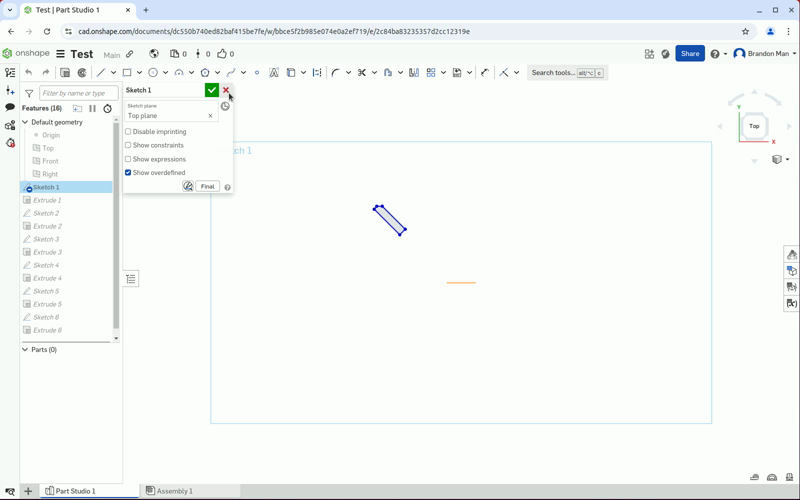
click(229, 92)
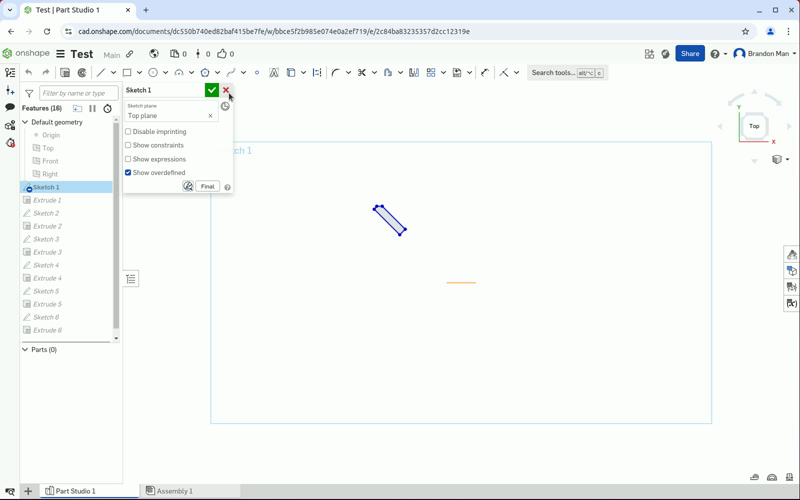
key(shift+s)
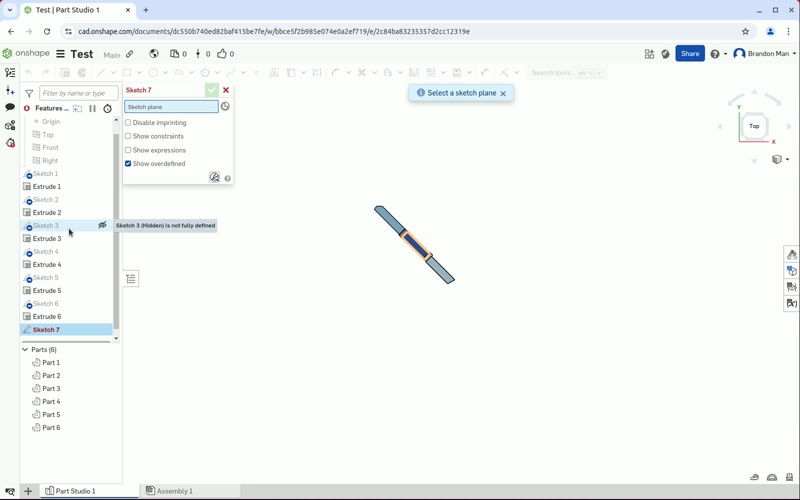
scroll(3)
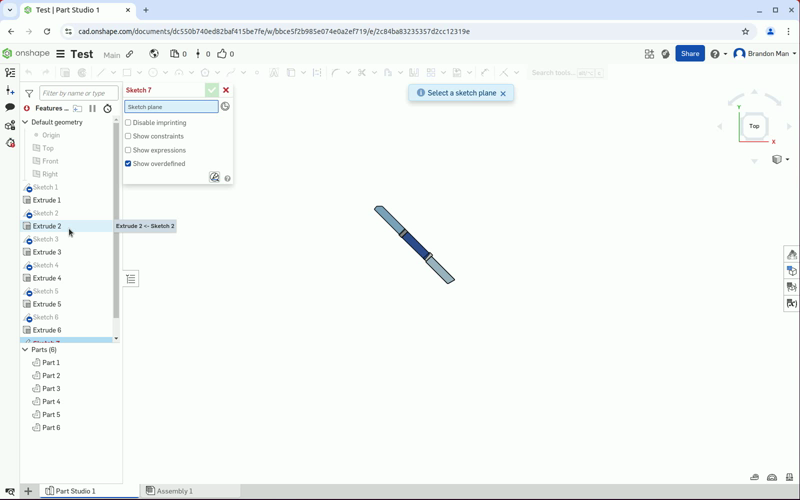
mouse_move(69, 150)
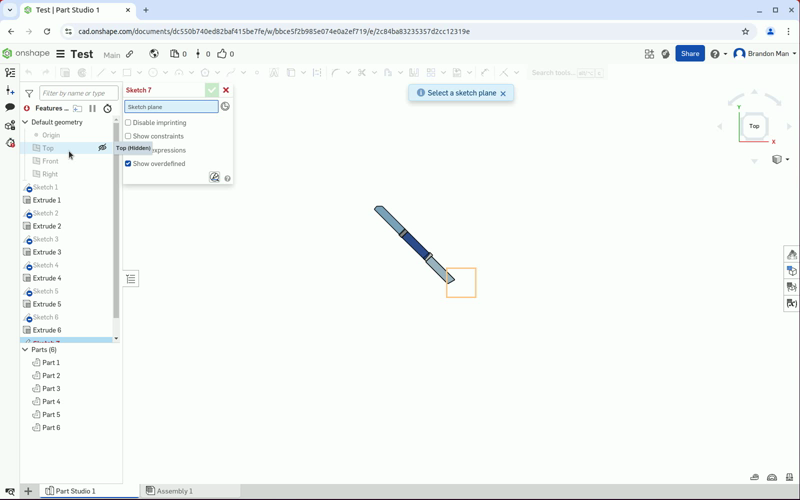
click(69, 150)
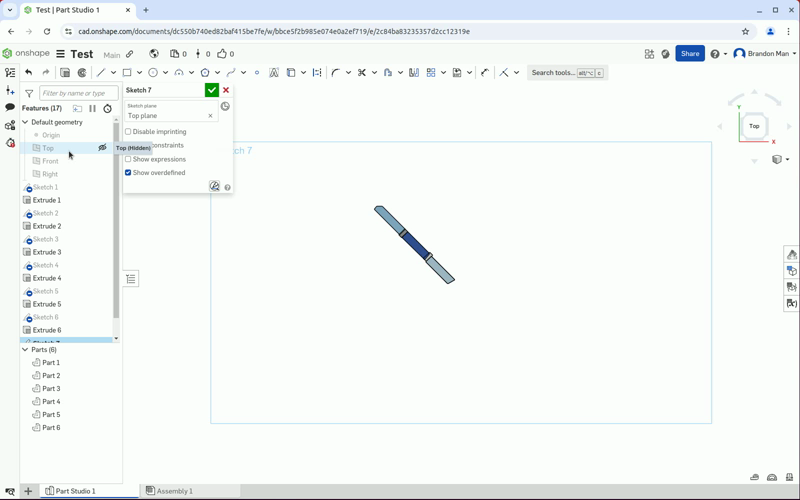
mouse_move(73, 352)
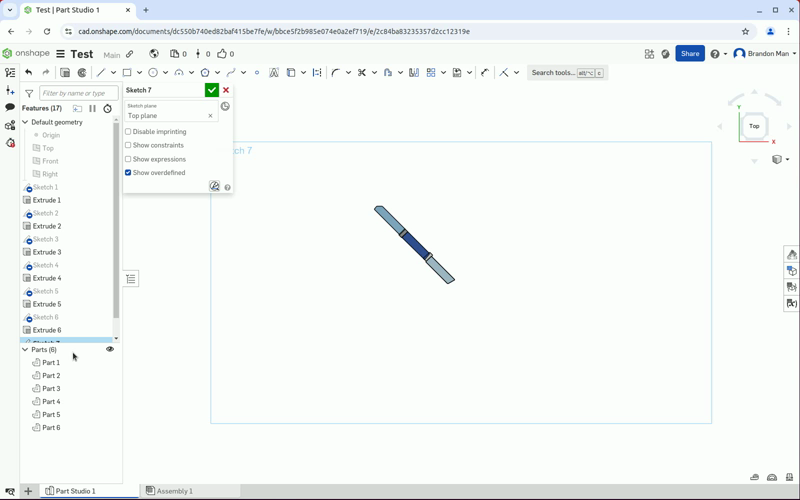
key(y)
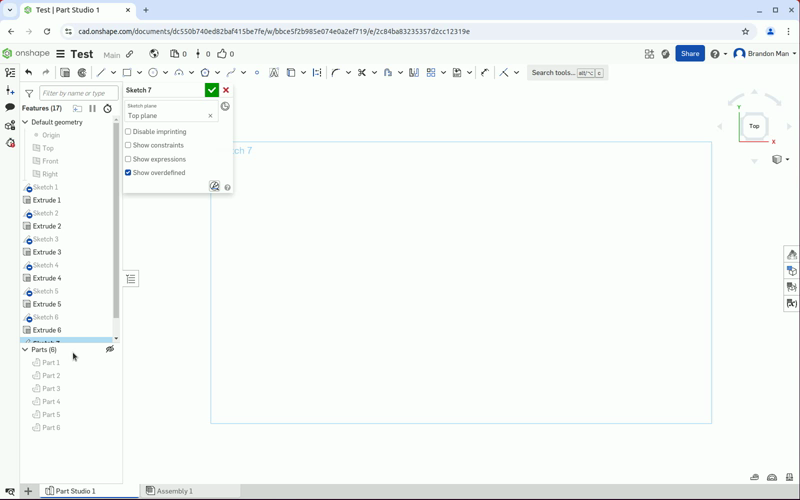
key(l)
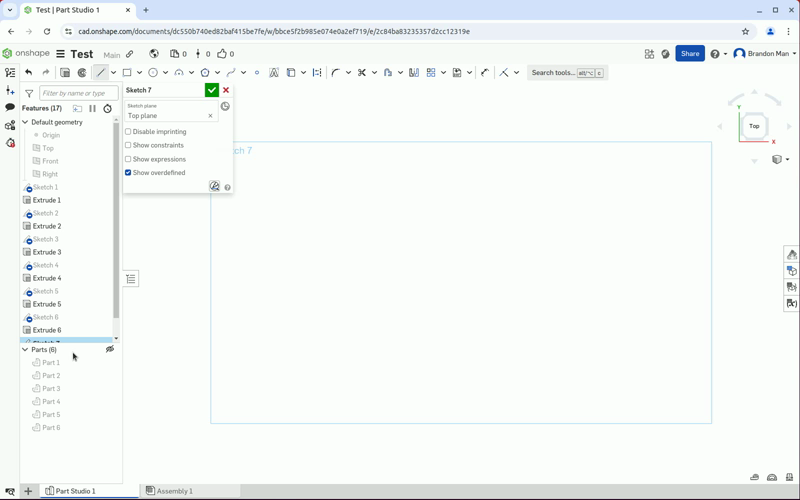
key_down(shift)
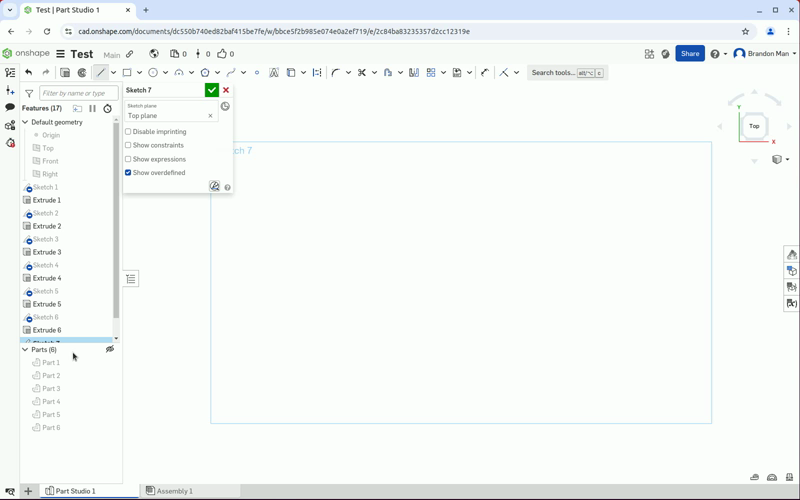
mouse_move(401, 237)
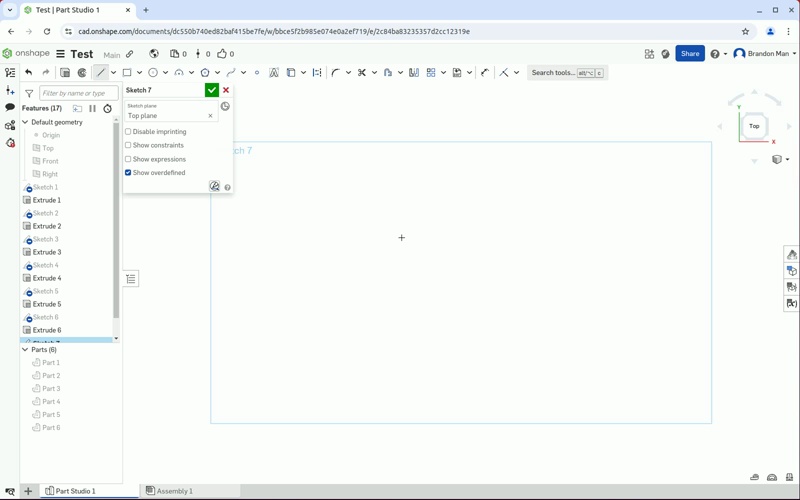
click(401, 237)
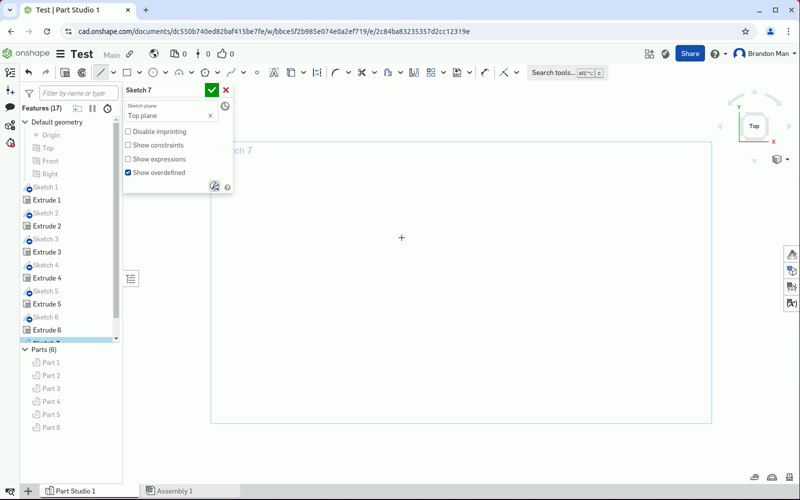
key_up(shift)
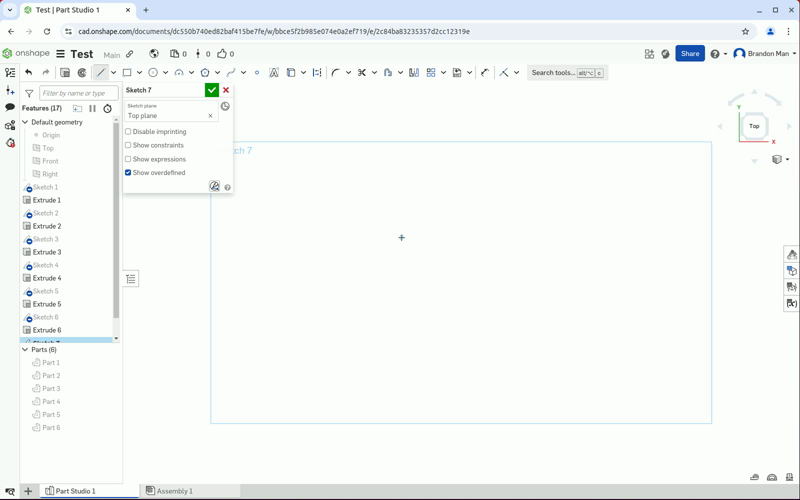
key_down(shift)
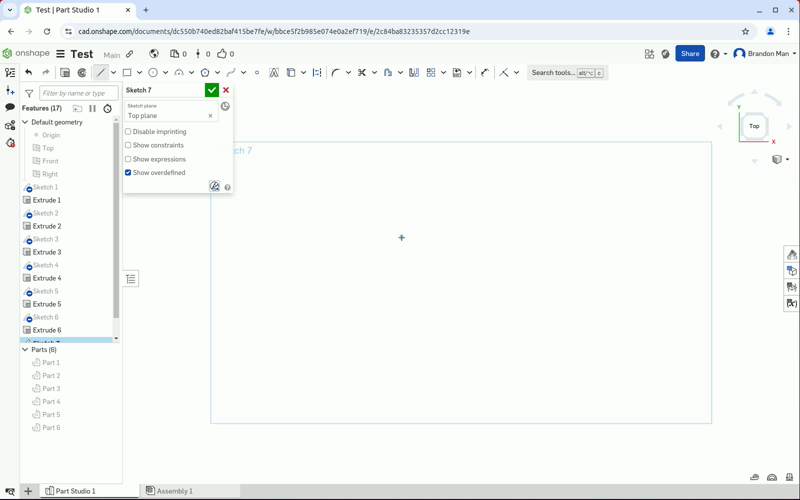
mouse_move(431, 237)
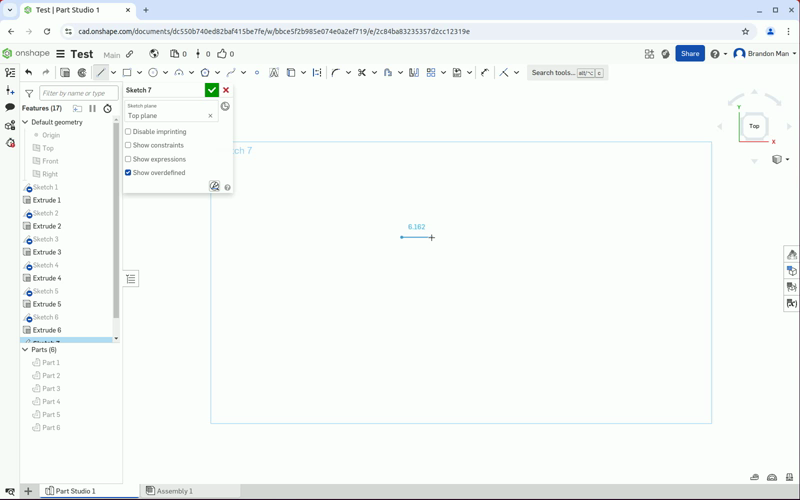
mouse_move(424, 259)
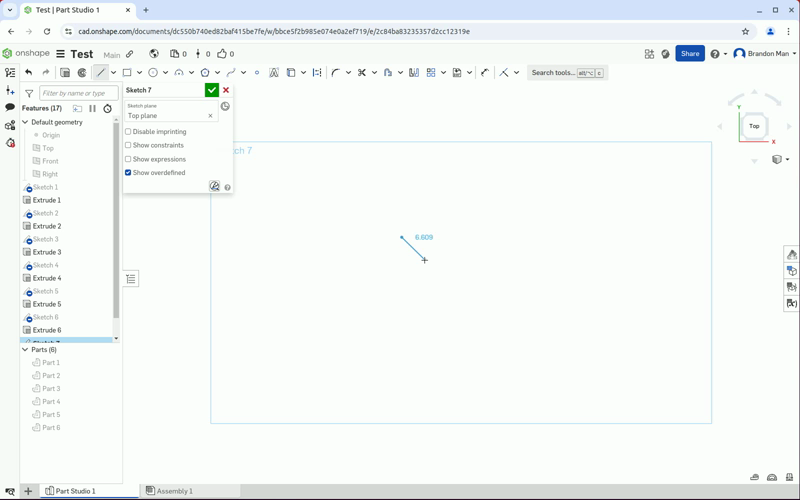
click(424, 259)
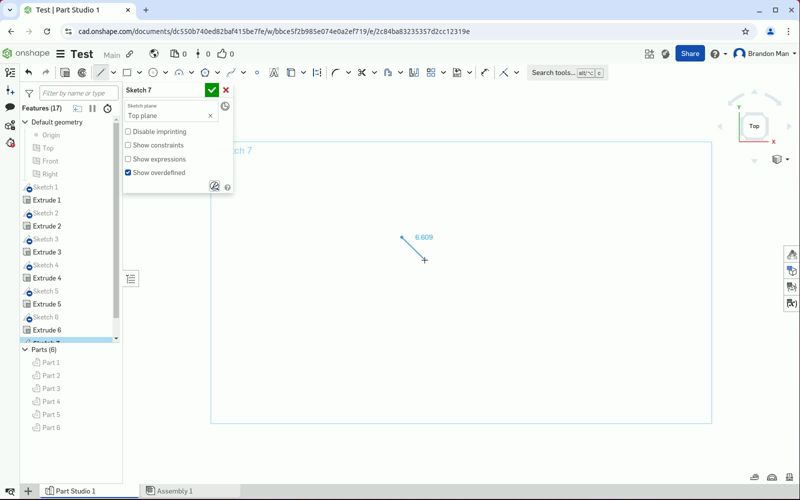
key_up(shift)
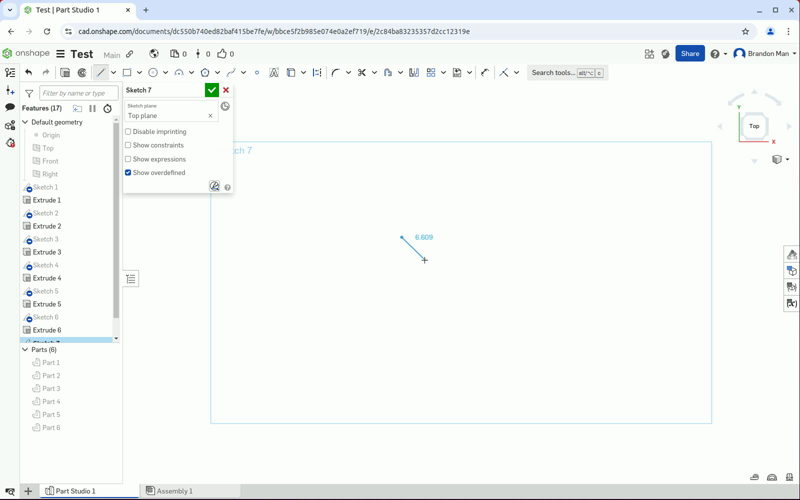
key_down(shift)
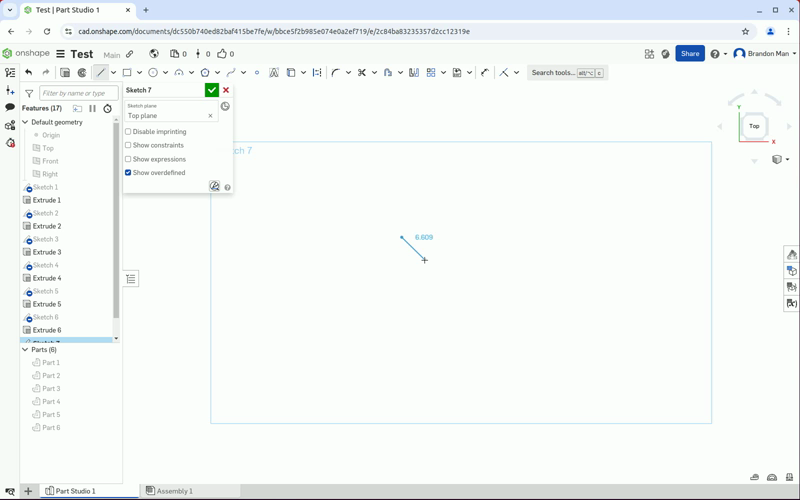
mouse_move(454, 259)
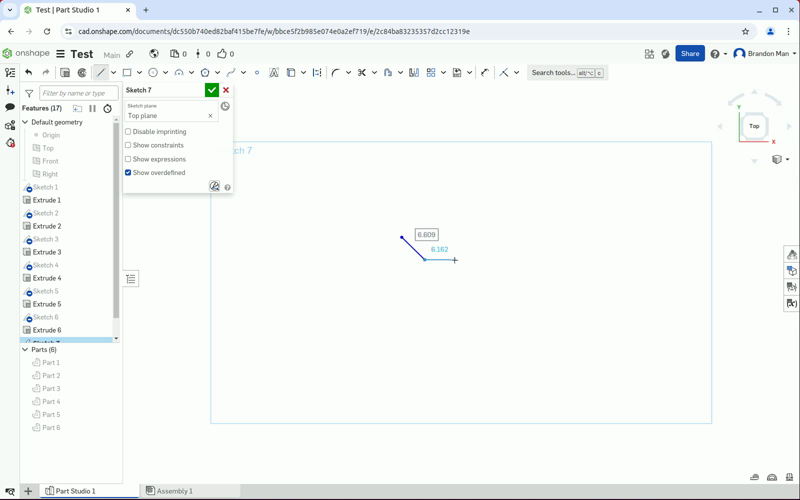
mouse_move(429, 253)
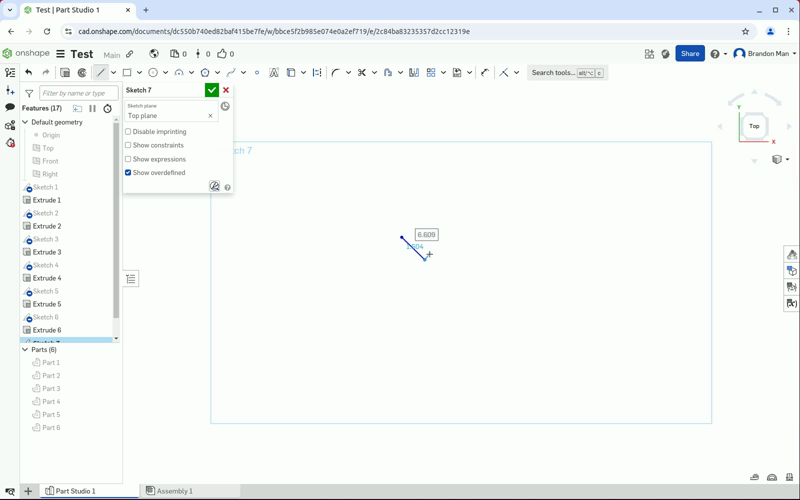
click(429, 253)
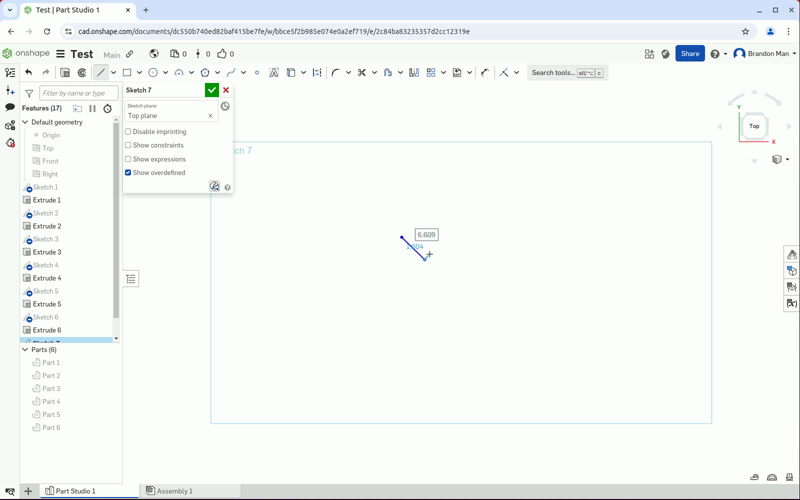
key_up(shift)
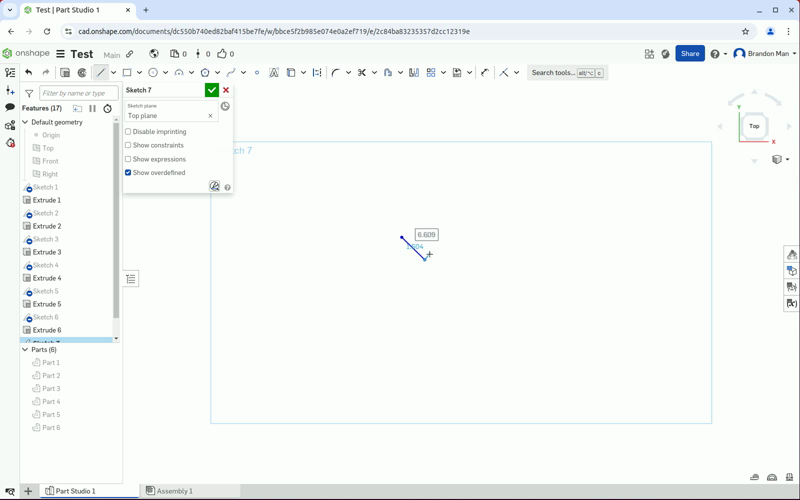
key_down(shift)
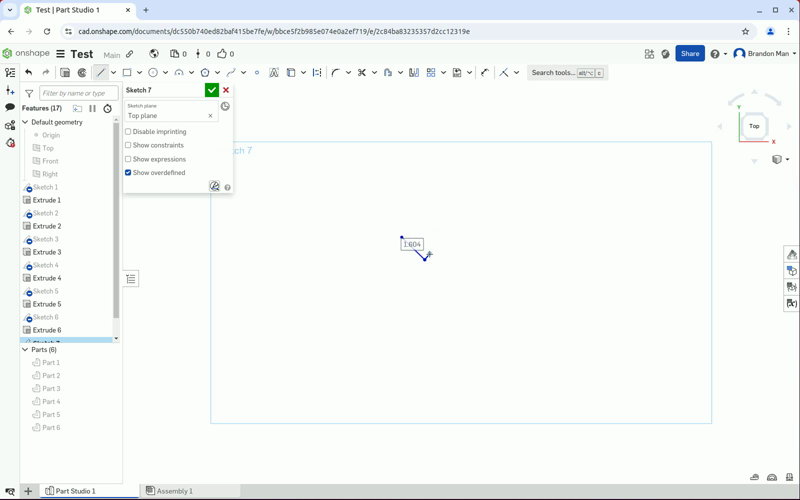
mouse_move(459, 253)
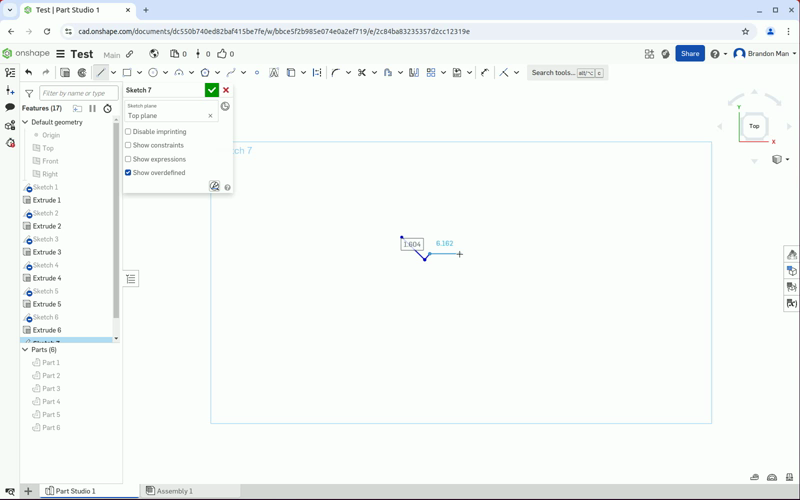
mouse_move(407, 231)
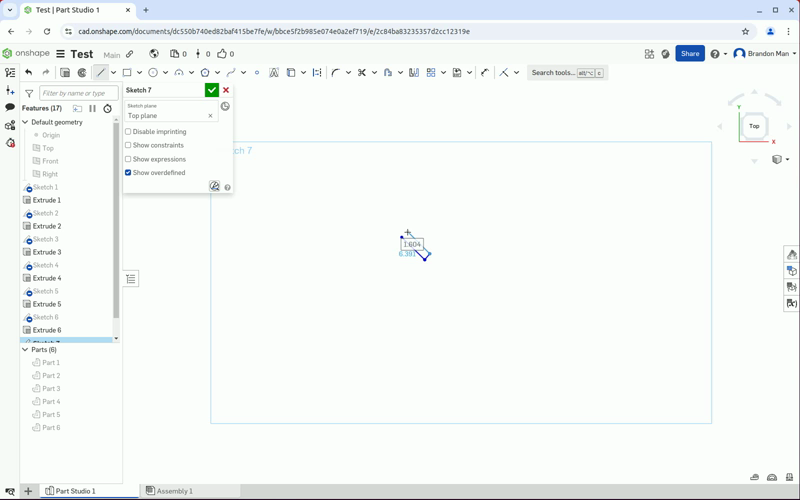
click(407, 231)
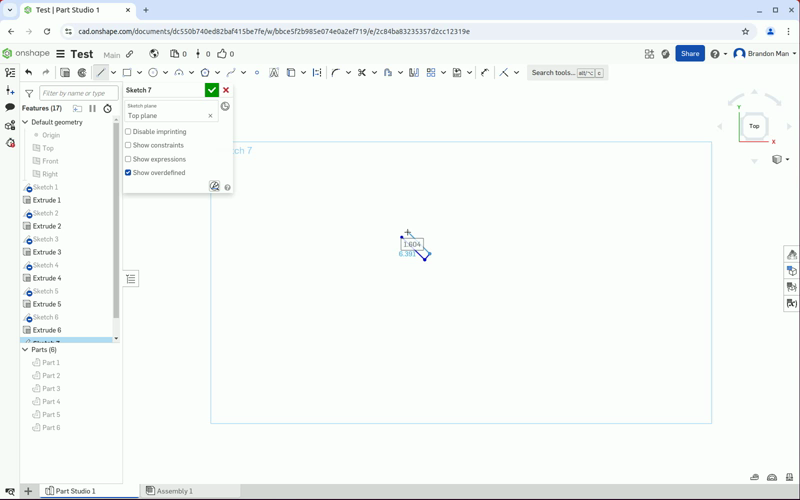
key_up(shift)
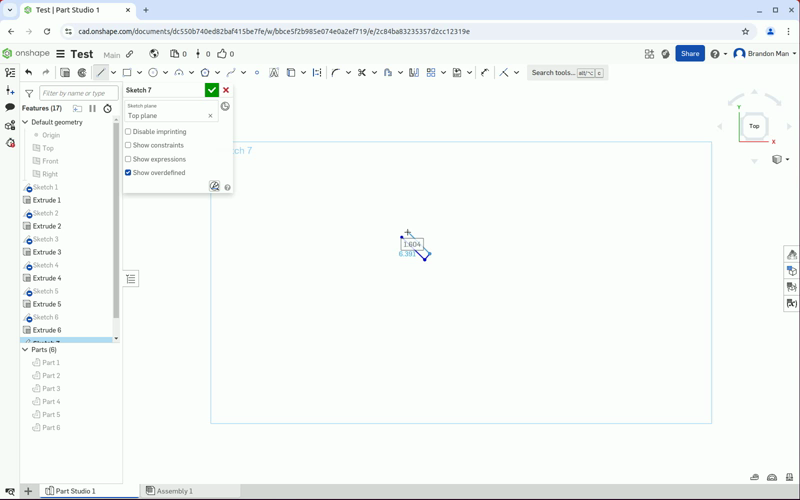
mouse_move(437, 231)
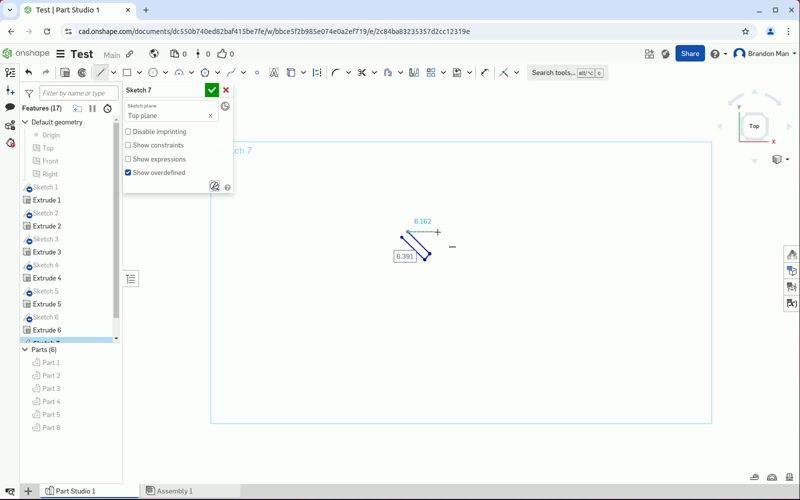
key_down(shift)
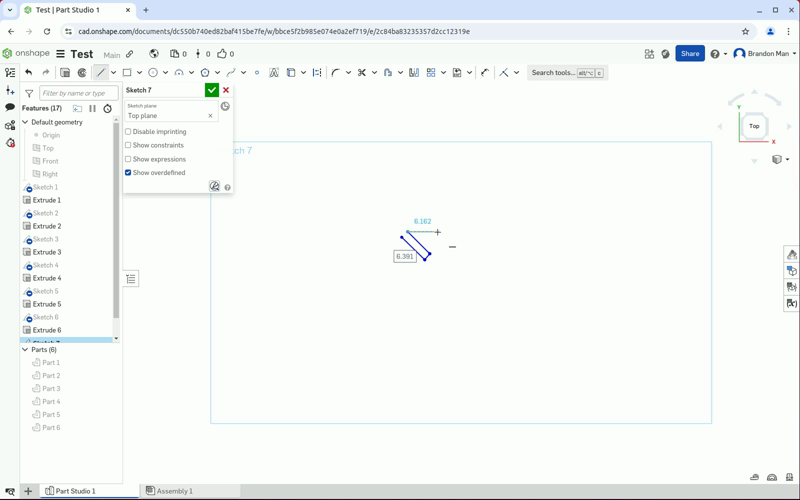
mouse_move(401, 237)
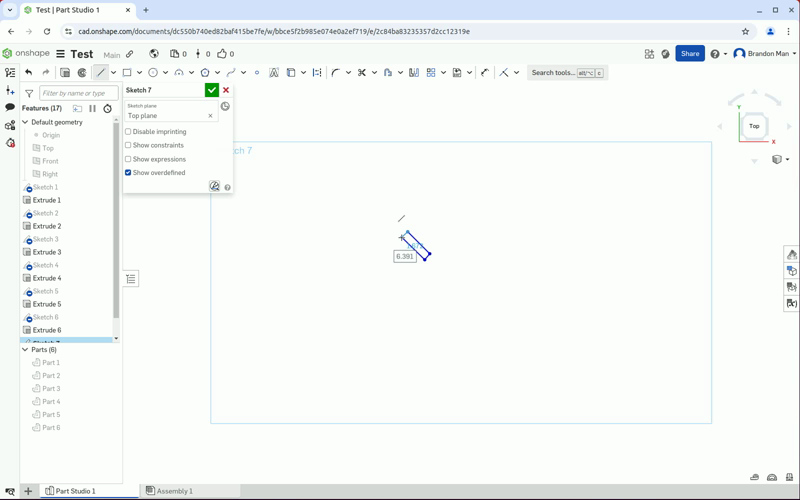
key_up(shift)
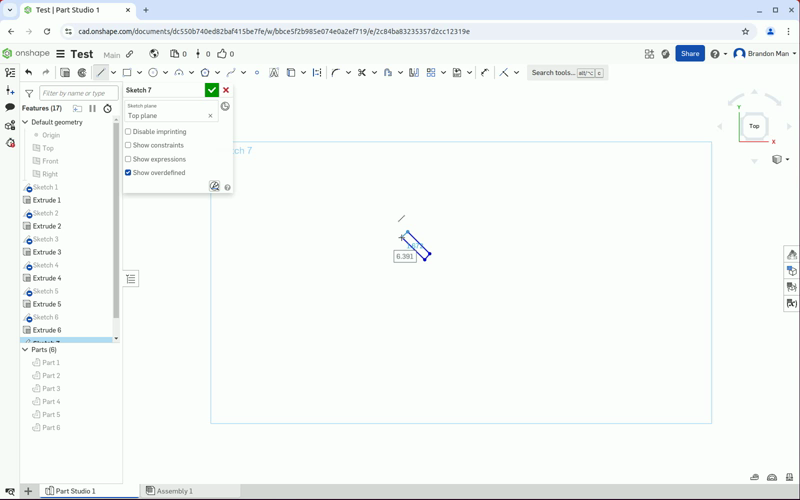
click(401, 237)
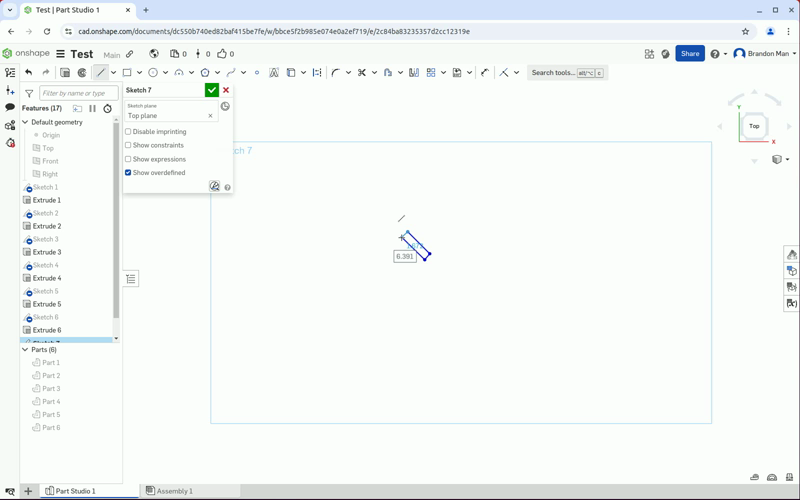
key(esc)
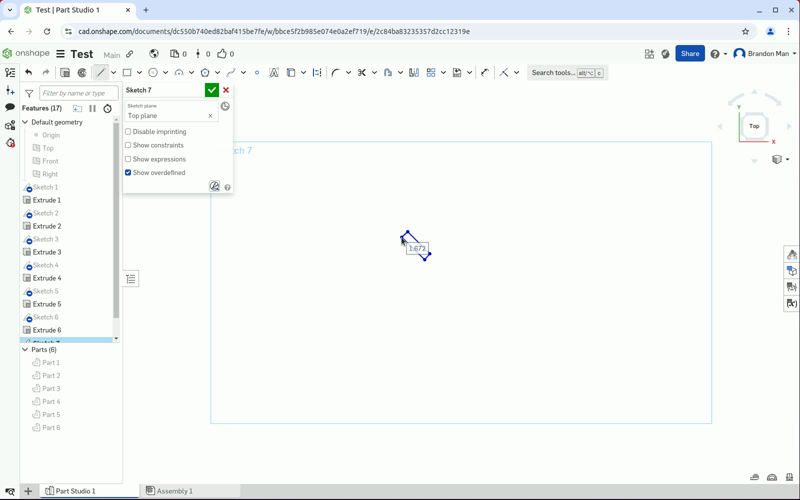
mouse_move(411, 238)
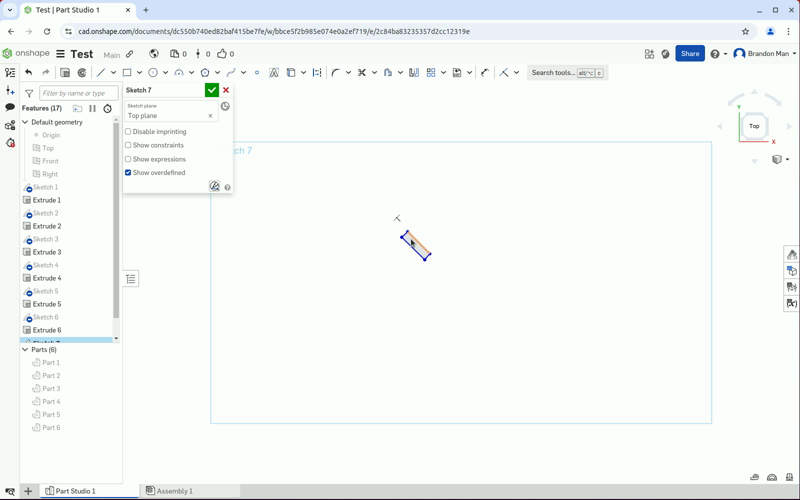
scroll(6)
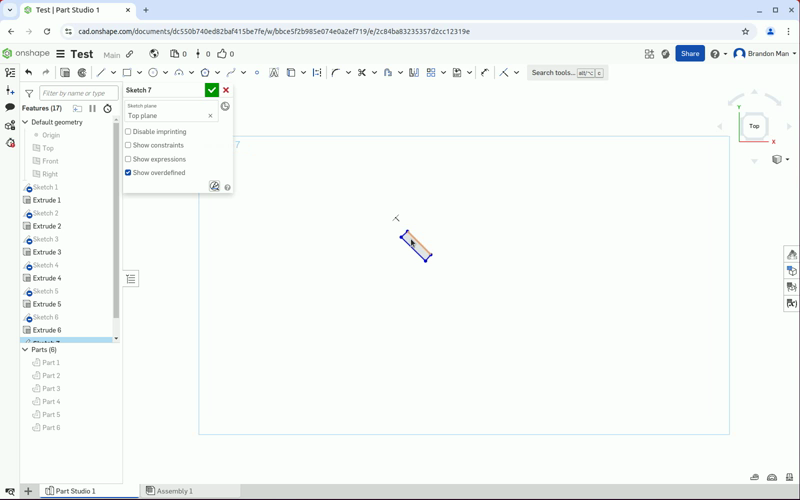
scroll(6)
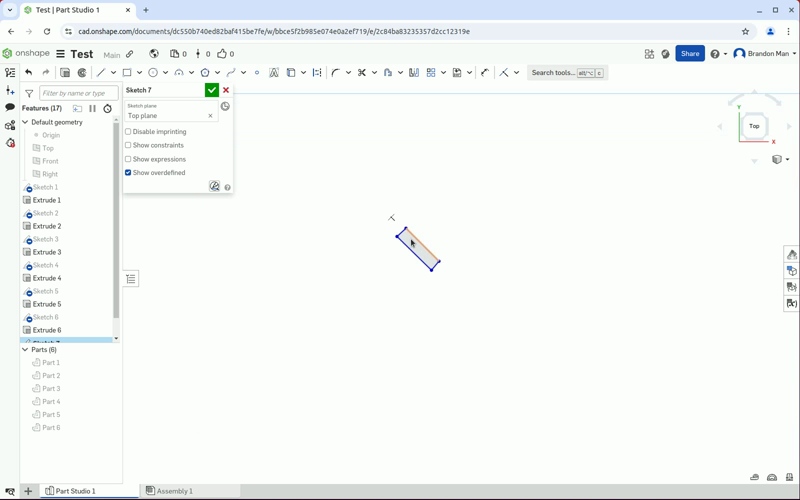
scroll(6)
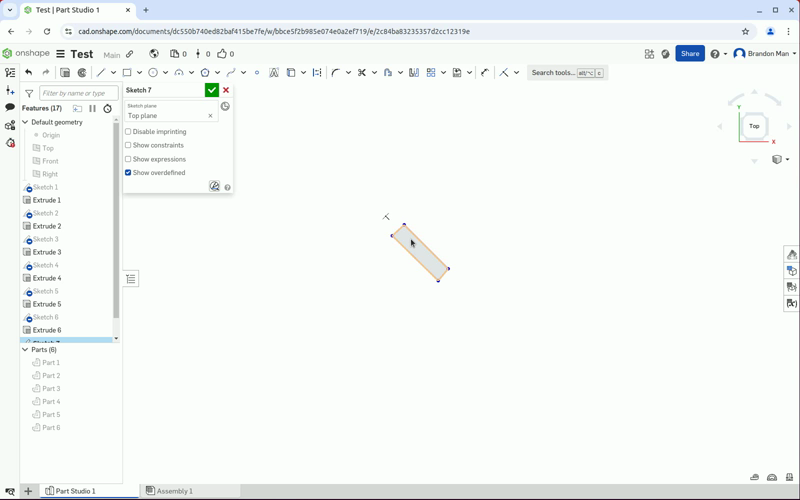
scroll(6)
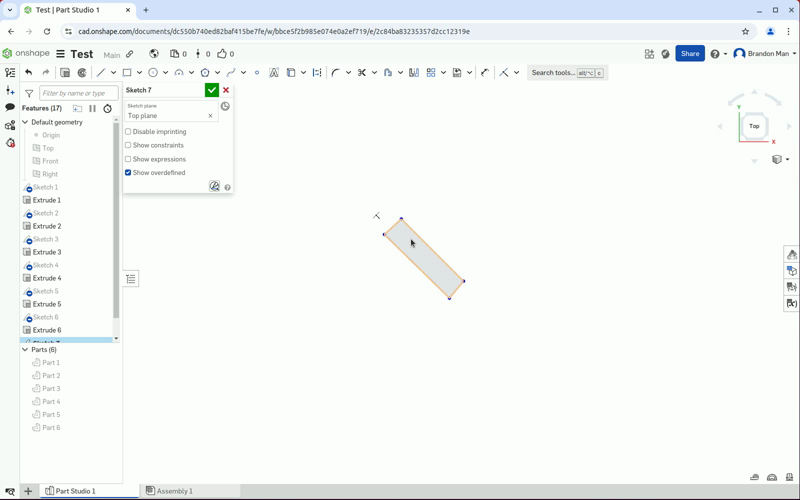
scroll(6)
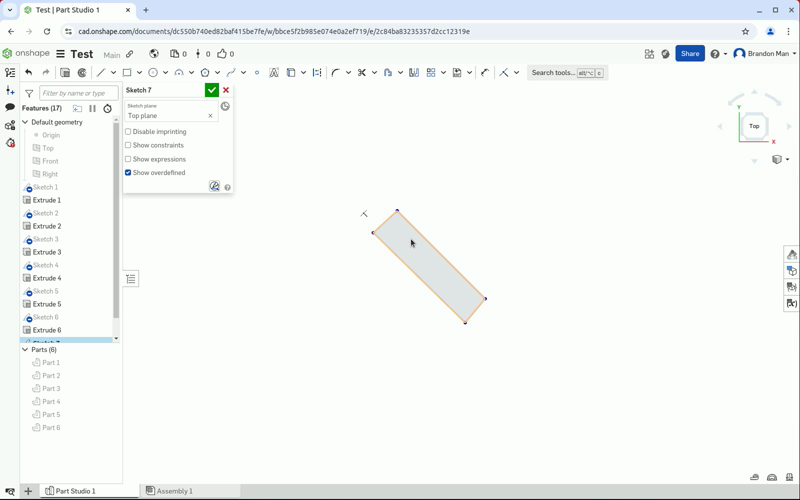
scroll(6)
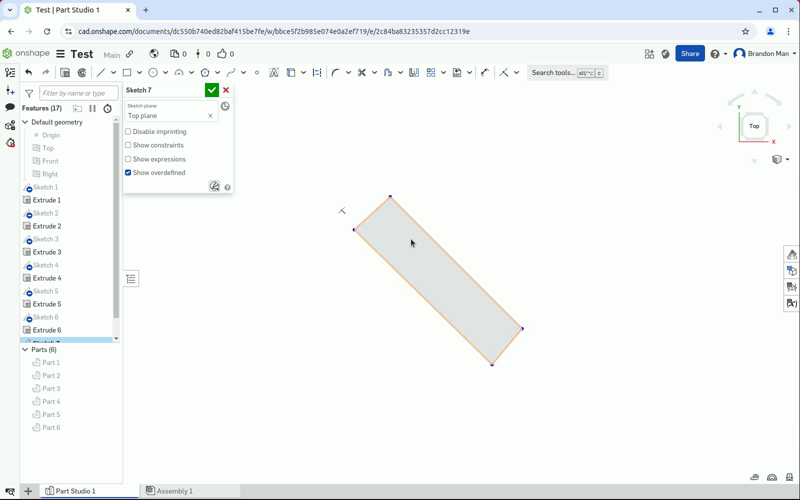
scroll(6)
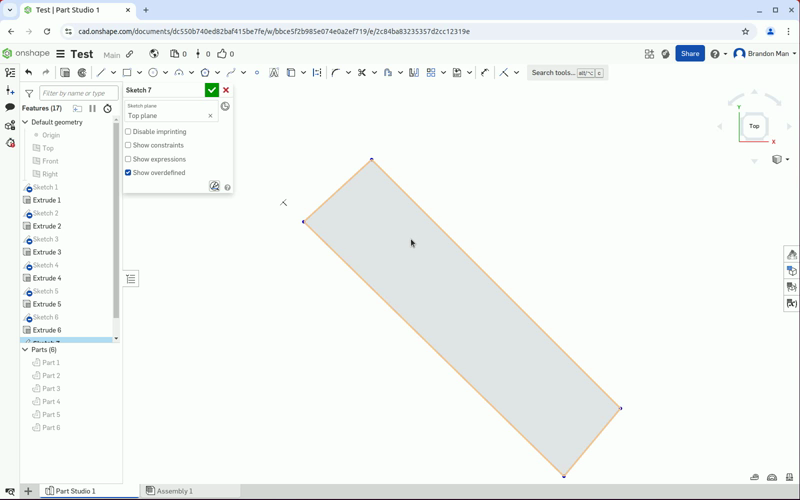
click(411, 238)
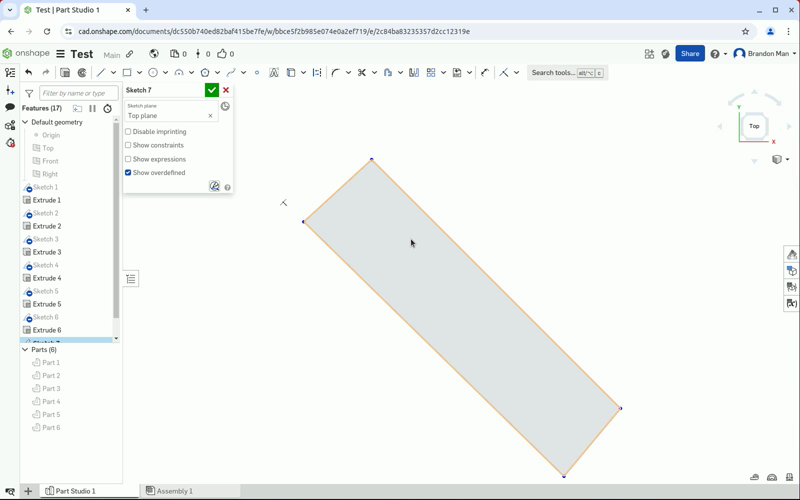
scroll(-6)
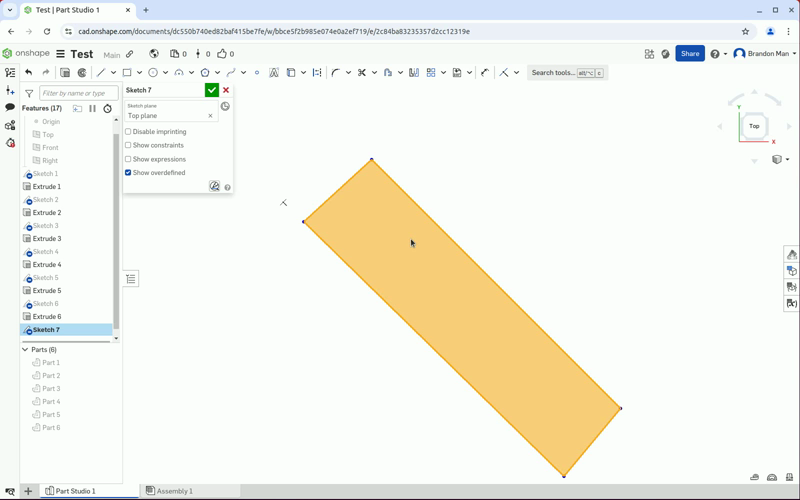
scroll(-6)
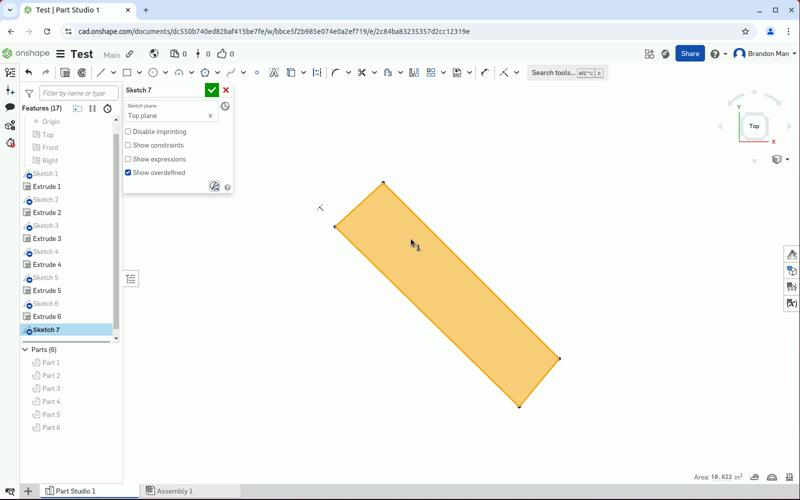
scroll(-6)
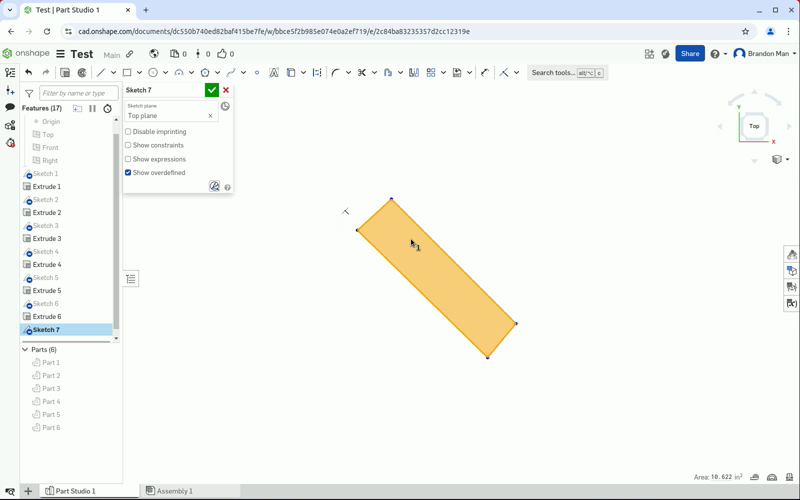
scroll(-6)
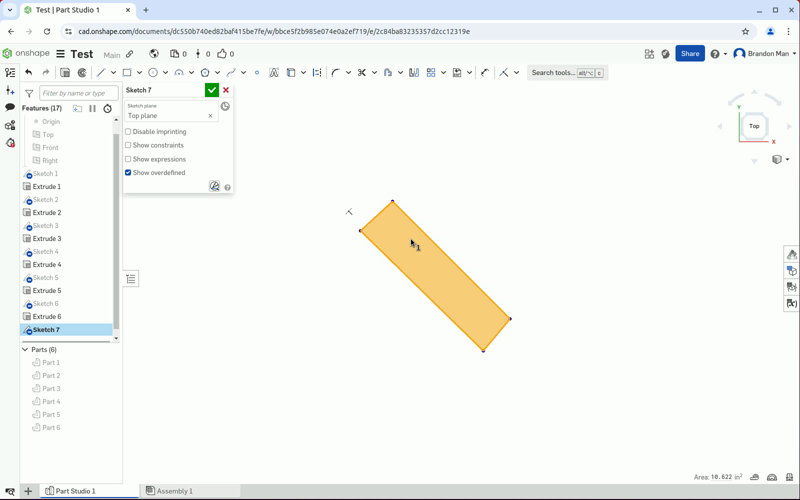
scroll(-6)
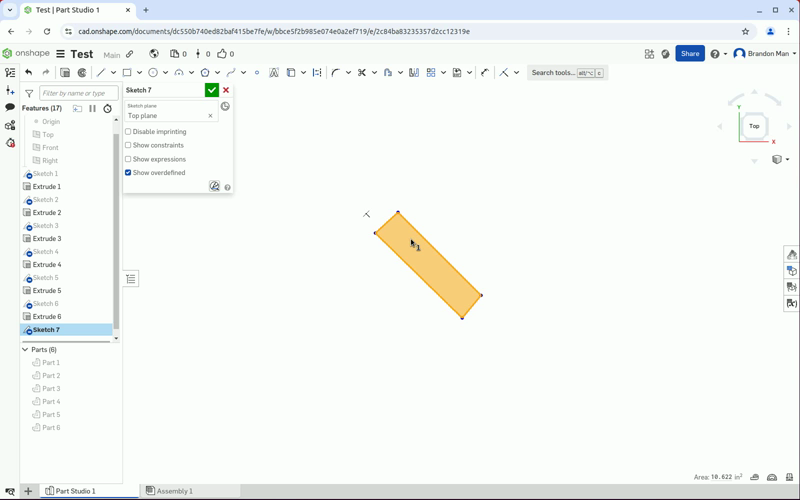
scroll(-6)
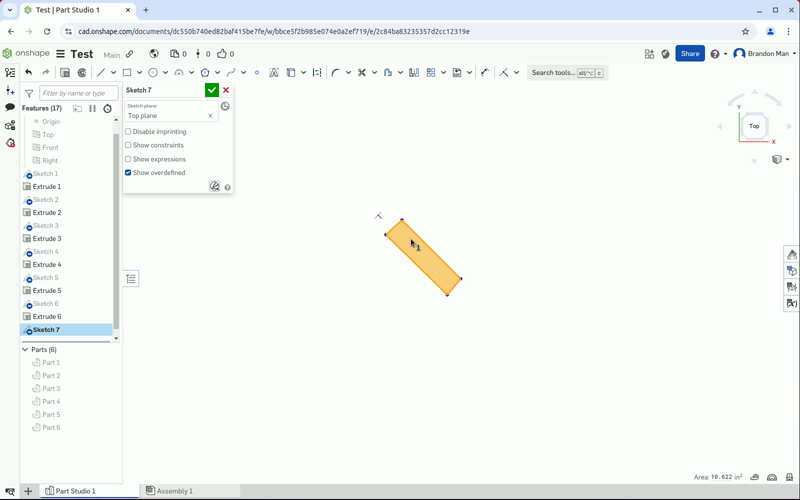
scroll(-6)
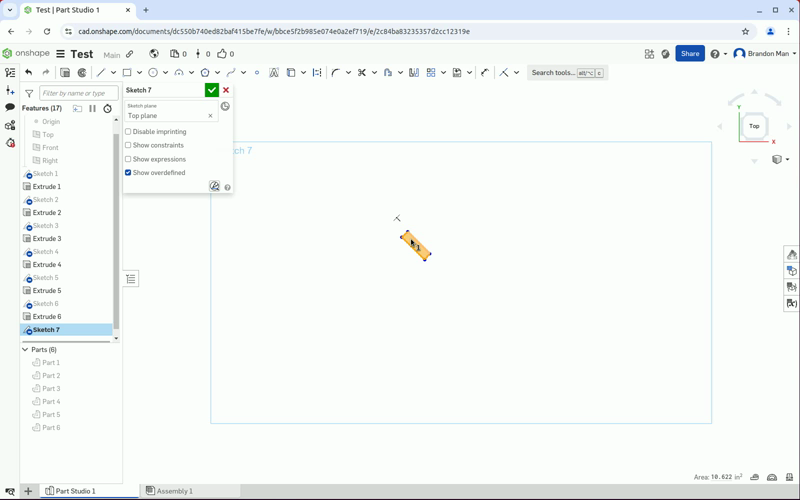
mouse_move(73, 352)
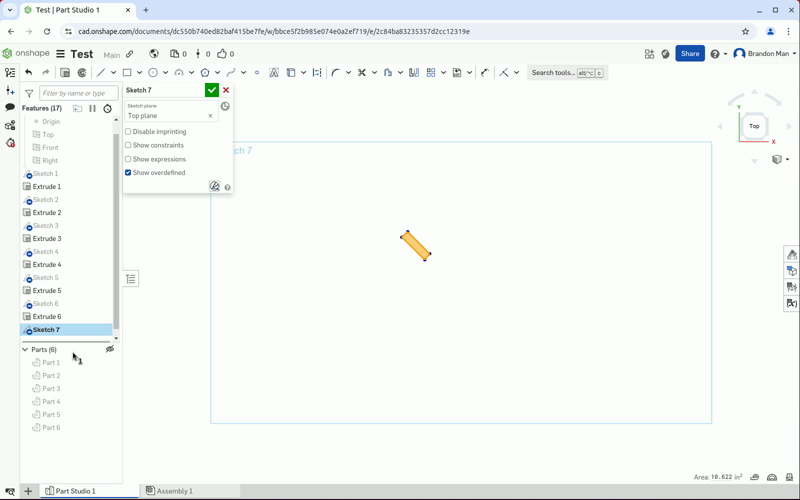
key(shift+y)
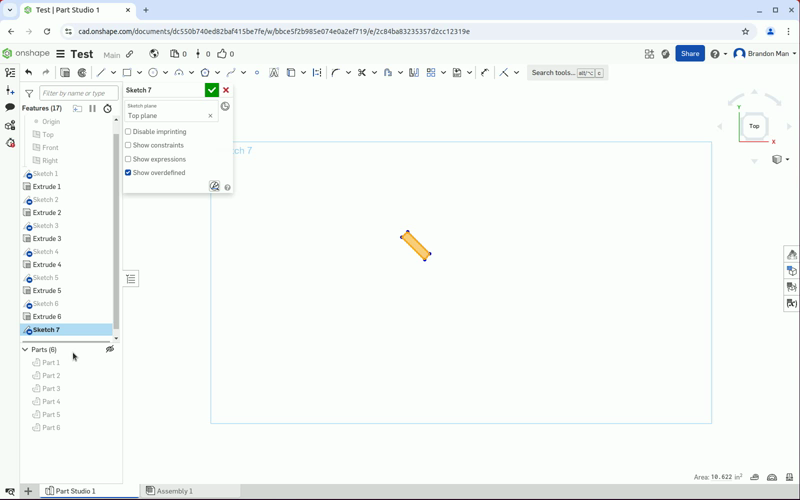
key(shift+e)
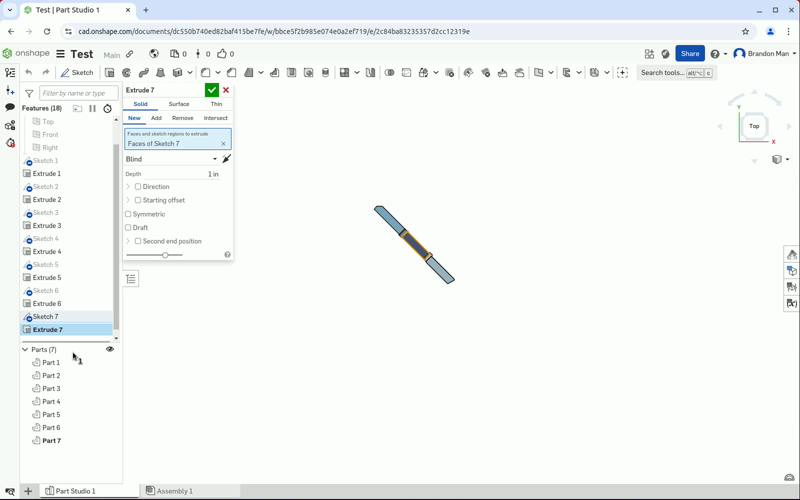
mouse_move(143, 106)
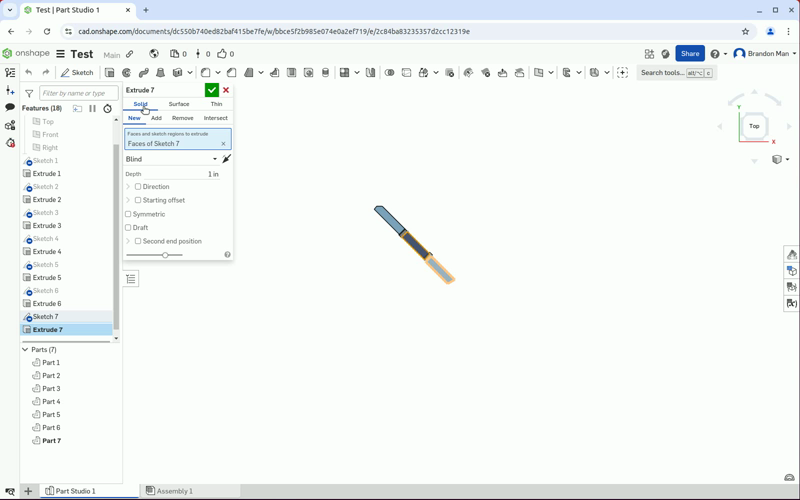
click(143, 106)
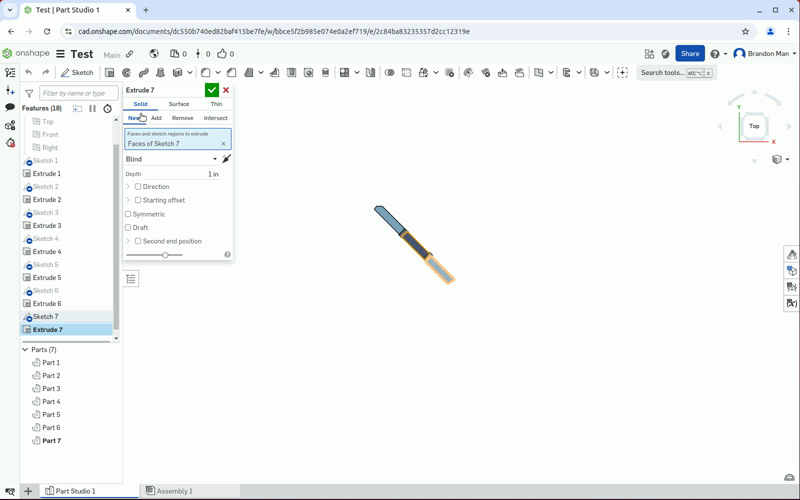
mouse_move(137, 120)
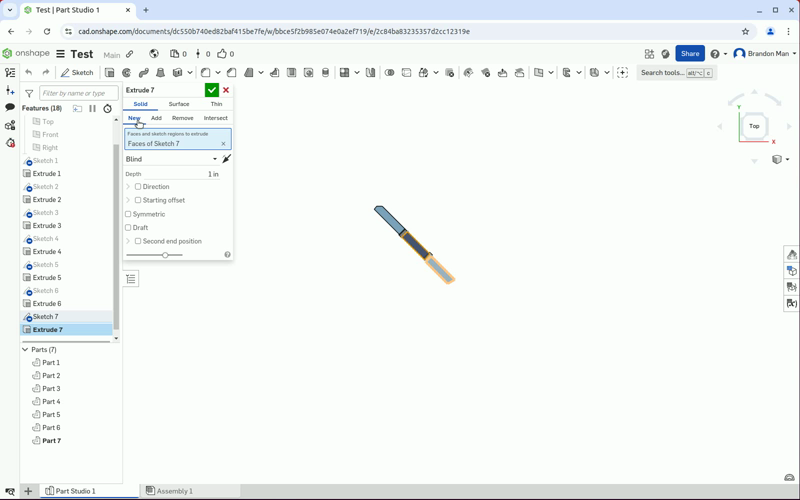
click(137, 120)
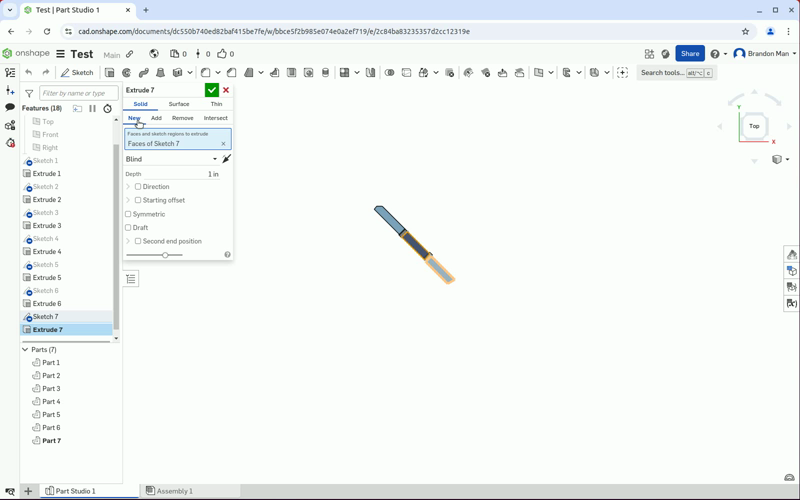
key(tab, 4)
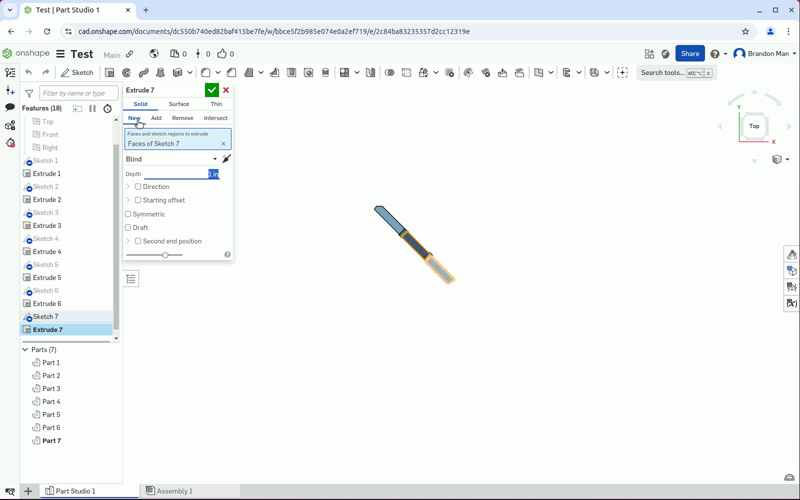
text(-1.204)
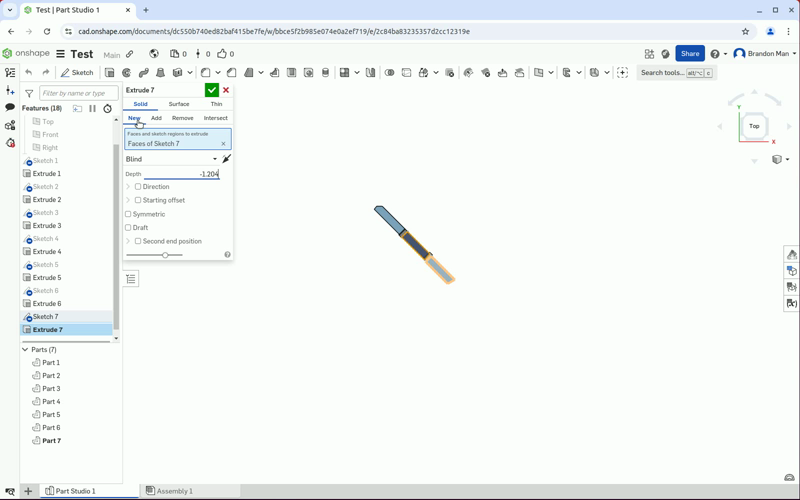
key(enter)
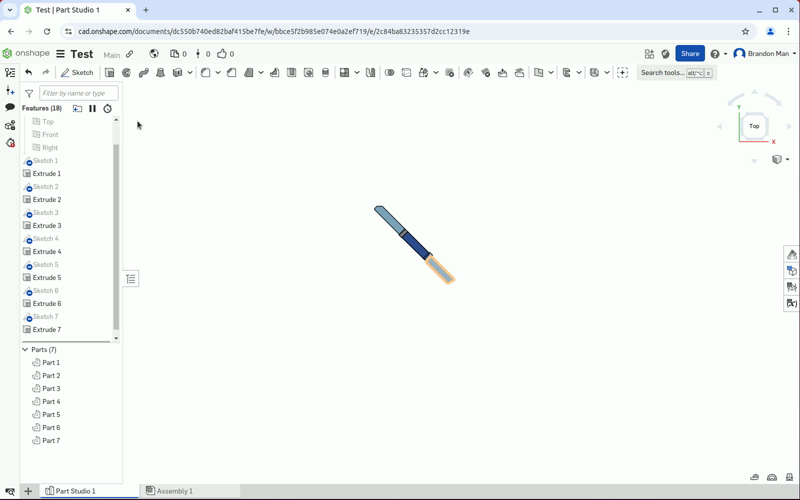
key(shift+h)
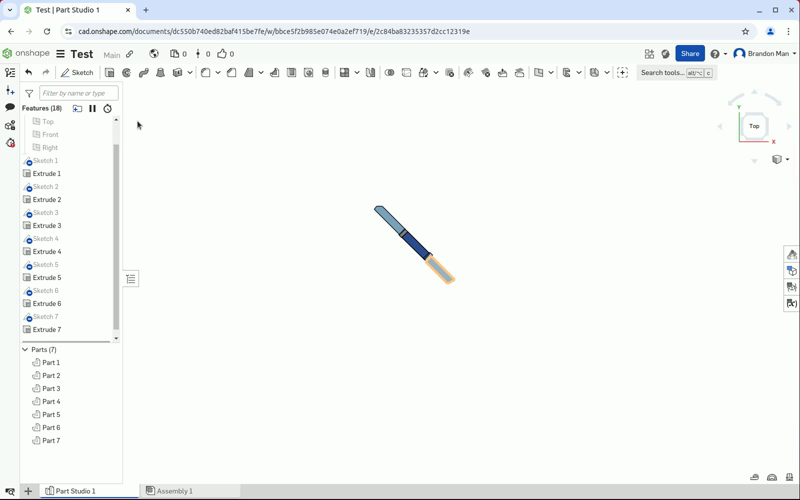
key(shift+h)
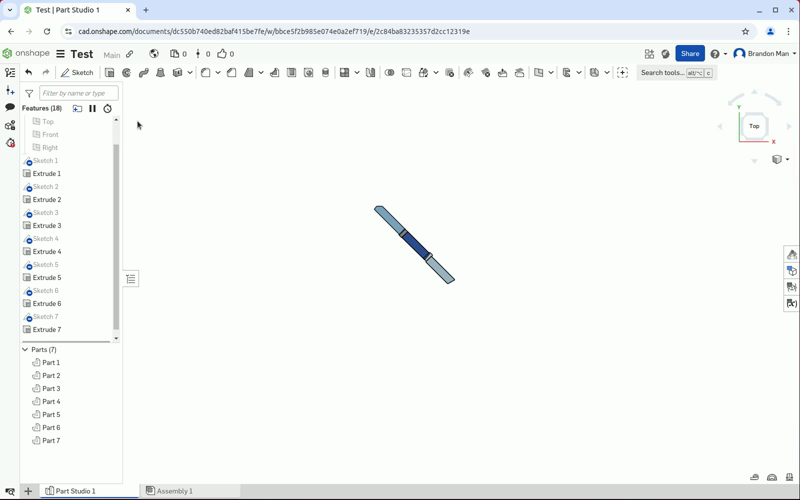
mouse_move(69, 163)
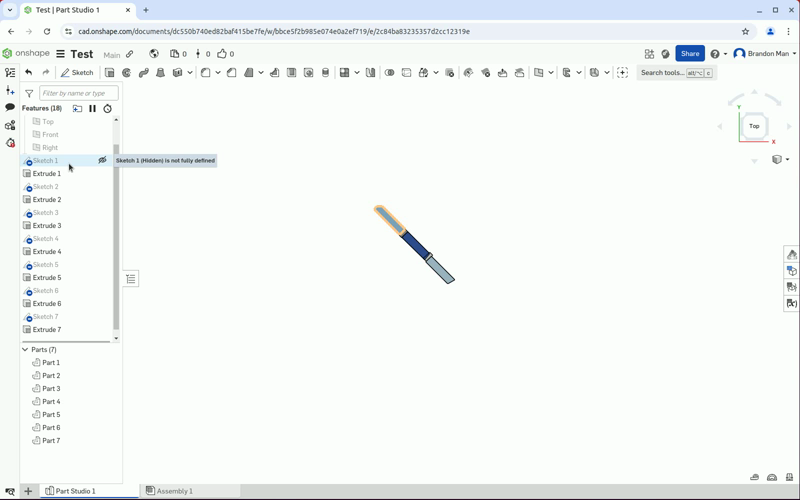
click(69, 163)
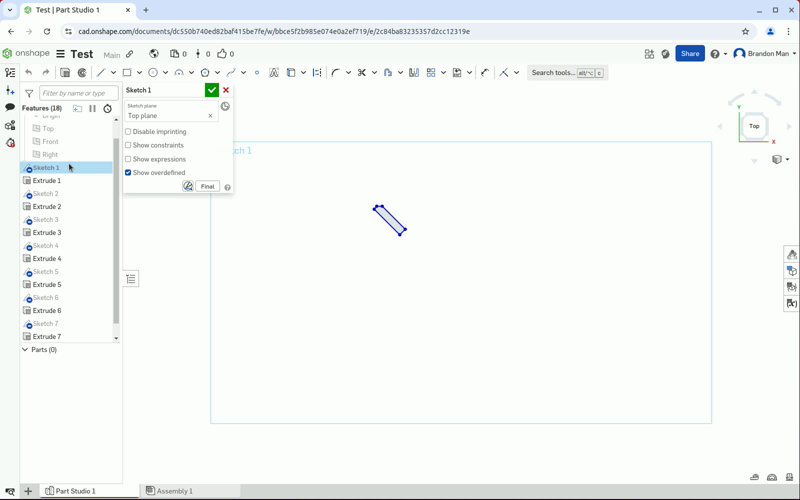
mouse_move(229, 92)
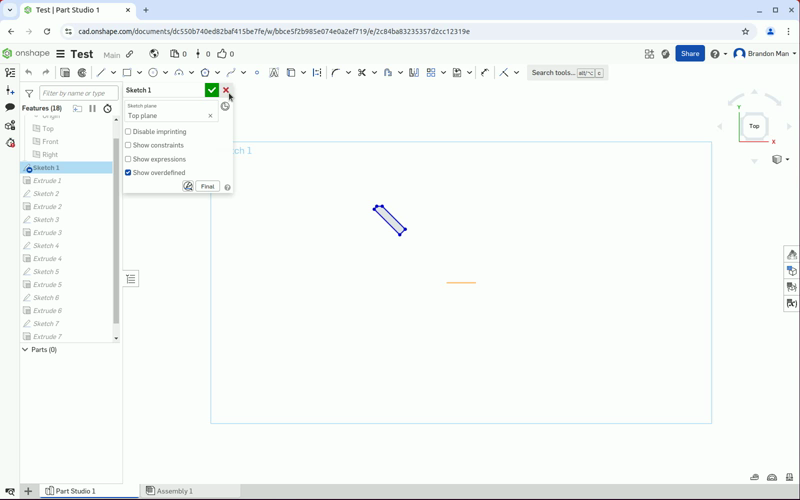
click(229, 92)
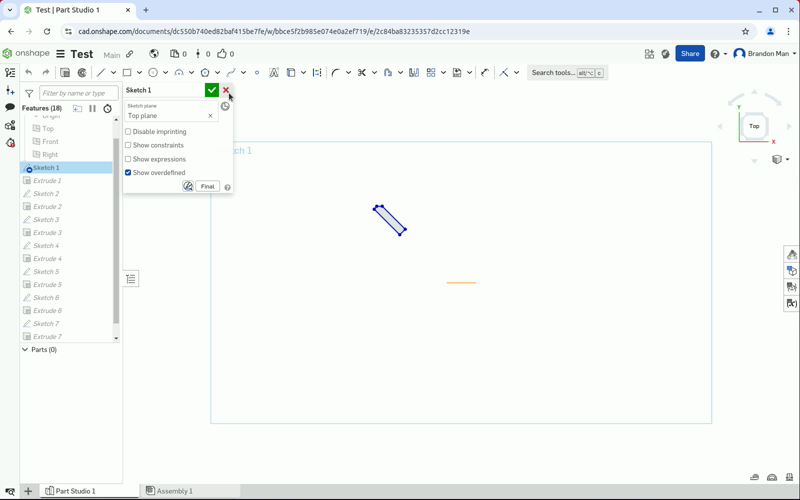
key(shift+s)
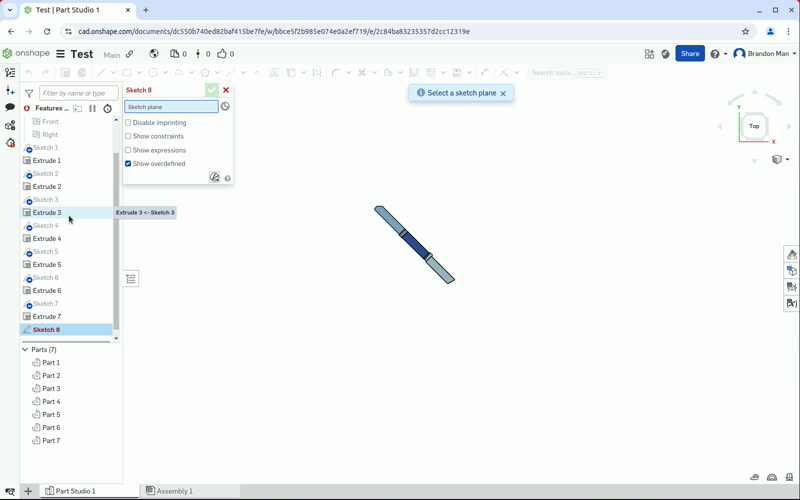
scroll(3)
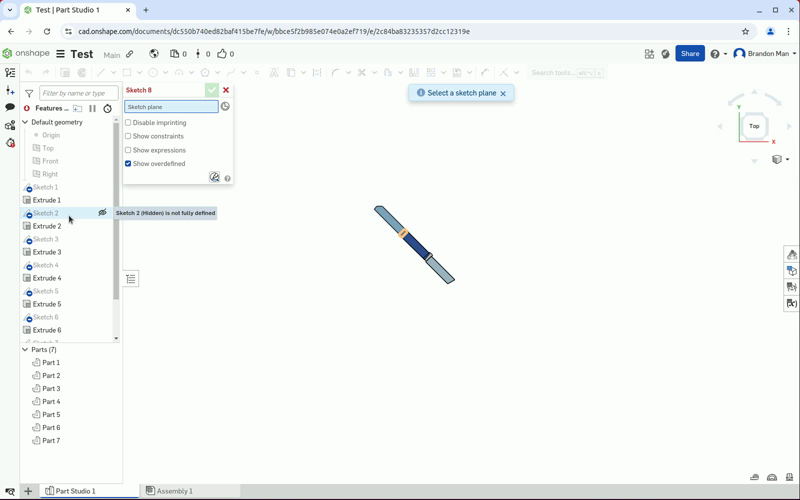
mouse_move(69, 150)
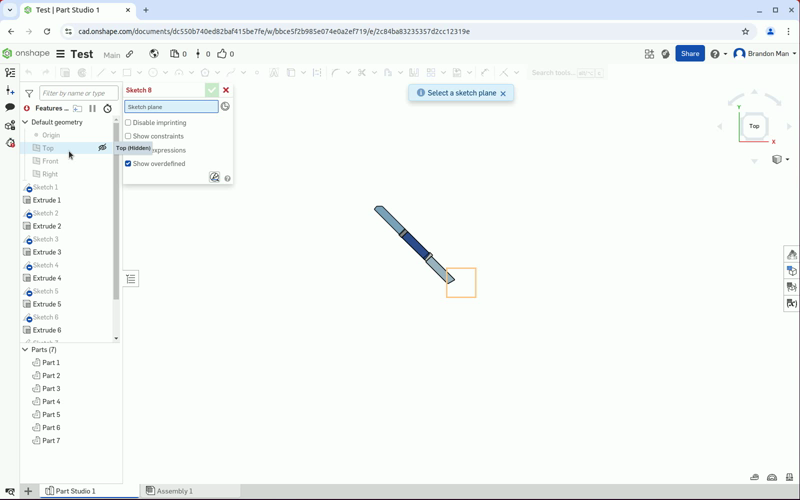
click(69, 150)
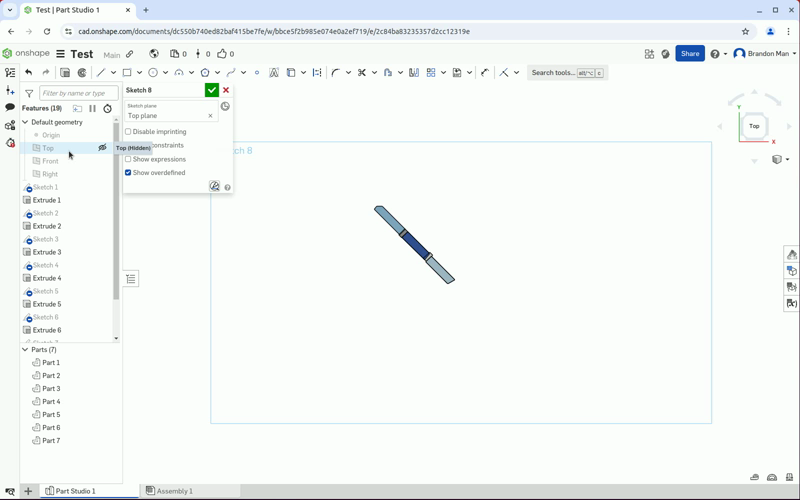
mouse_move(73, 352)
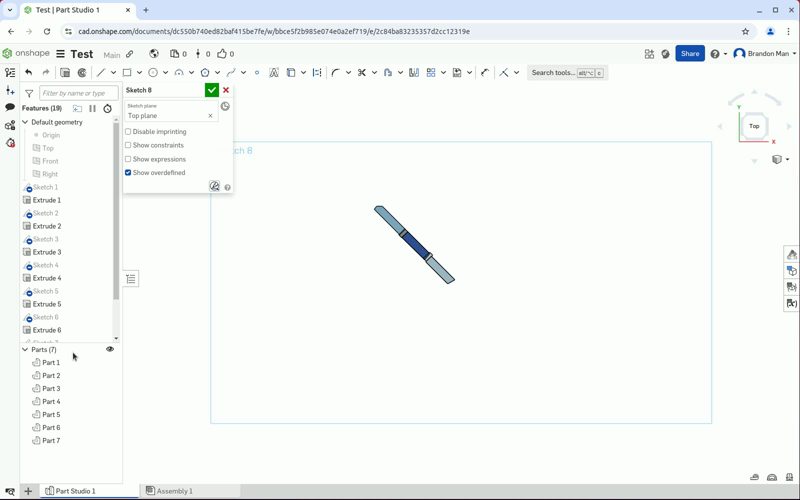
key(y)
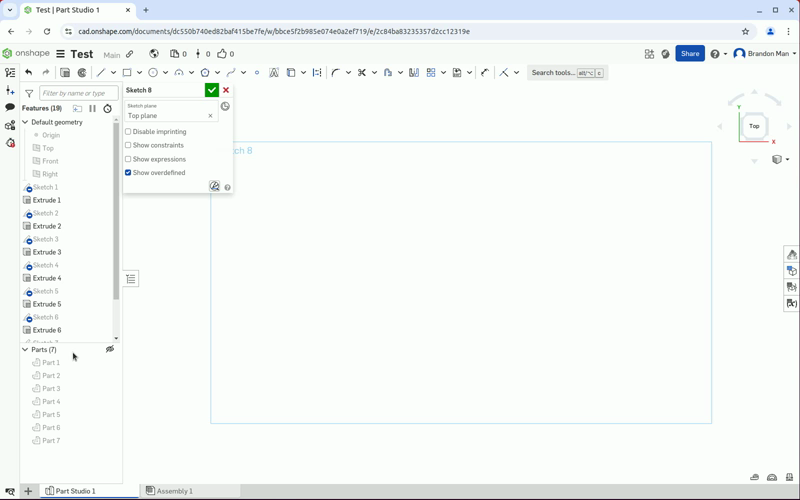
key(l)
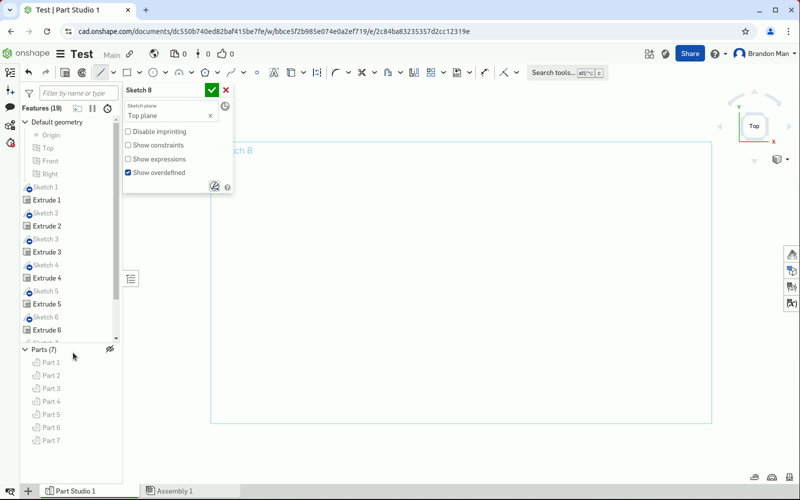
key_down(shift)
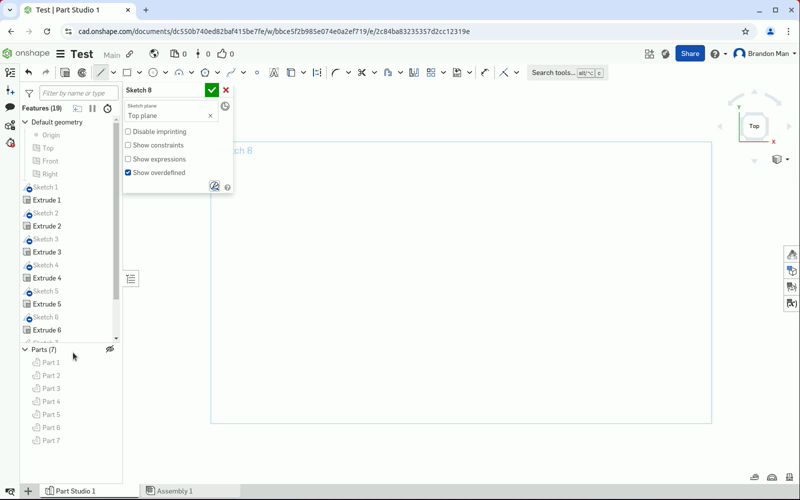
mouse_move(374, 209)
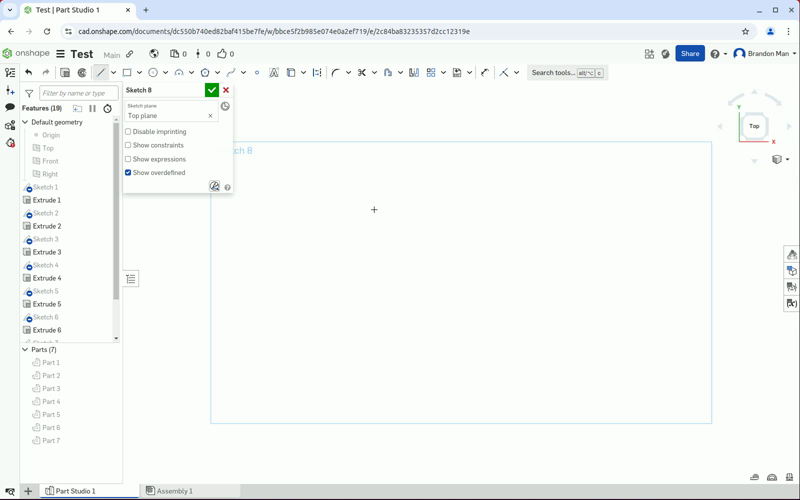
click(374, 209)
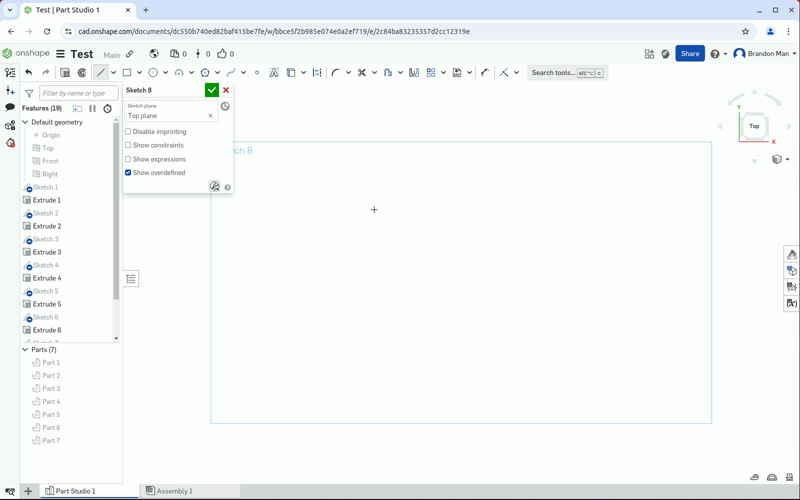
key_up(shift)
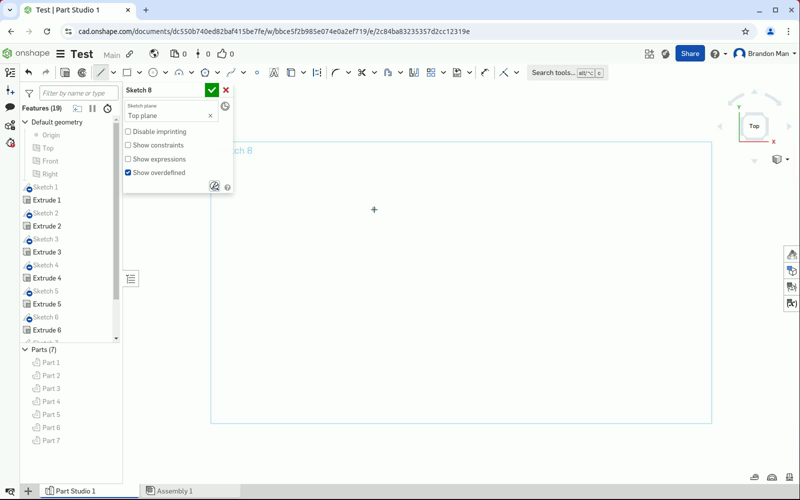
key_down(shift)
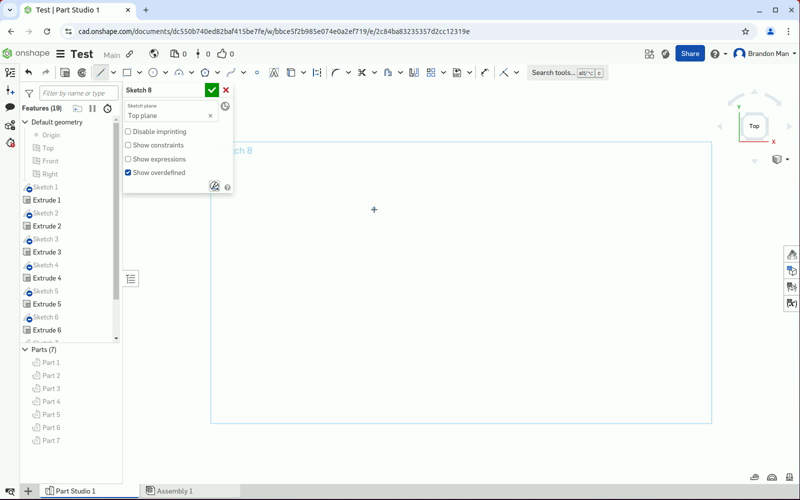
mouse_move(404, 209)
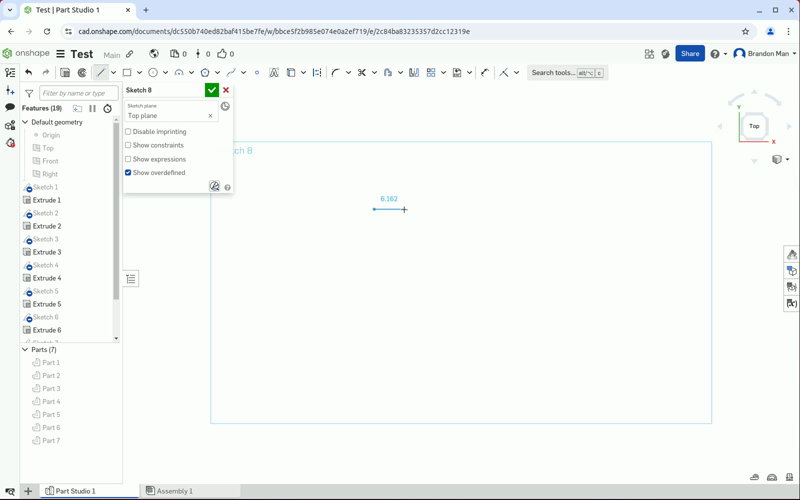
mouse_move(399, 234)
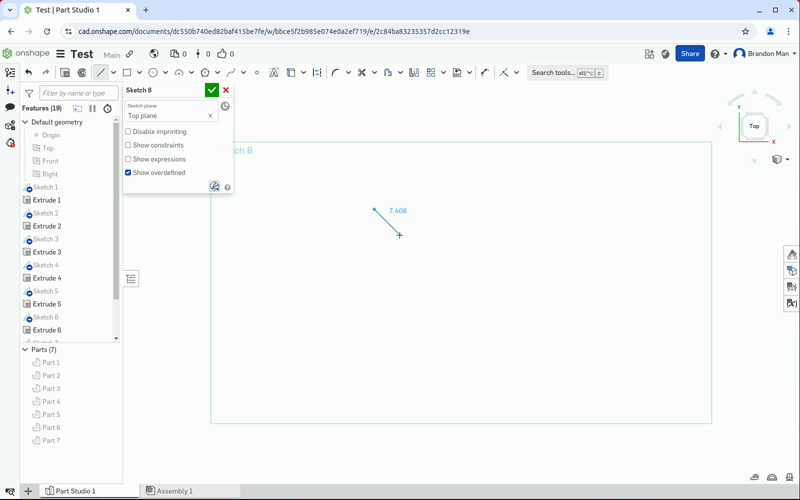
click(399, 234)
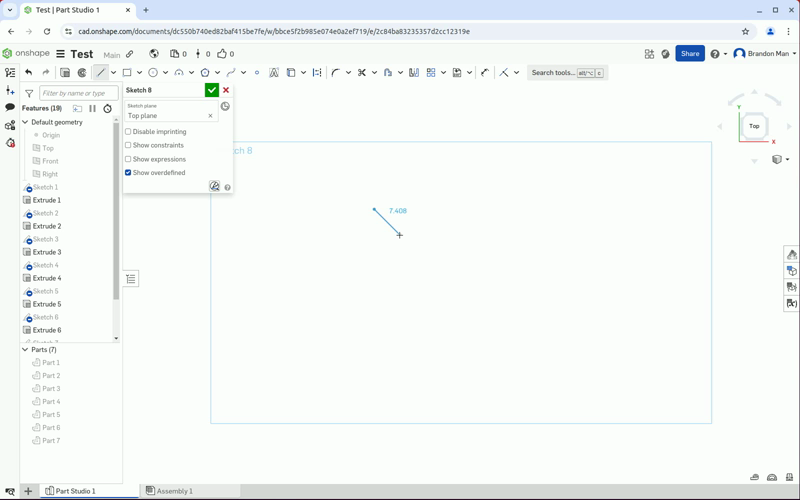
key_up(shift)
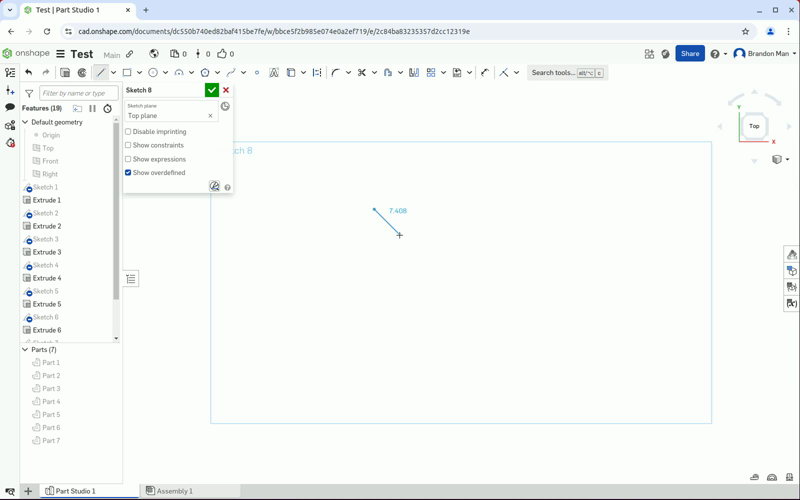
key_down(shift)
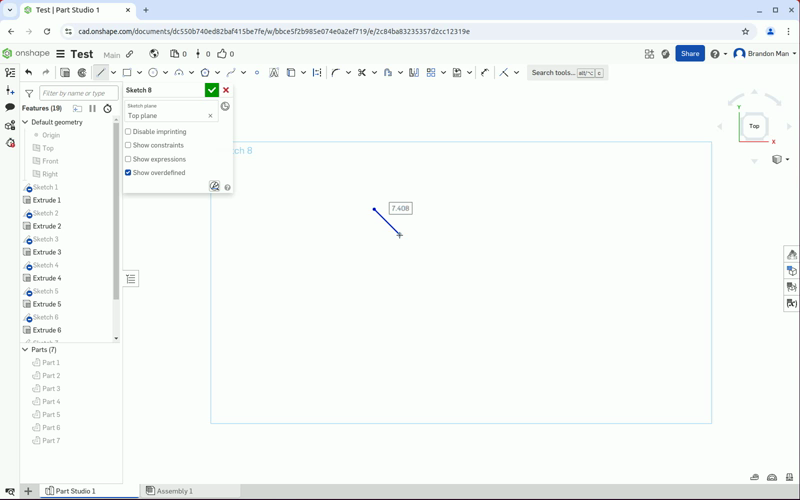
mouse_move(429, 234)
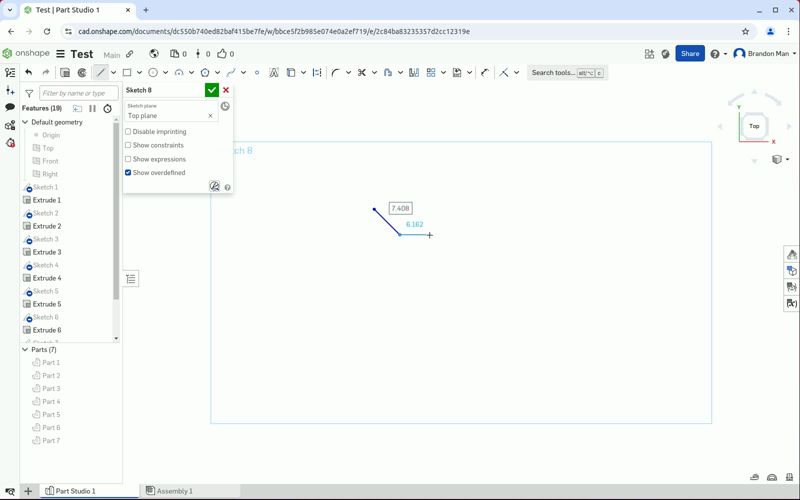
mouse_move(405, 229)
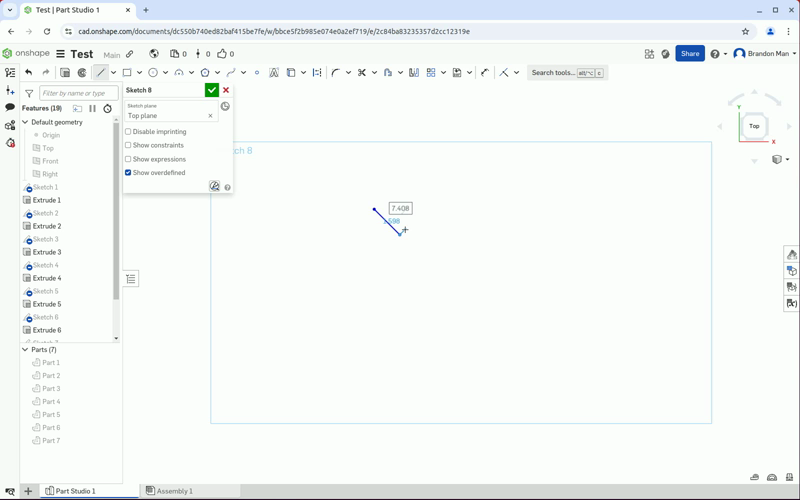
click(405, 229)
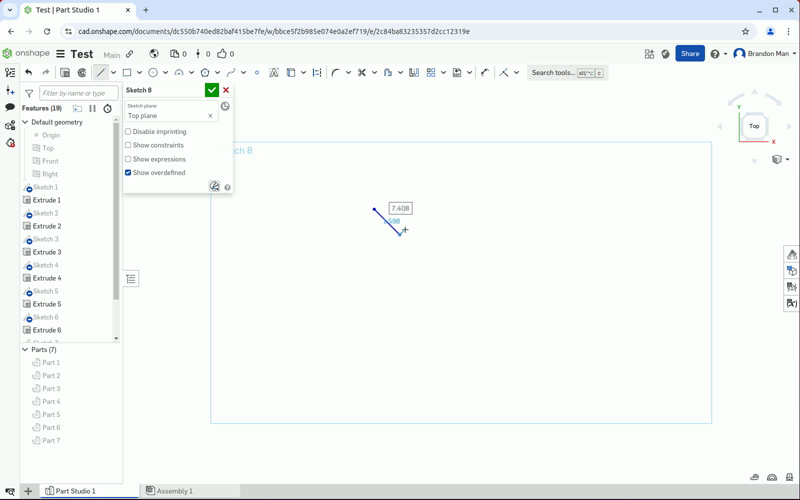
key_up(shift)
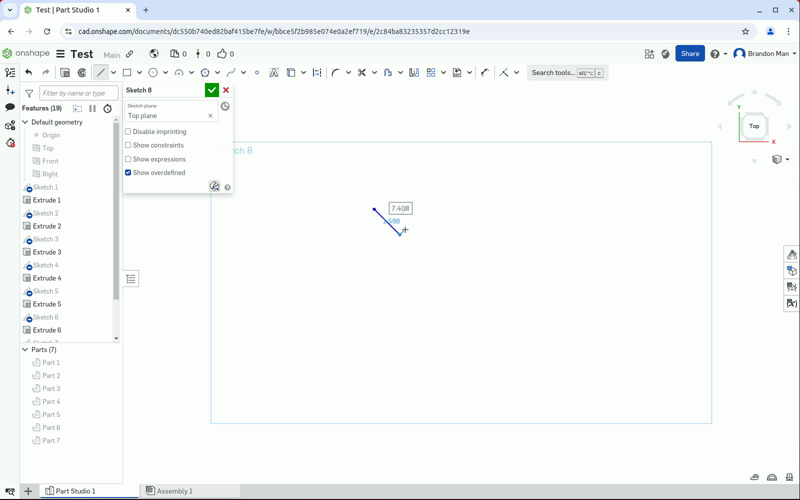
key_down(shift)
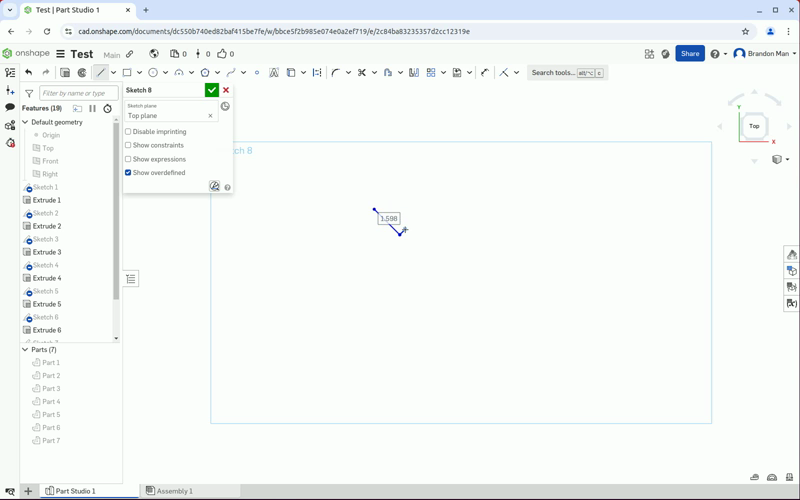
mouse_move(435, 229)
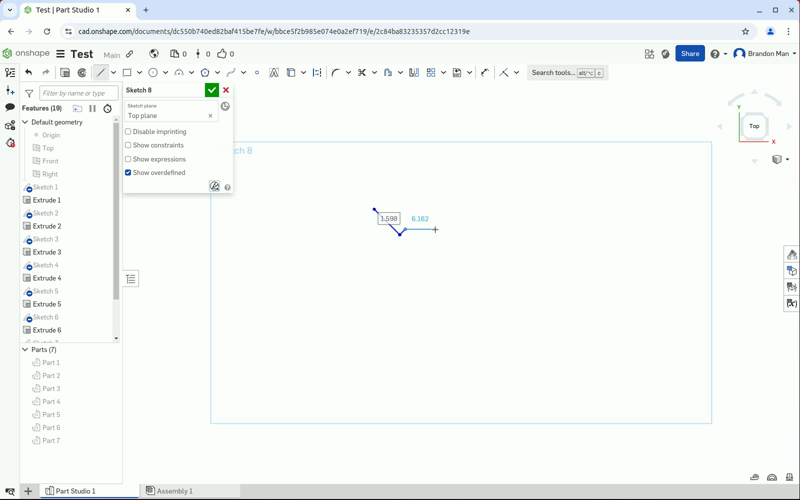
mouse_move(382, 206)
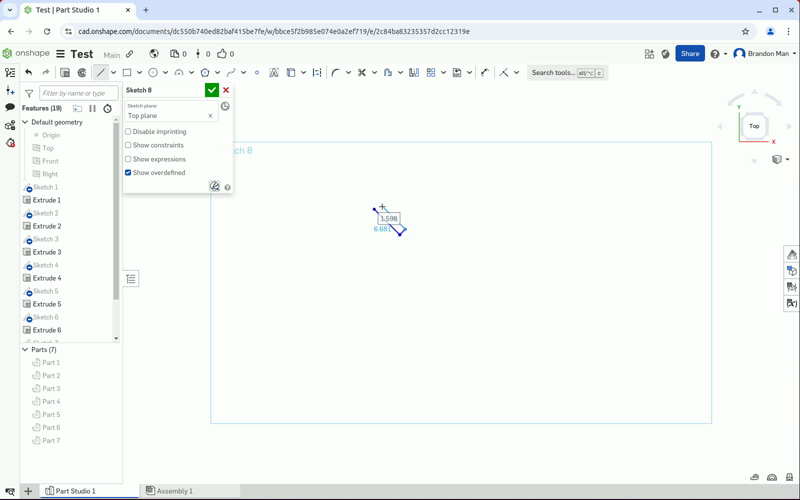
click(382, 206)
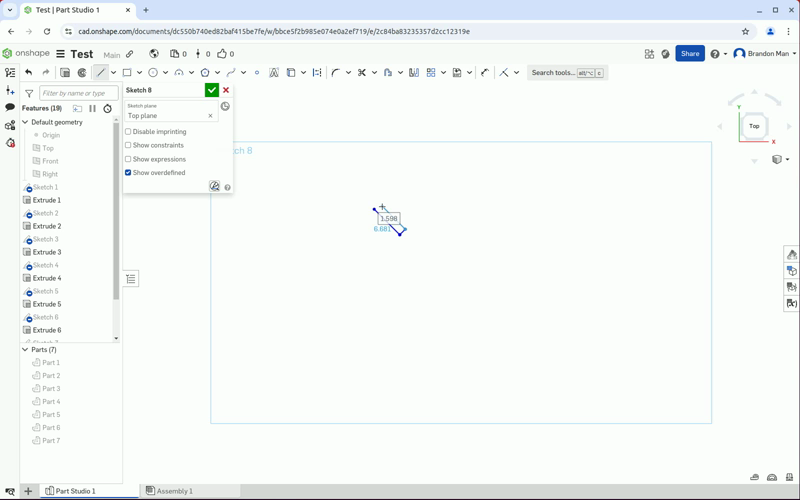
key_up(shift)
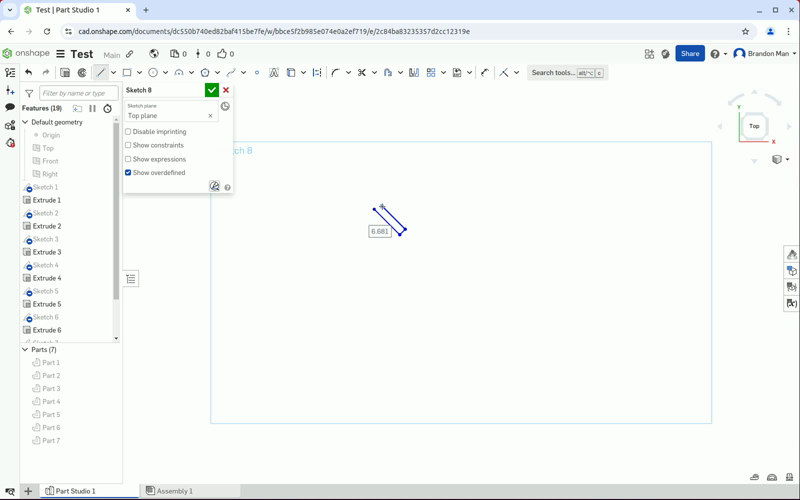
key_down(shift)
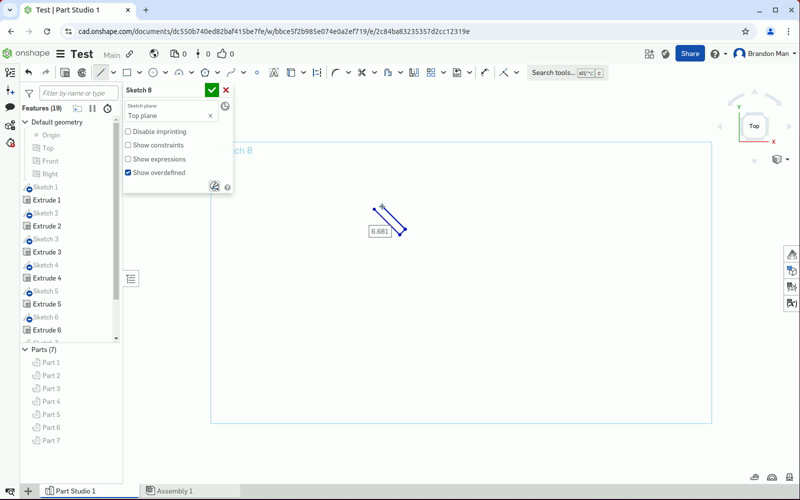
mouse_move(412, 206)
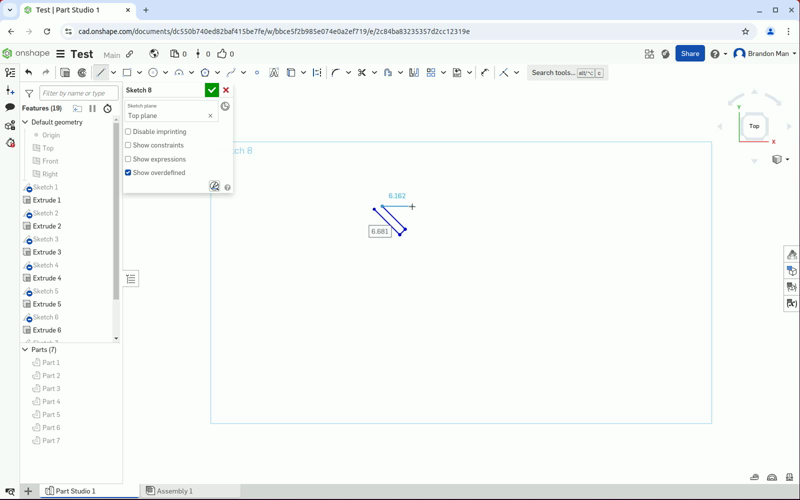
mouse_move(376, 206)
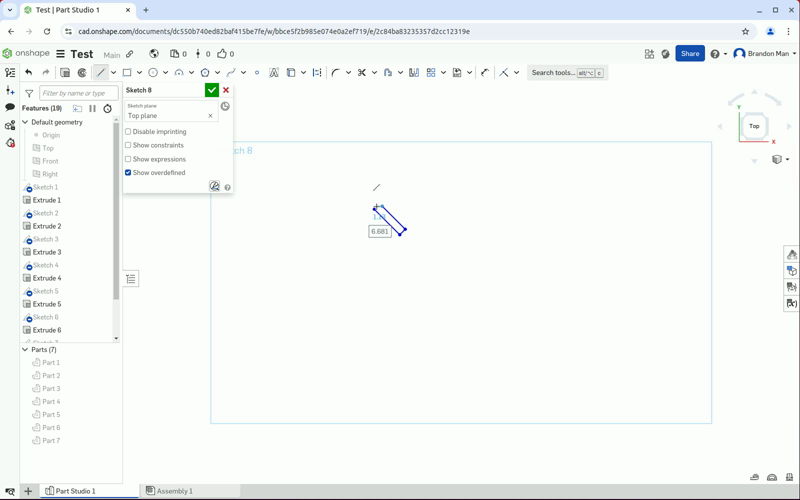
scroll(6)
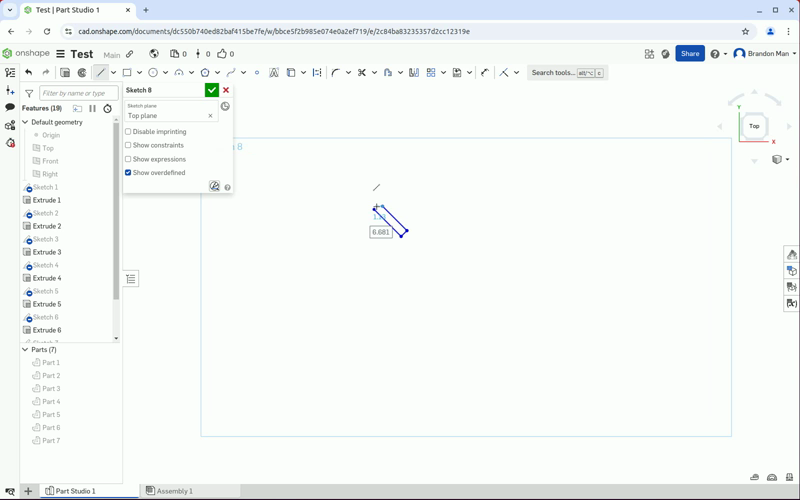
scroll(6)
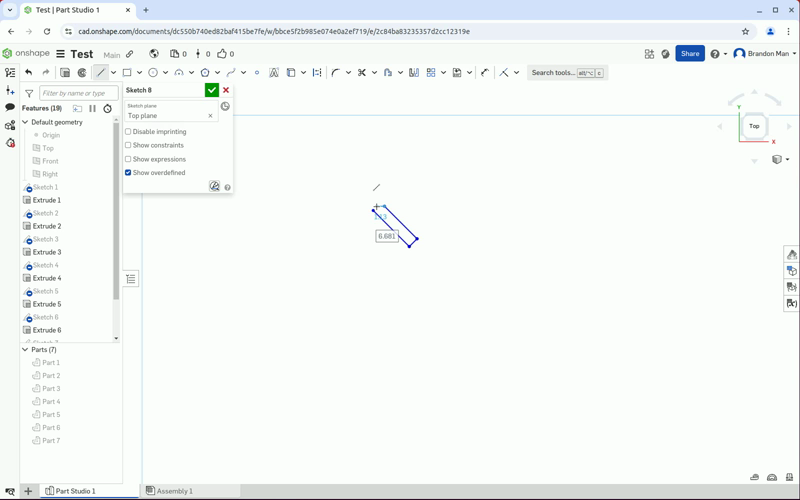
scroll(6)
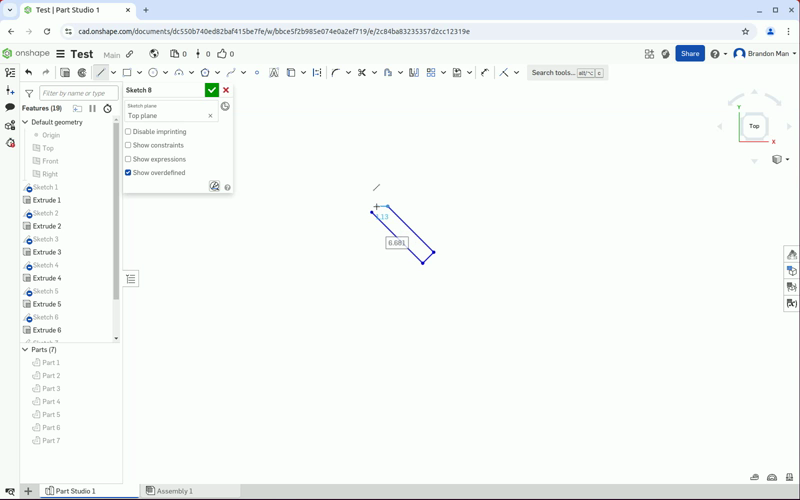
scroll(6)
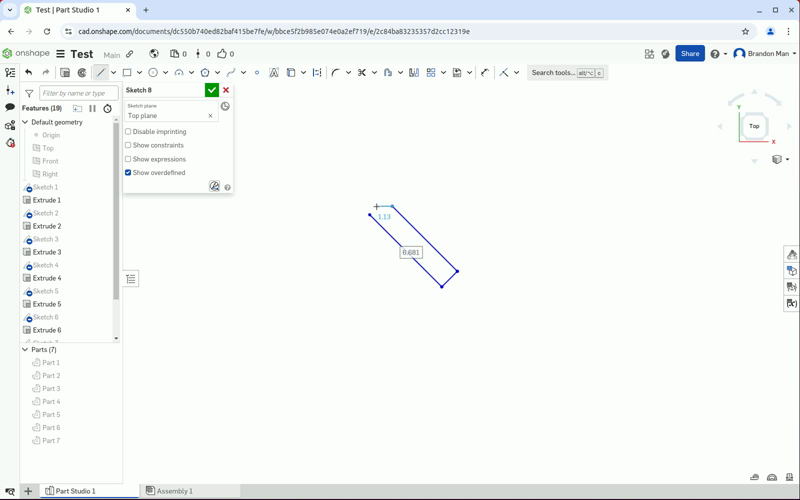
scroll(6)
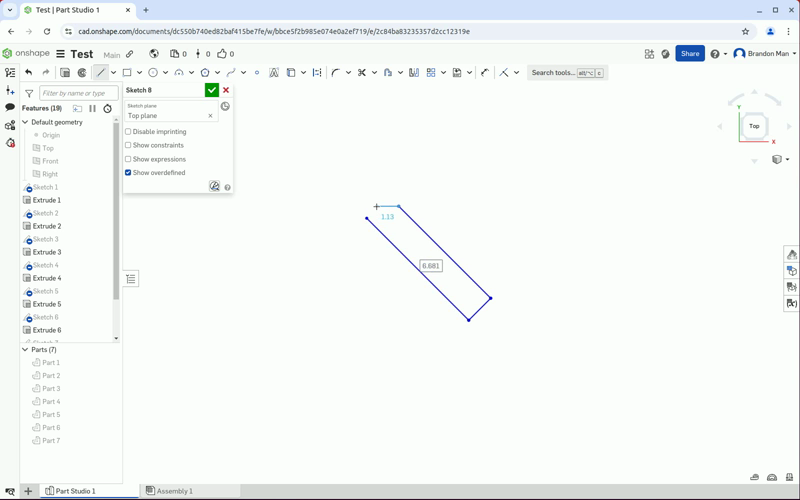
scroll(6)
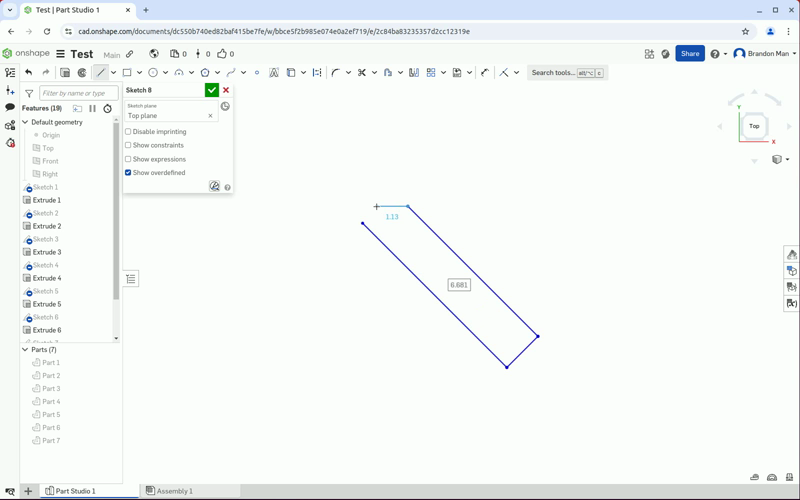
scroll(6)
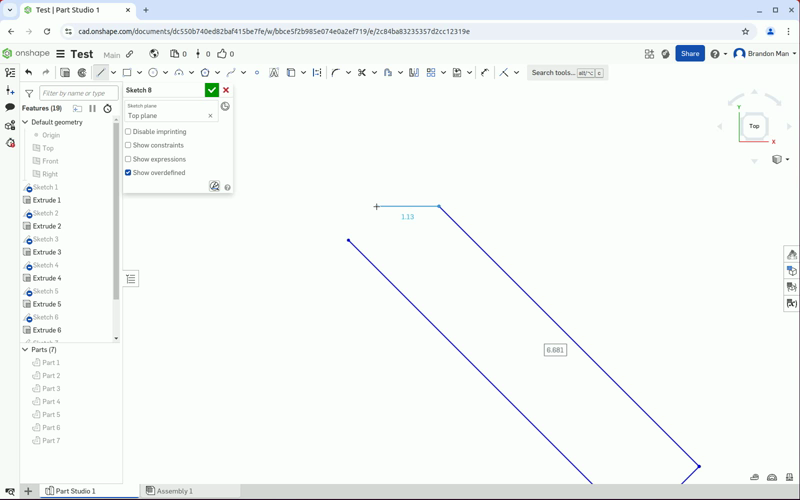
click(376, 206)
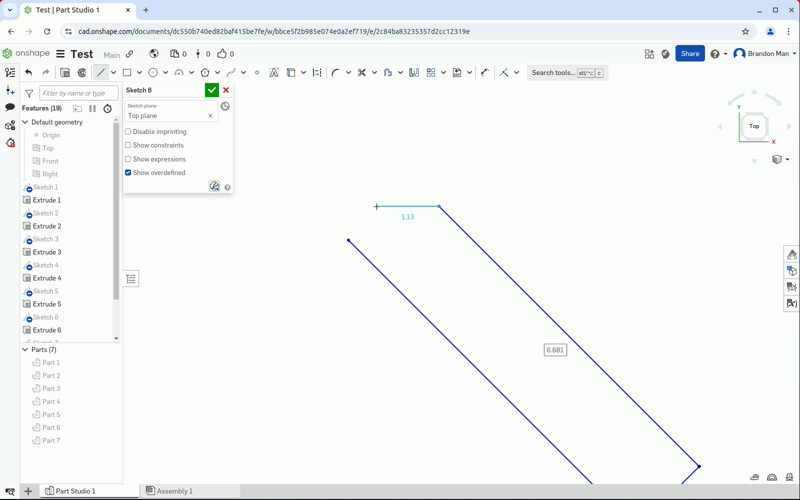
scroll(-6)
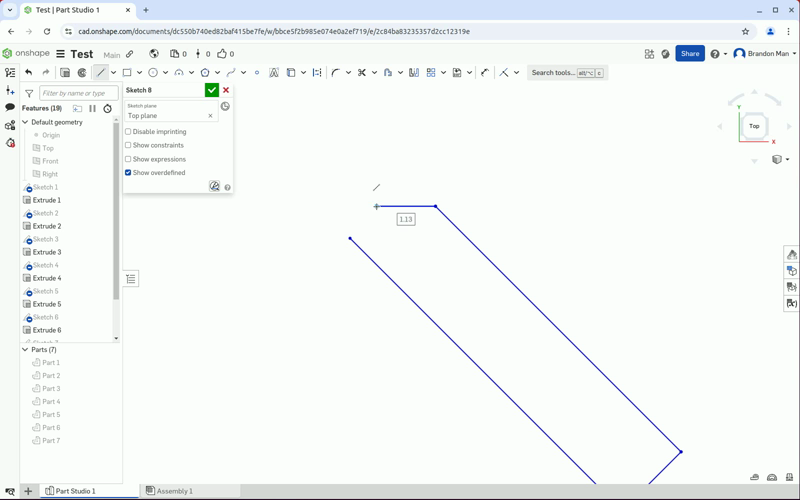
scroll(-6)
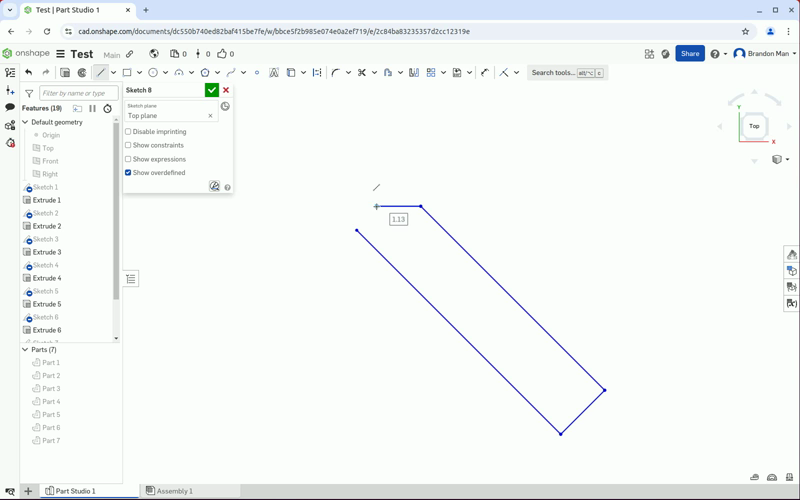
scroll(-6)
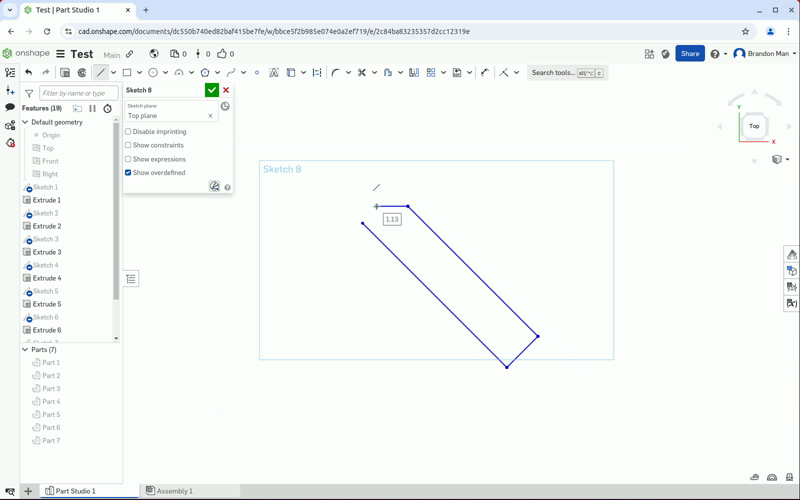
scroll(-6)
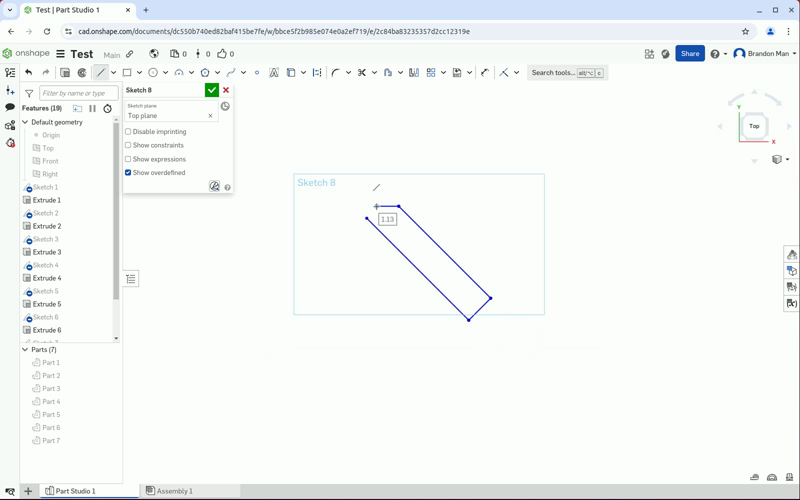
scroll(-6)
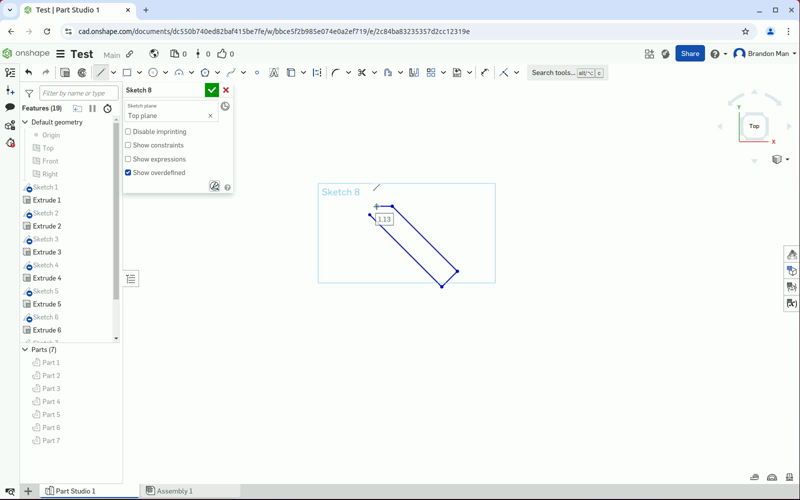
scroll(-6)
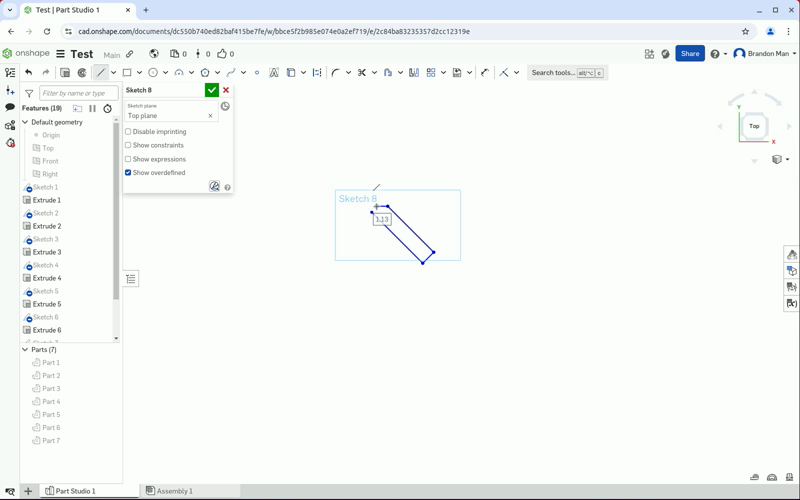
scroll(-6)
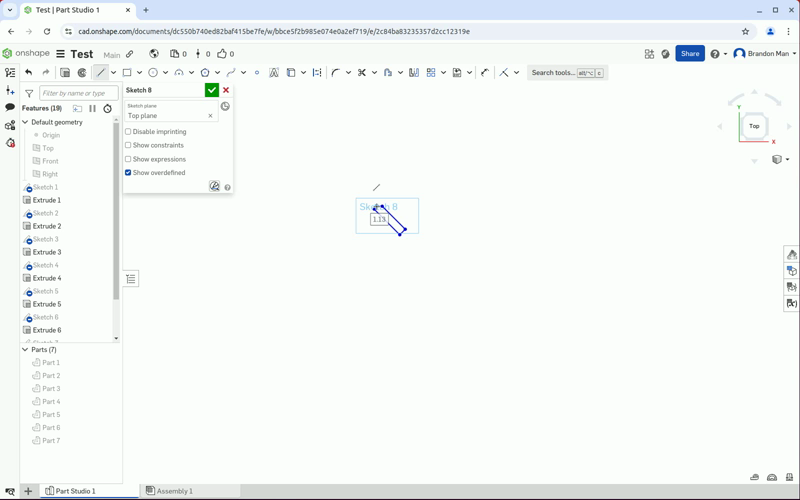
key_up(shift)
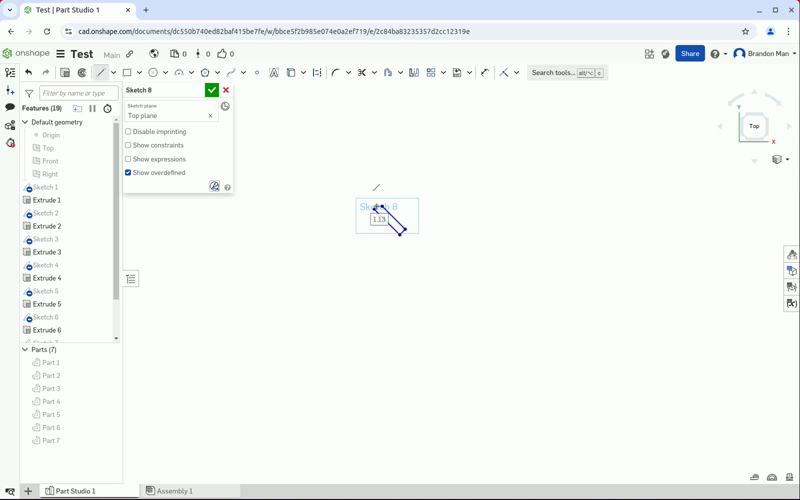
mouse_move(406, 206)
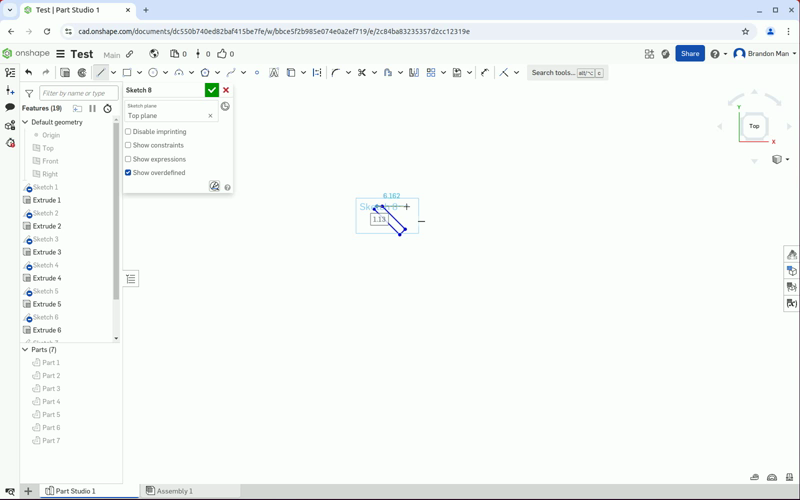
key_down(shift)
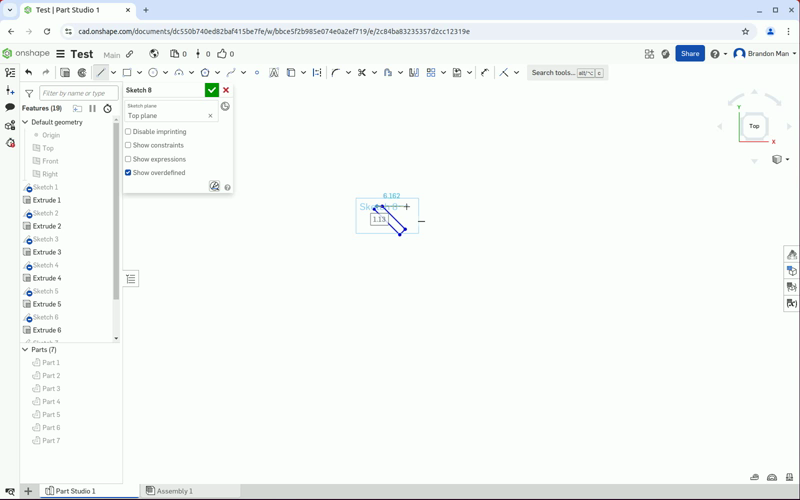
mouse_move(374, 209)
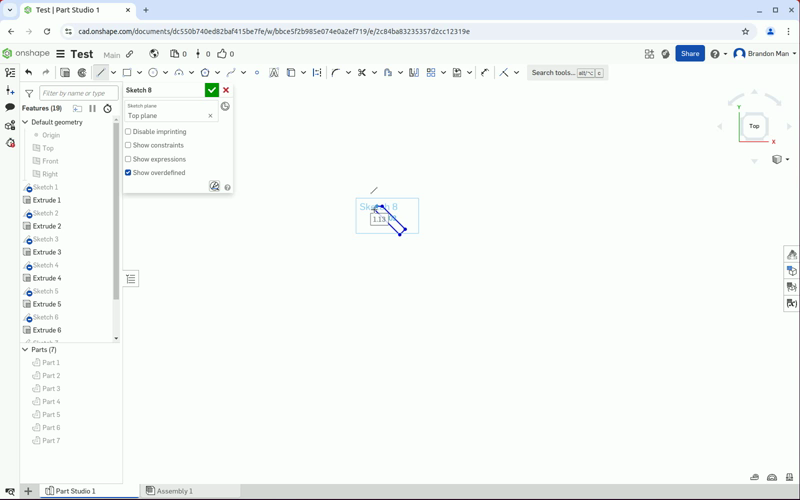
scroll(6)
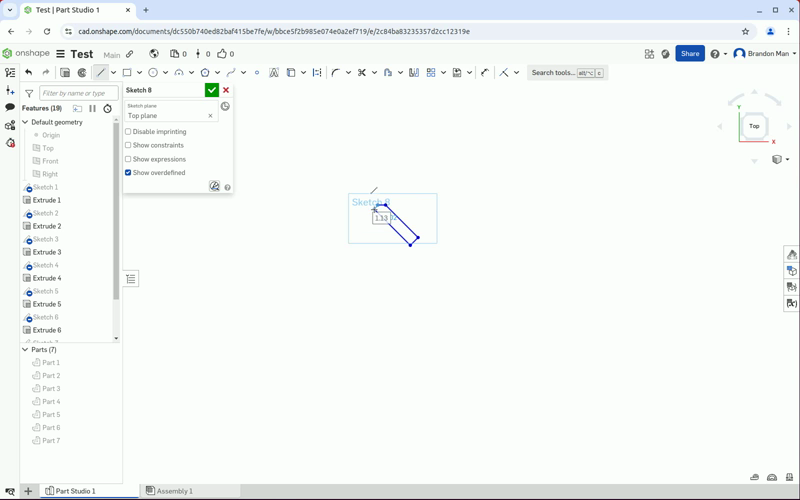
scroll(6)
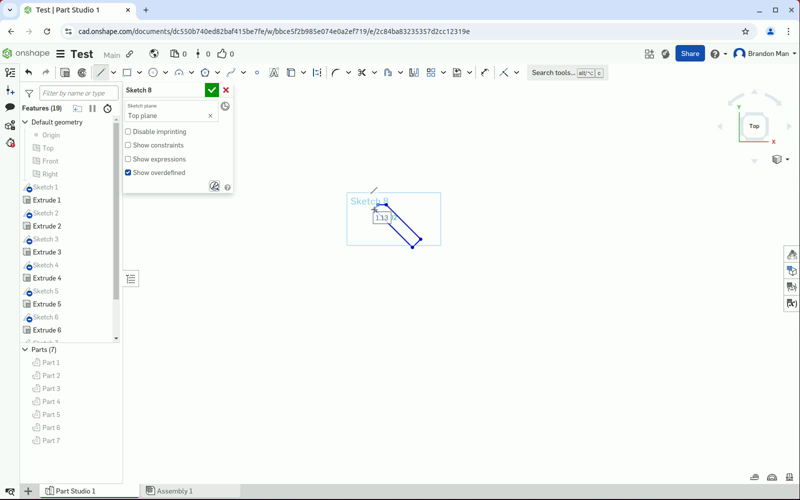
scroll(6)
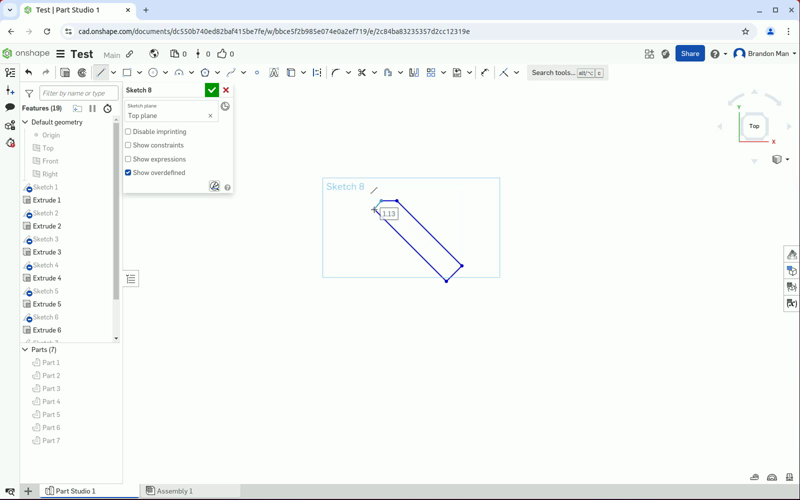
scroll(6)
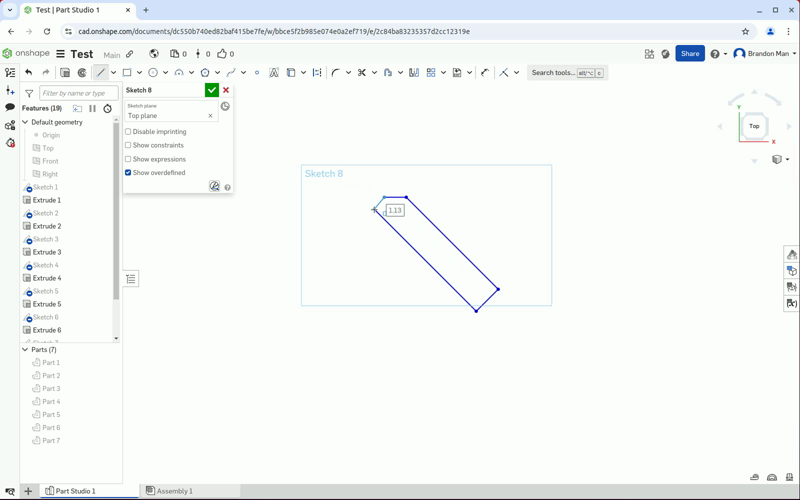
scroll(6)
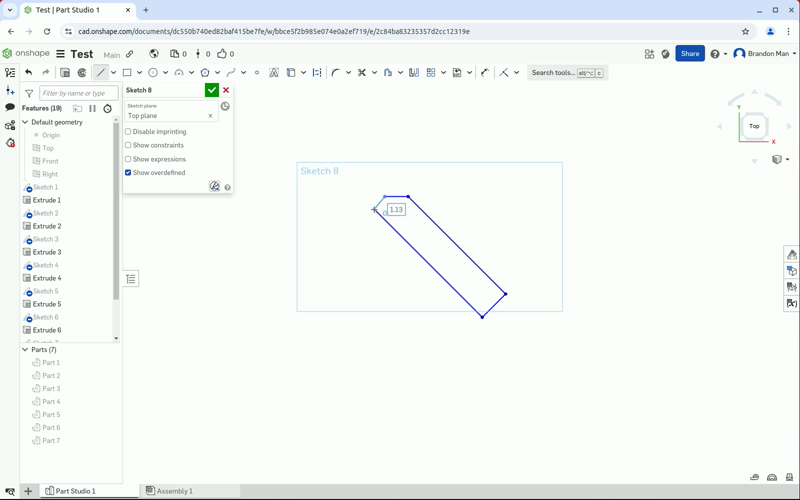
scroll(6)
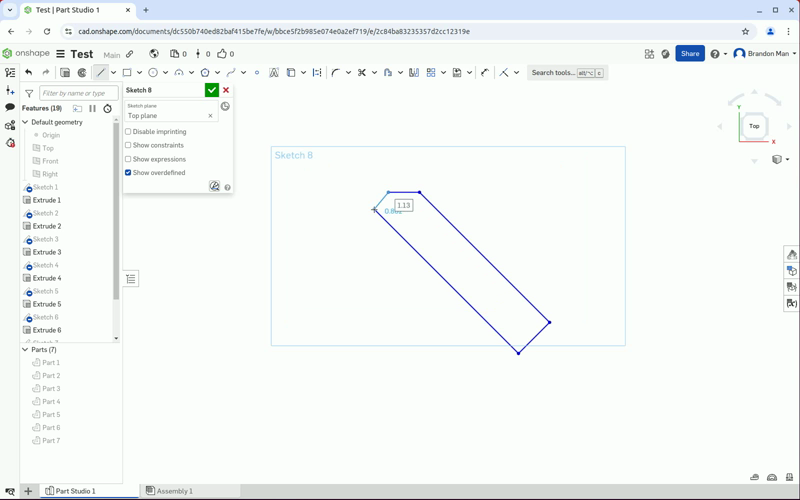
scroll(6)
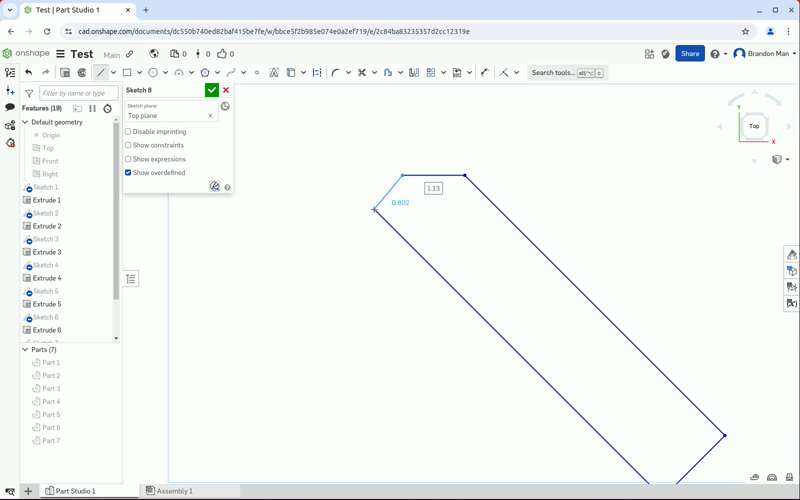
key_up(shift)
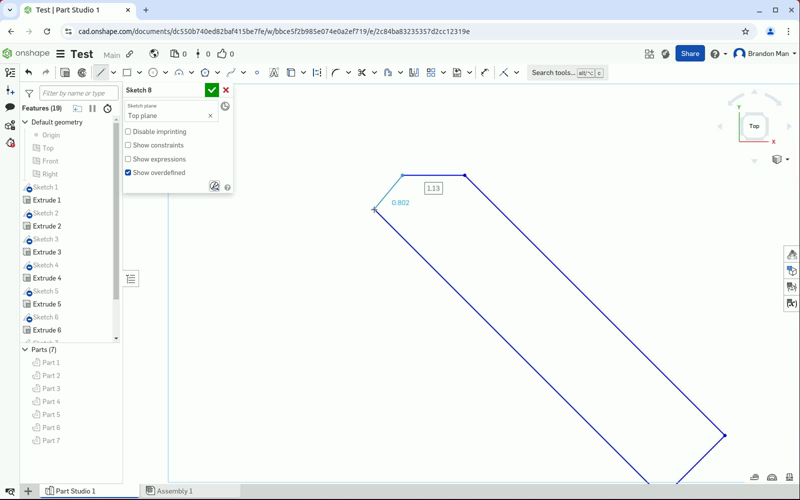
click(374, 209)
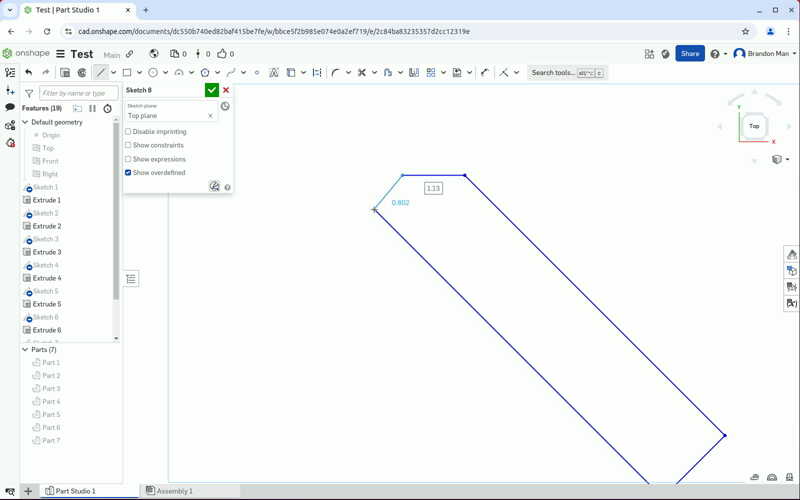
scroll(-6)
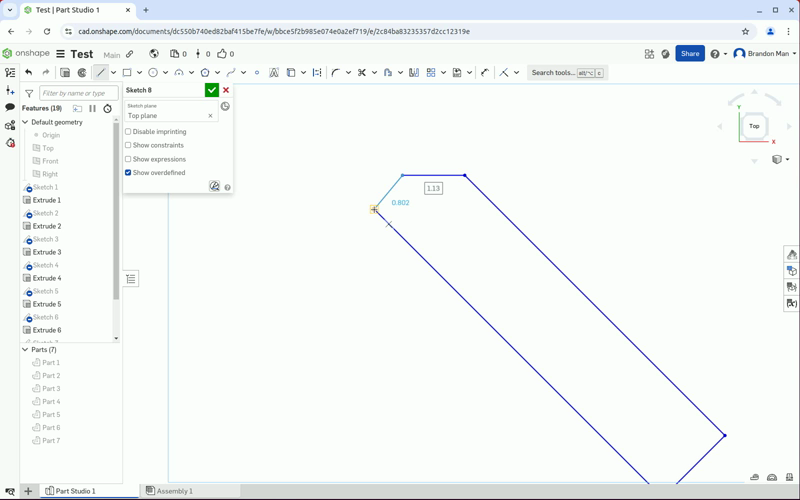
scroll(-6)
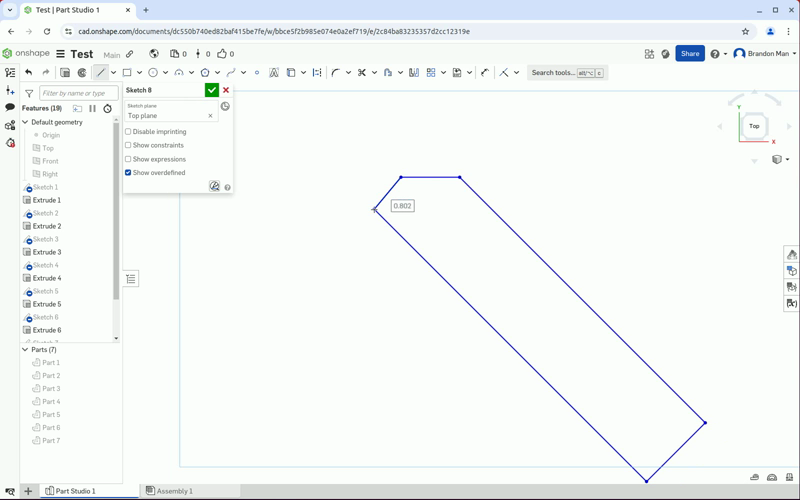
scroll(-6)
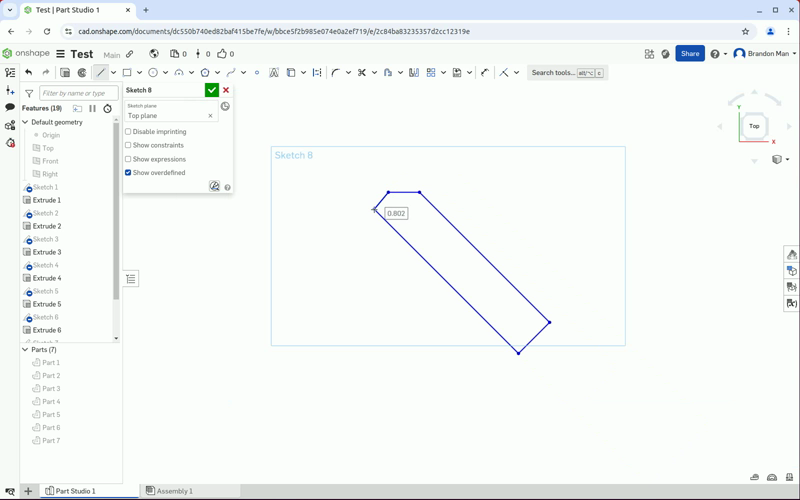
scroll(-6)
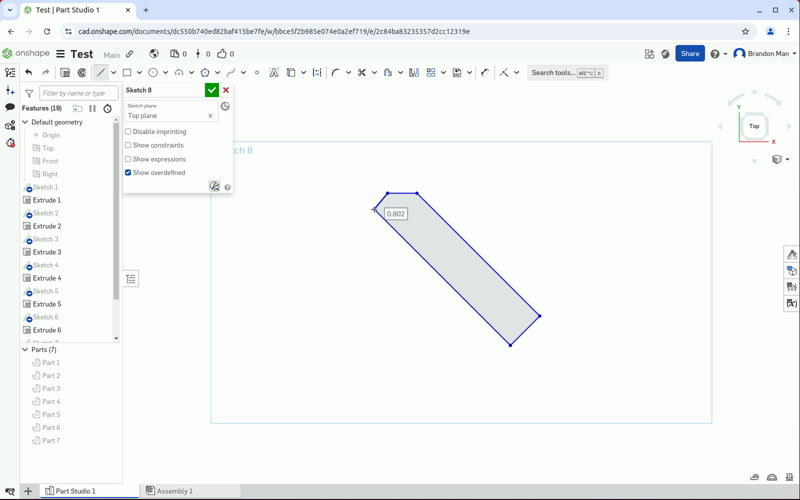
scroll(-6)
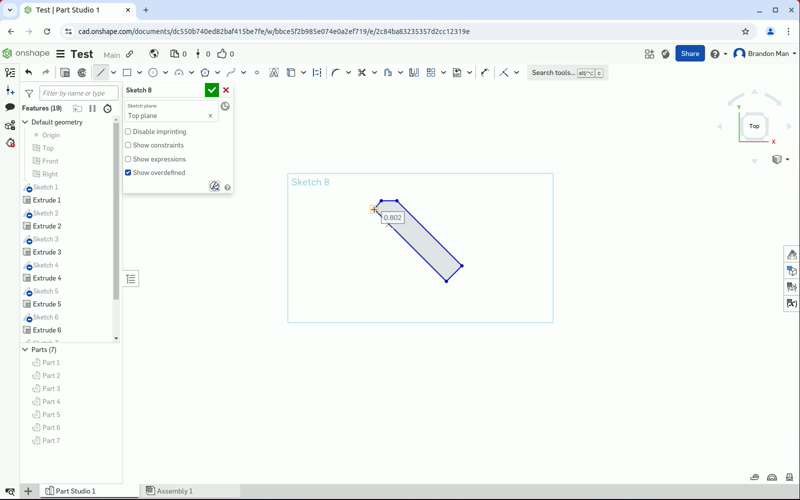
scroll(-6)
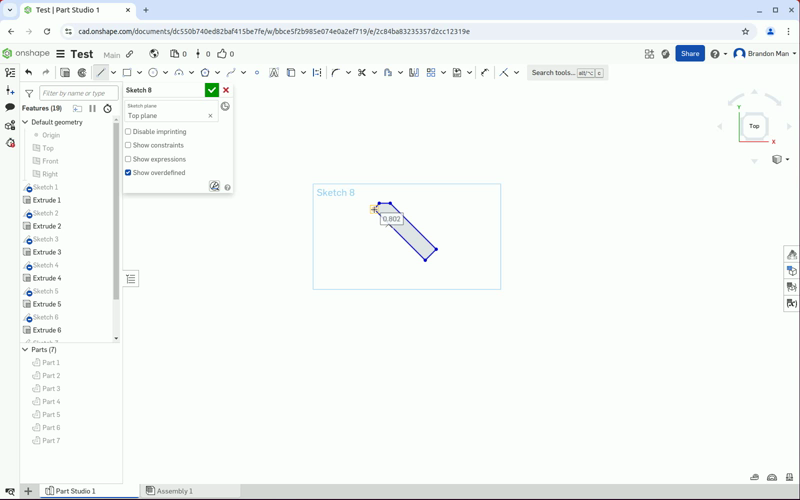
scroll(-6)
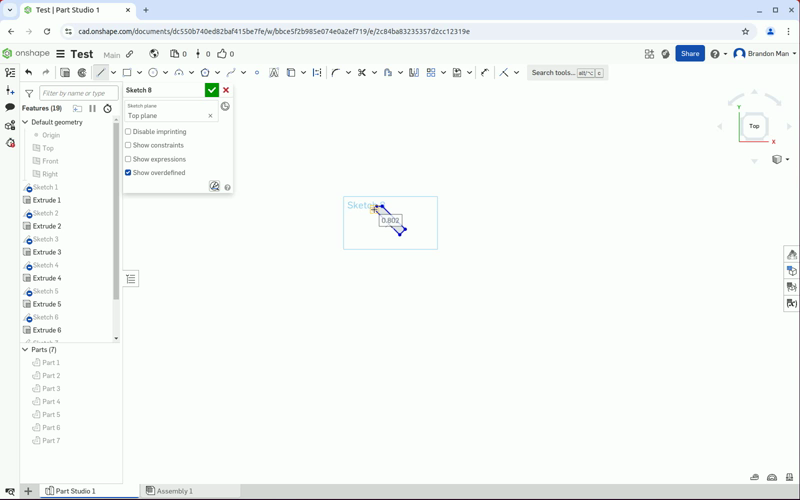
key(esc)
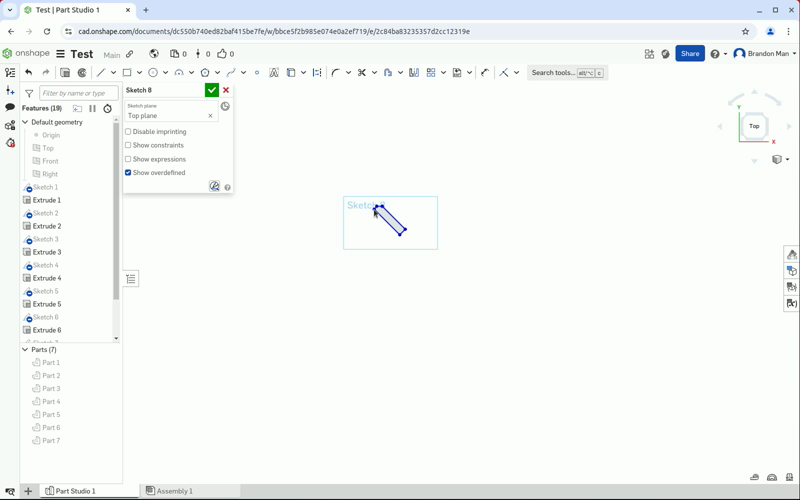
mouse_move(393, 222)
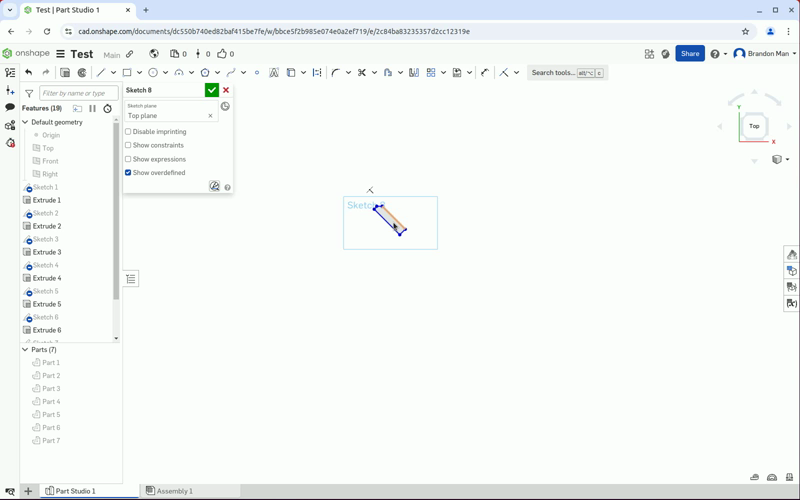
scroll(6)
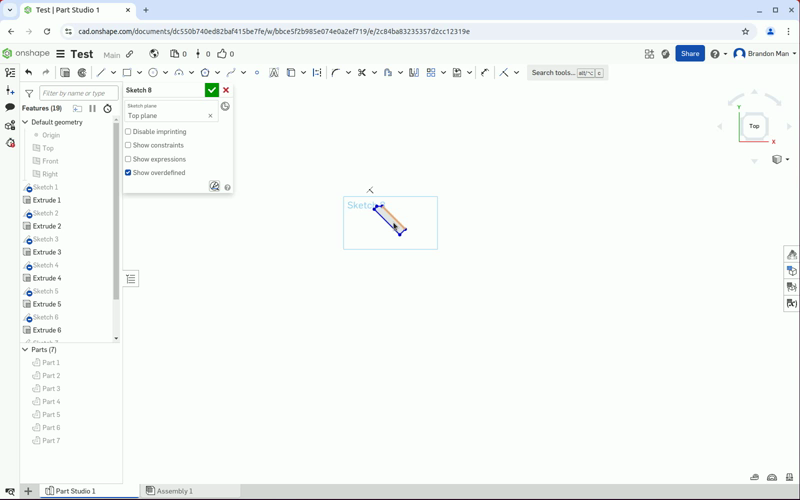
scroll(6)
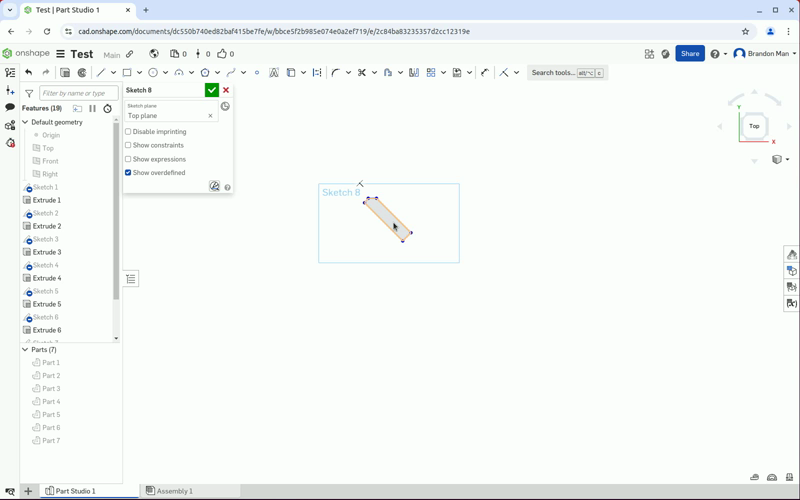
scroll(6)
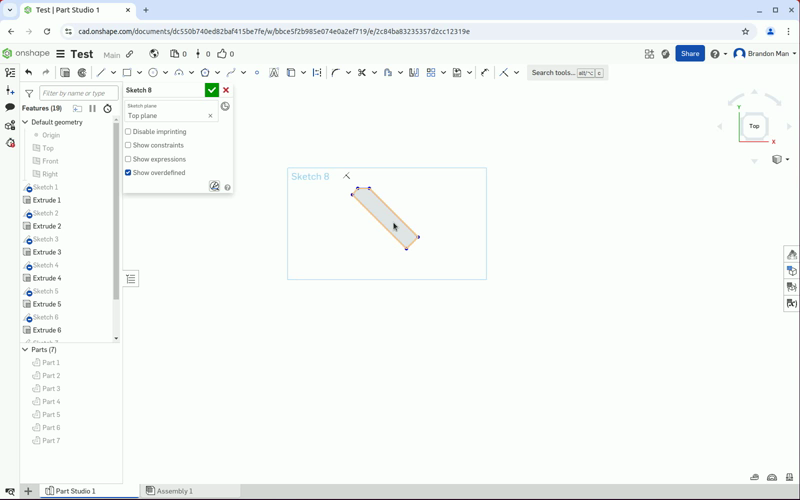
scroll(6)
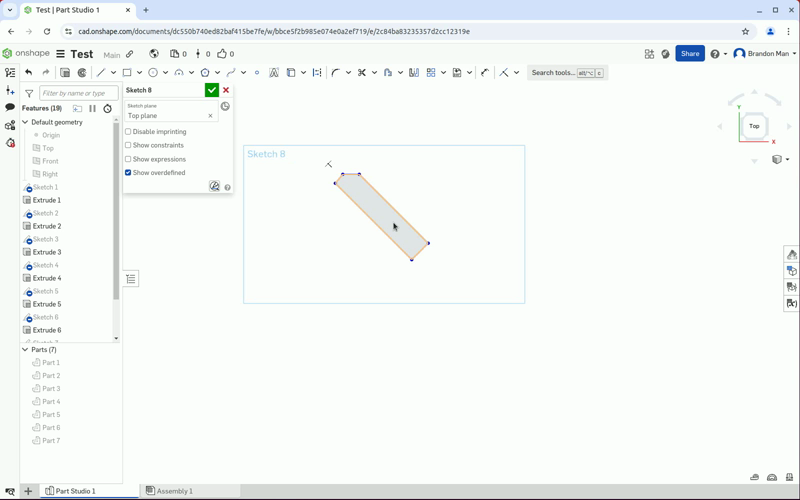
scroll(6)
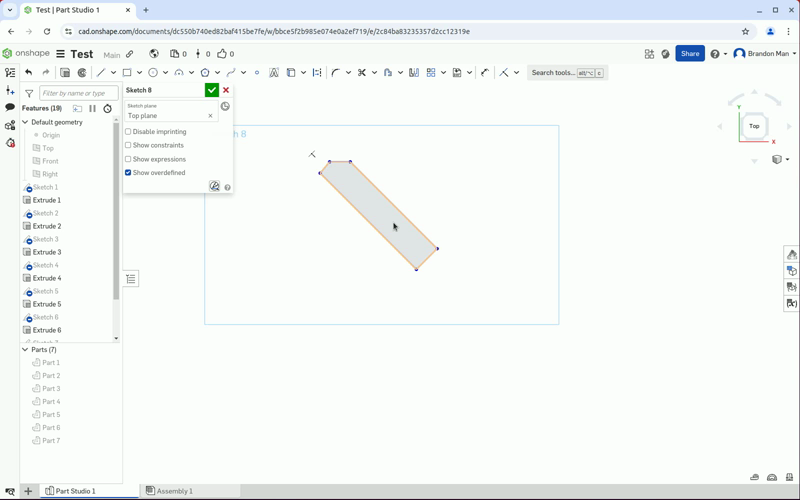
scroll(6)
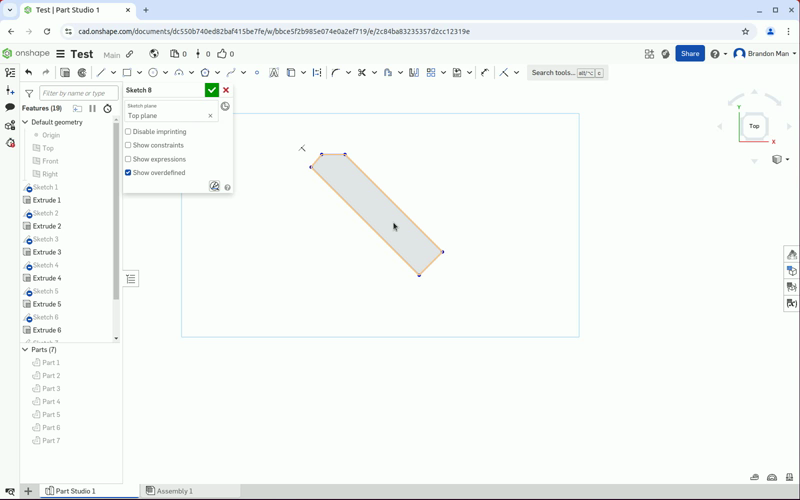
scroll(6)
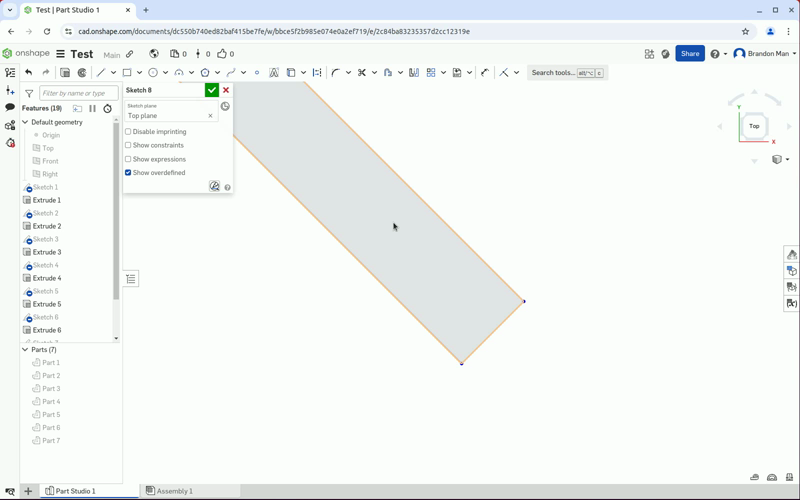
click(393, 222)
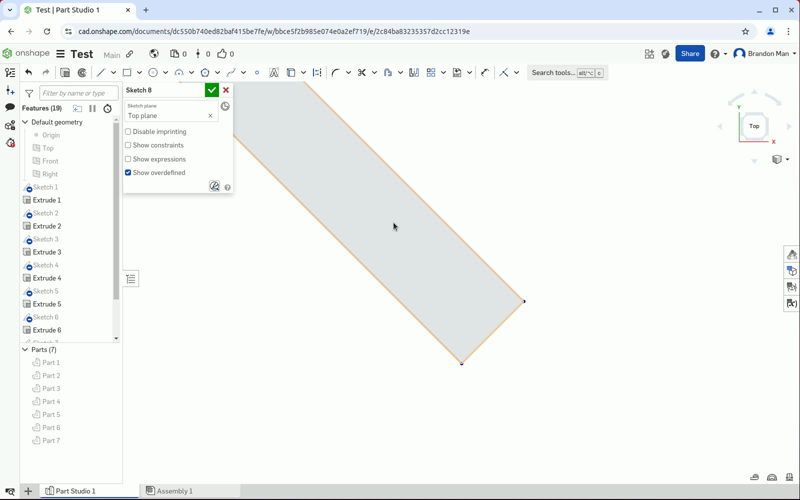
scroll(-6)
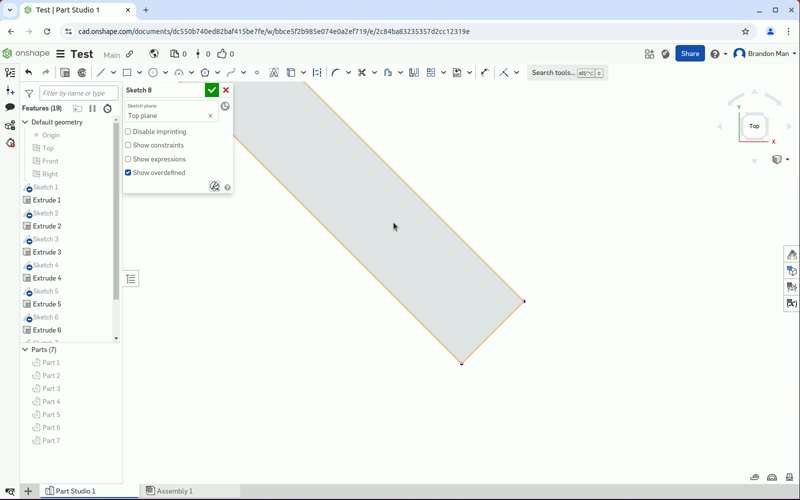
scroll(-6)
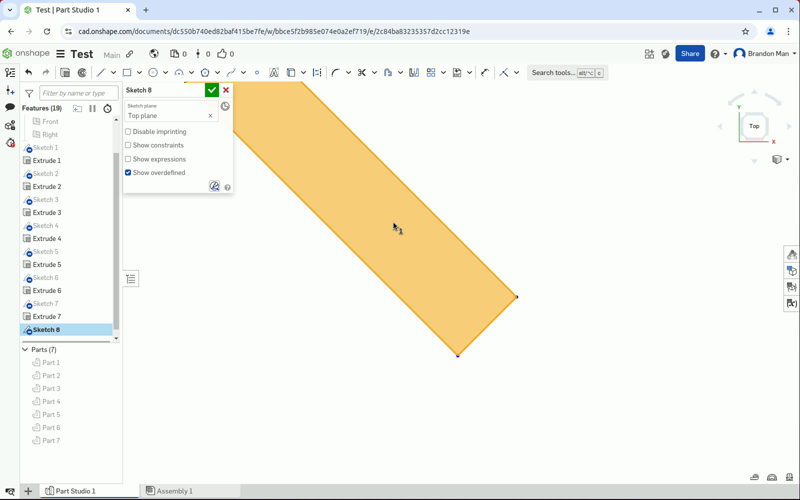
scroll(-6)
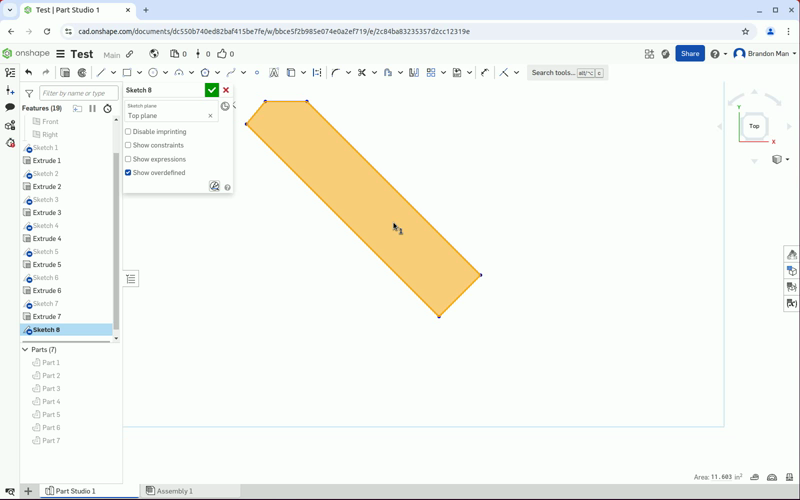
scroll(-6)
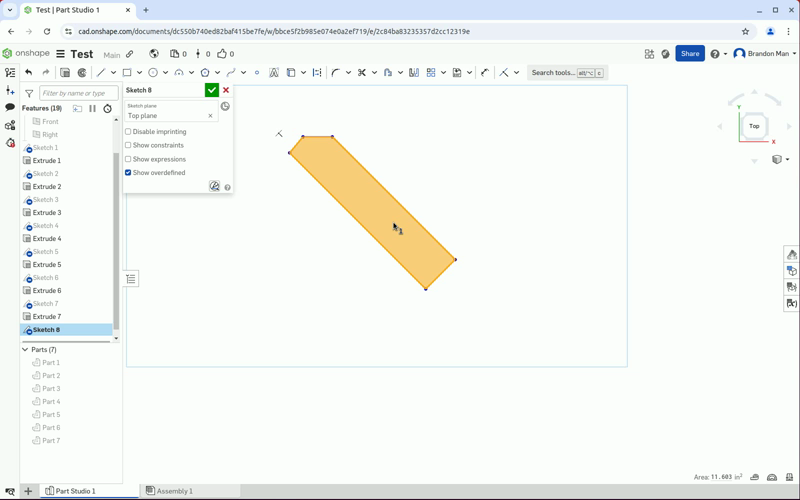
scroll(-6)
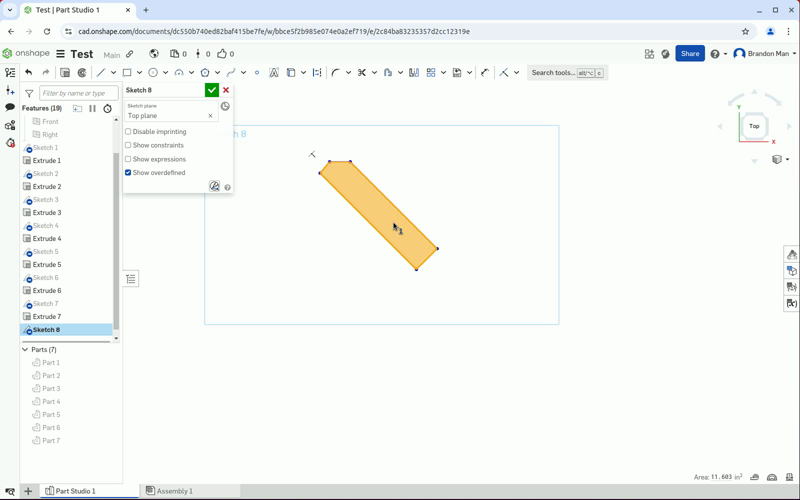
scroll(-6)
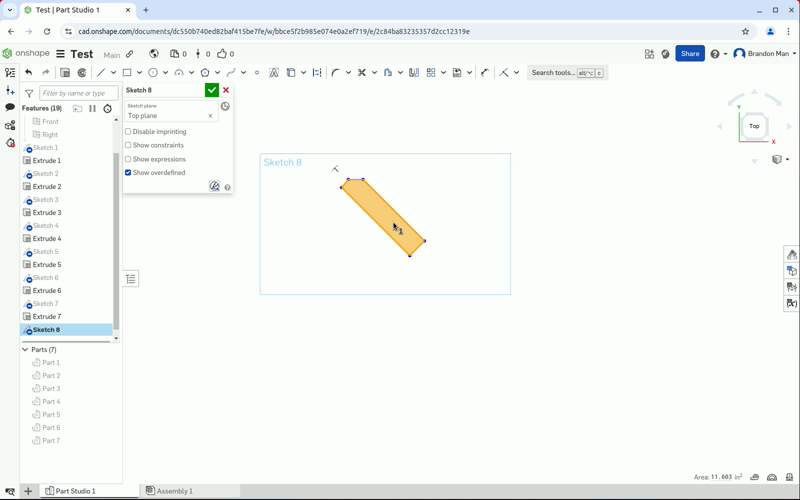
scroll(-6)
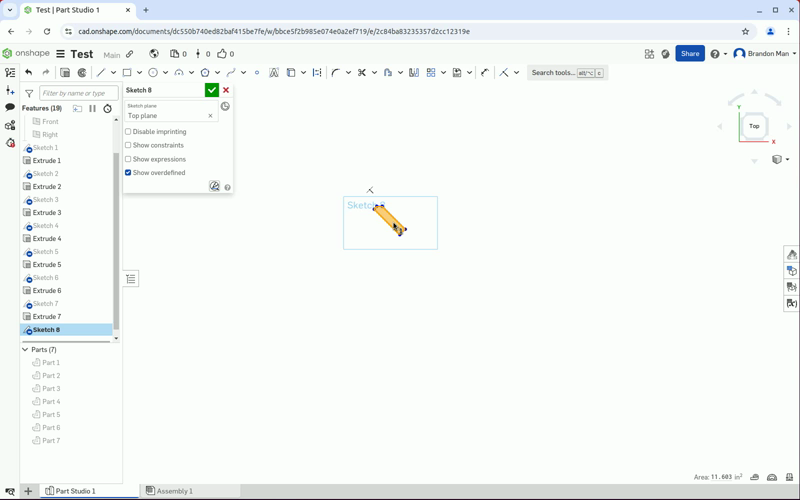
mouse_move(73, 352)
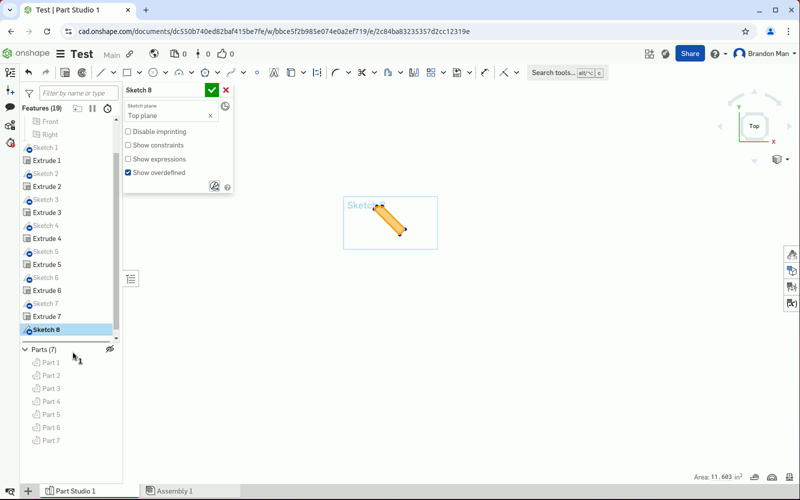
key(shift+y)
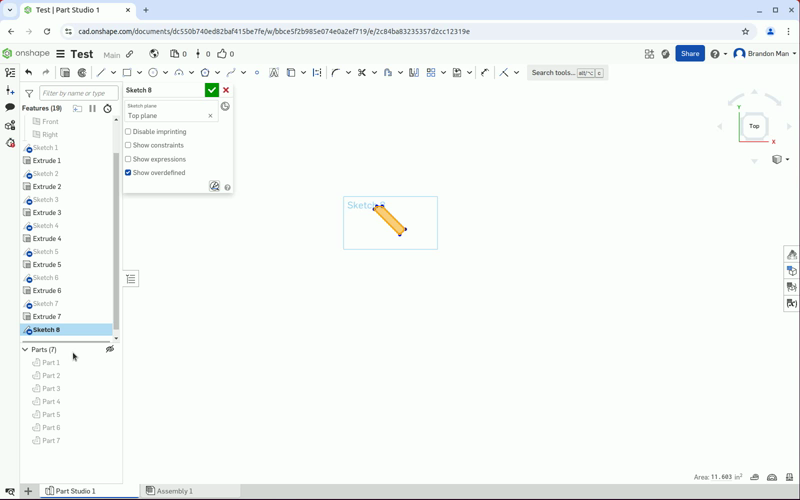
key(shift+e)
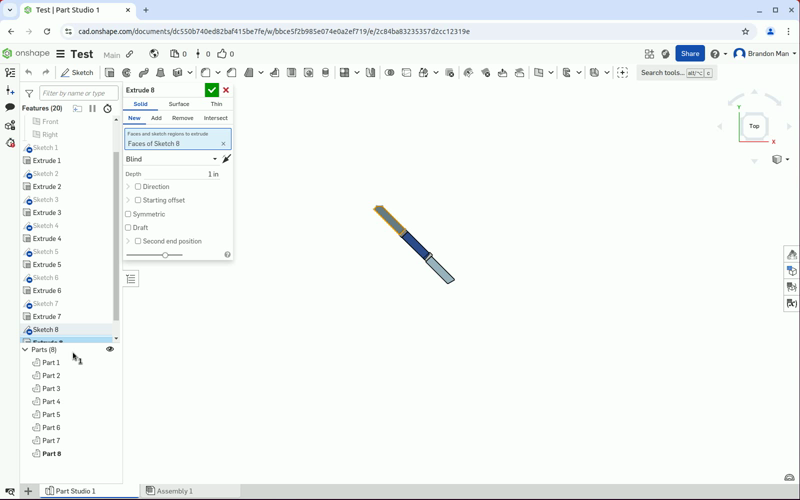
mouse_move(143, 106)
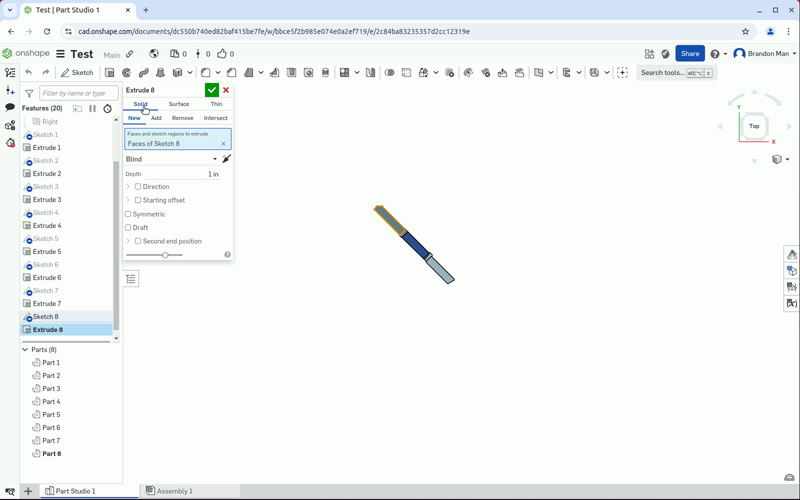
click(143, 106)
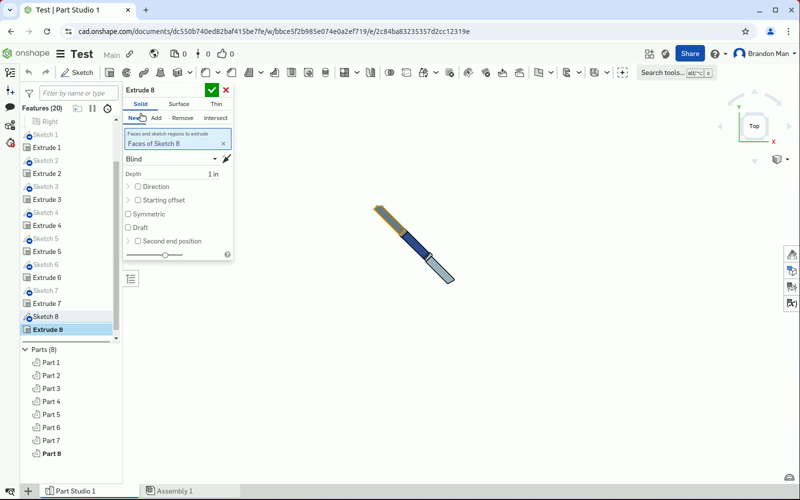
mouse_move(137, 120)
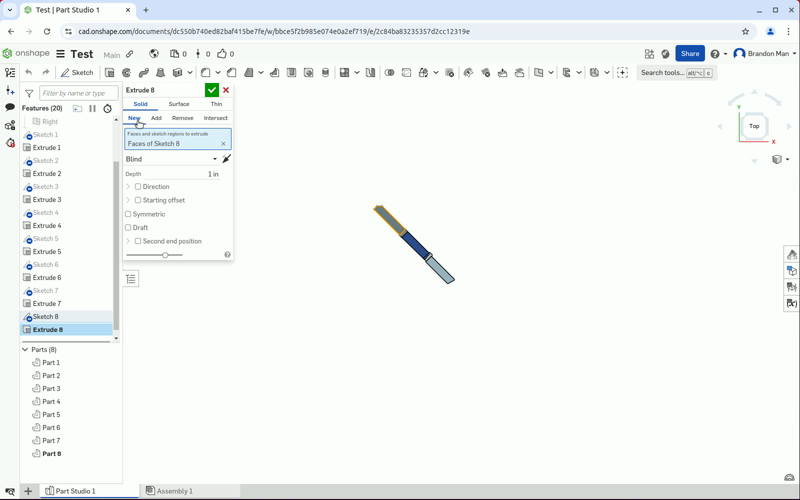
click(137, 120)
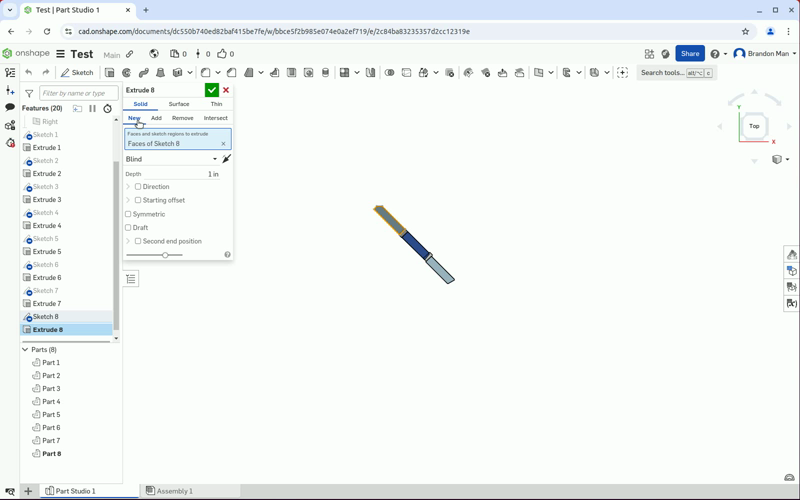
key(tab, 4)
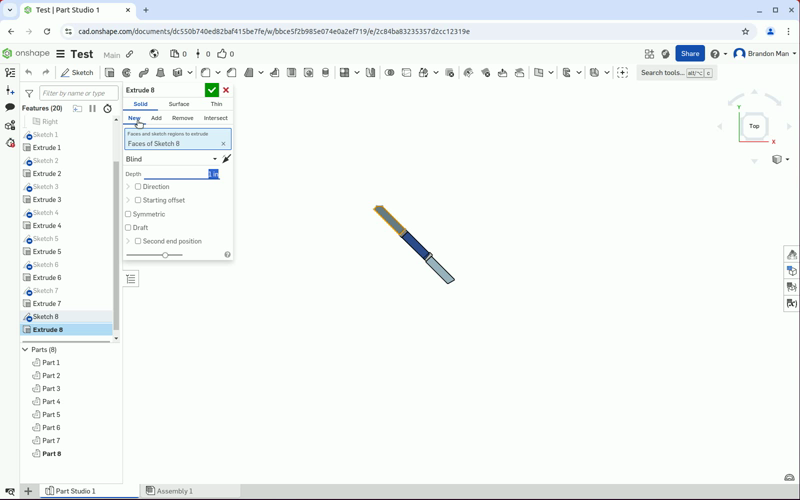
text(-1.204)
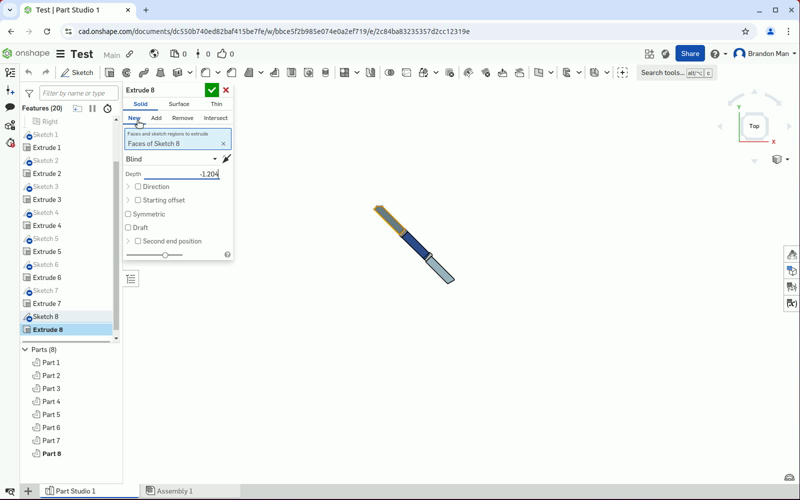
key(enter)
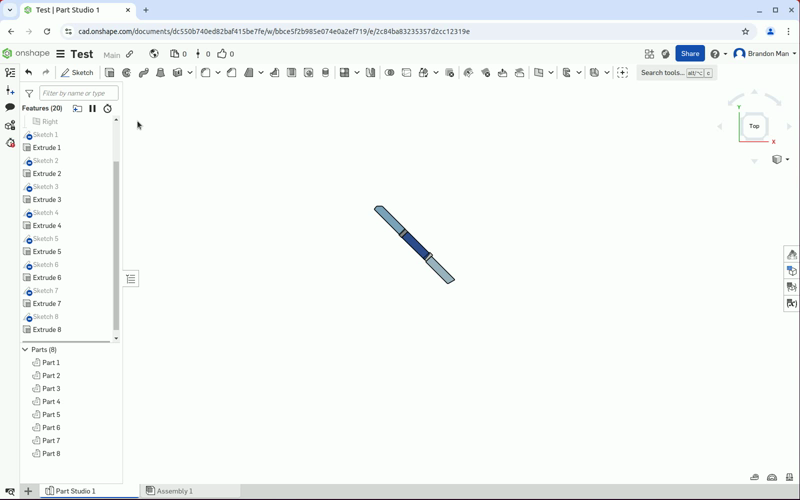
key(shift+h)
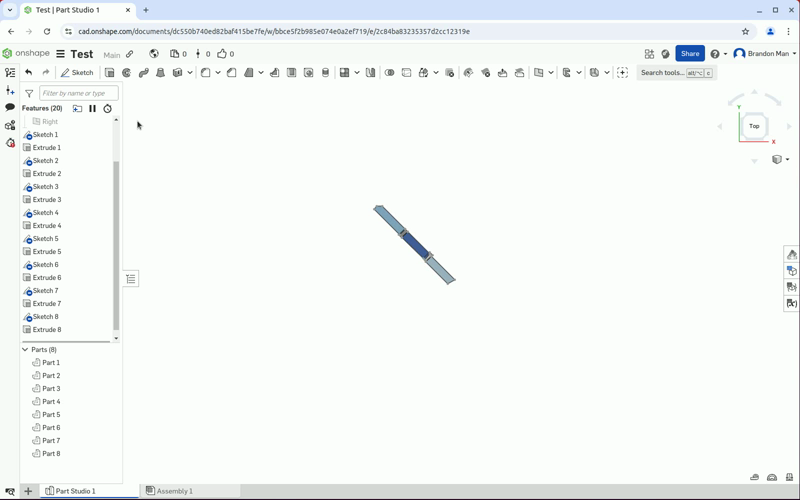
key(shift+h)
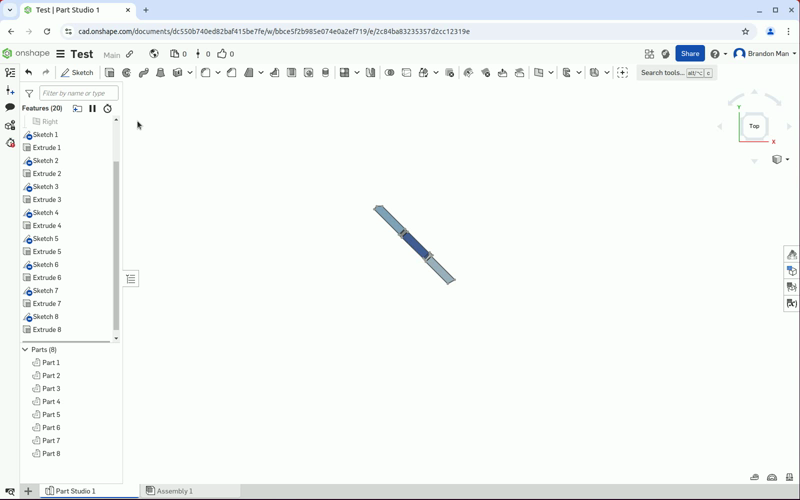
key(shift+7)
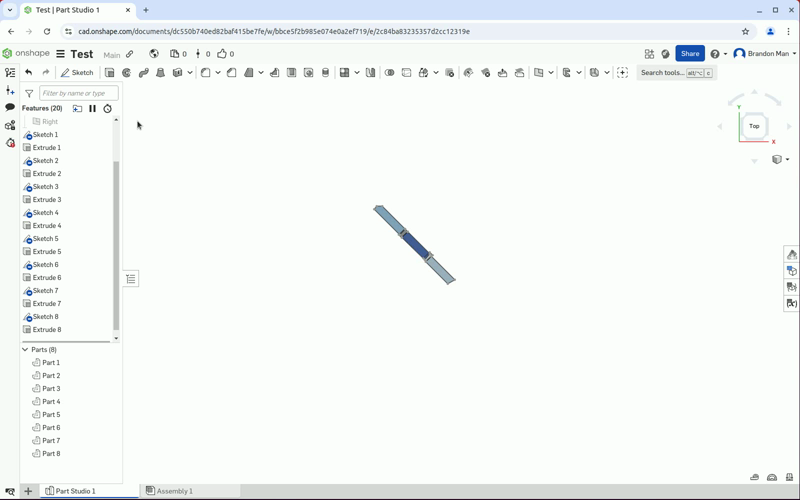
key(up, 3)
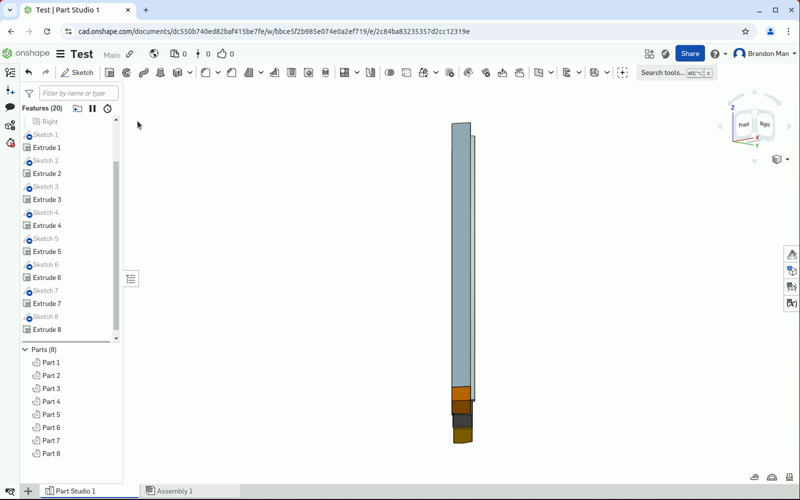
key(left, 3)
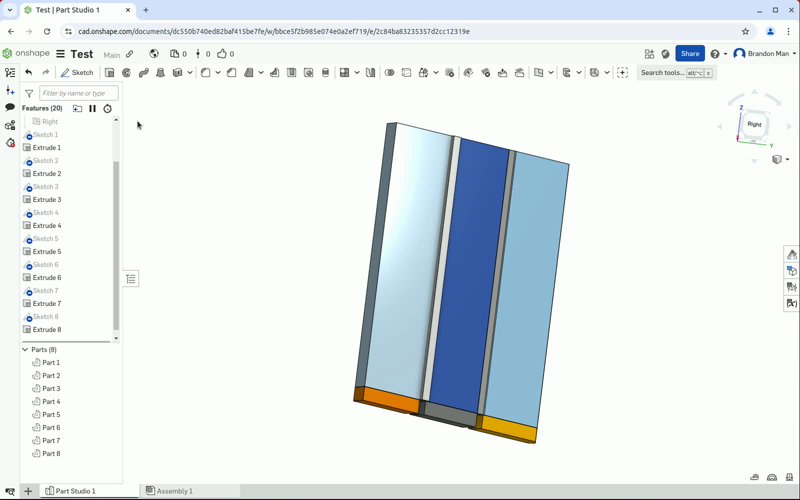
key(right, 3)
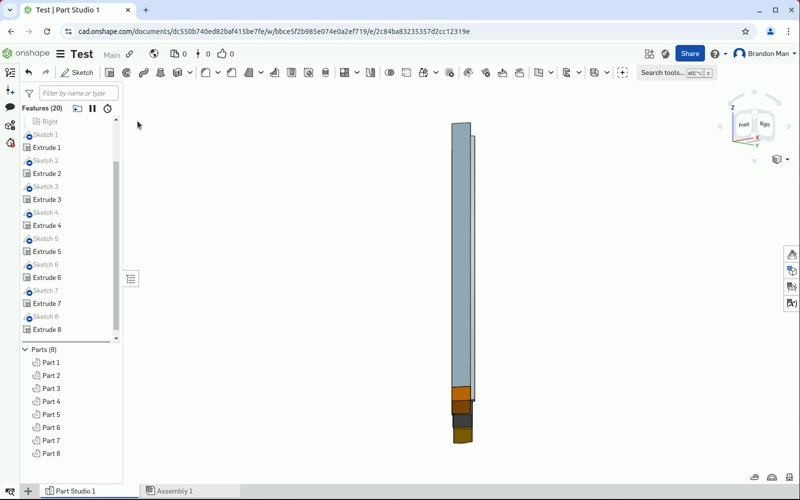
key(down, 3)
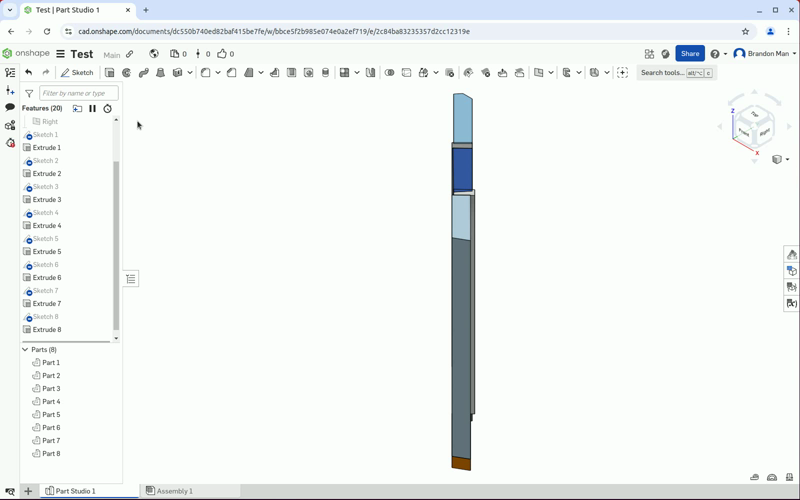
mouse_move(69, 137)
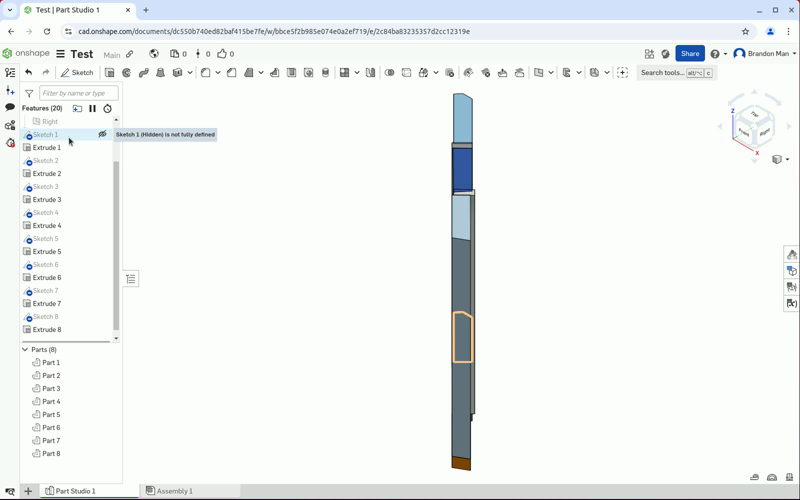
click(69, 137)